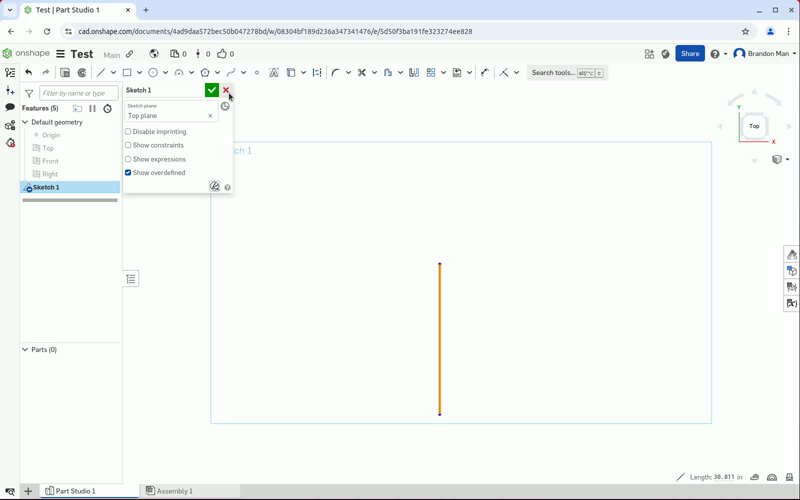
key(shift+h)
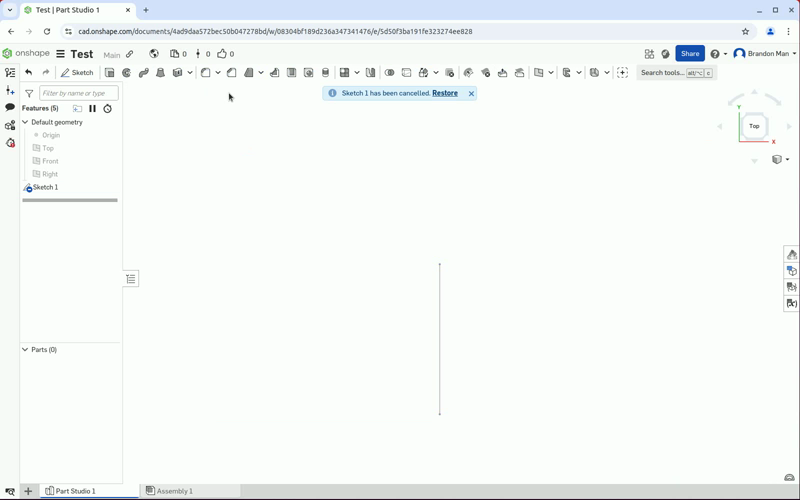
key(shift+s)
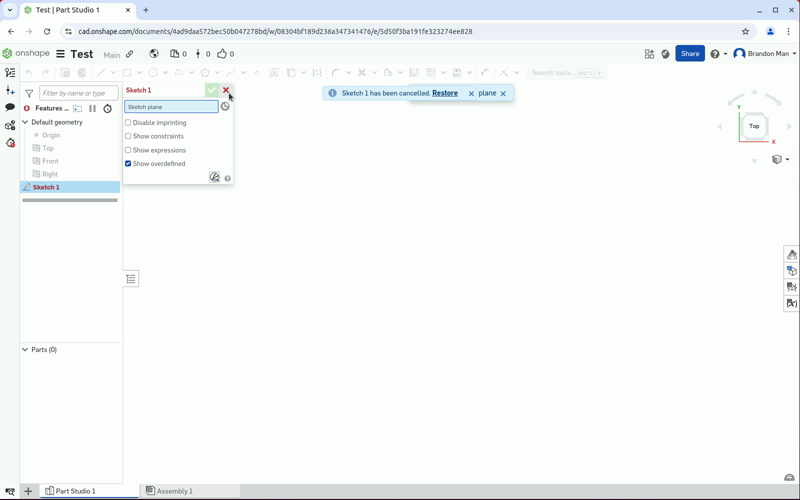
mouse_move(73, 150)
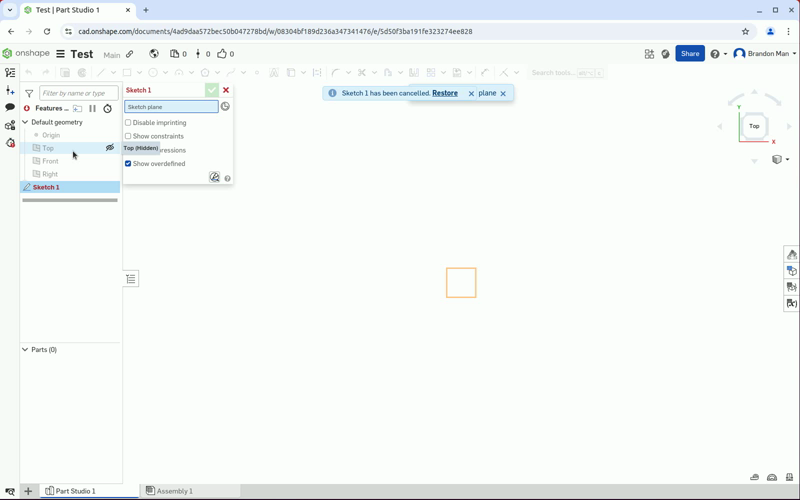
click(73, 150)
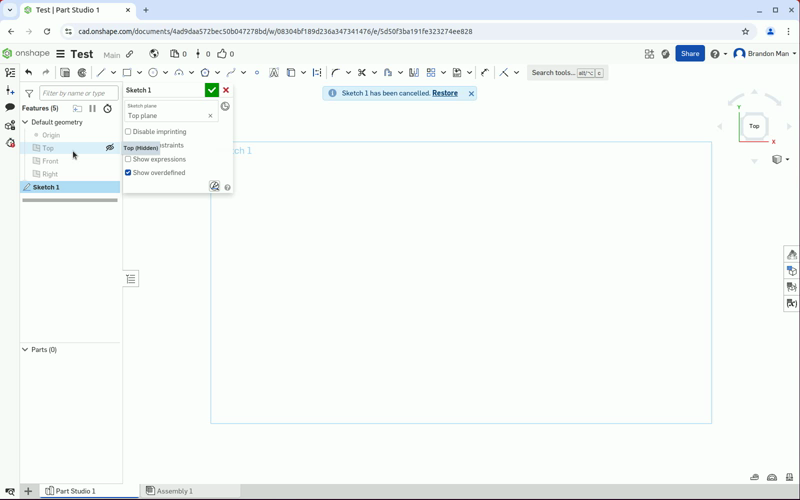
mouse_move(73, 352)
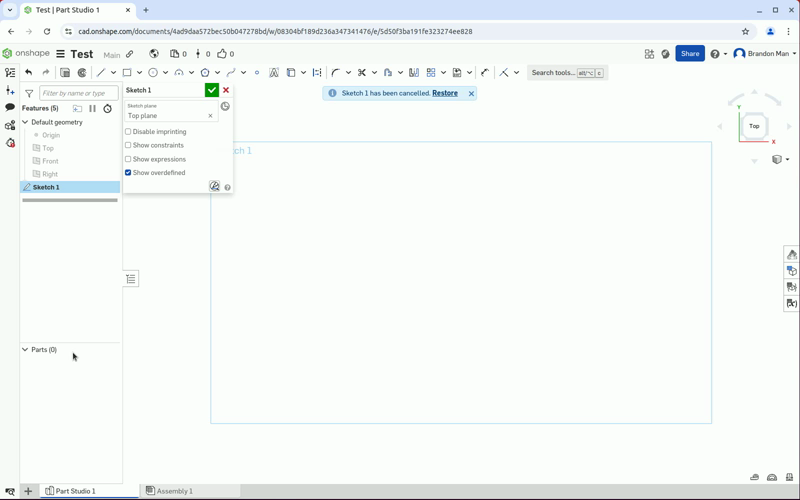
key(y)
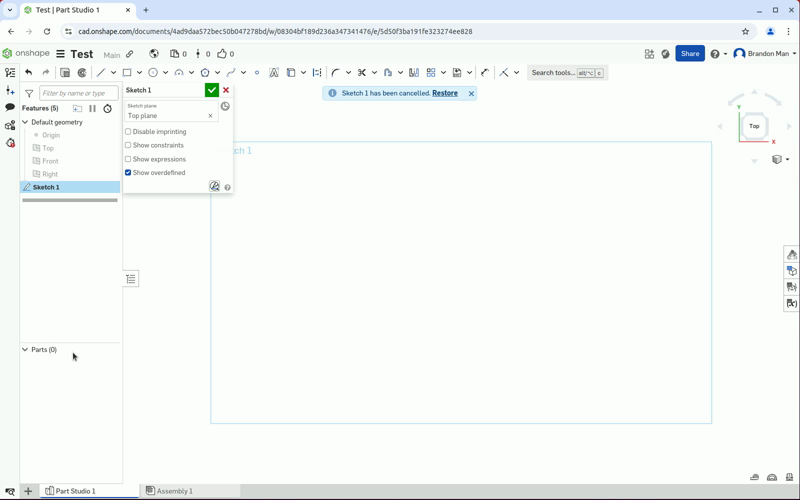
key(l)
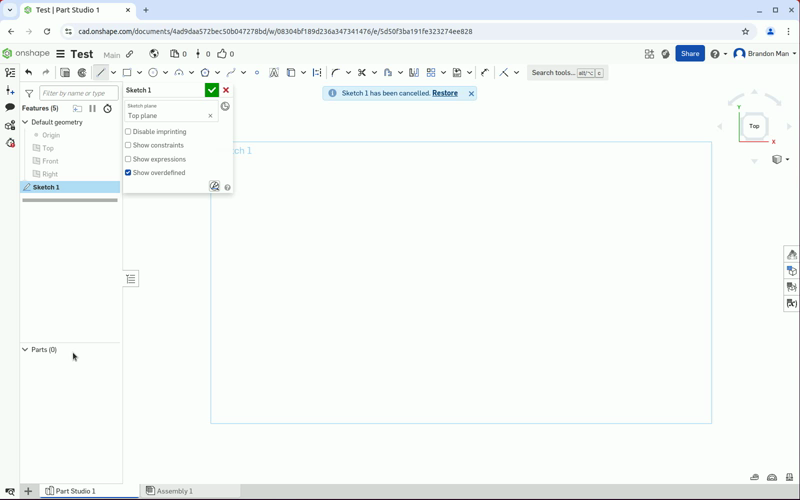
key_down(shift)
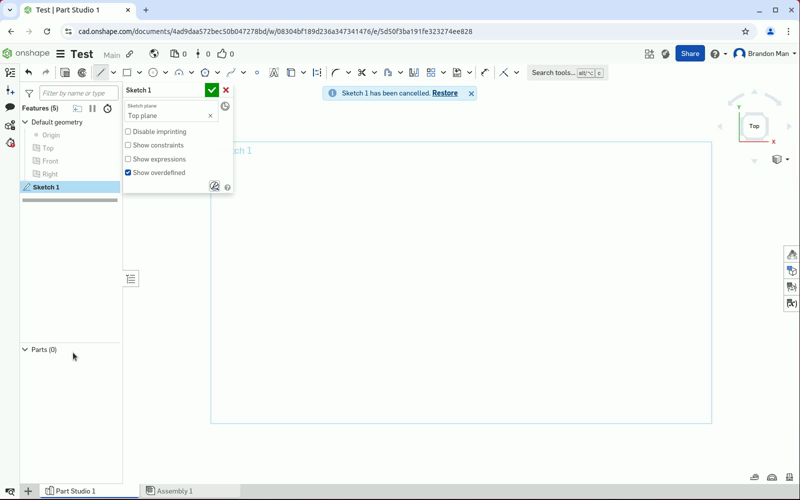
mouse_move(460, 282)
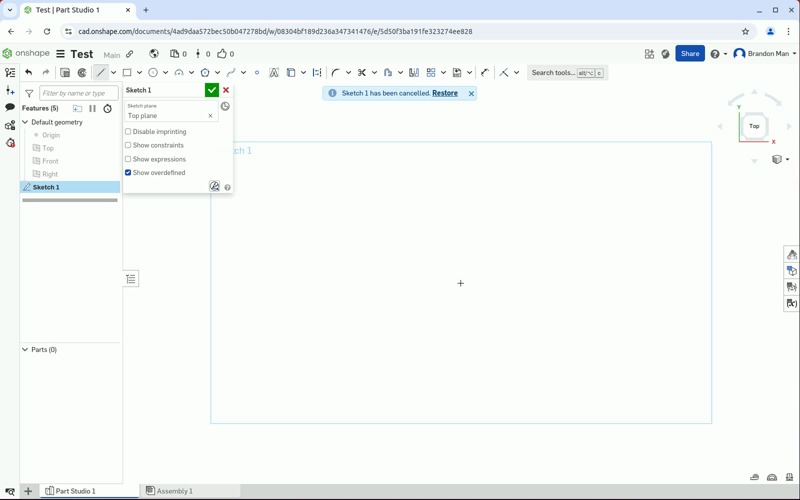
click(460, 282)
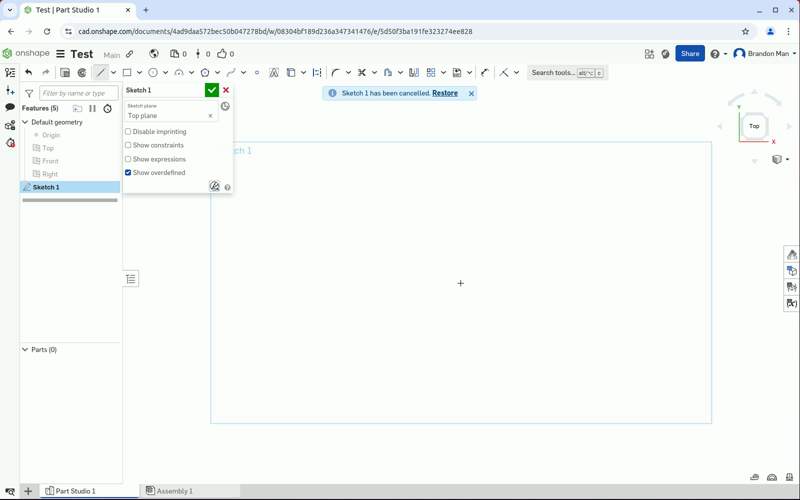
key_up(shift)
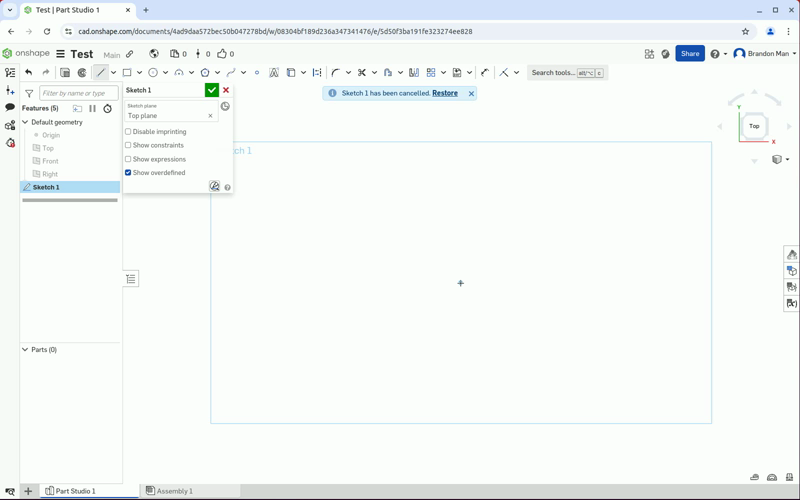
key_down(shift)
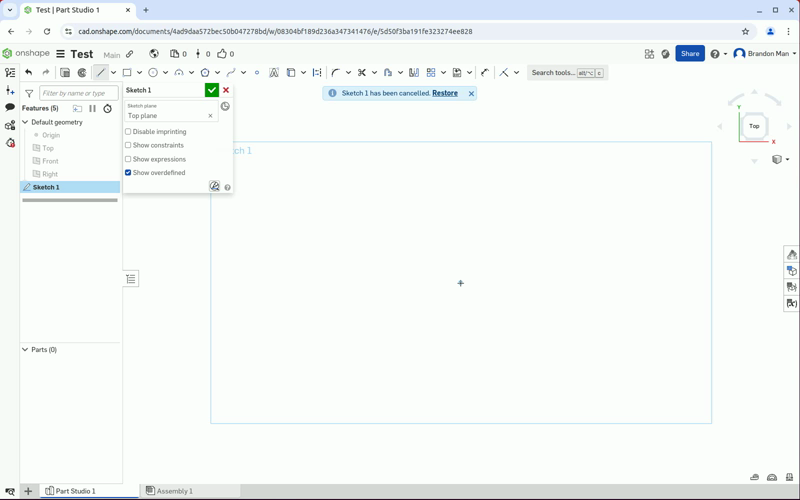
mouse_move(490, 282)
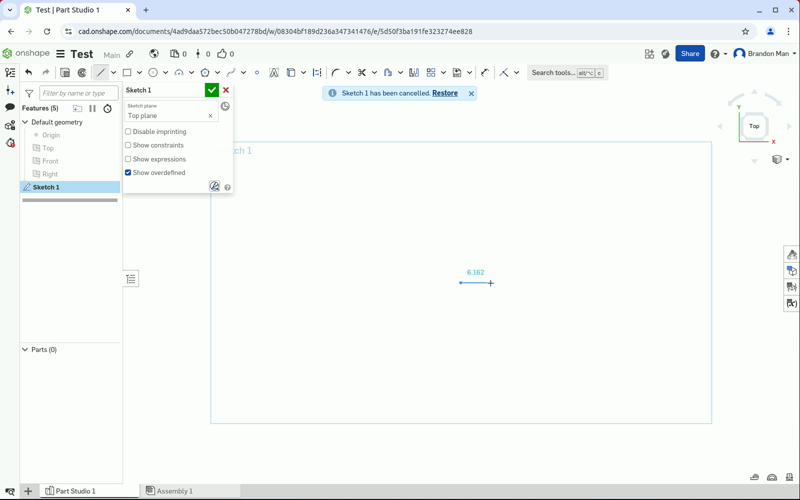
mouse_move(517, 282)
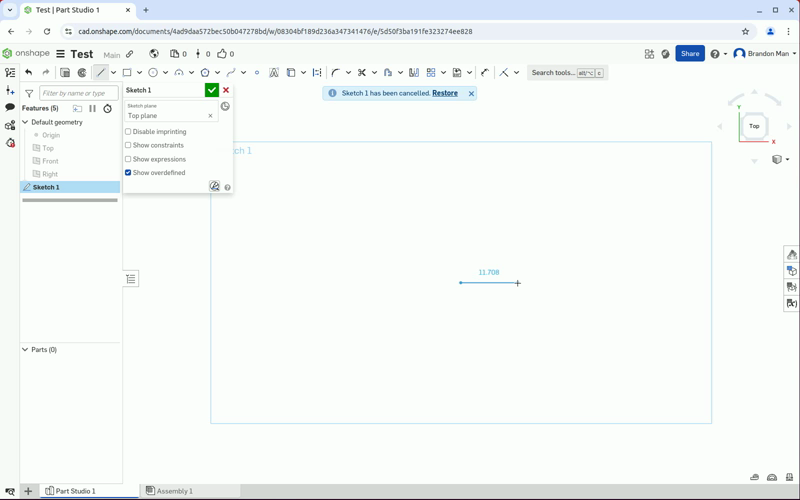
click(517, 282)
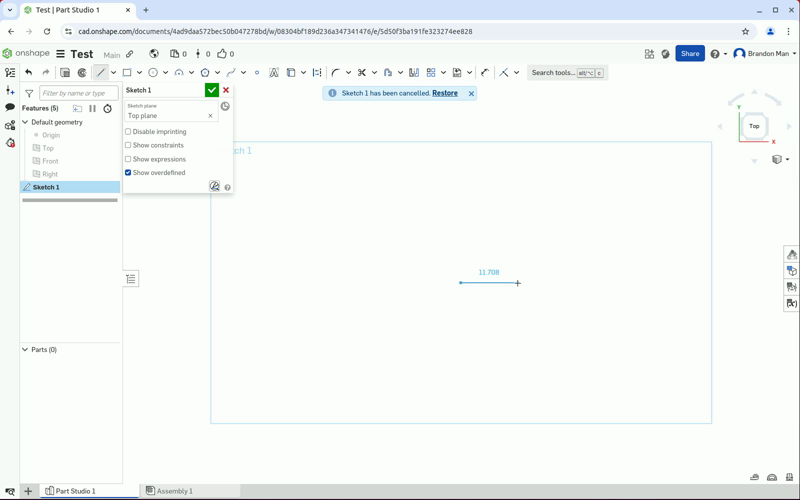
key_up(shift)
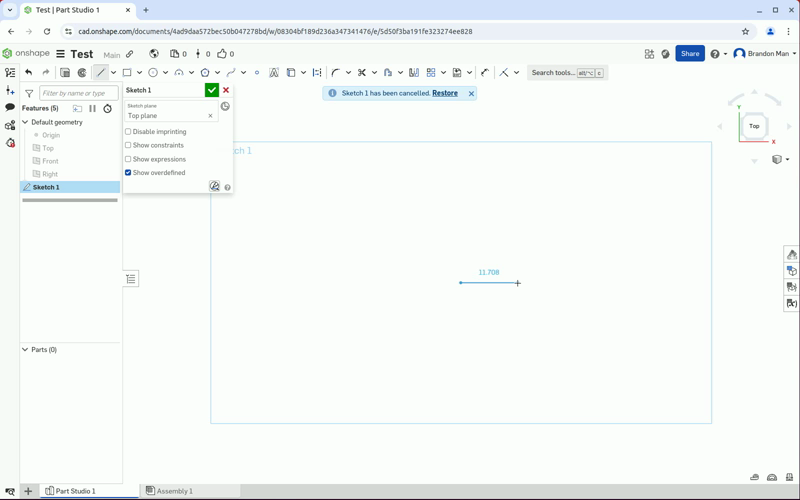
key_down(shift)
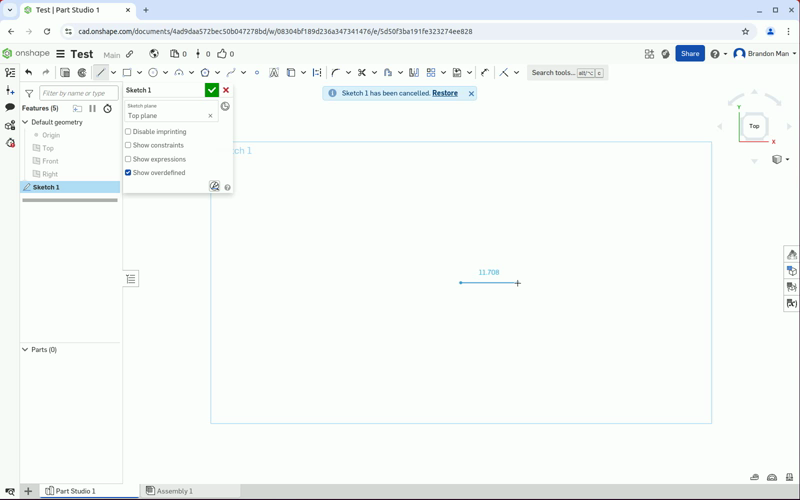
mouse_move(547, 282)
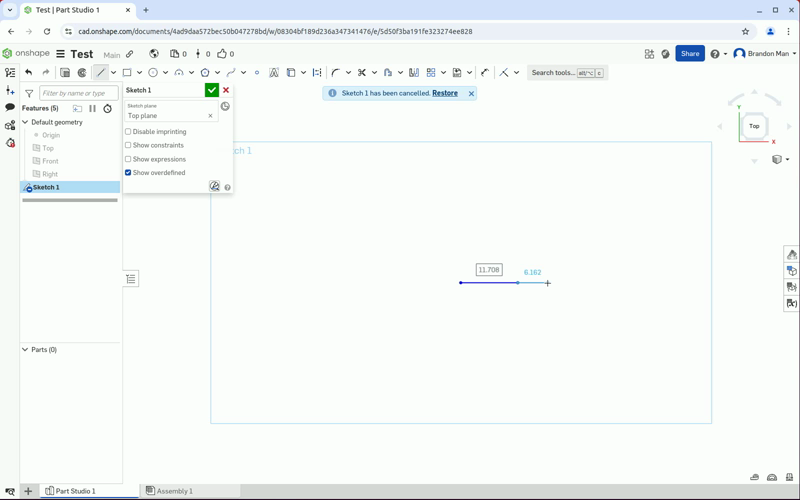
mouse_move(517, 226)
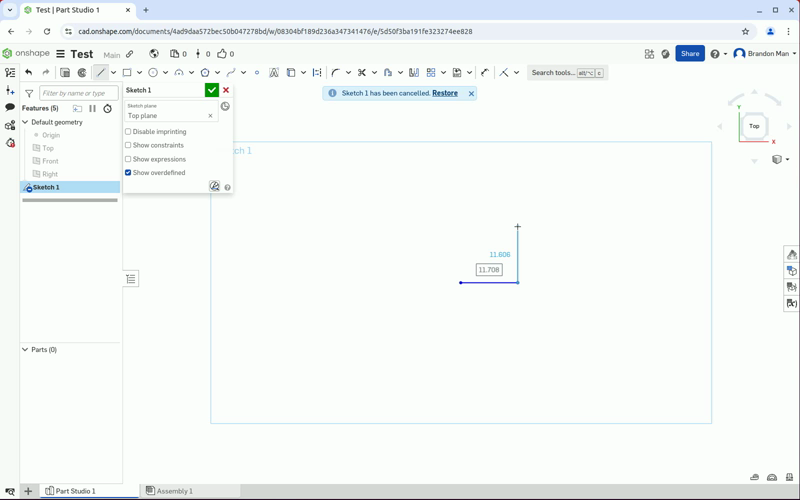
click(517, 226)
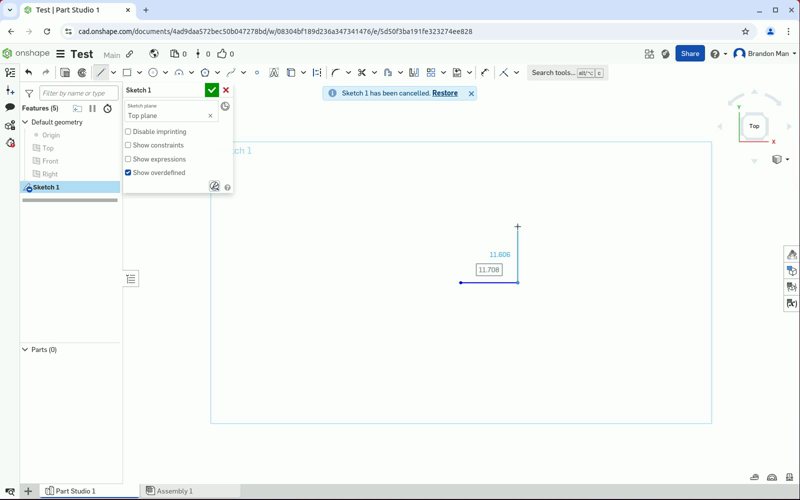
key_up(shift)
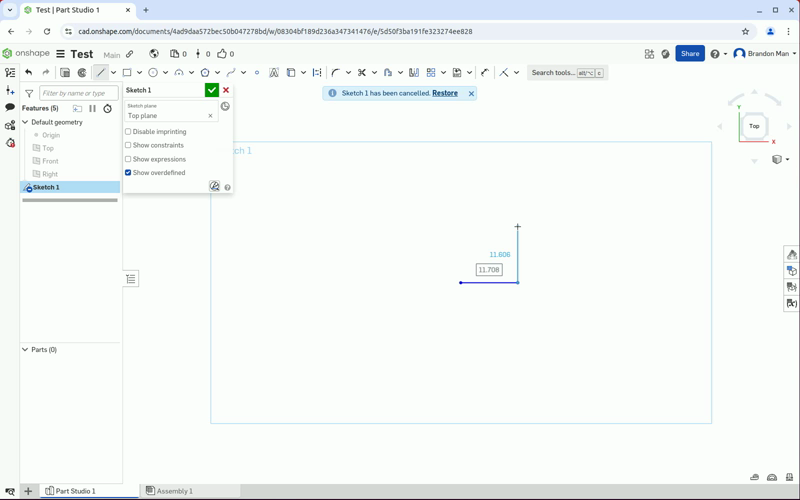
key_down(shift)
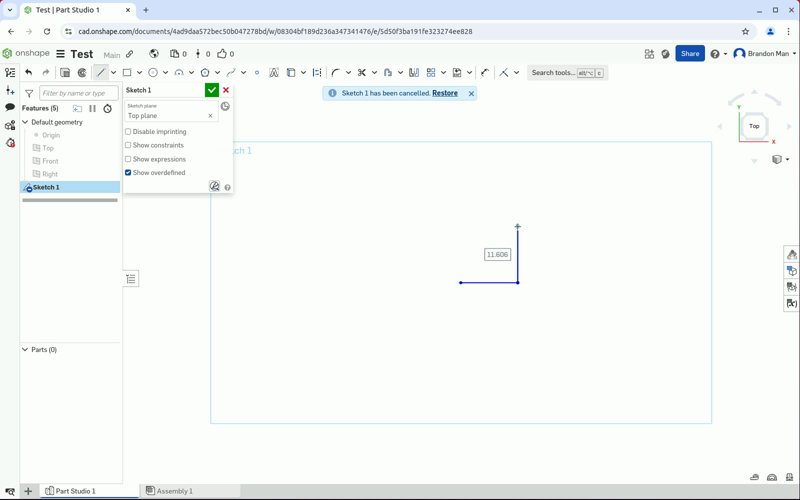
mouse_move(547, 226)
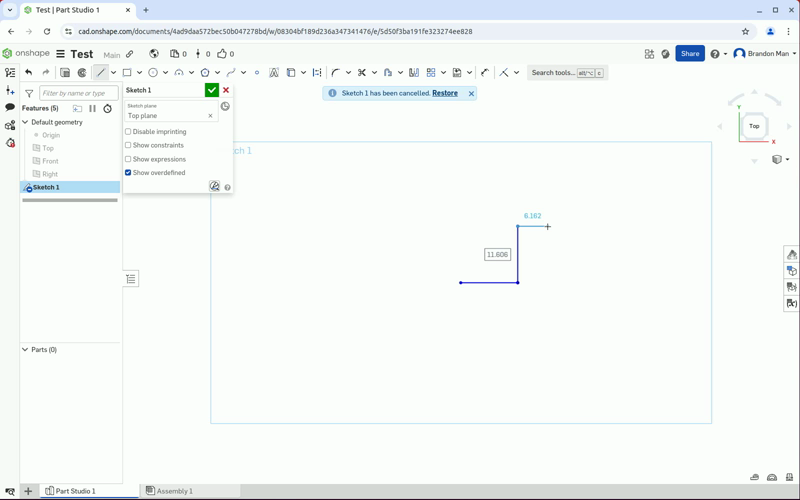
mouse_move(460, 226)
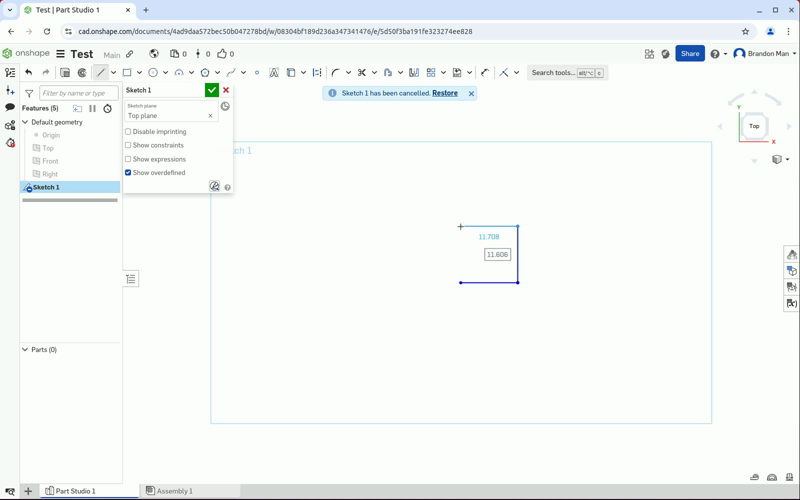
click(460, 226)
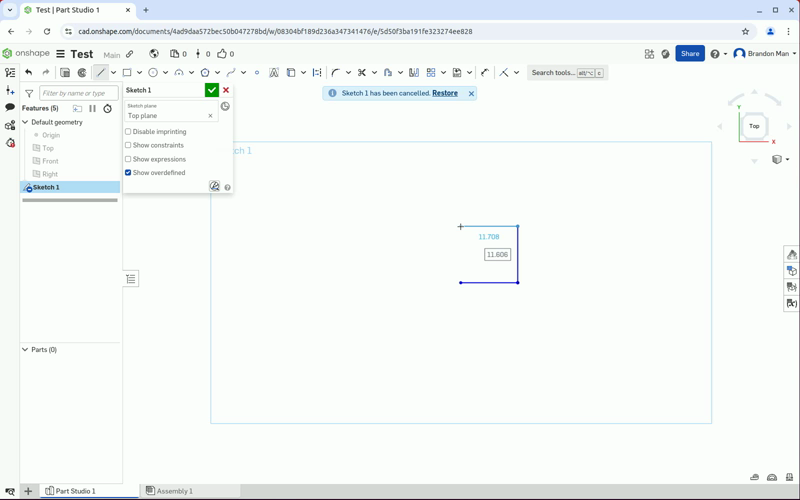
key_up(shift)
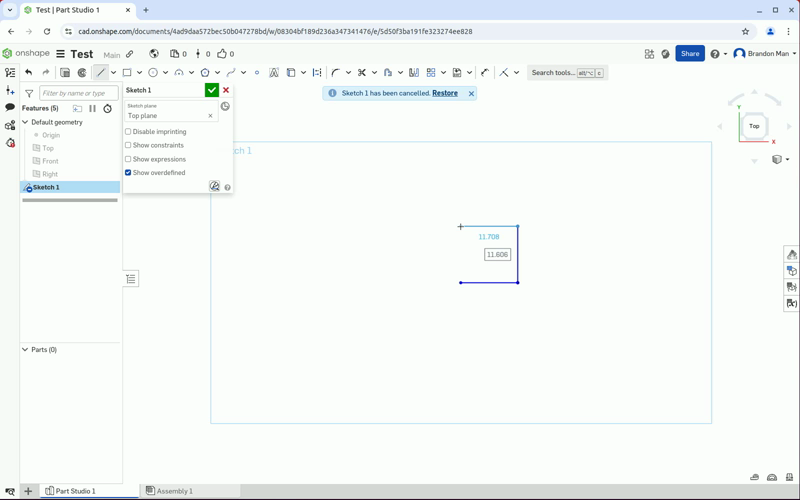
mouse_move(490, 226)
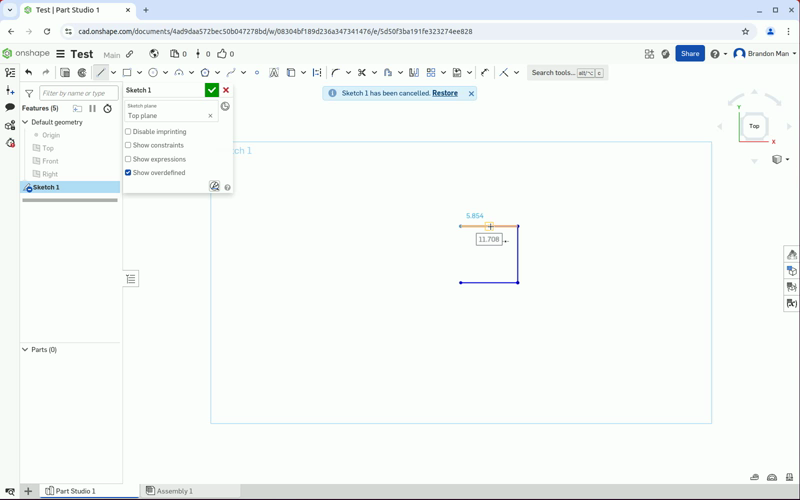
key_down(shift)
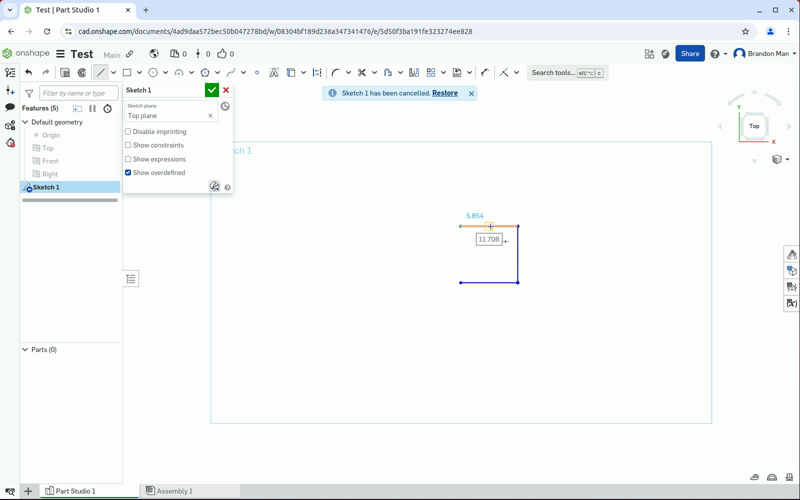
mouse_move(460, 282)
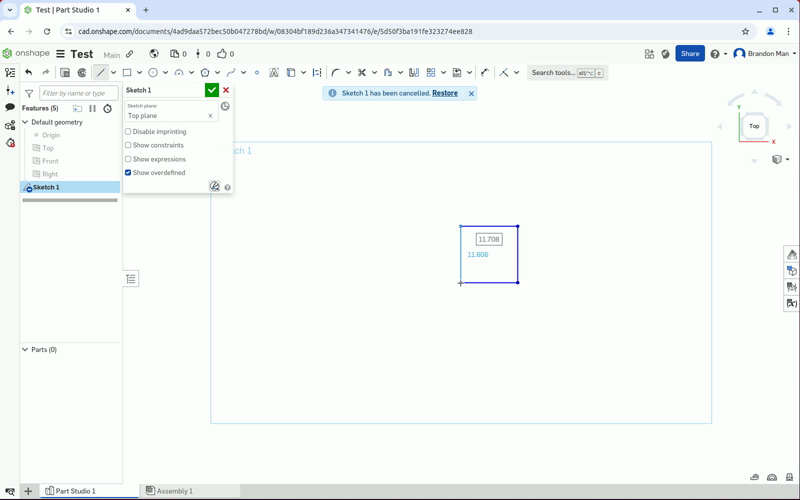
key_up(shift)
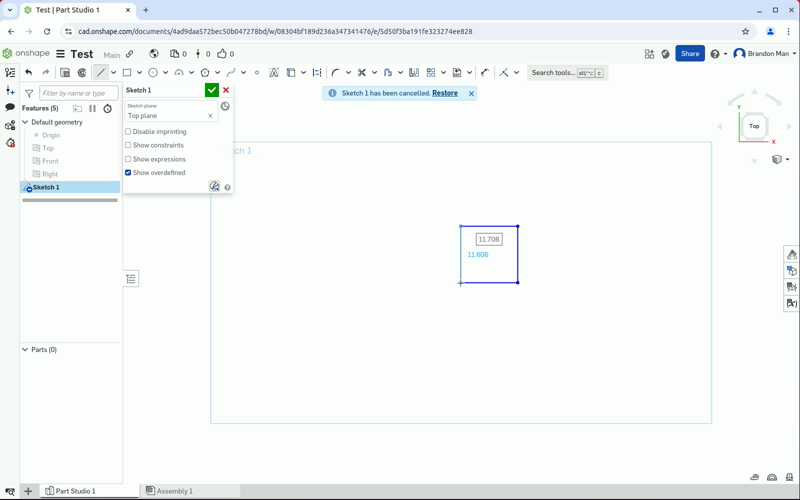
click(460, 282)
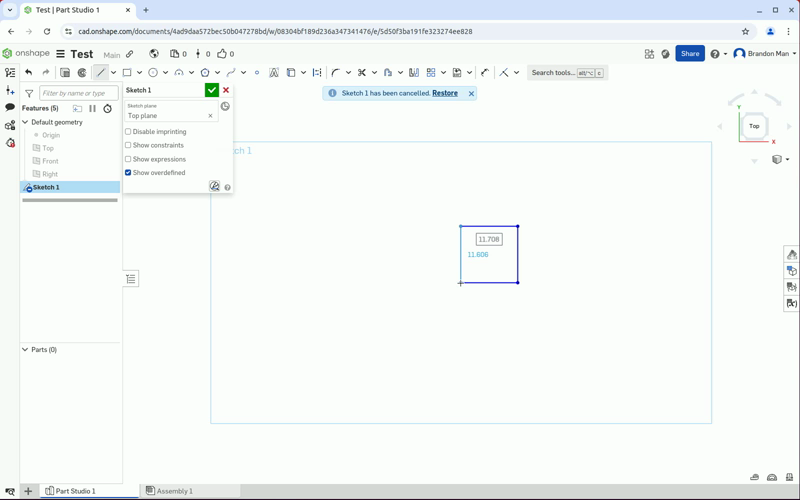
key(esc)
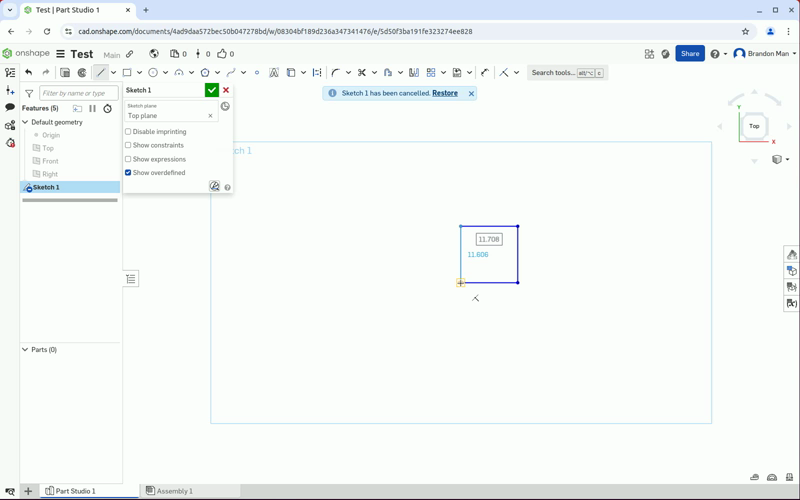
mouse_move(491, 240)
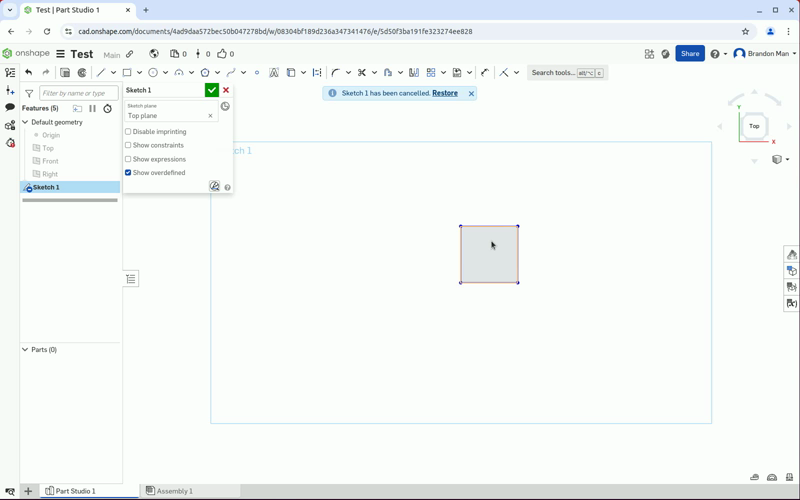
click(491, 240)
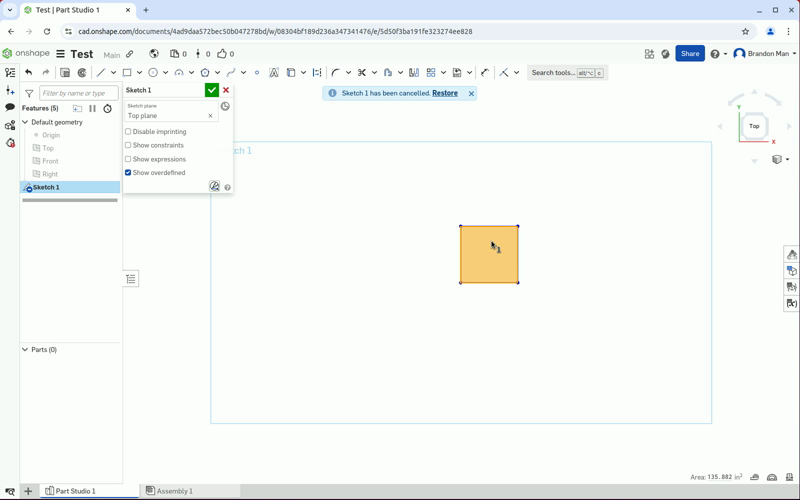
mouse_move(73, 352)
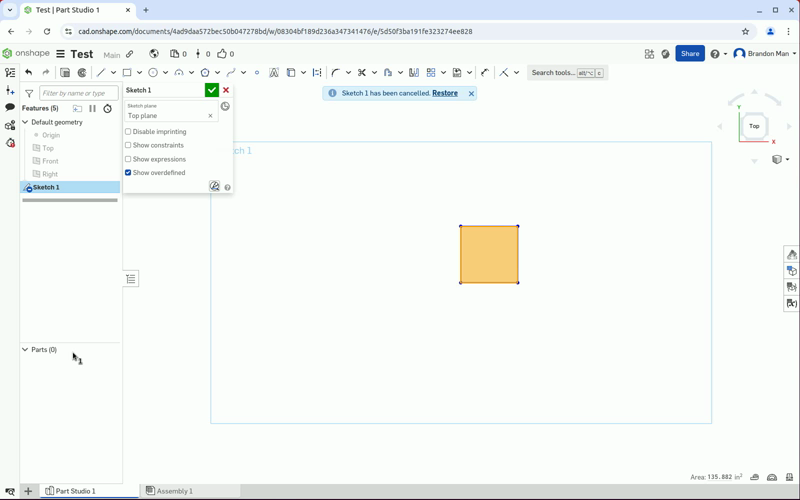
key(shift+y)
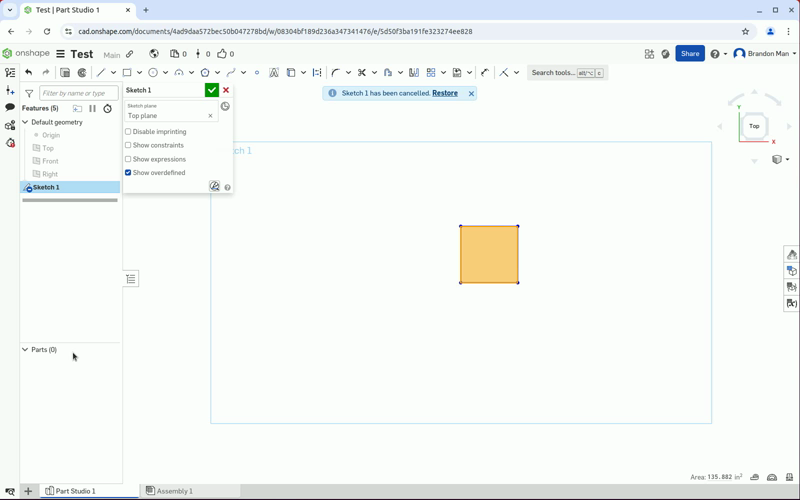
key(shift+e)
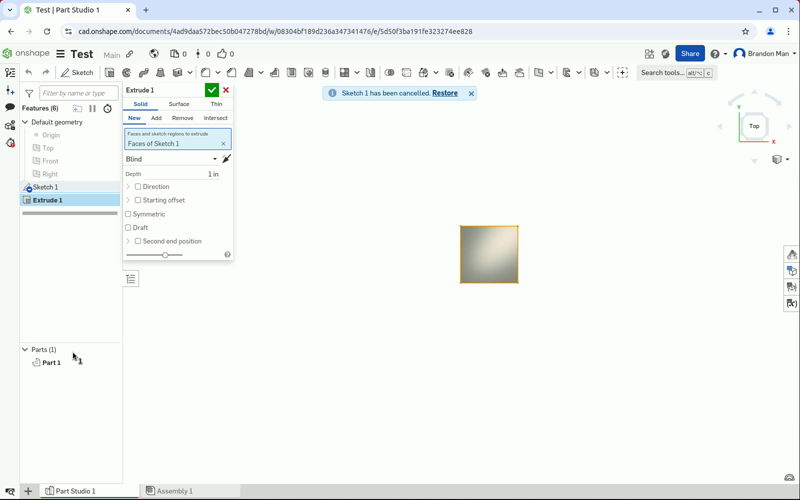
mouse_move(143, 106)
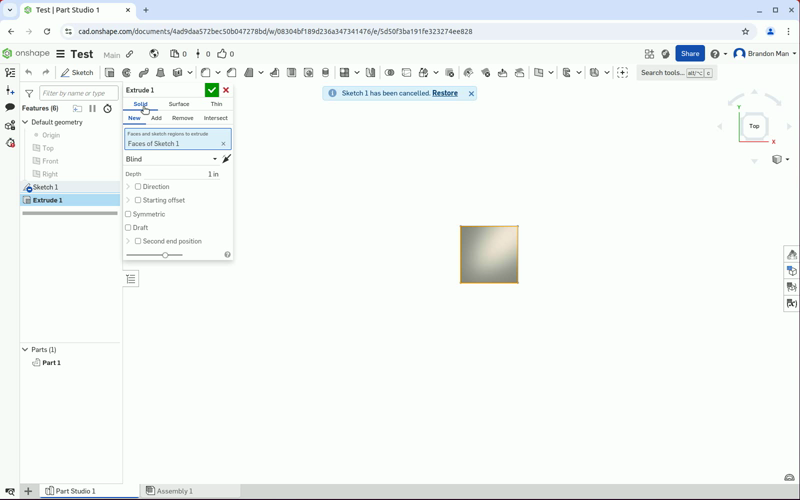
click(143, 106)
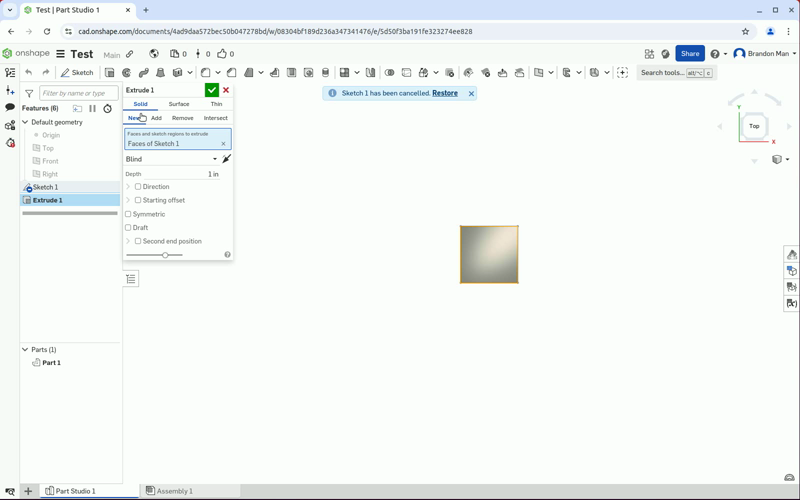
mouse_move(137, 120)
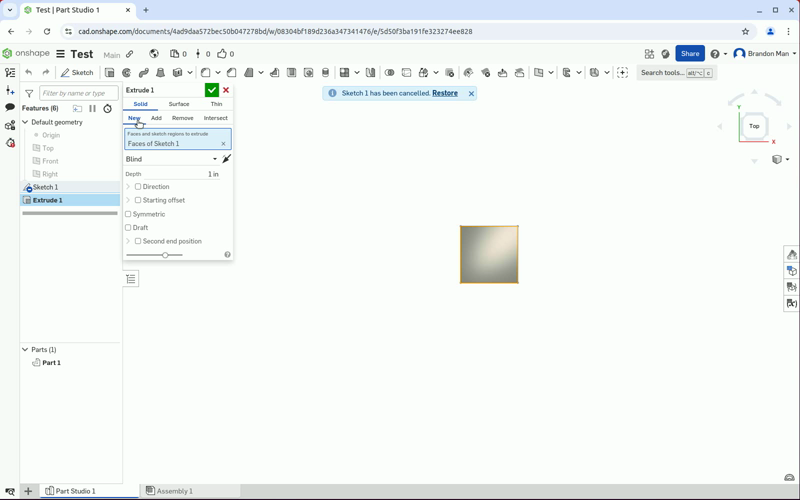
click(137, 120)
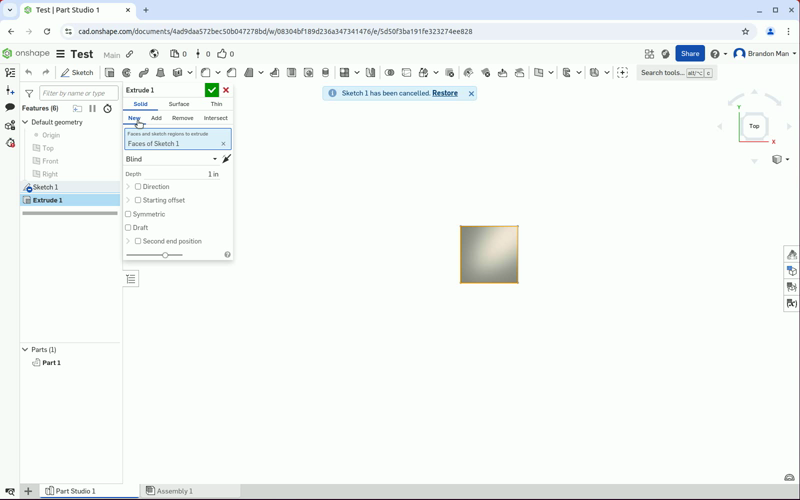
key(tab, 4)
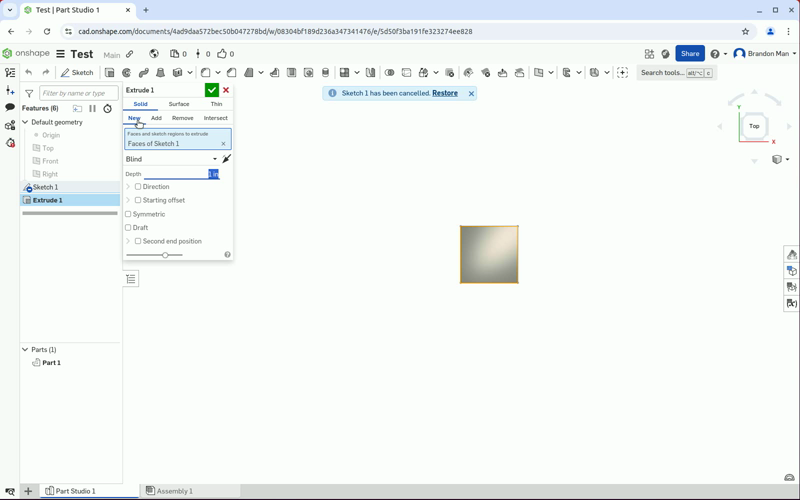
text(23.108)
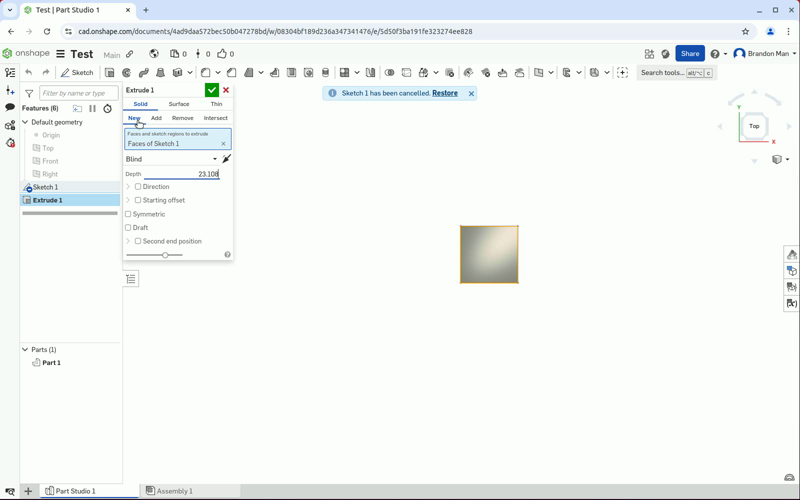
key(enter)
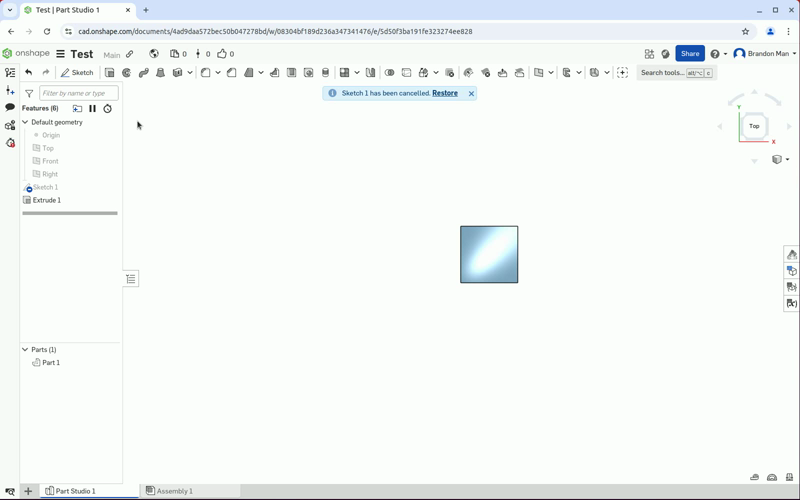
key(shift+h)
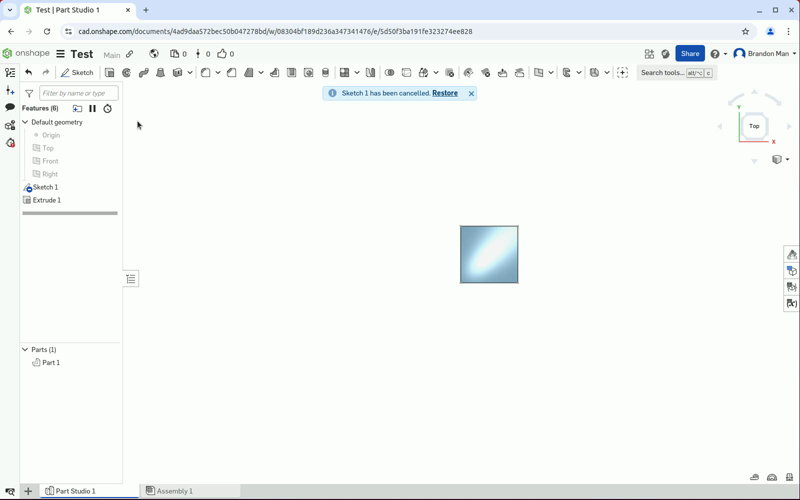
key(shift+h)
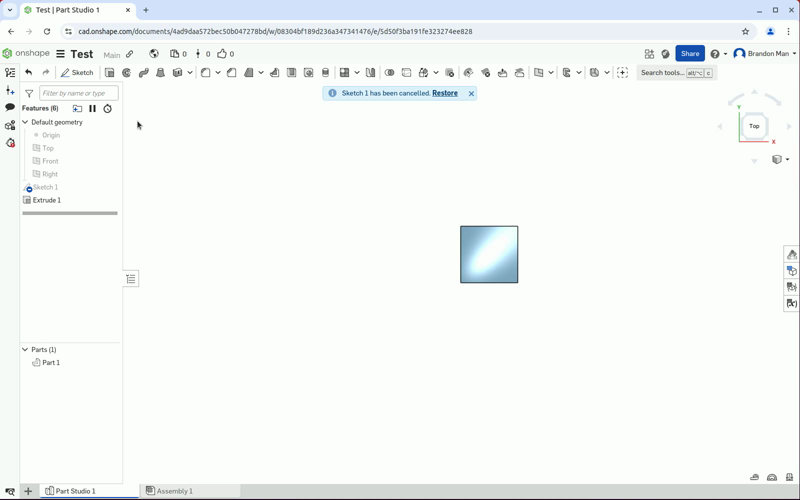
mouse_move(73, 189)
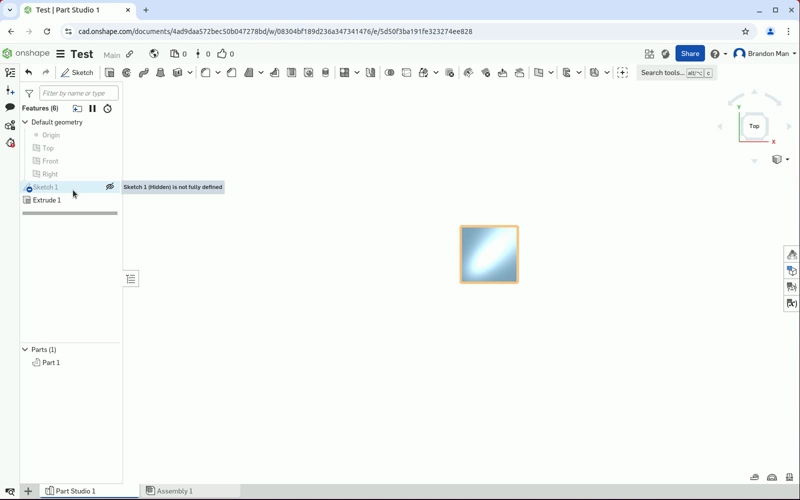
click(73, 189)
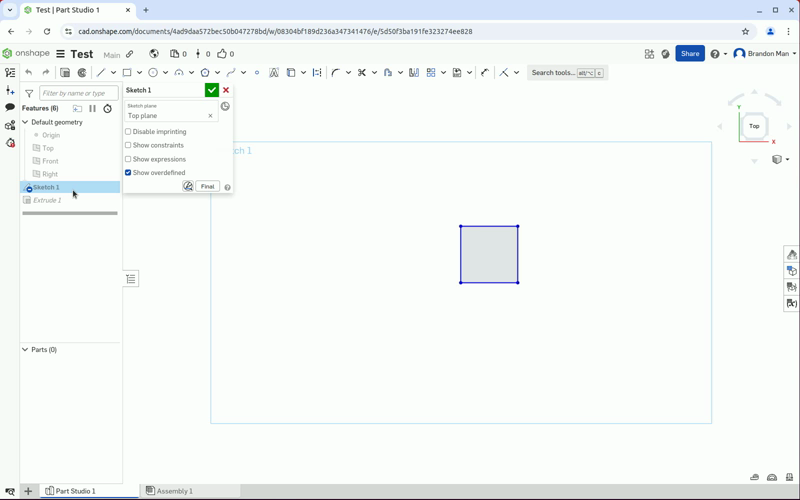
mouse_move(229, 92)
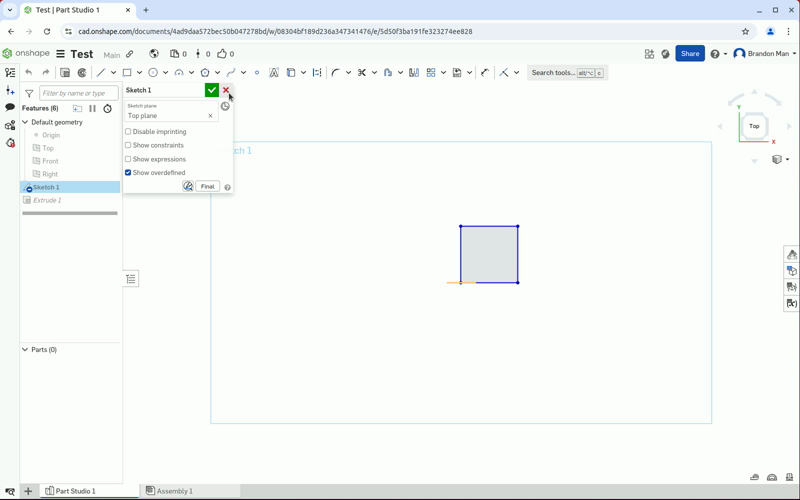
click(229, 92)
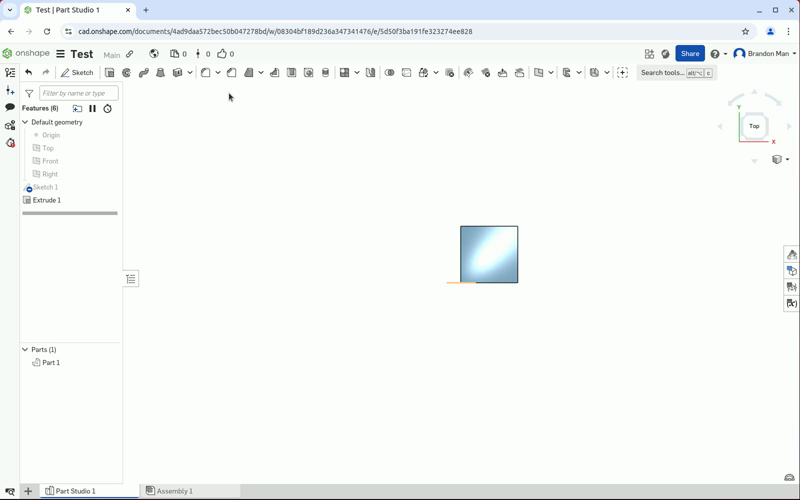
mouse_move(73, 352)
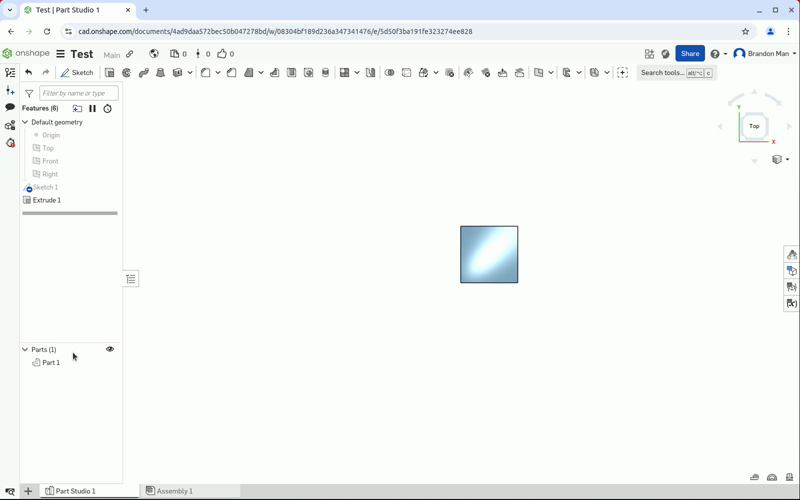
key(y)
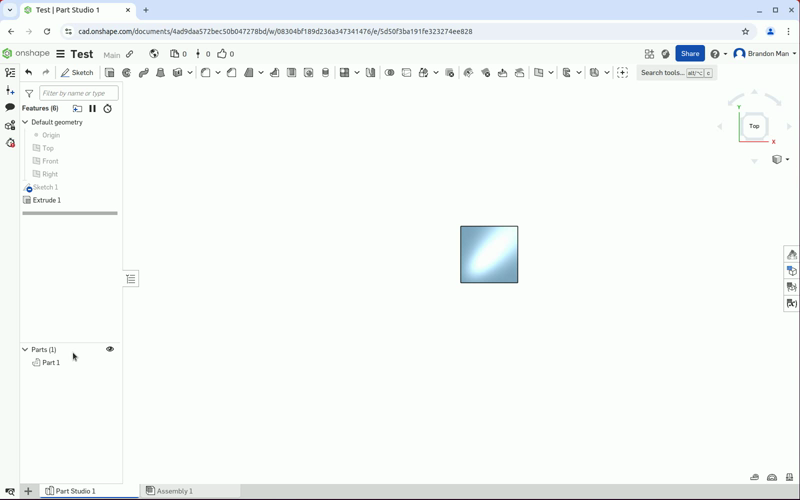
key(shift+p)
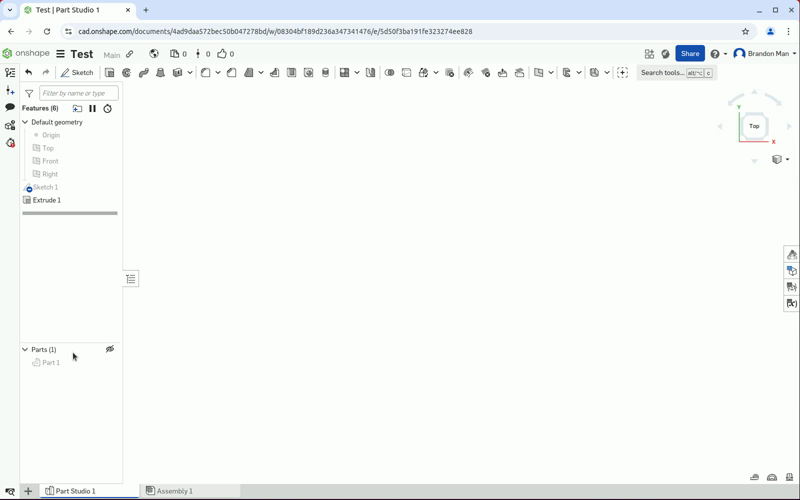
key(space)
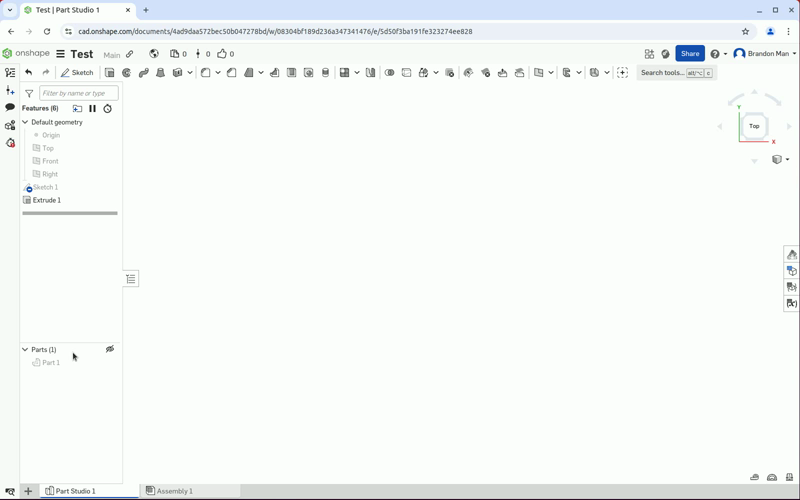
key_down(shift)
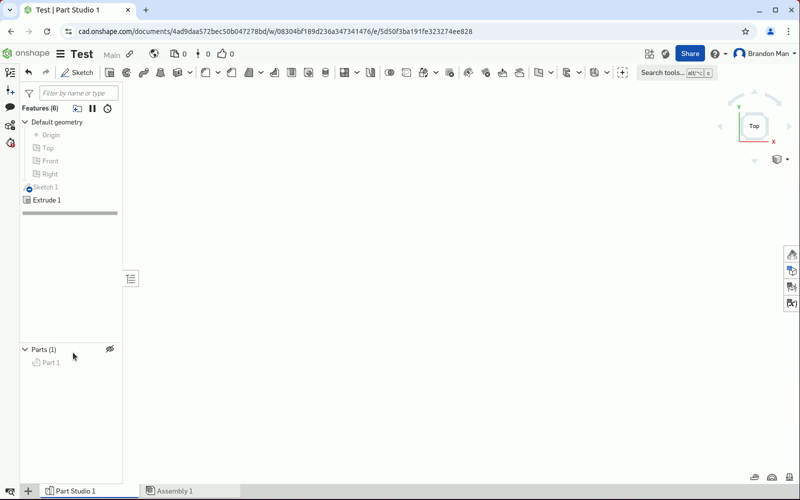
key(up)
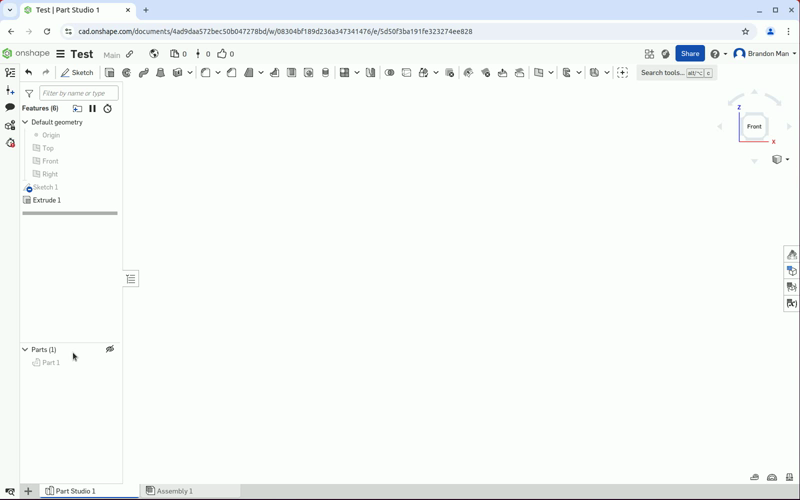
key_up(shift)
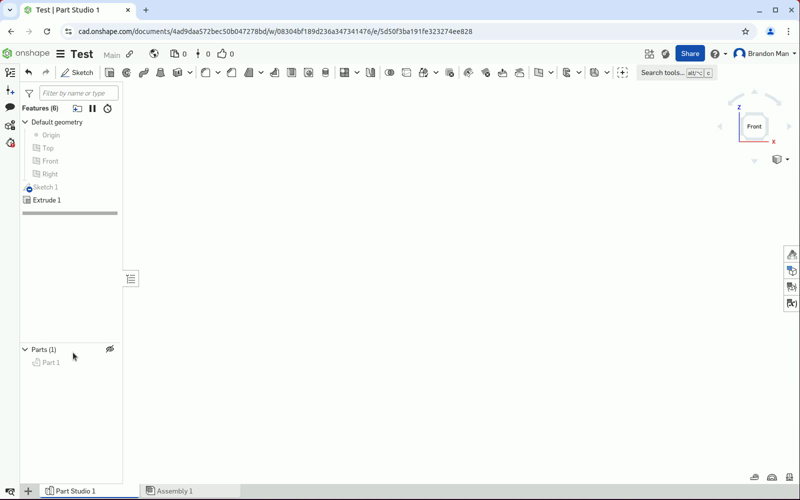
mouse_move(73, 352)
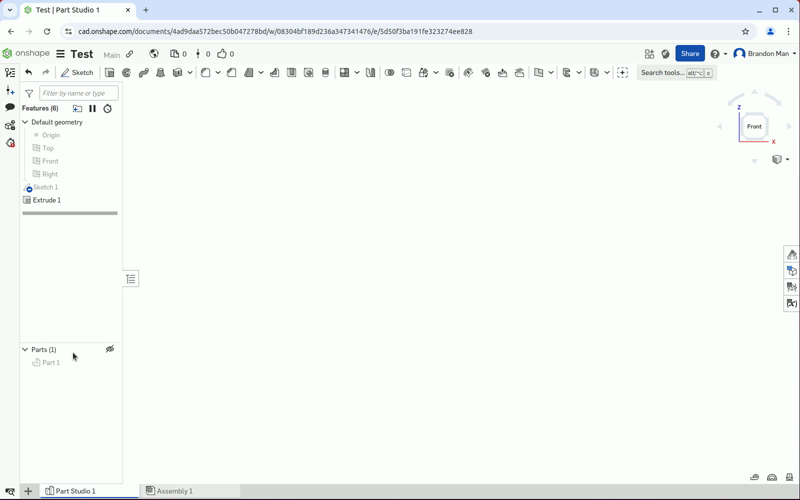
key(shift+y)
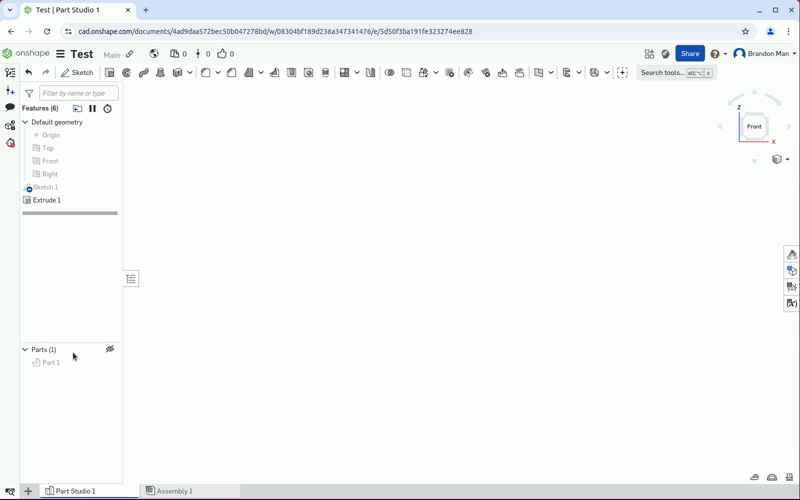
key(shift+s)
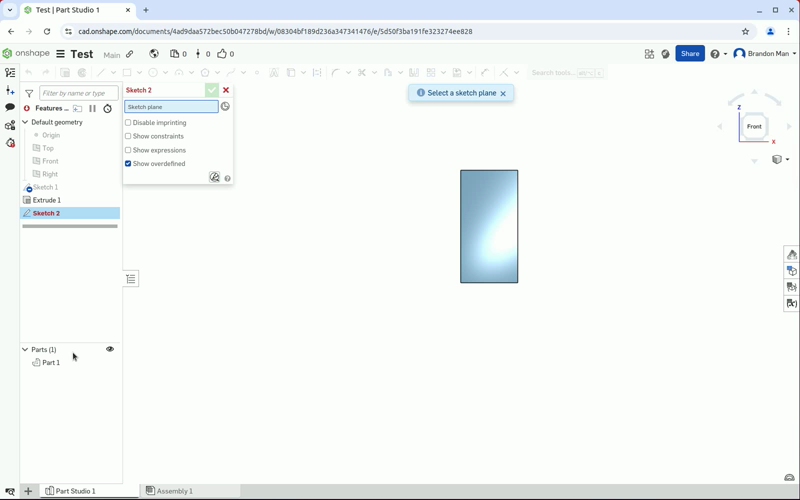
mouse_move(73, 163)
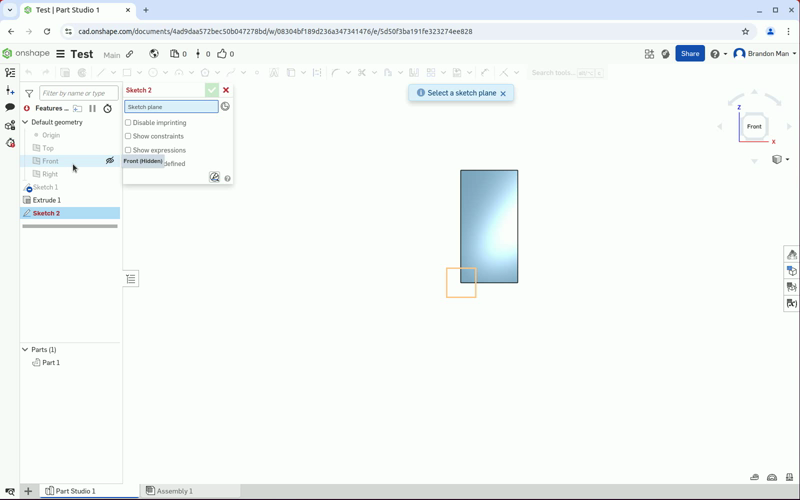
click(73, 163)
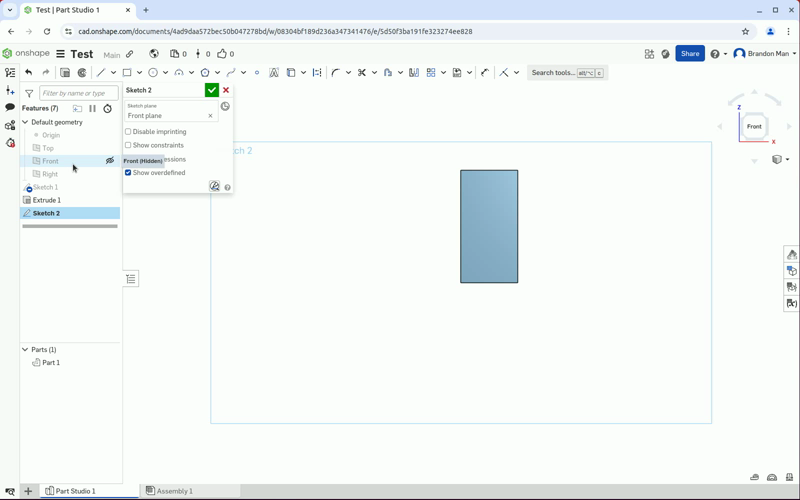
mouse_move(73, 352)
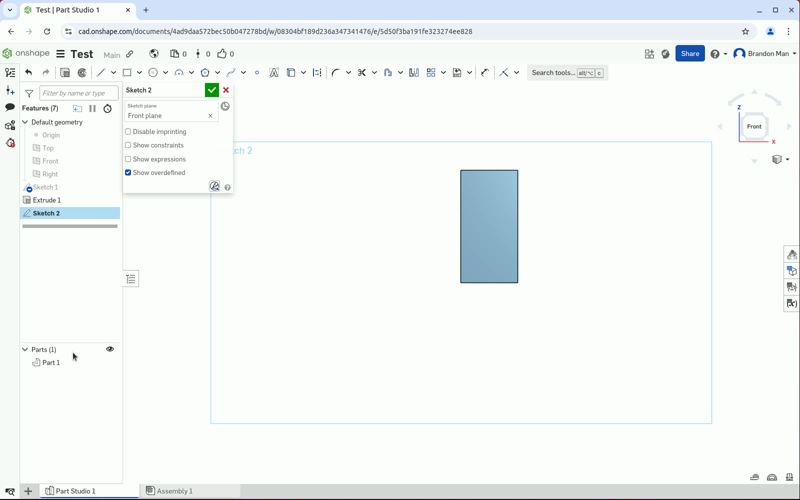
key(y)
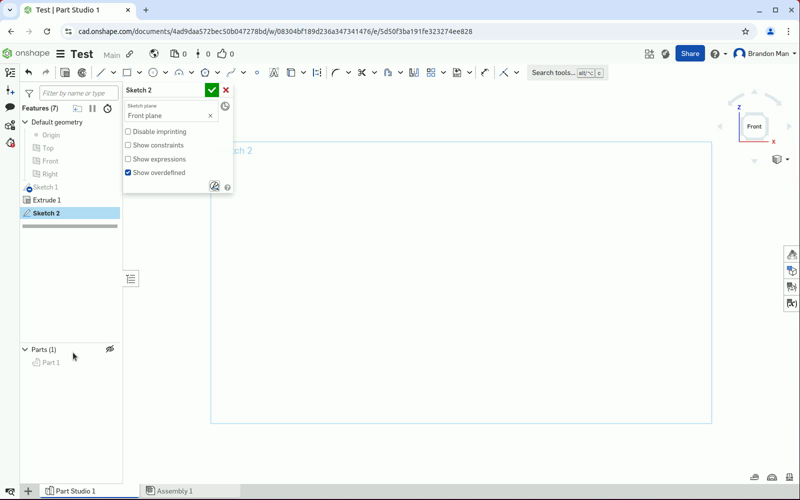
key(c)
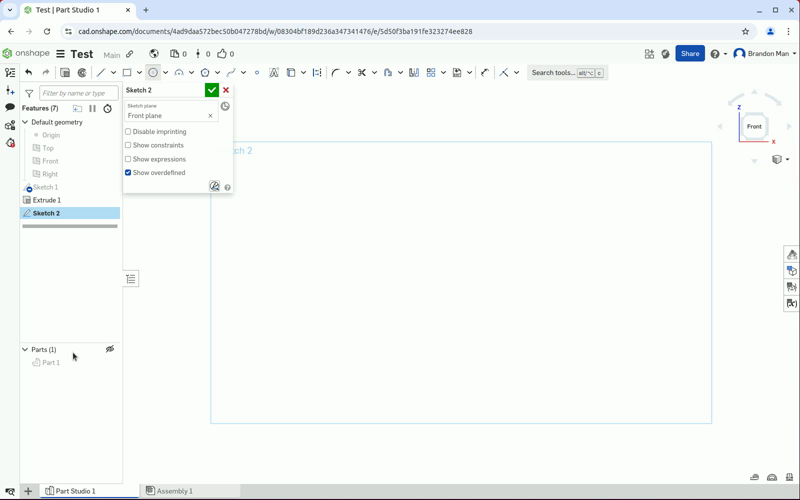
key_down(shift)
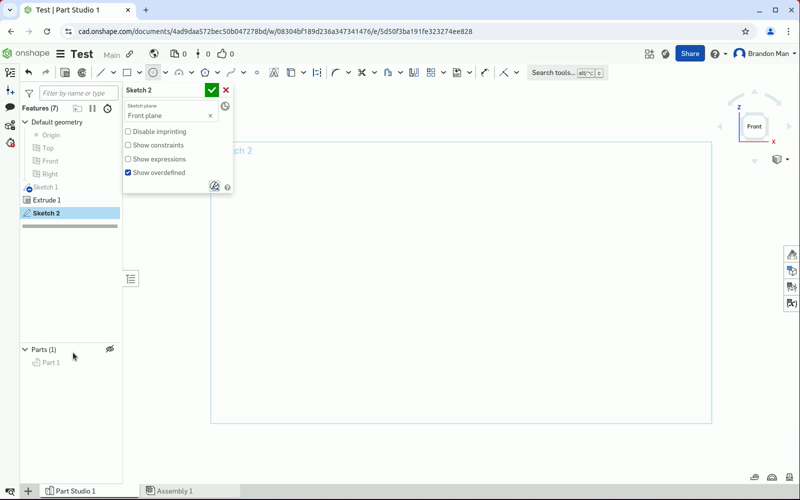
mouse_move(490, 254)
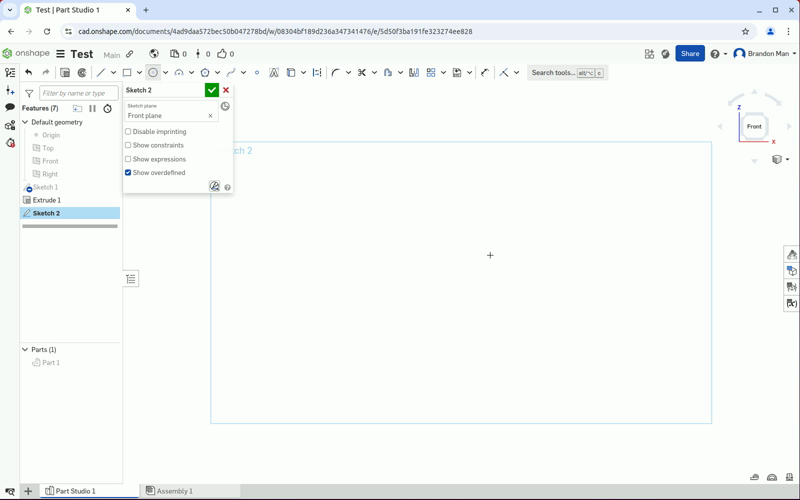
click(490, 254)
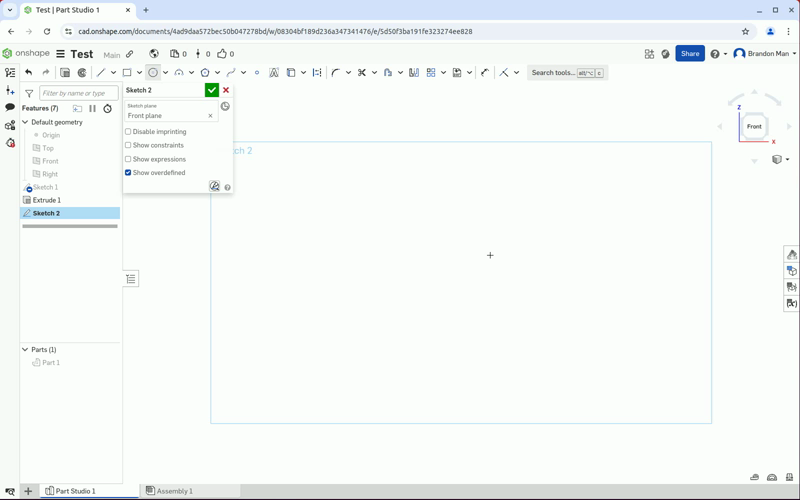
key_up(shift)
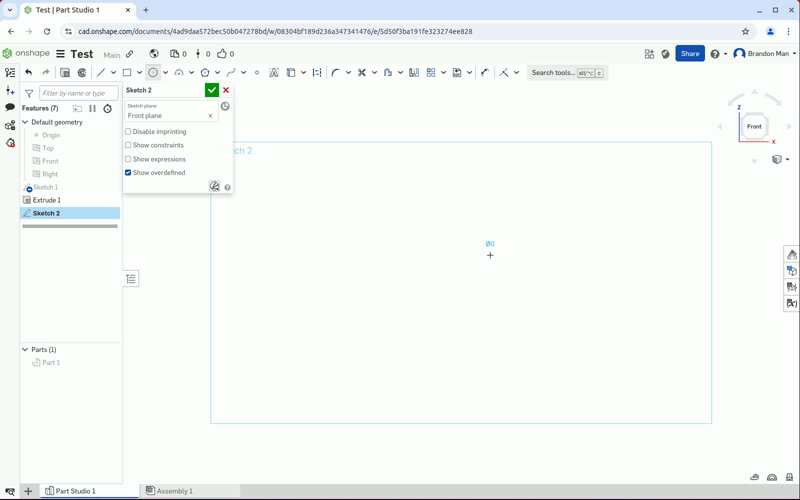
mouse_move(507, 254)
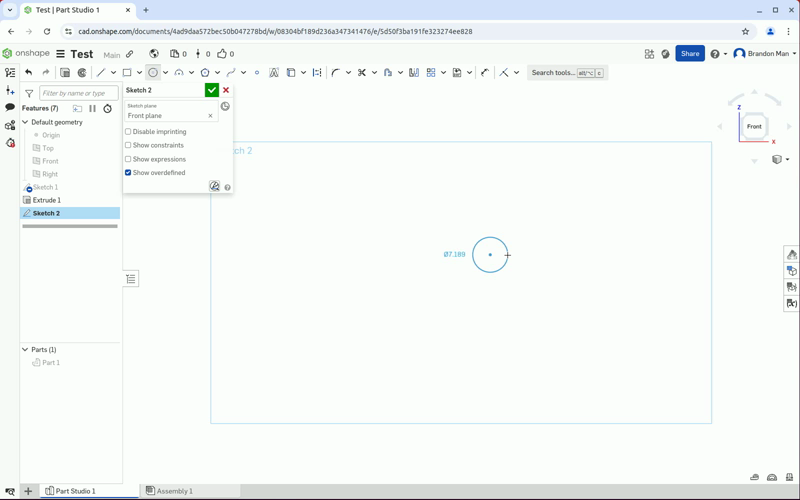
click(507, 254)
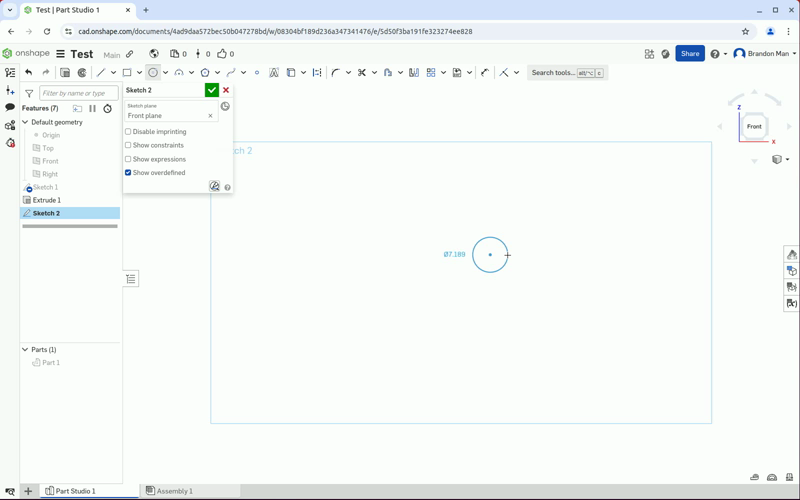
key(esc)
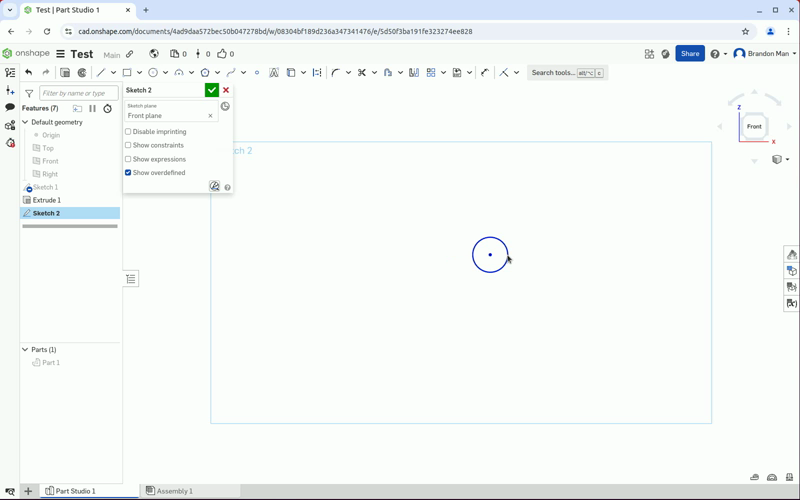
mouse_move(499, 243)
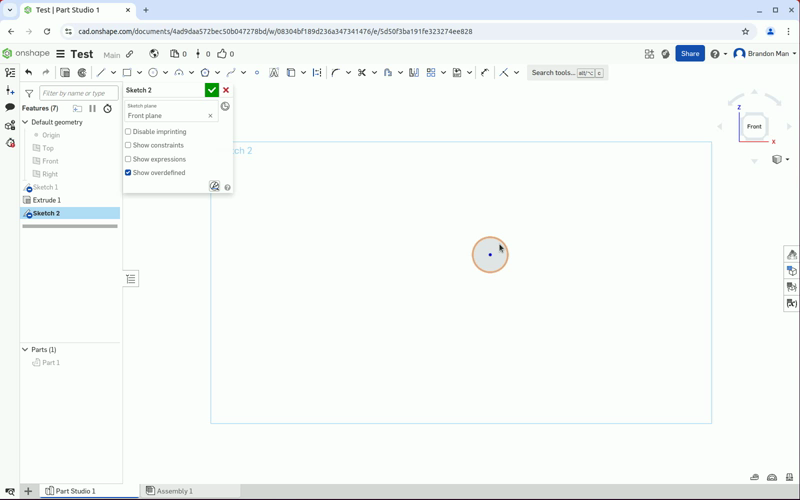
scroll(6)
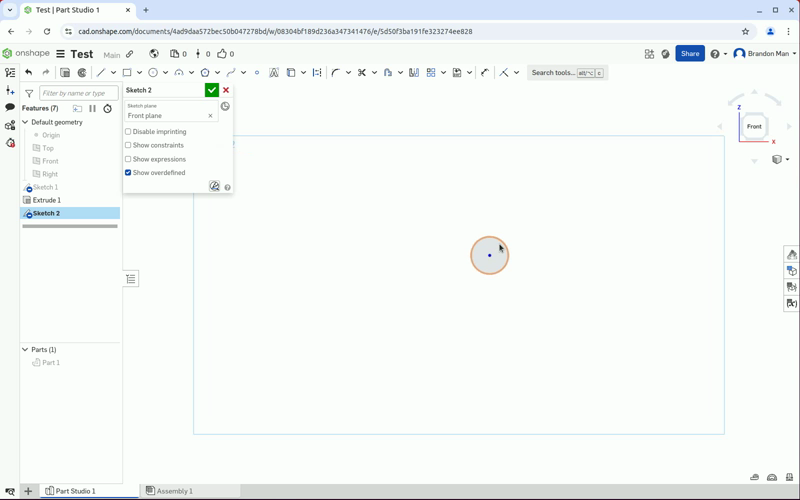
scroll(6)
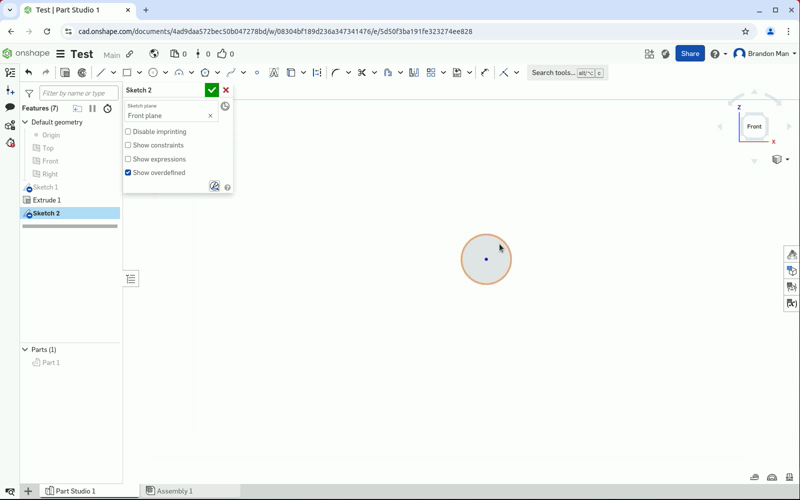
scroll(6)
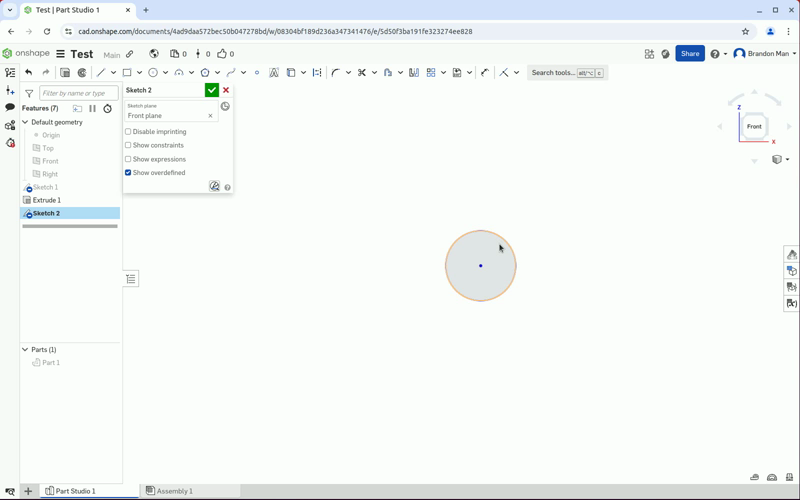
scroll(6)
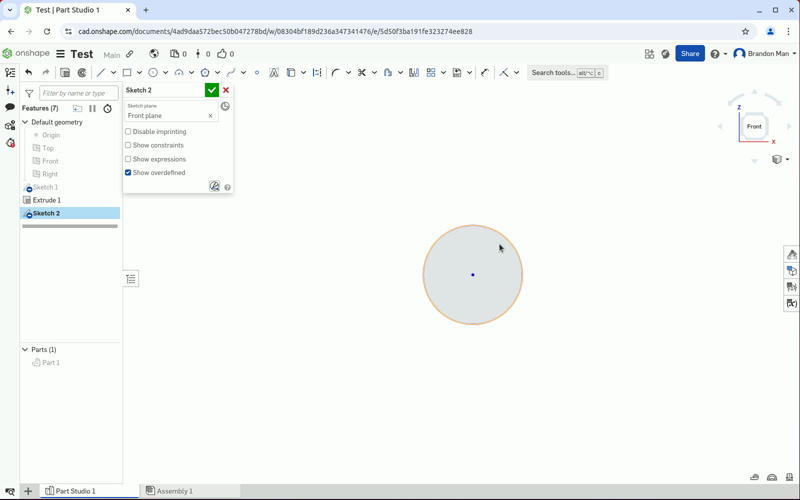
scroll(6)
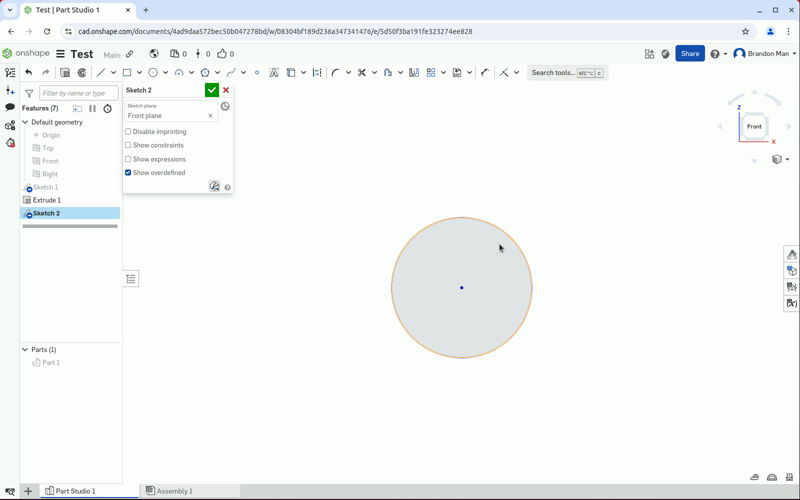
scroll(6)
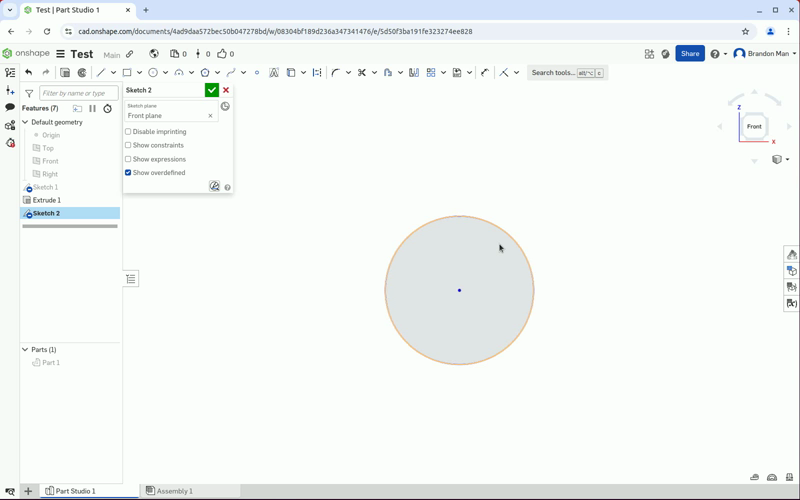
scroll(6)
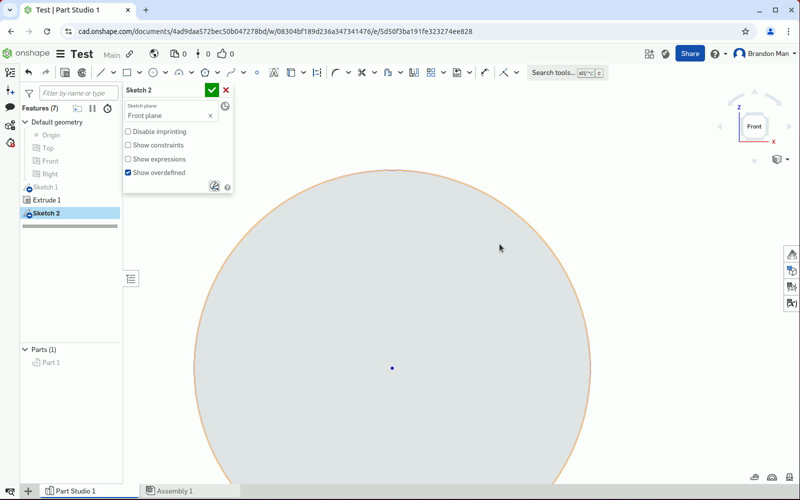
click(499, 243)
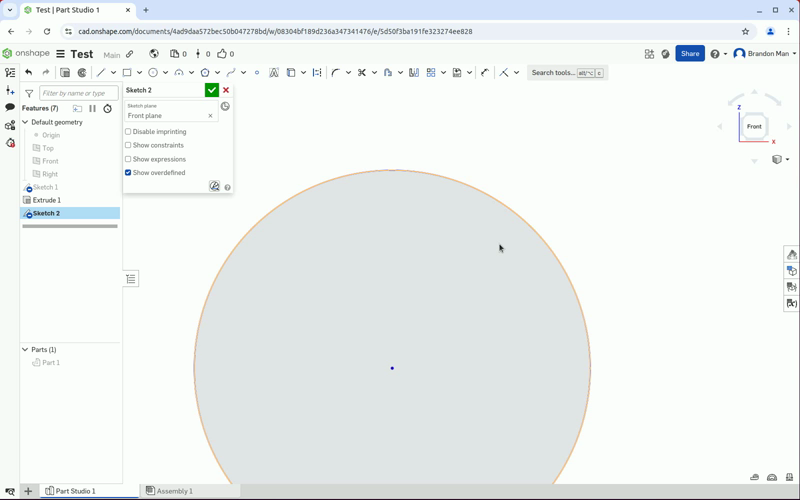
scroll(-6)
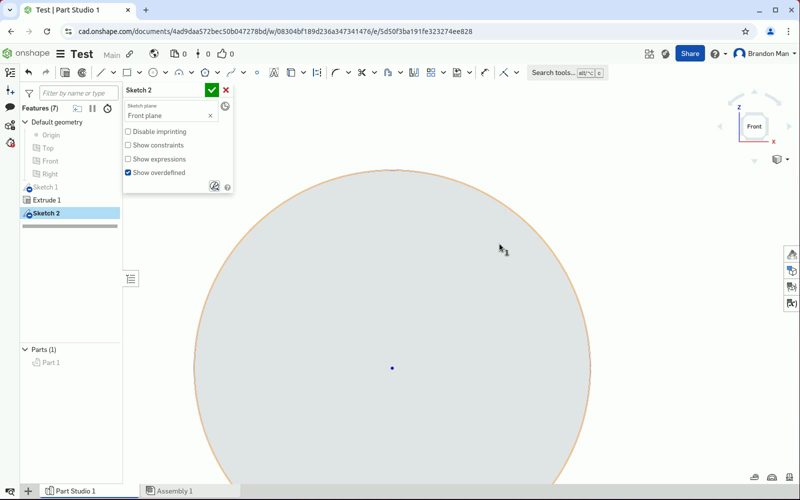
scroll(-6)
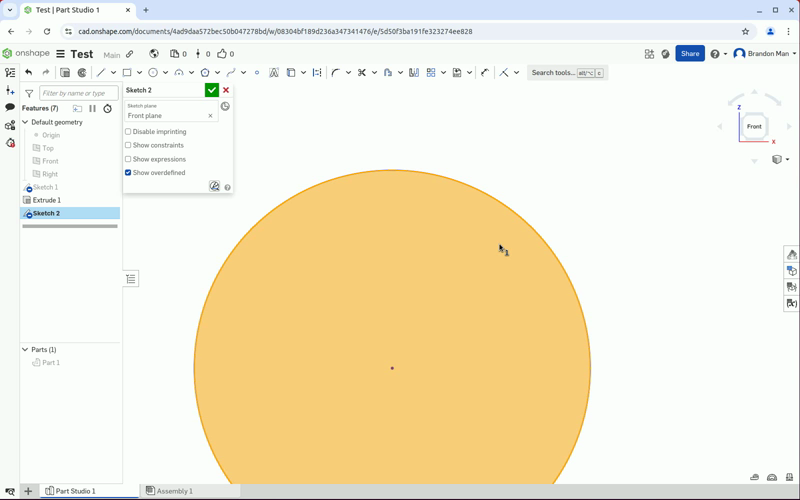
scroll(-6)
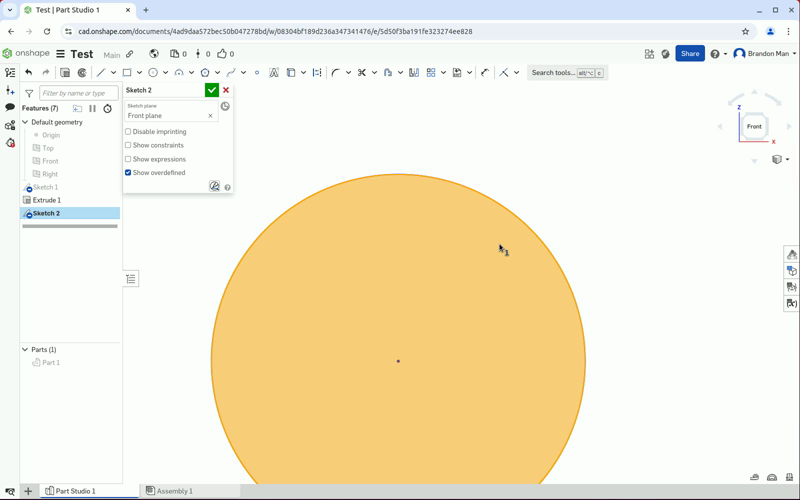
scroll(-6)
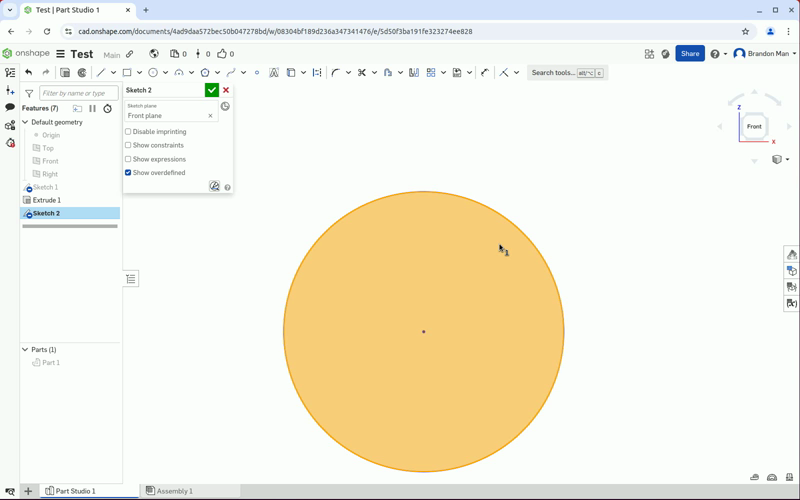
scroll(-6)
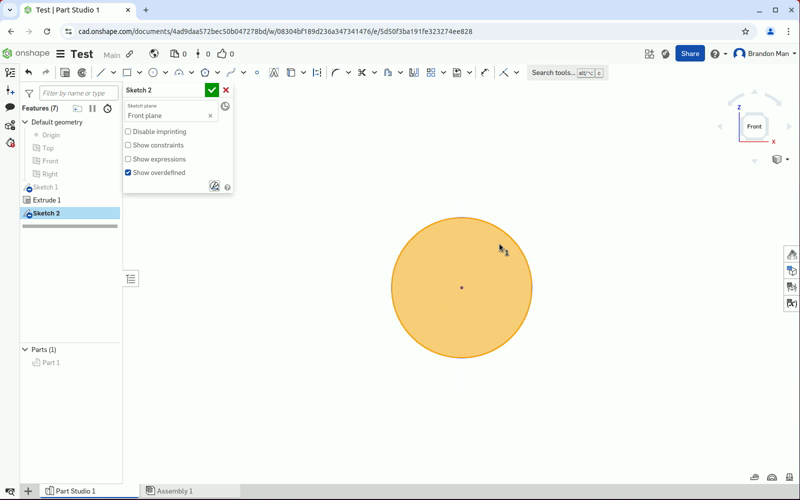
scroll(-6)
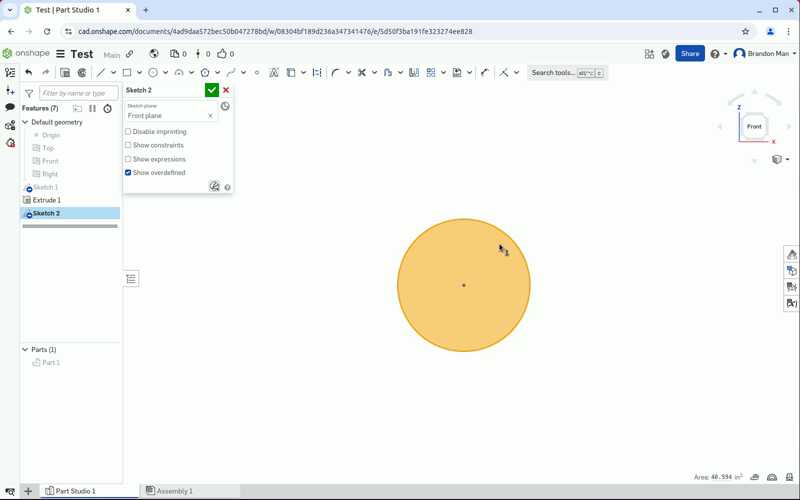
scroll(-6)
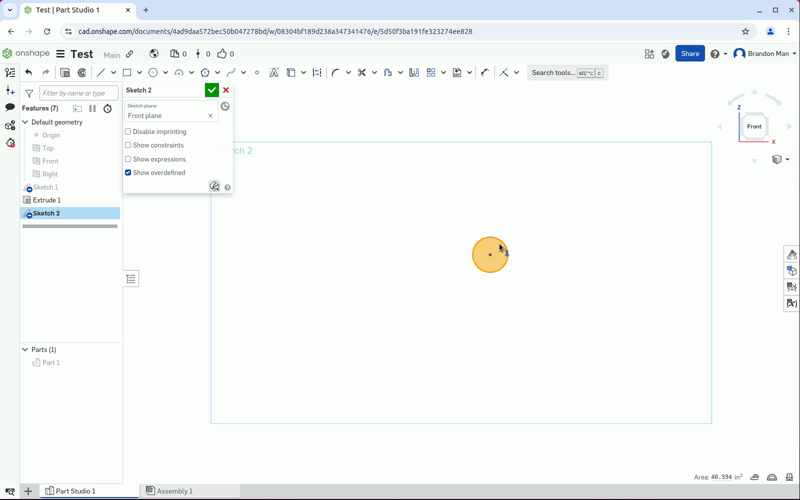
mouse_move(73, 352)
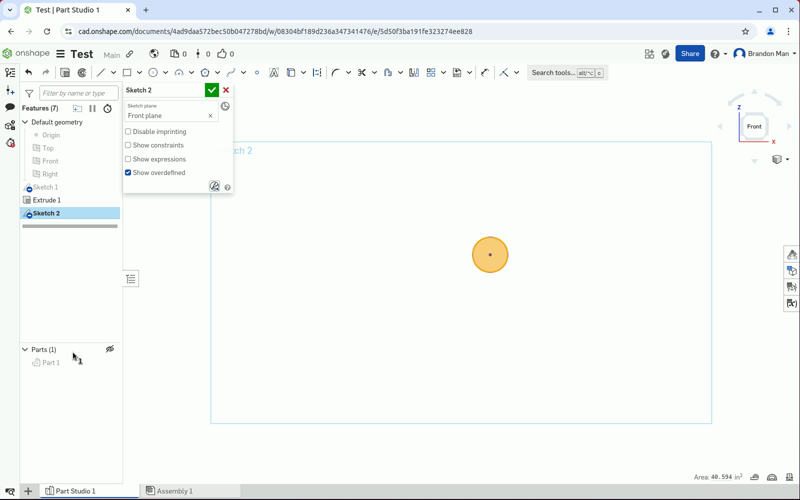
key(shift+y)
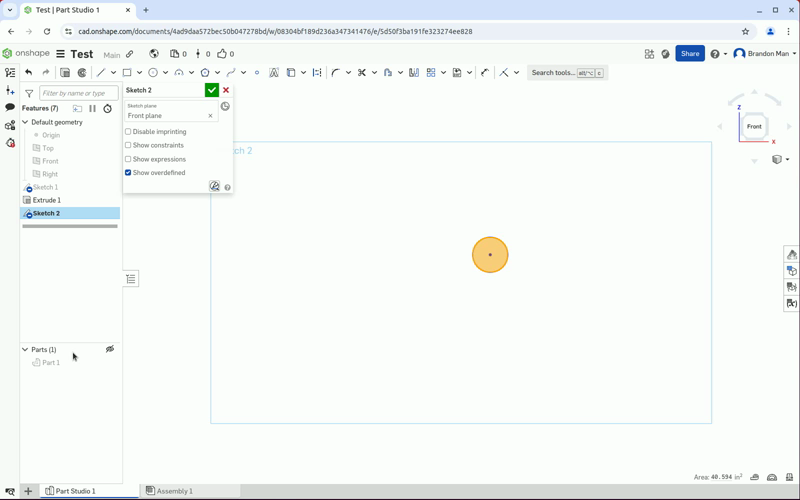
key(shift+e)
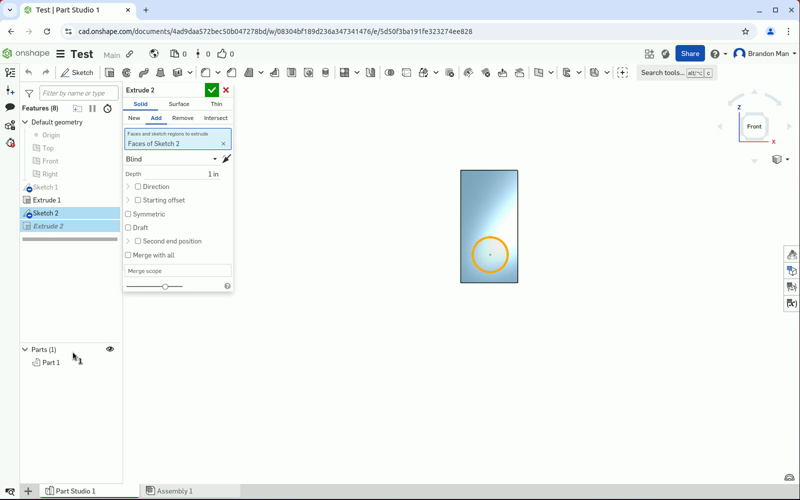
mouse_move(143, 106)
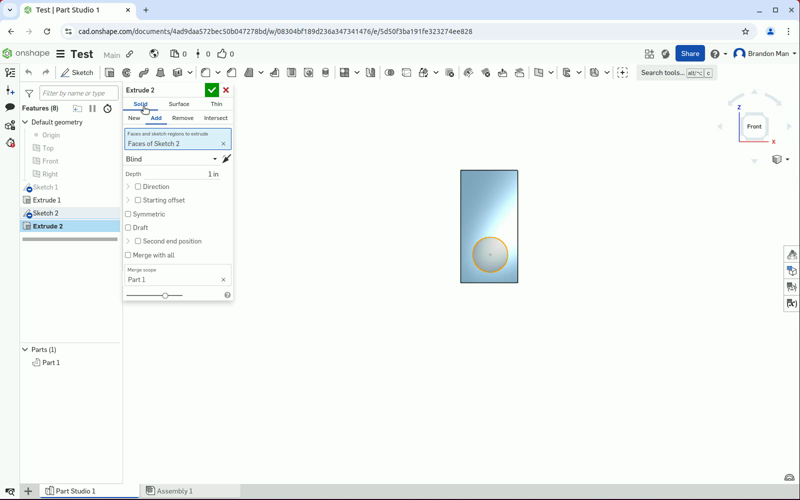
click(143, 106)
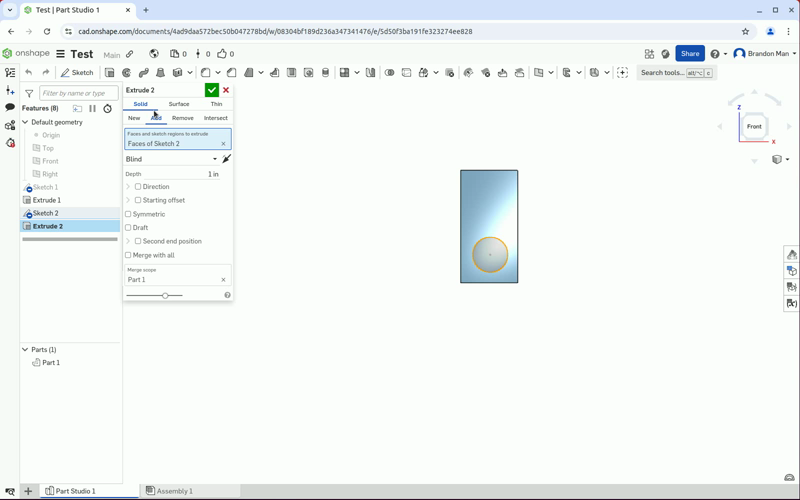
mouse_move(186, 120)
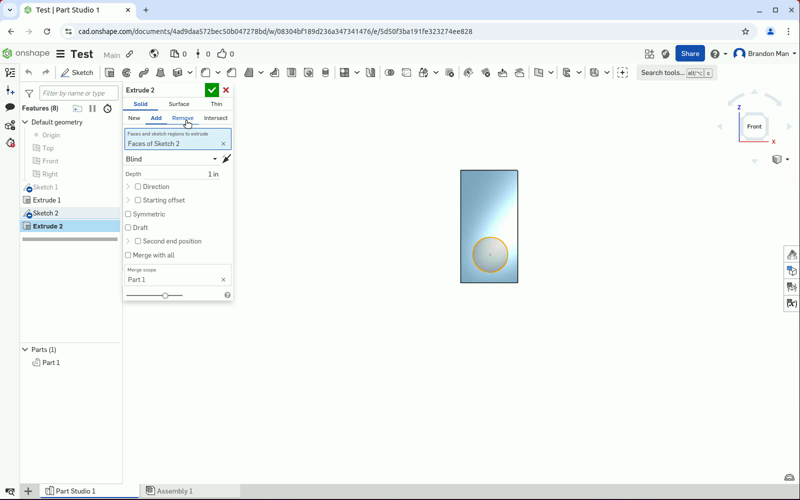
click(186, 120)
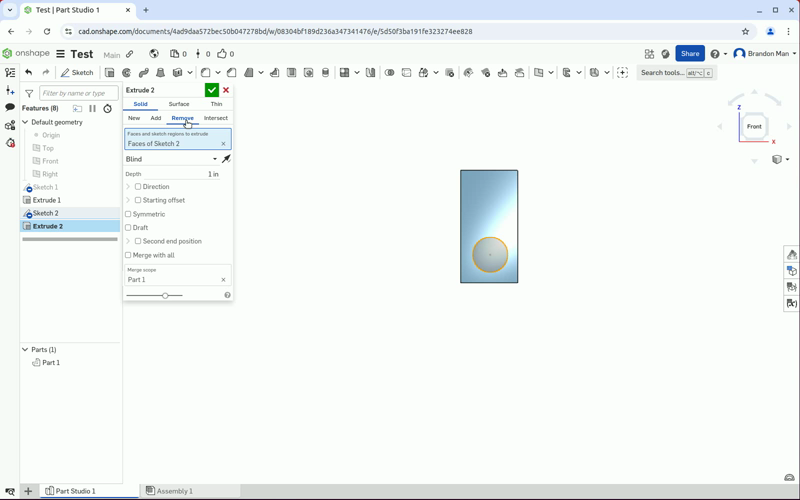
key(tab, 4)
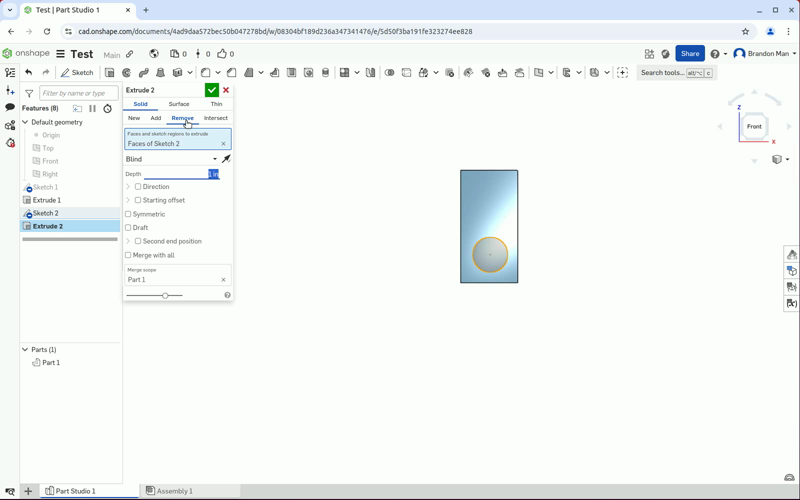
text(11.554)
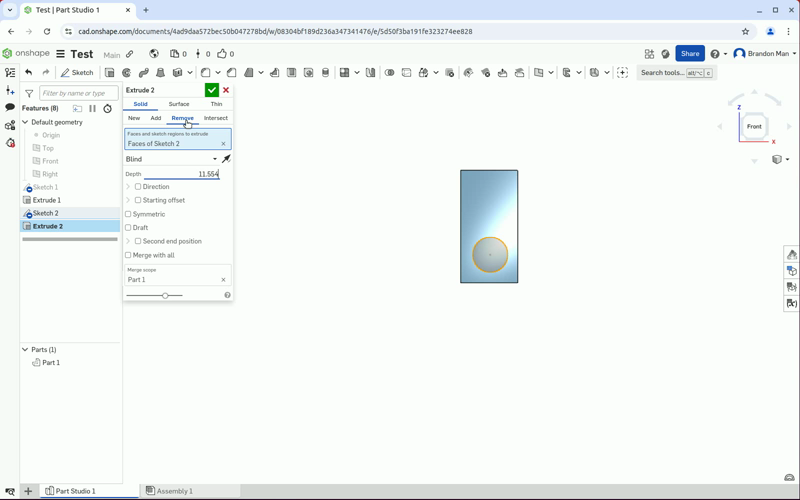
key(tab, 6)
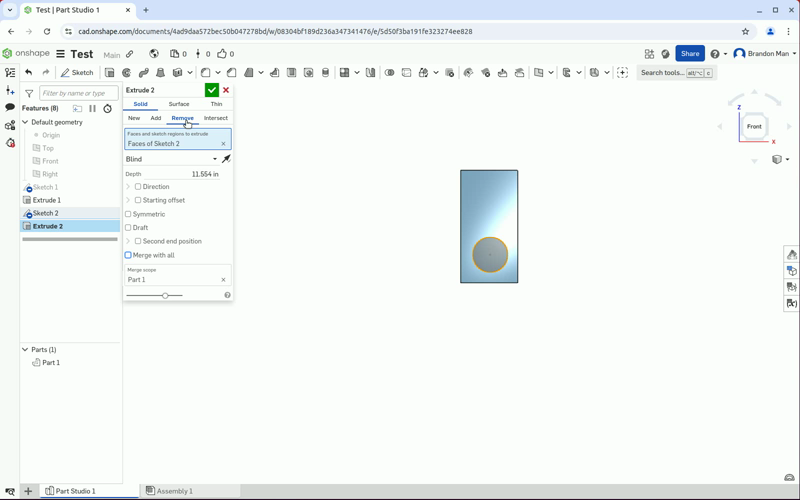
key(space)
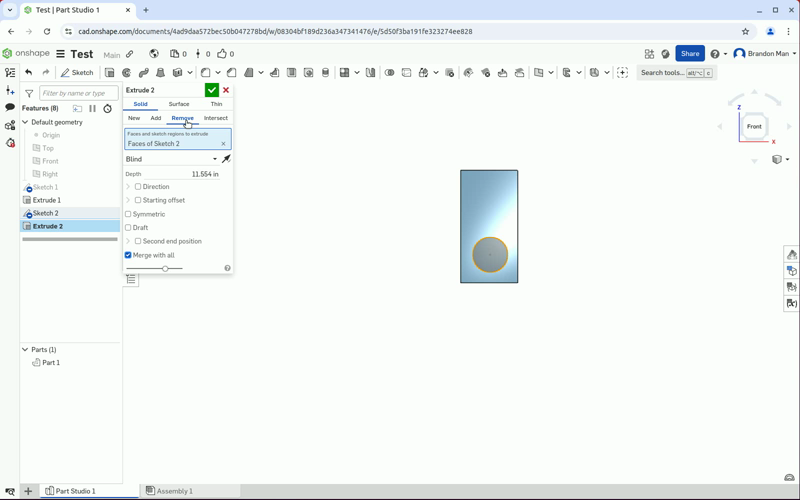
key(enter)
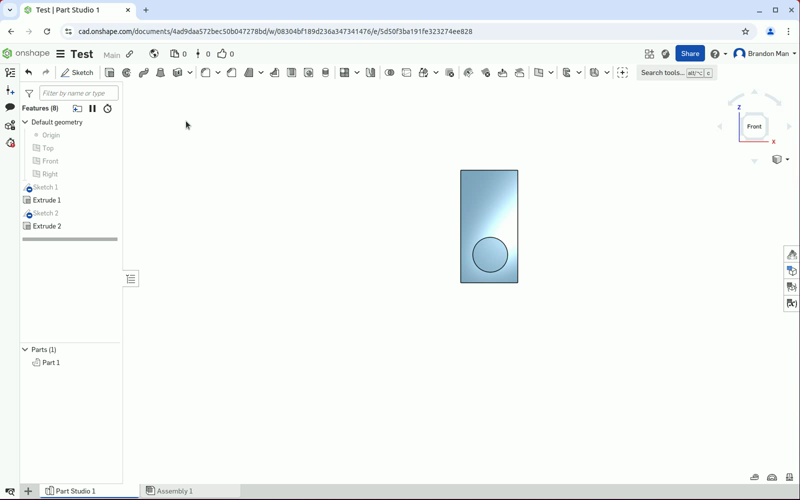
key(shift+h)
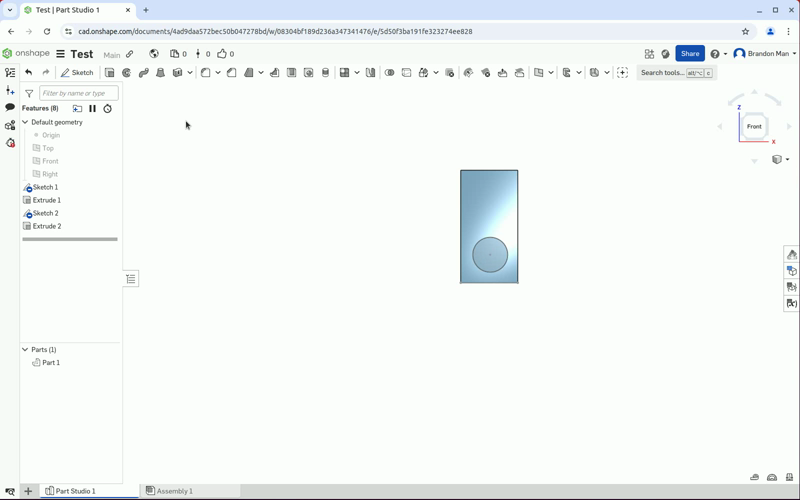
key(shift+h)
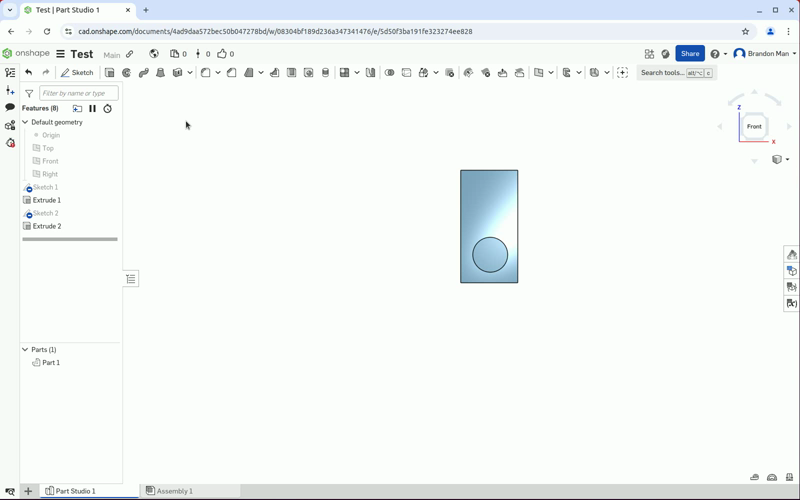
mouse_move(73, 189)
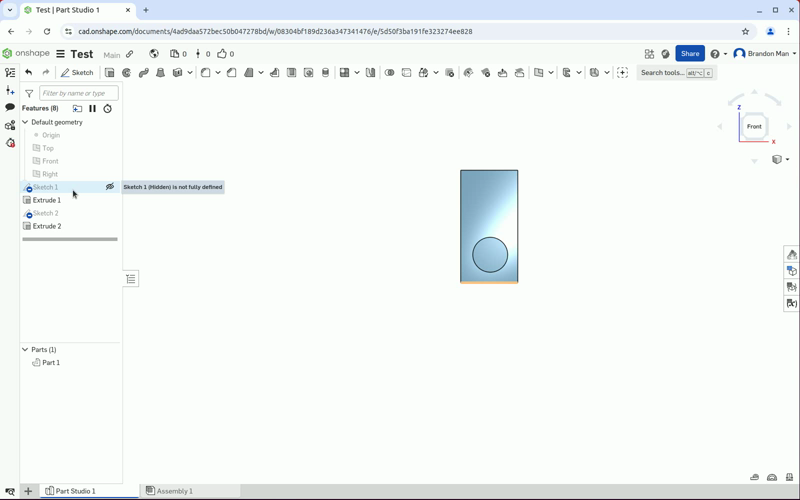
click(73, 189)
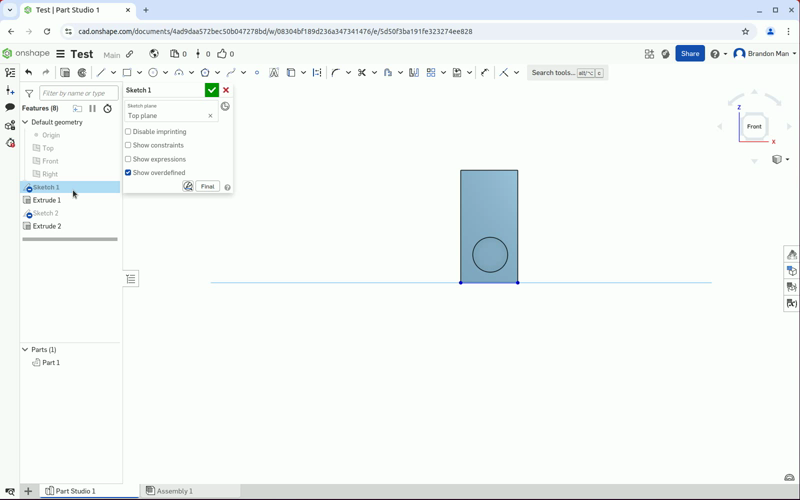
mouse_move(229, 92)
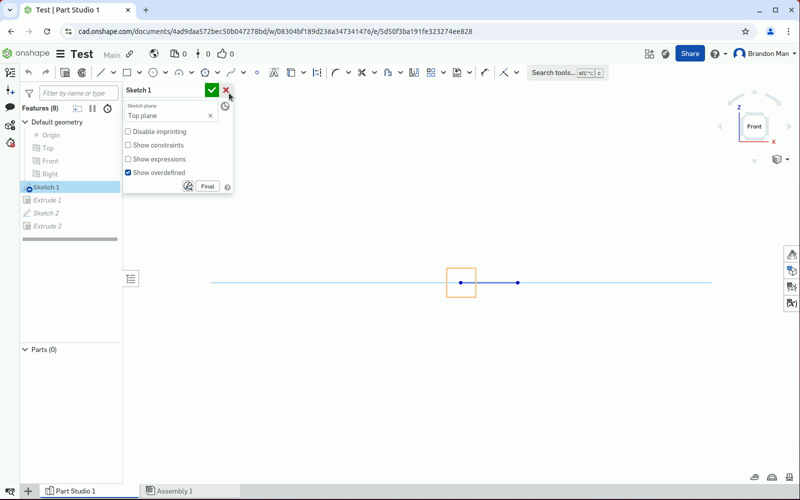
click(229, 92)
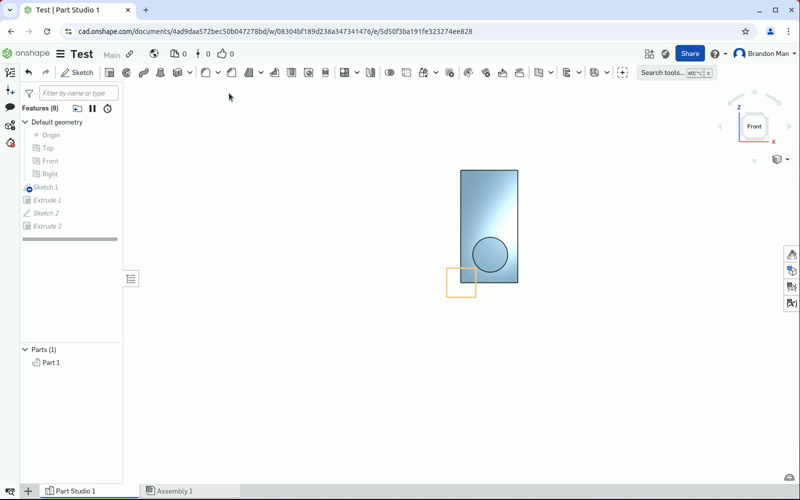
mouse_move(73, 352)
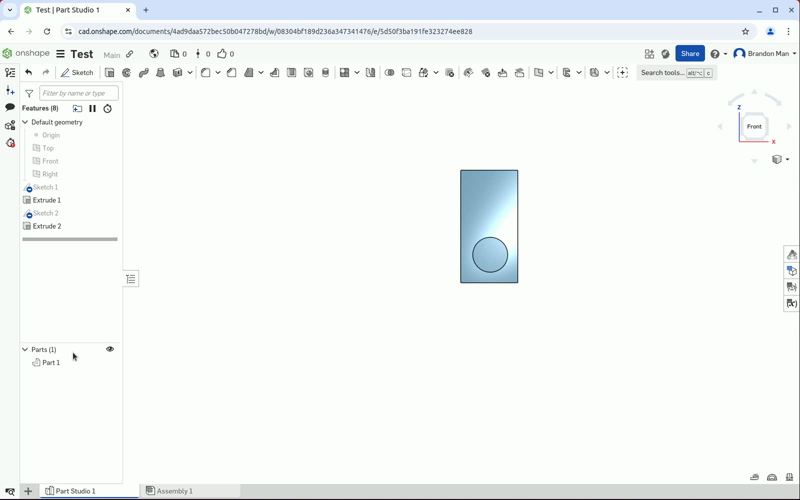
key(y)
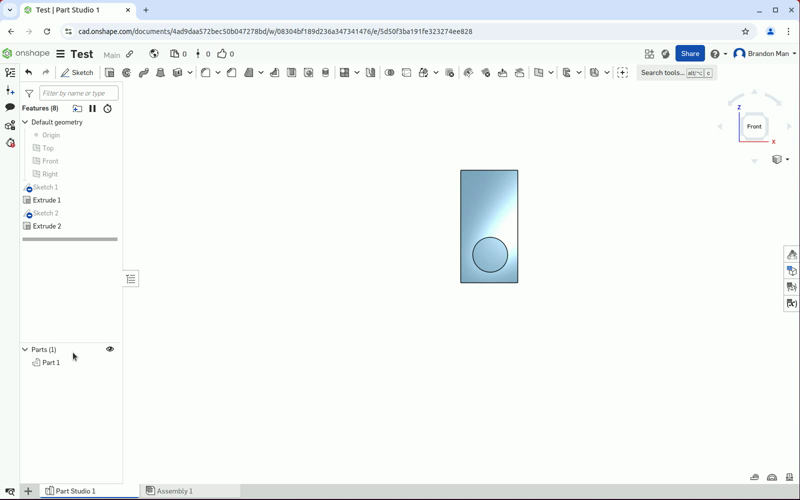
key(shift+p)
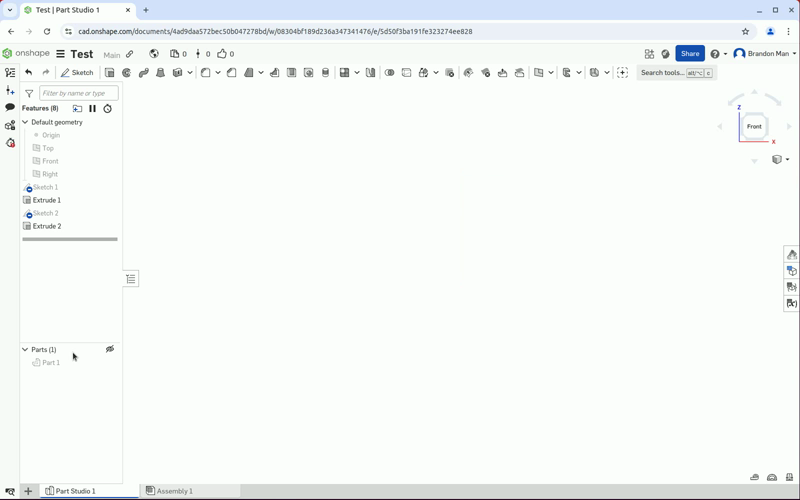
key(space)
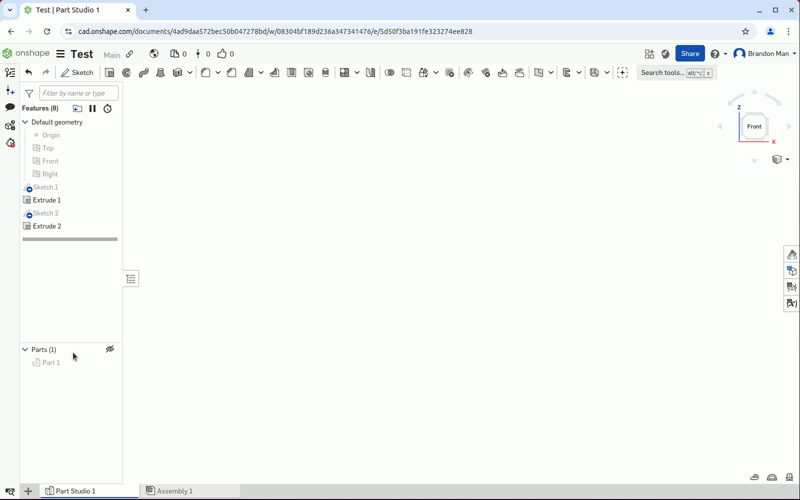
key_down(shift)
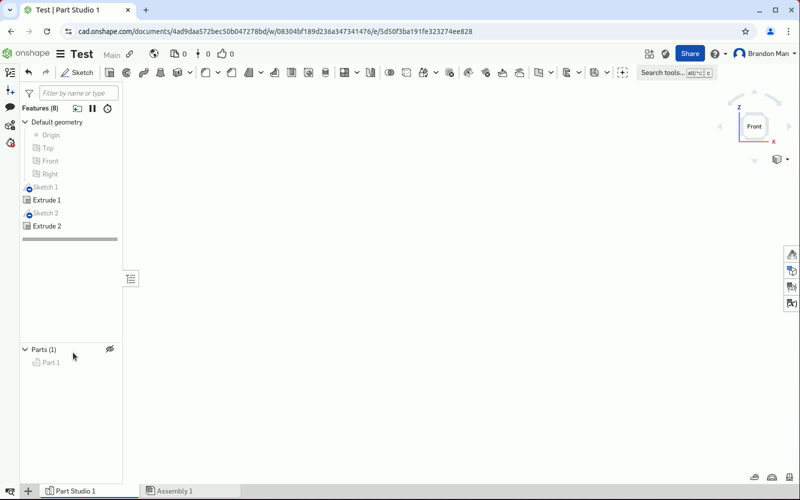
key(left)
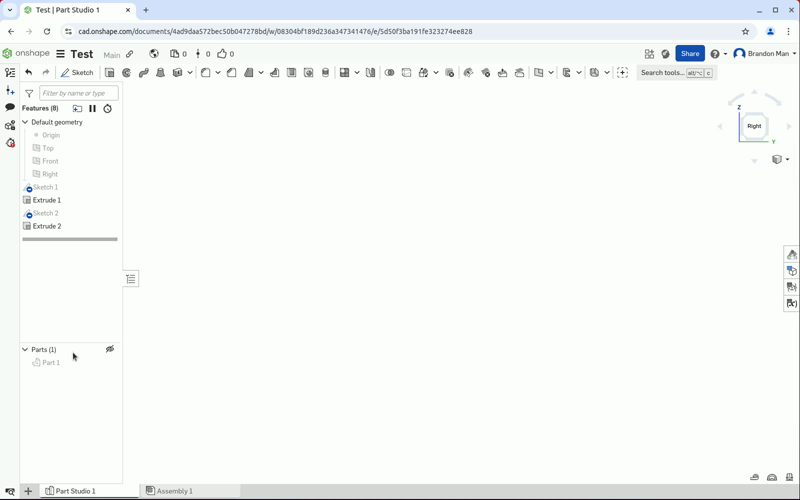
key_up(shift)
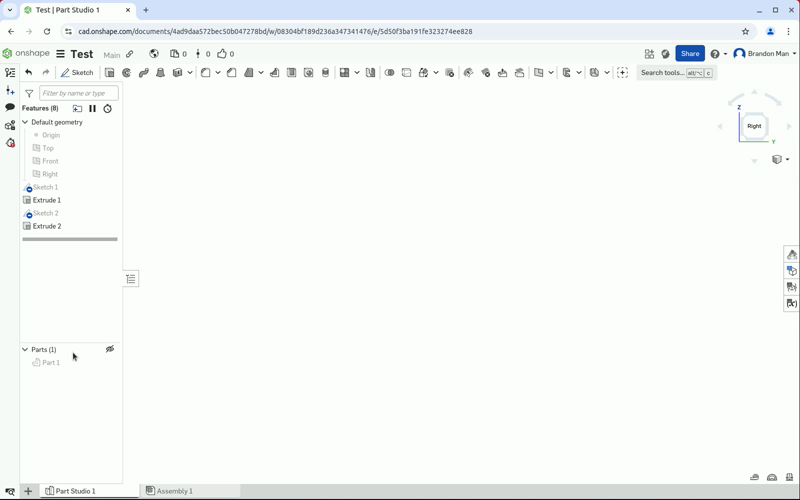
mouse_move(73, 352)
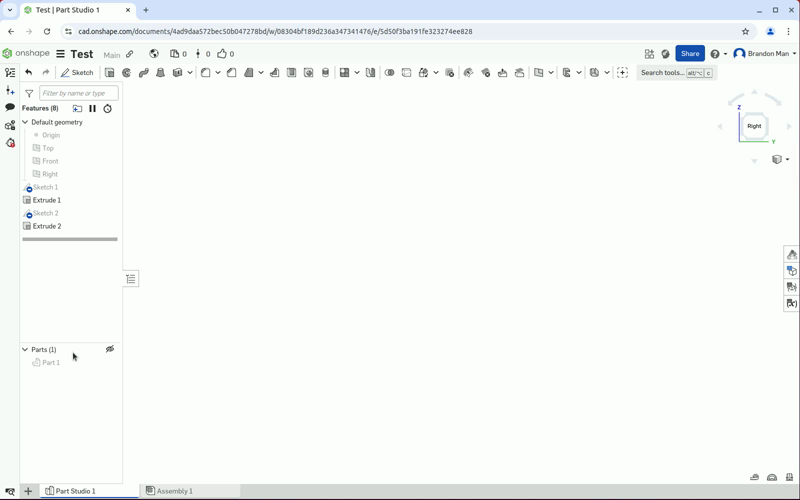
key(shift+y)
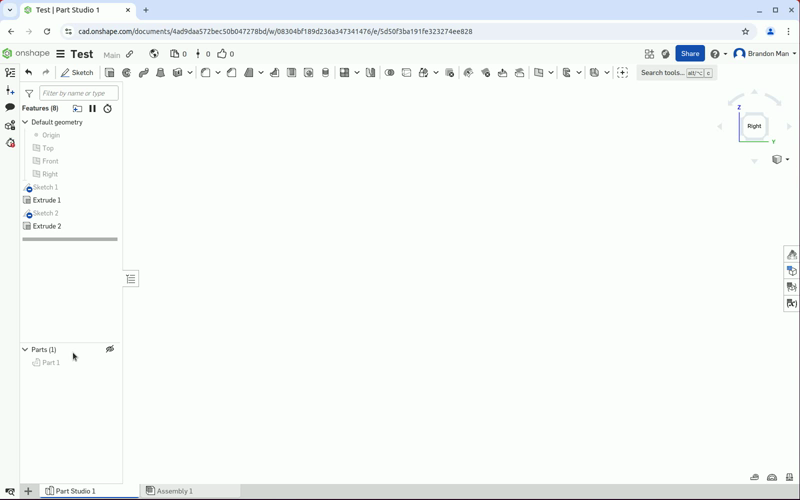
key(shift+s)
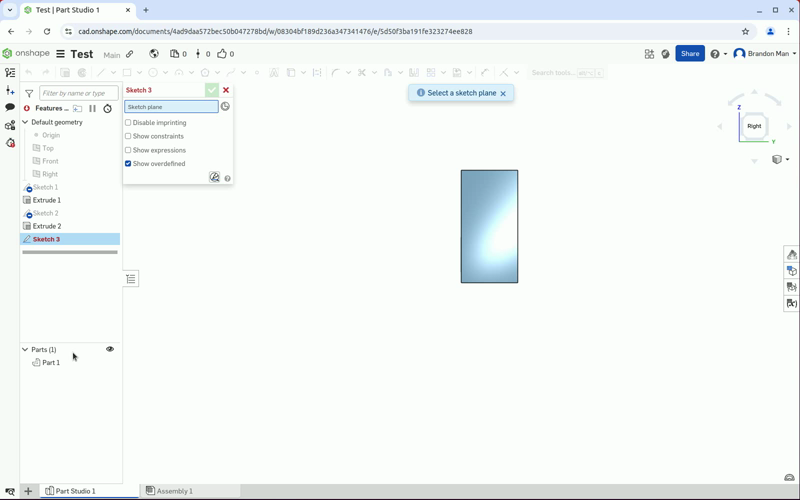
mouse_move(73, 176)
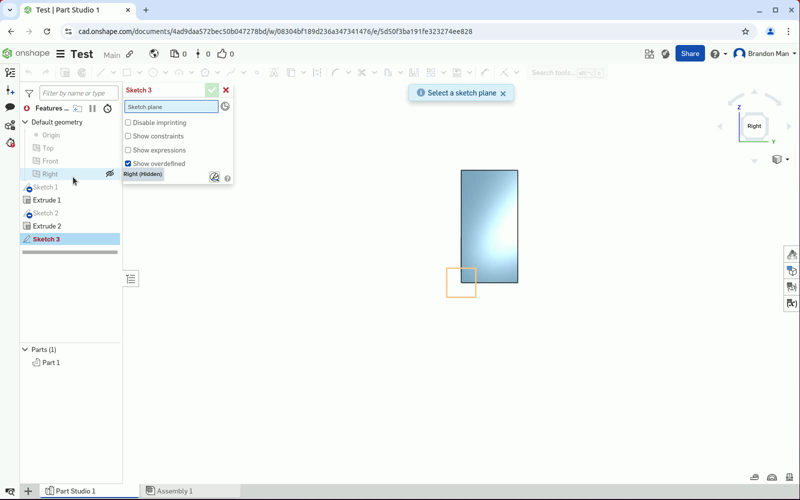
click(73, 176)
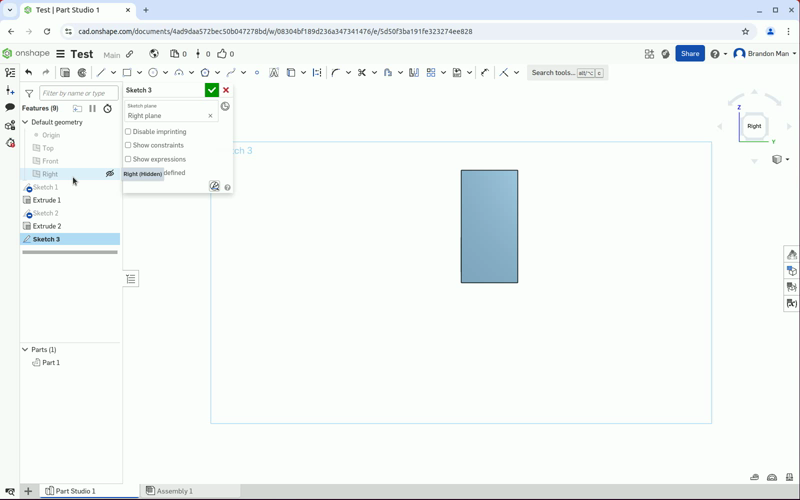
mouse_move(73, 352)
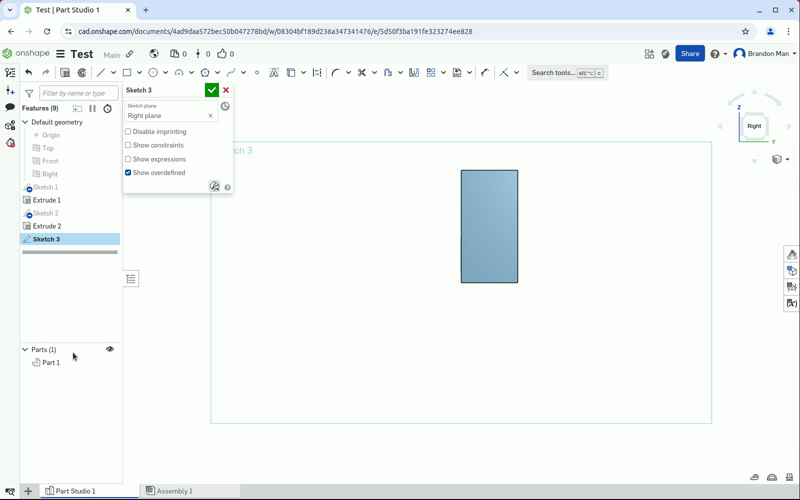
key(y)
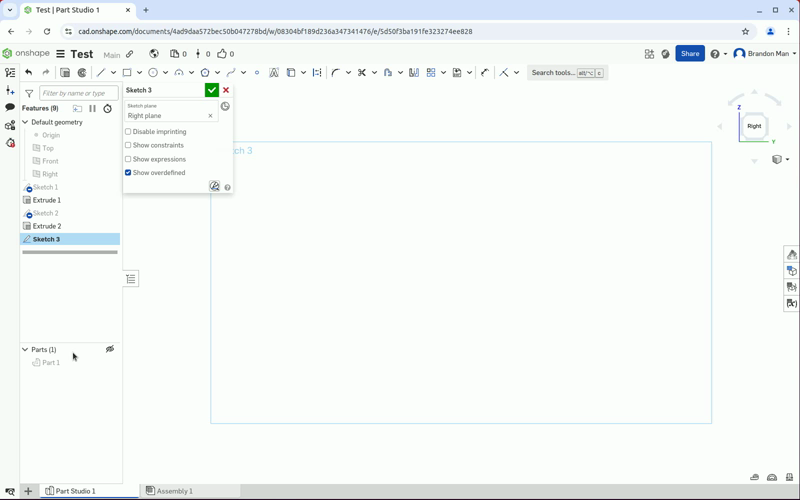
key(c)
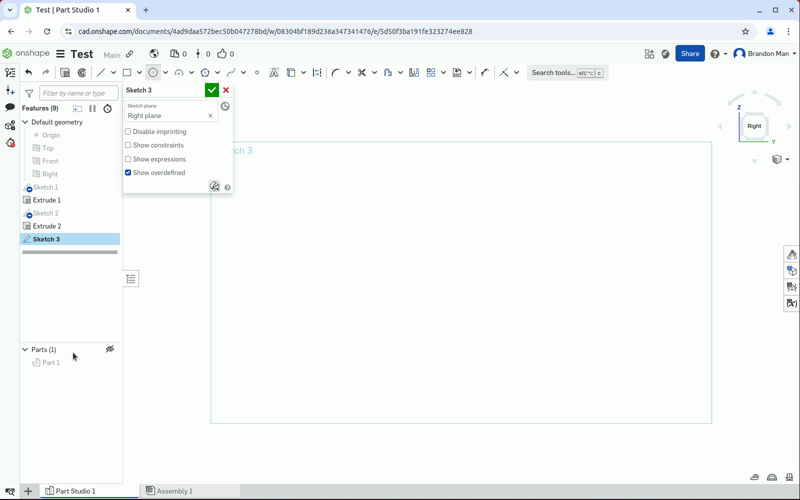
key_down(shift)
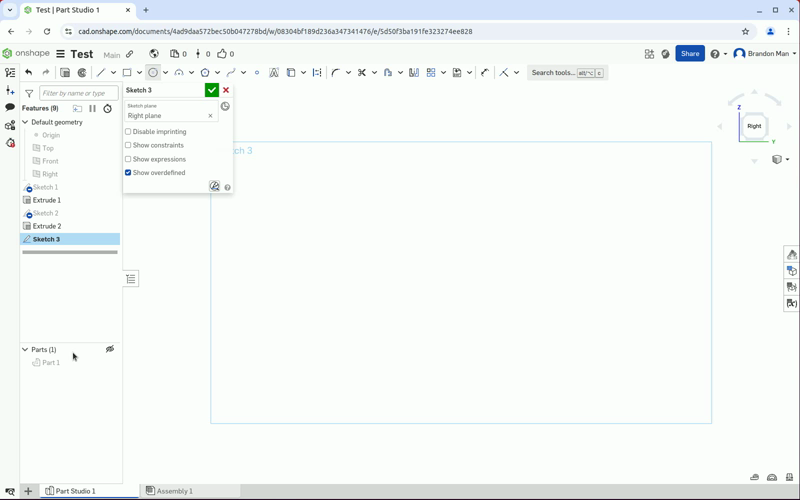
mouse_move(490, 198)
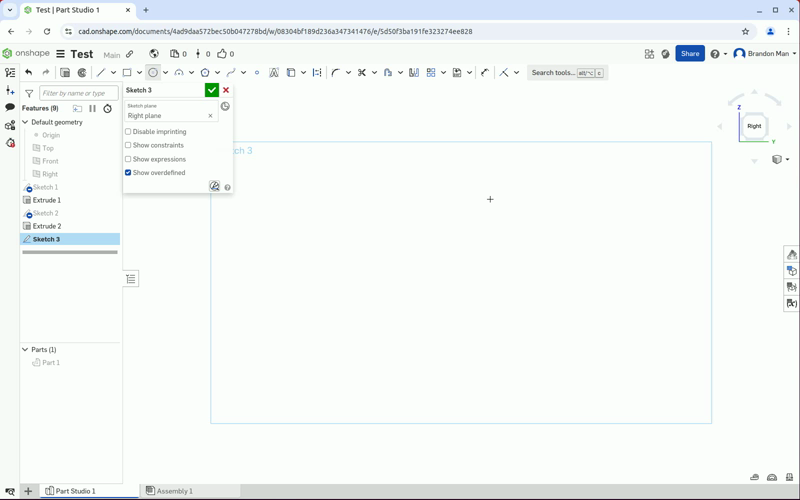
click(490, 198)
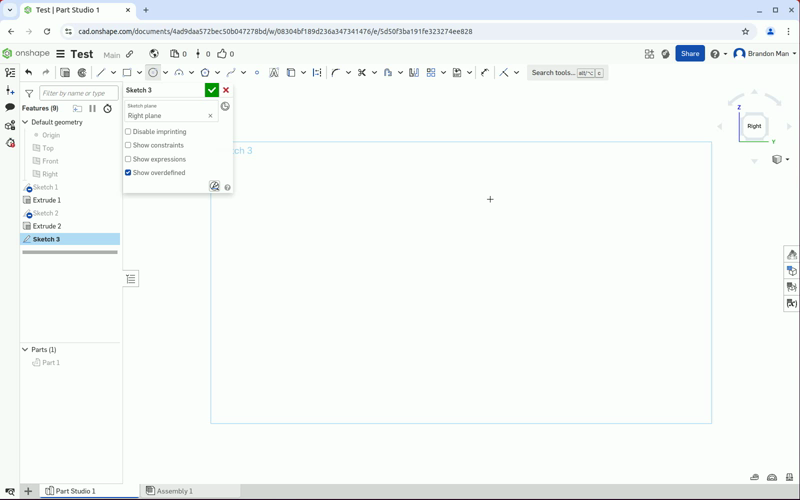
key_up(shift)
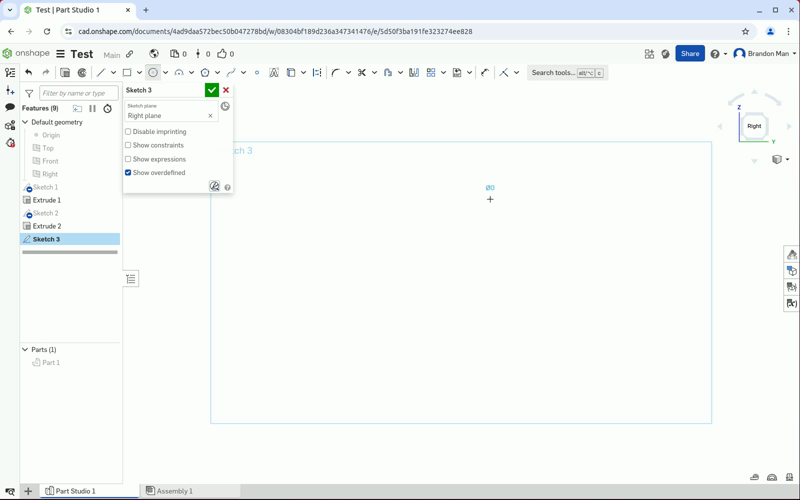
mouse_move(507, 198)
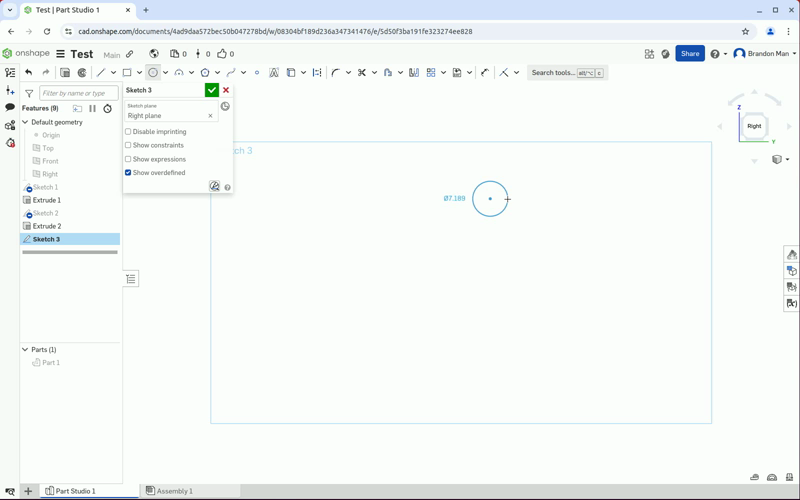
click(507, 198)
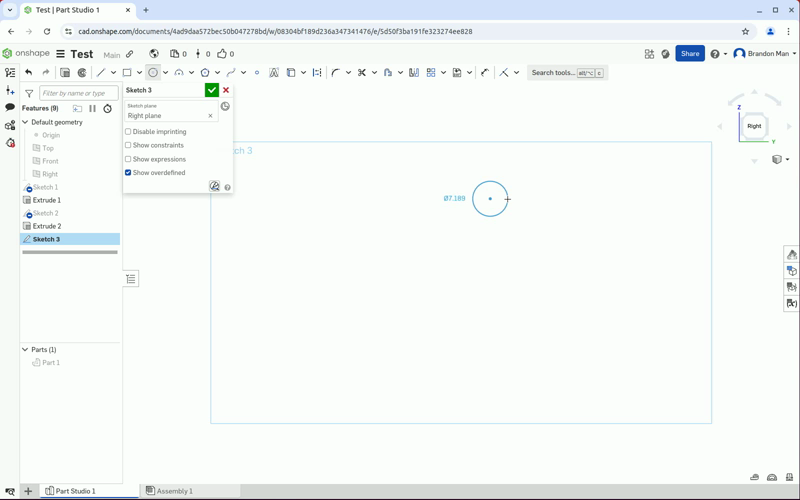
key(esc)
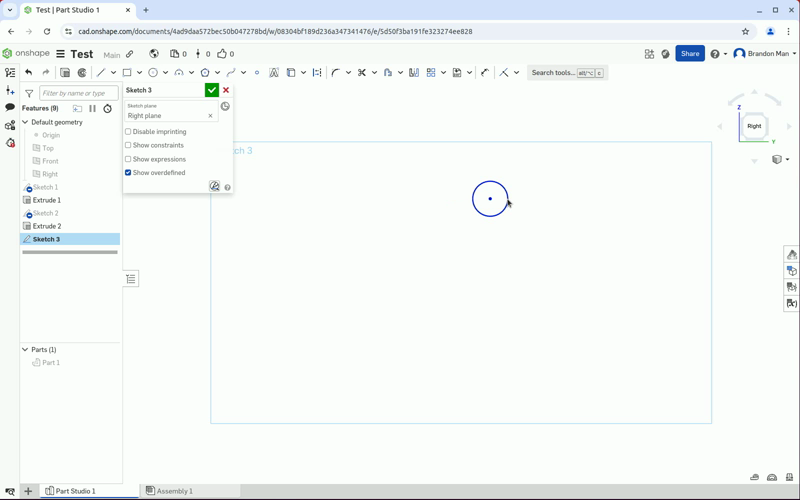
mouse_move(487, 202)
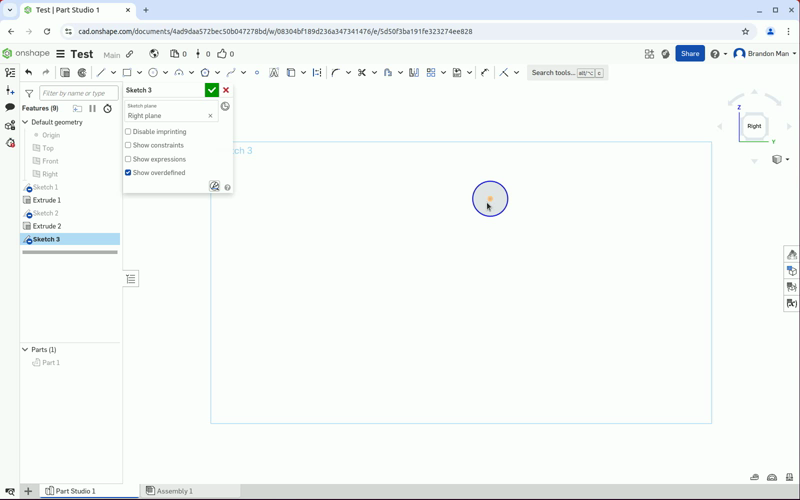
scroll(6)
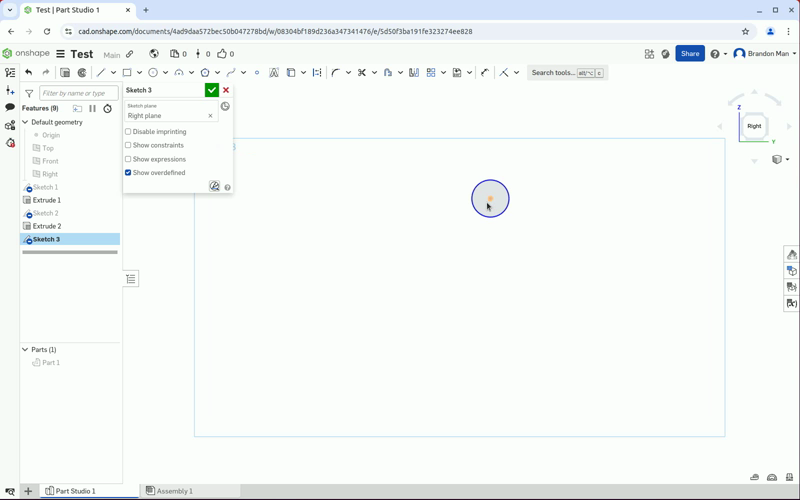
scroll(6)
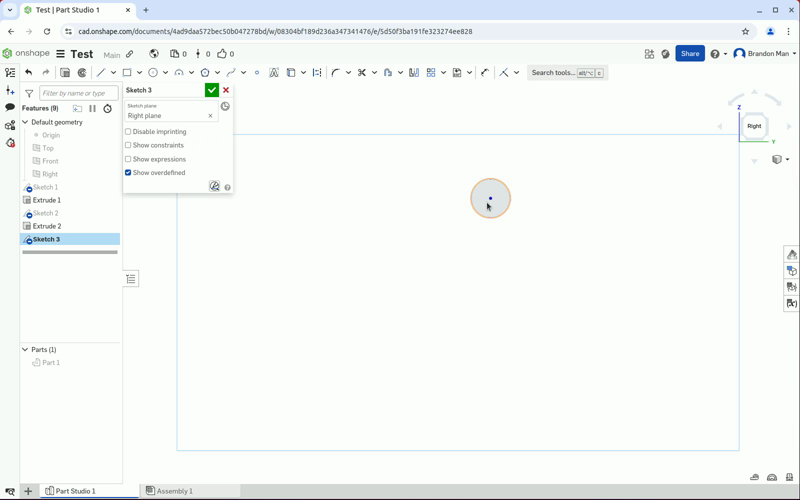
scroll(6)
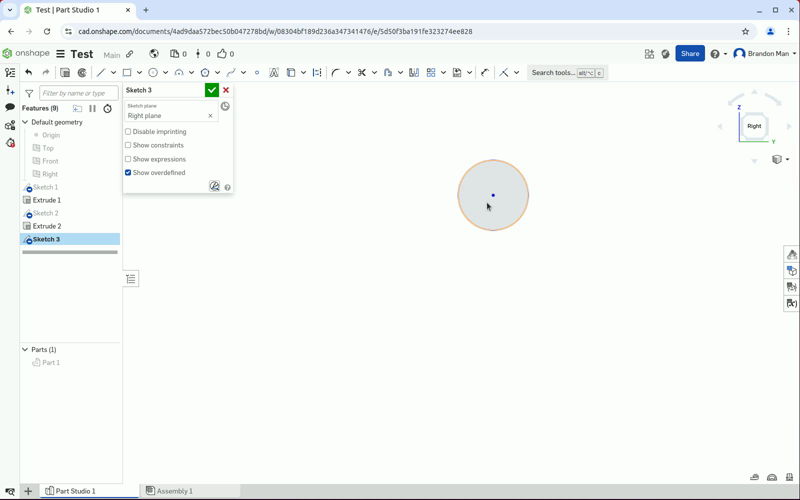
scroll(6)
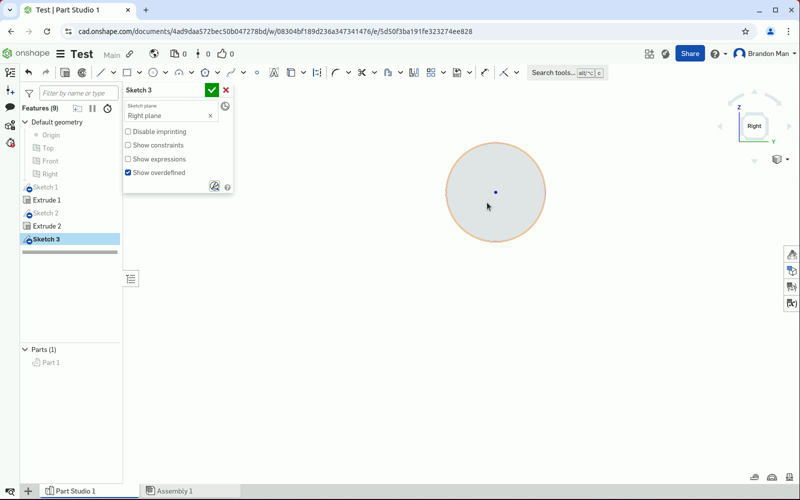
scroll(6)
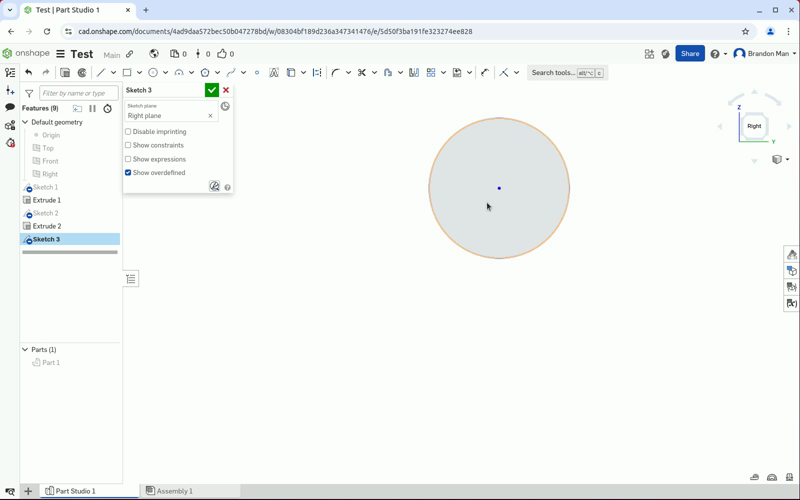
scroll(6)
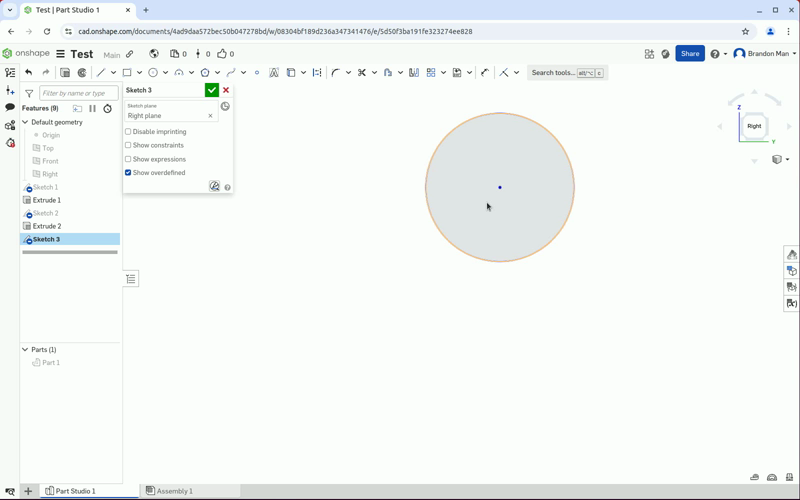
scroll(6)
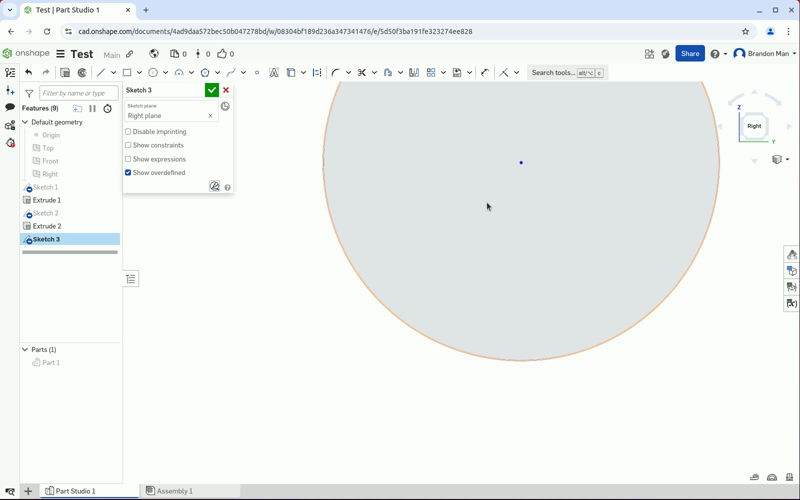
click(487, 202)
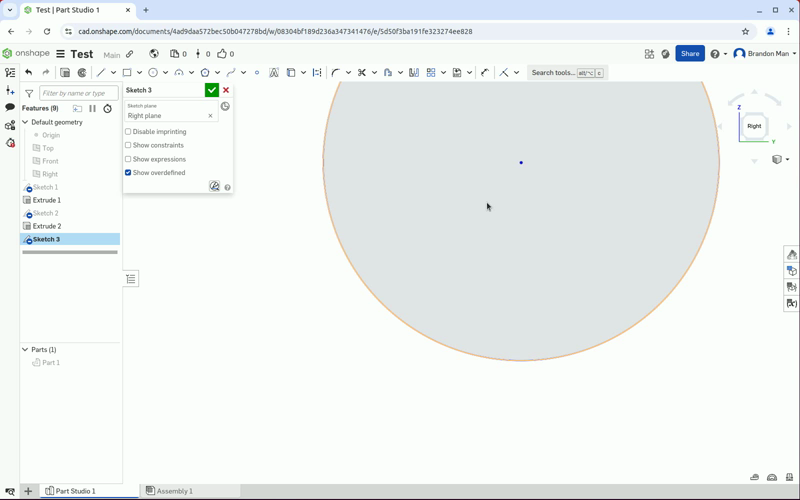
scroll(-6)
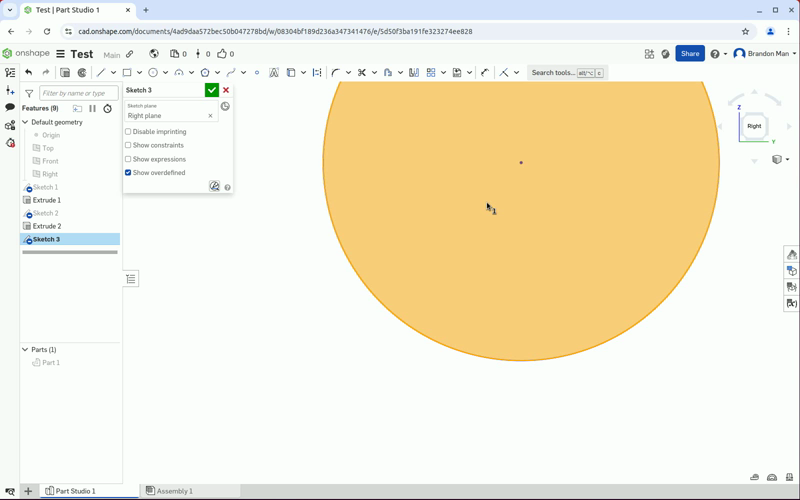
scroll(-6)
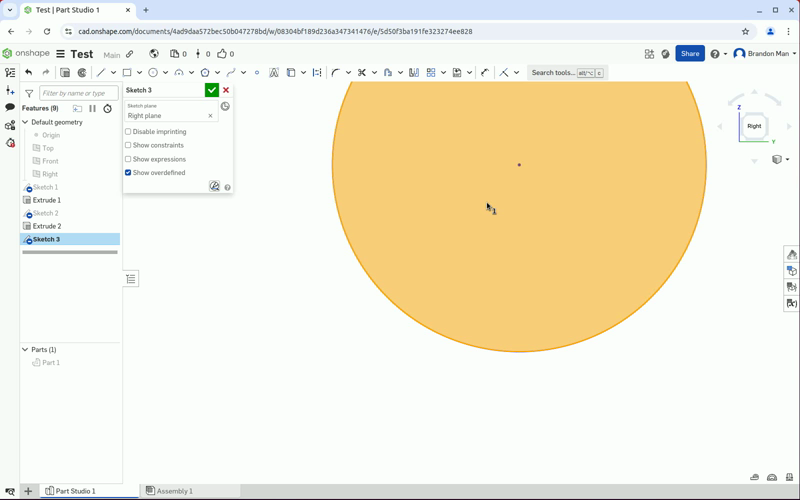
scroll(-6)
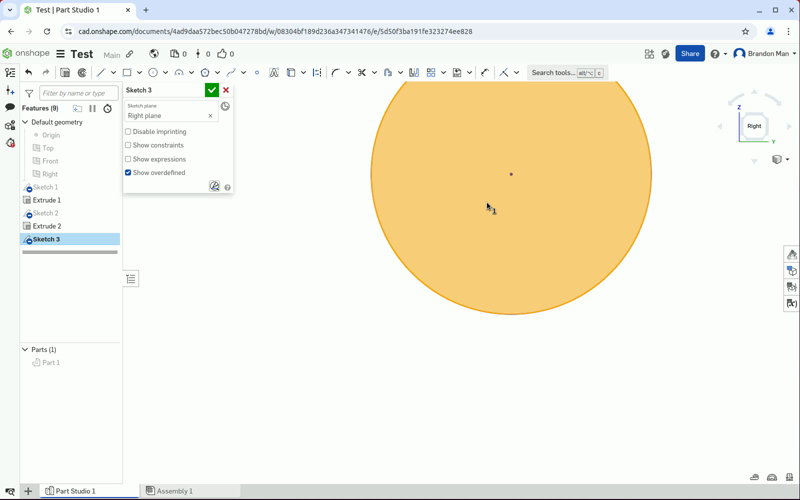
scroll(-6)
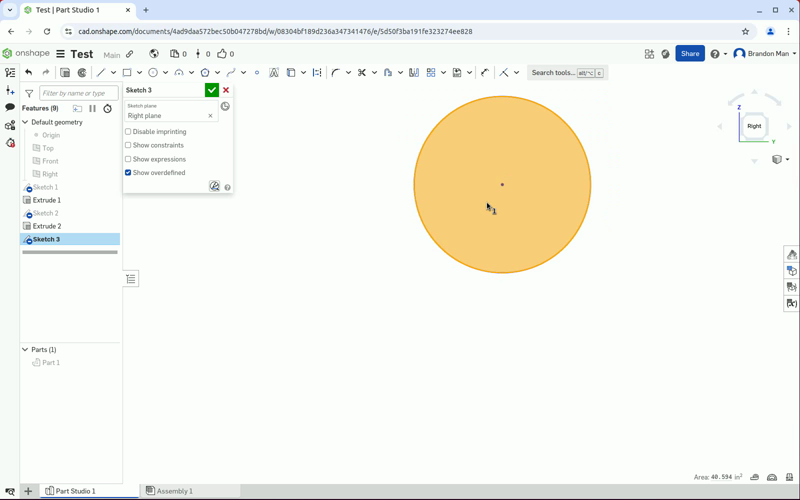
scroll(-6)
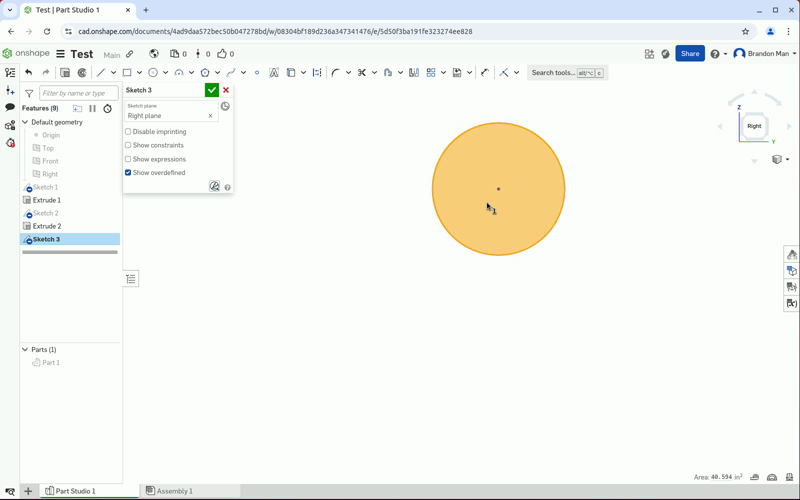
scroll(-6)
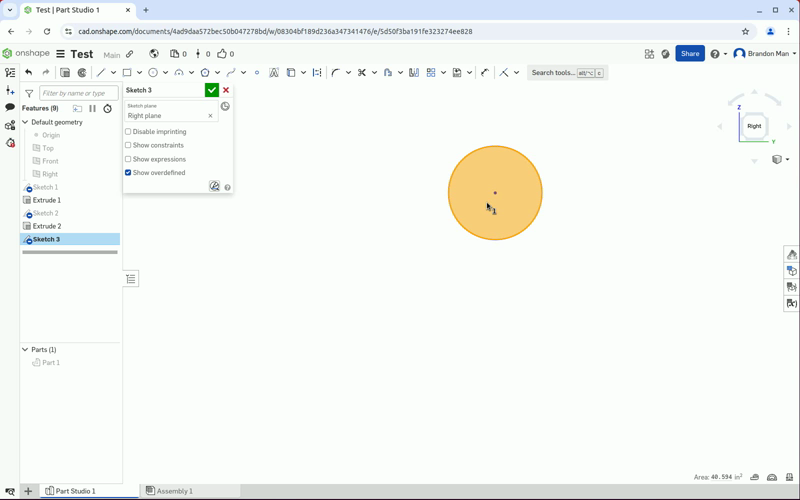
scroll(-6)
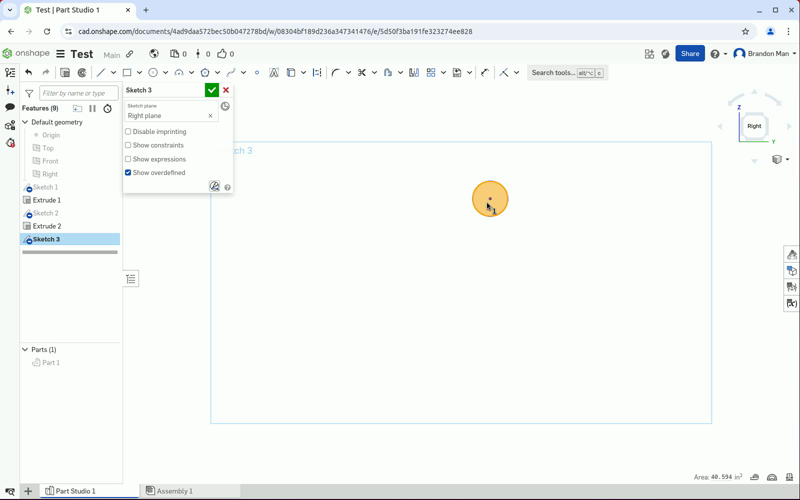
mouse_move(73, 352)
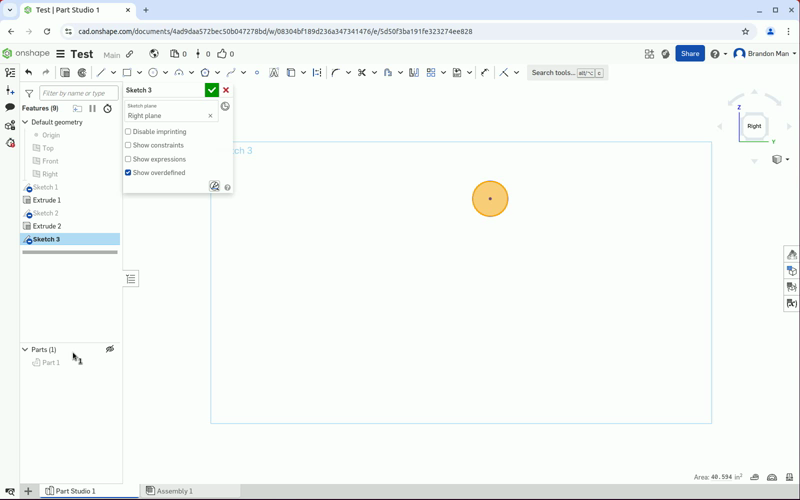
key(shift+y)
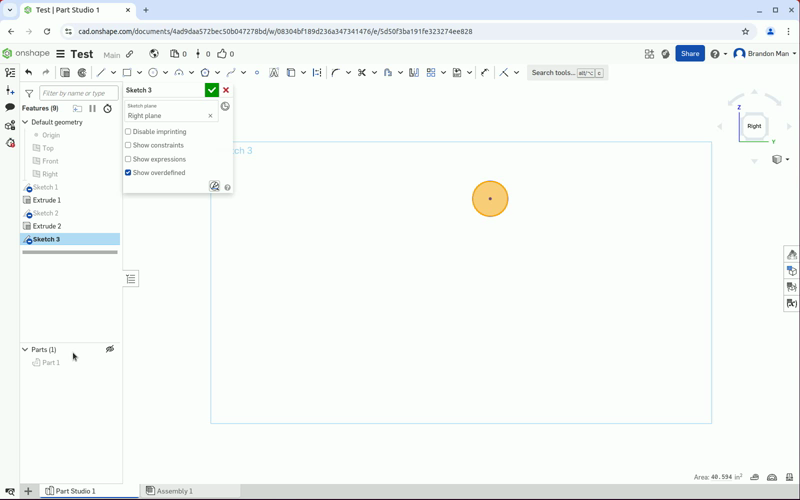
key(shift+e)
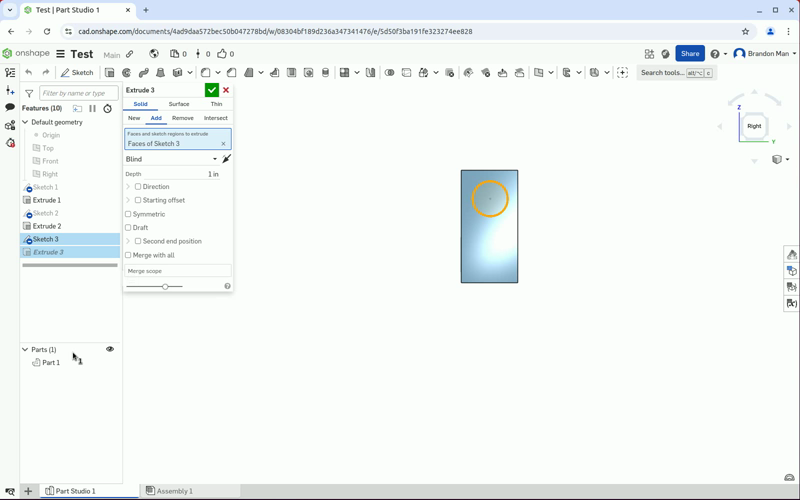
mouse_move(143, 106)
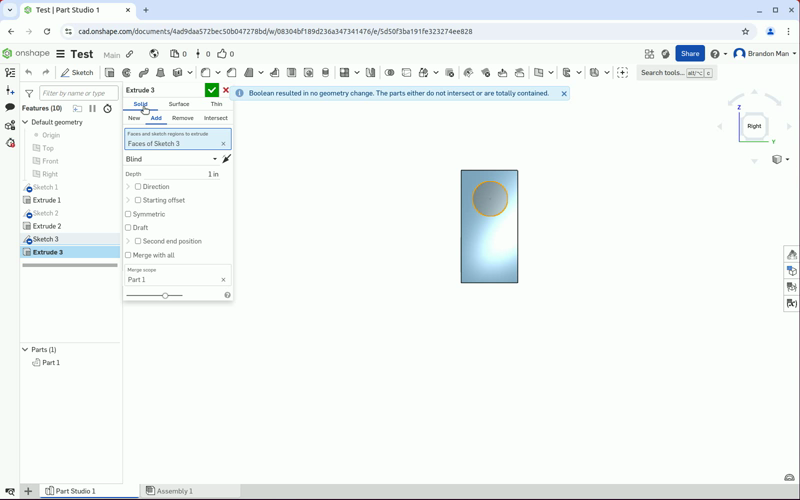
click(143, 106)
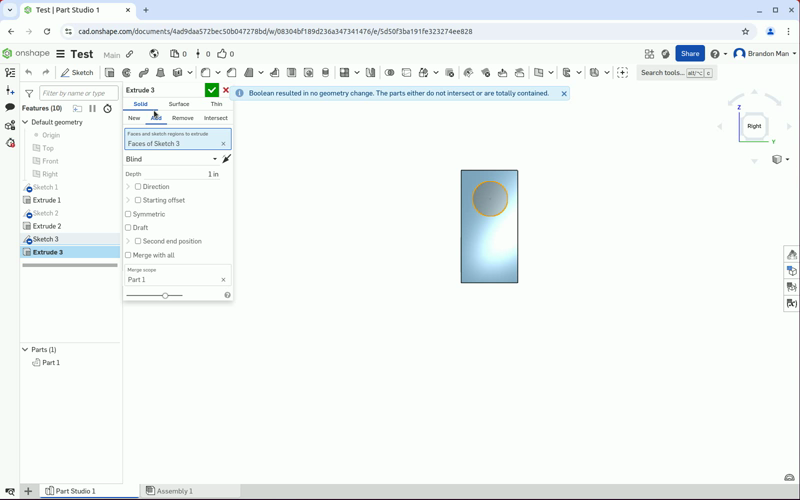
mouse_move(186, 120)
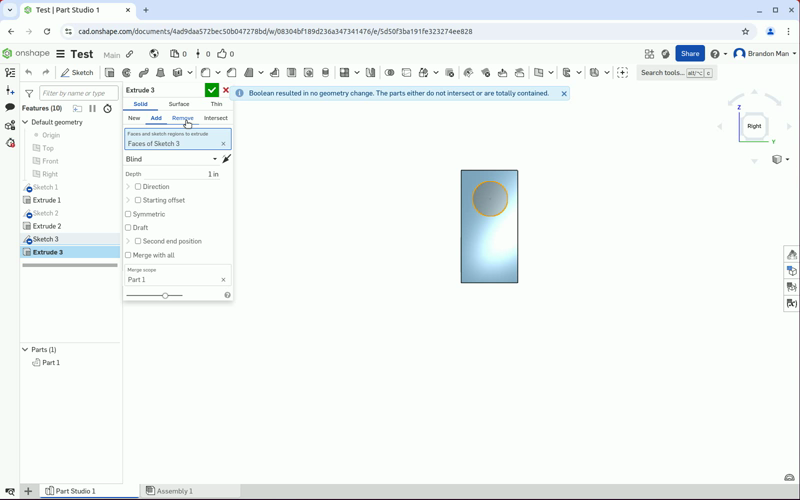
click(186, 120)
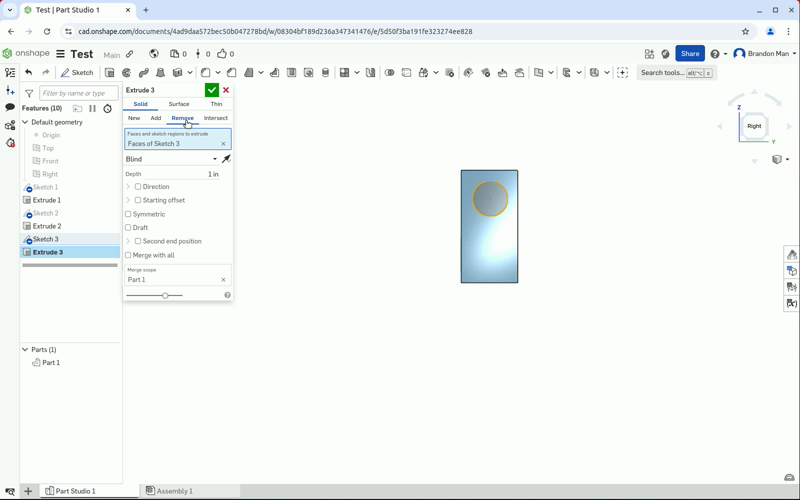
key(tab, 4)
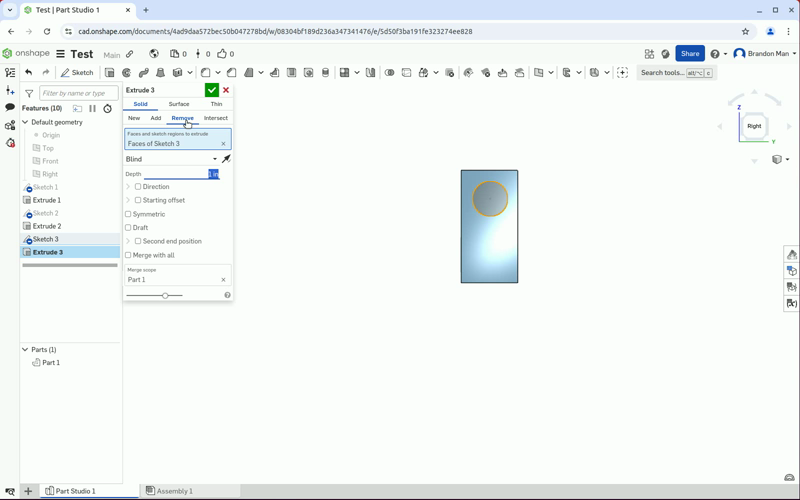
text(11.554)
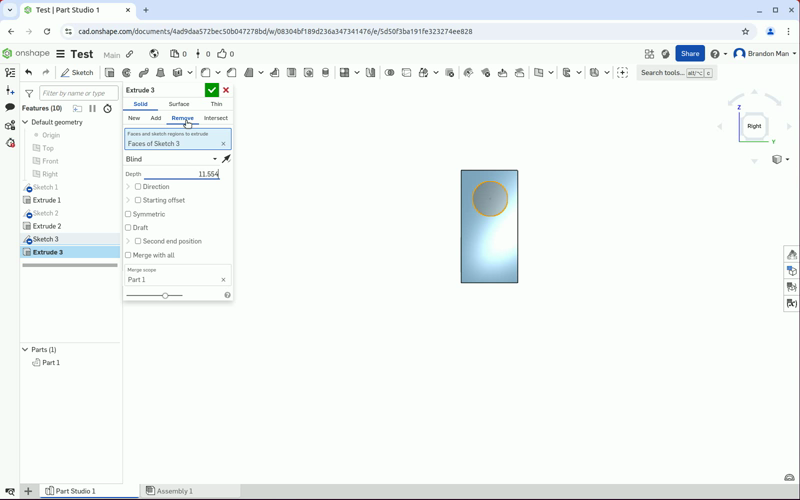
key(tab, 6)
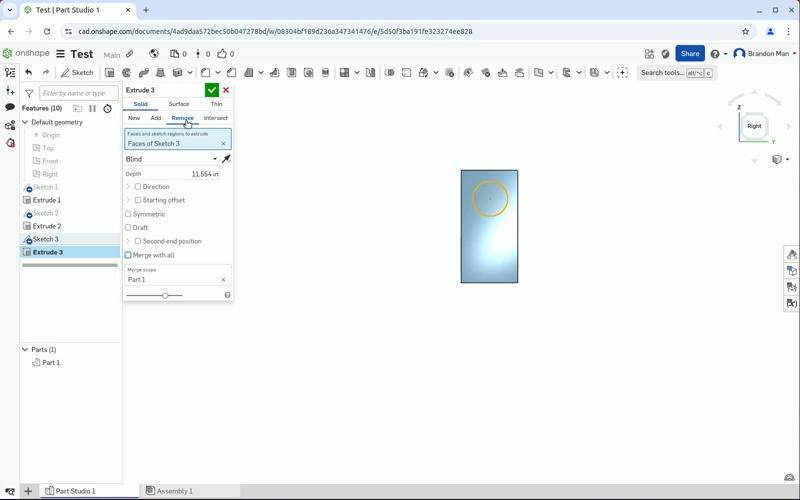
key(space)
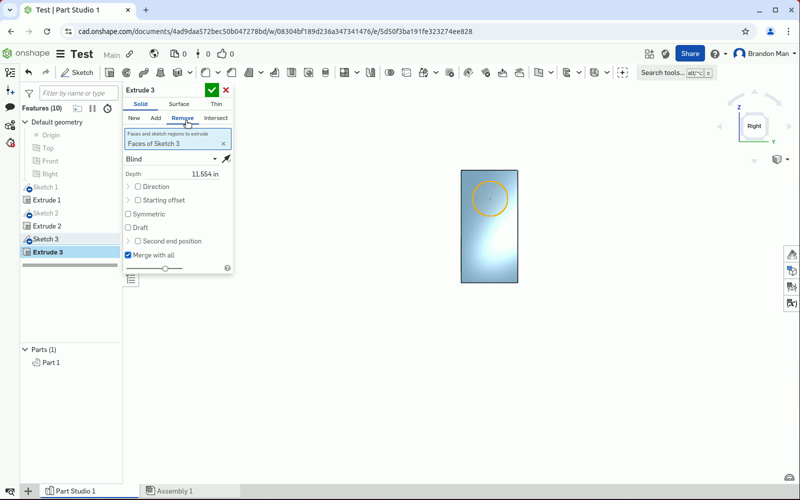
key(enter)
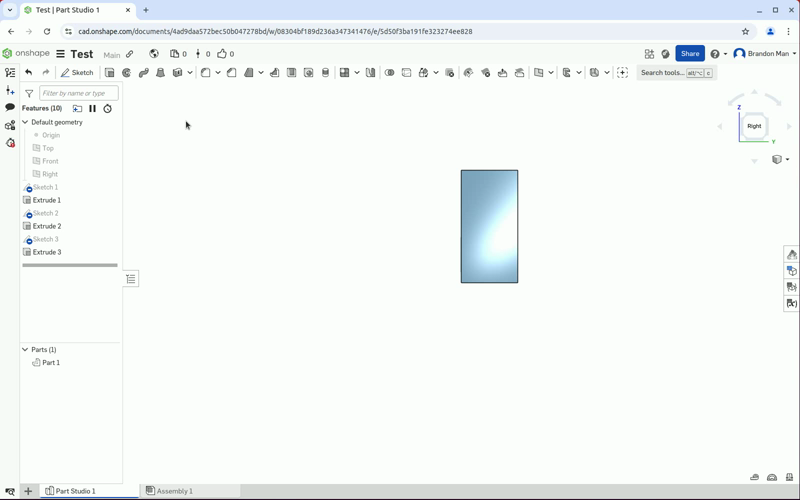
key(shift+h)
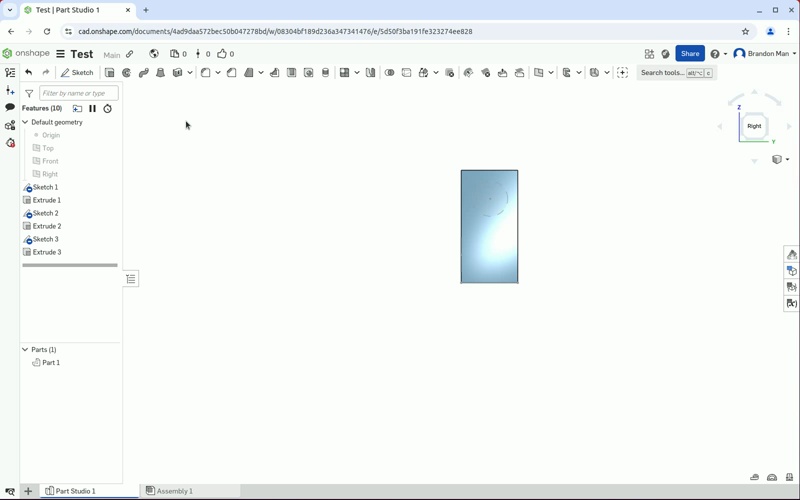
key(shift+h)
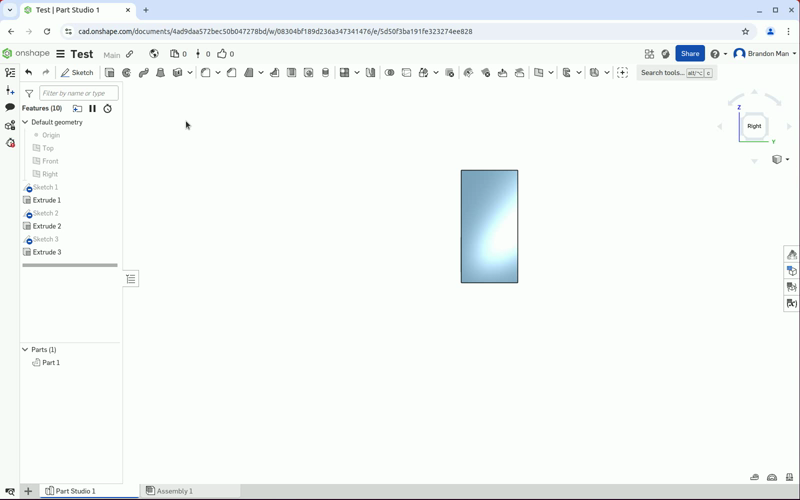
mouse_move(73, 189)
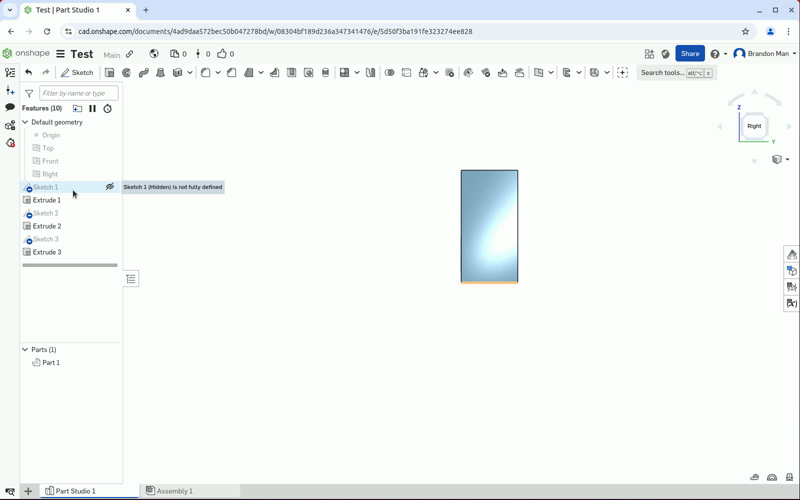
click(73, 189)
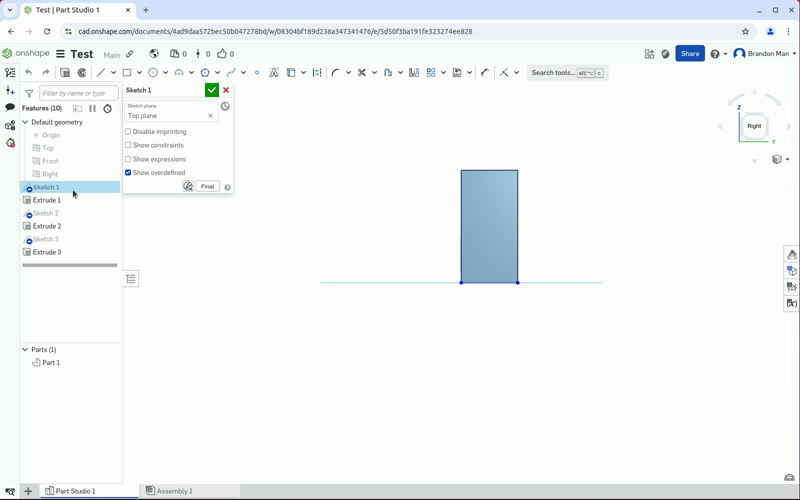
mouse_move(229, 92)
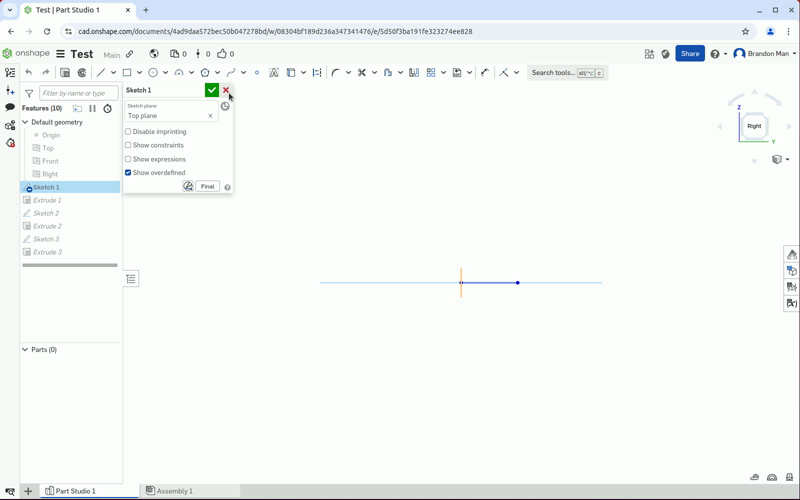
click(229, 92)
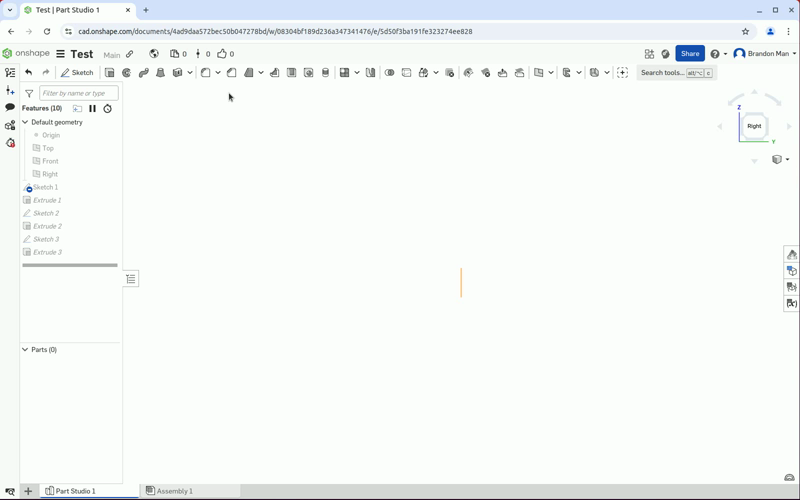
mouse_move(73, 352)
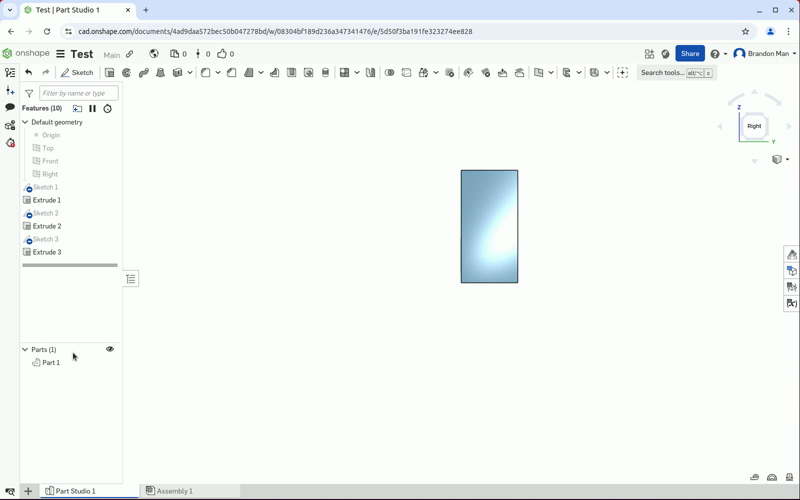
key(y)
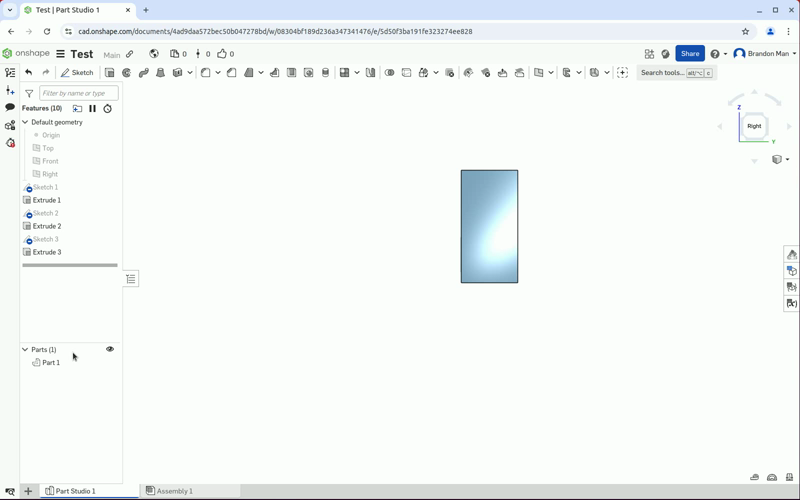
key(shift+p)
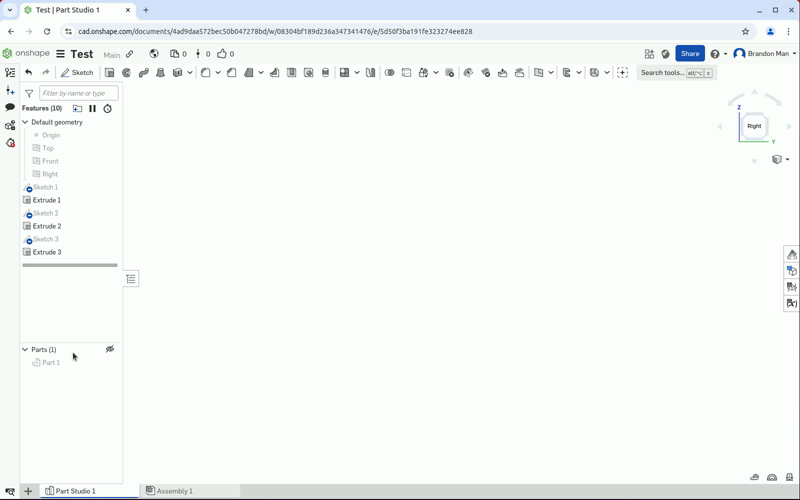
key(space)
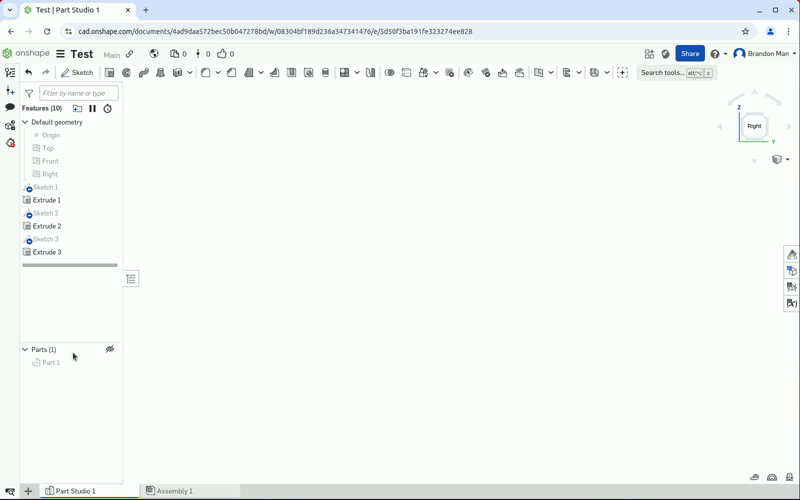
key_down(shift)
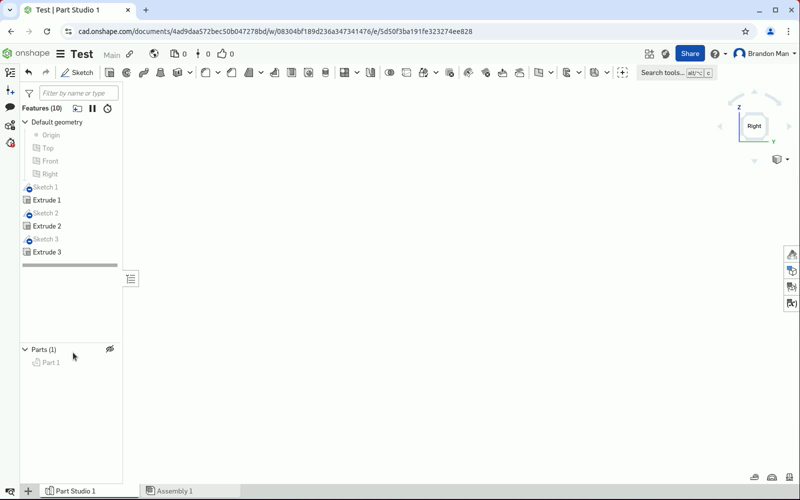
key(right)
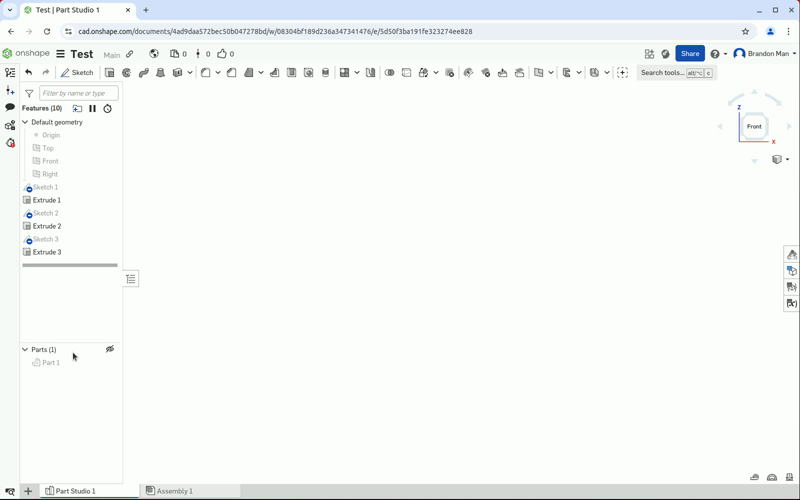
key_up(shift)
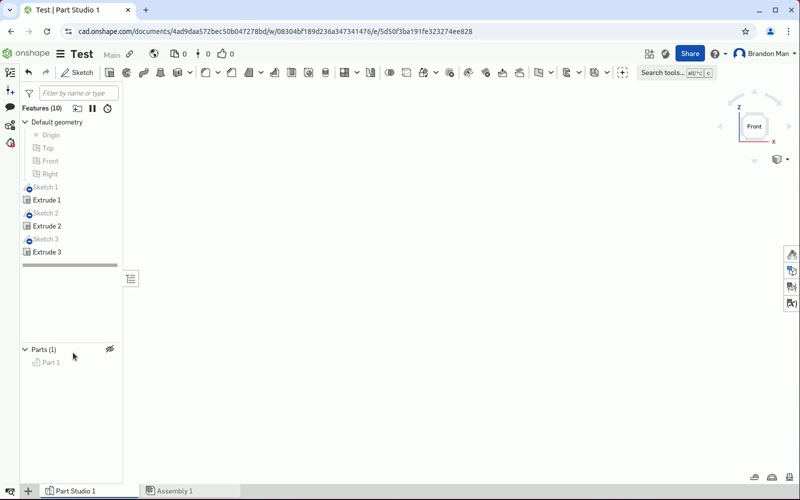
key(space)
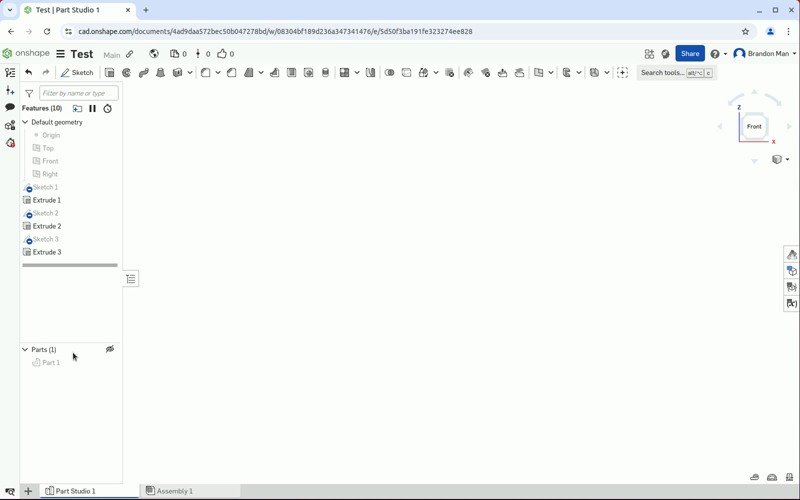
key_down(shift)
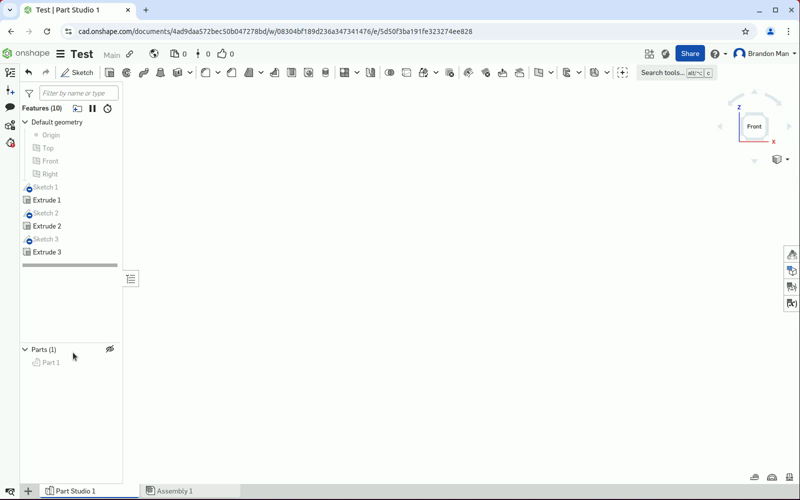
key(down)
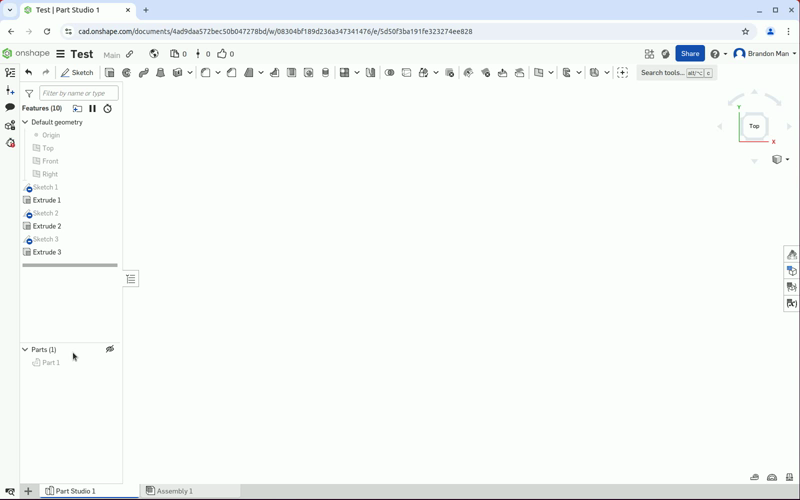
key_up(shift)
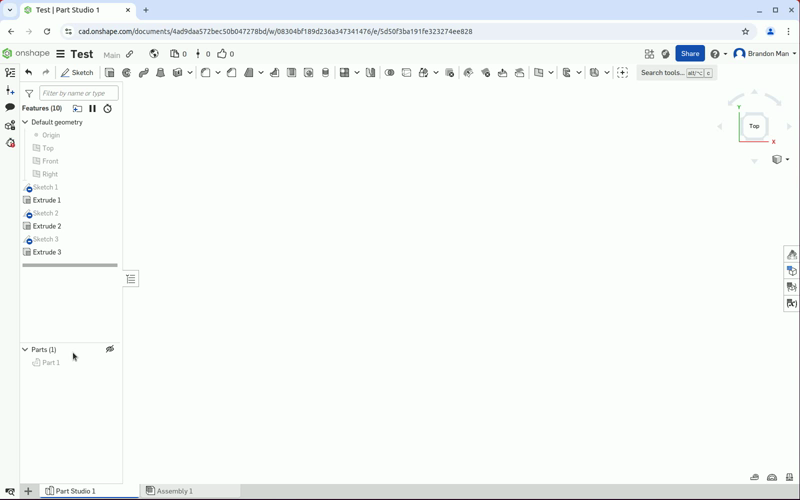
mouse_move(73, 352)
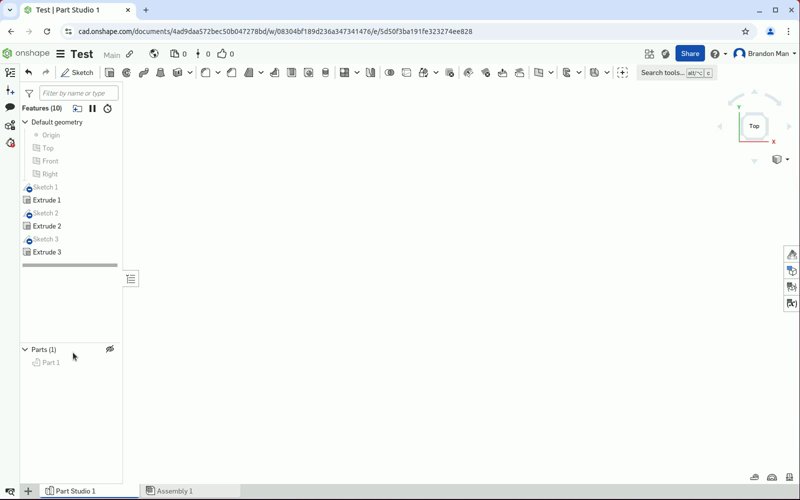
key(shift+y)
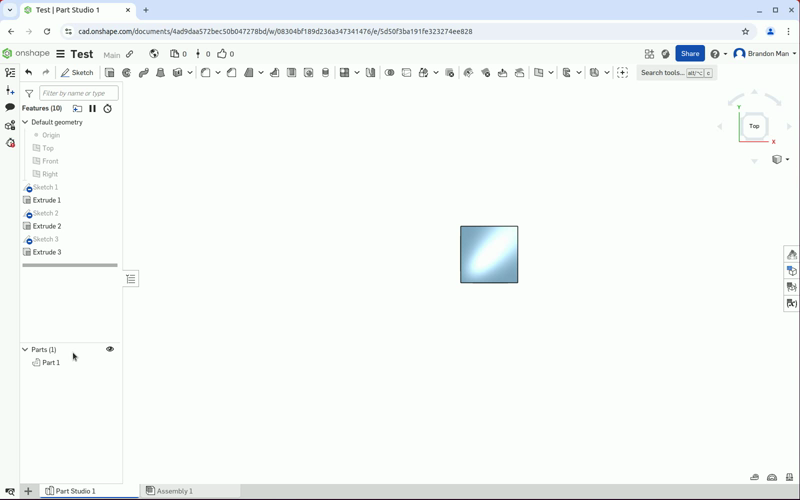
mouse_move(541, 75)
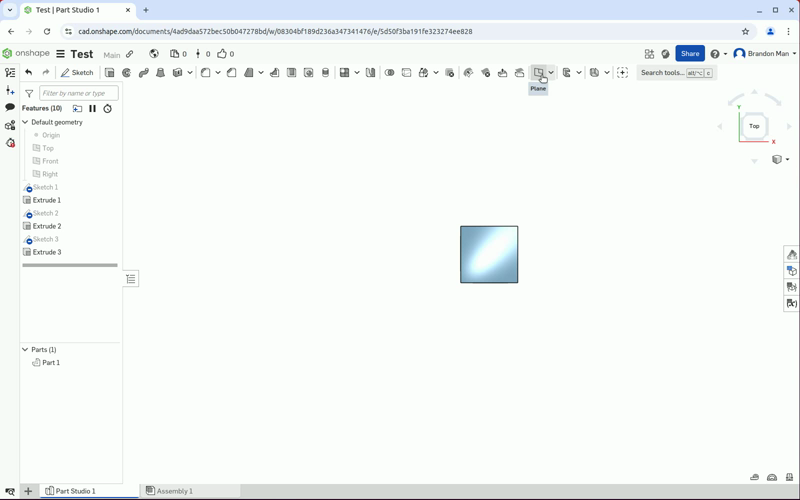
click(541, 75)
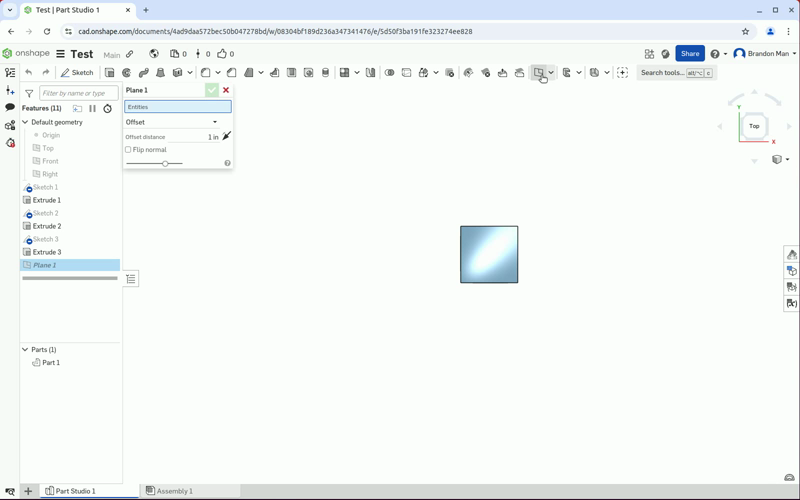
mouse_move(73, 150)
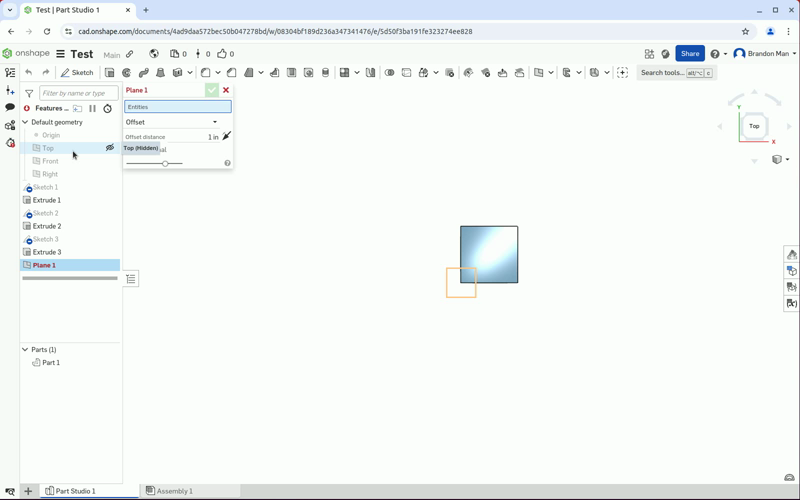
click(73, 150)
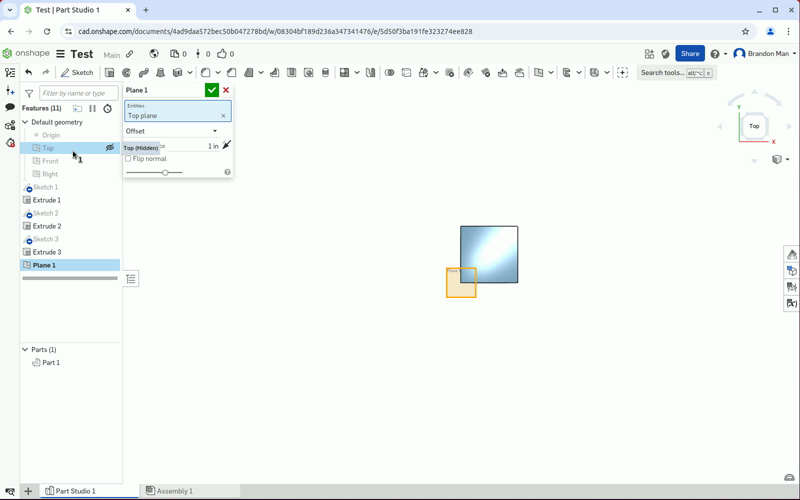
key(tab, 2)
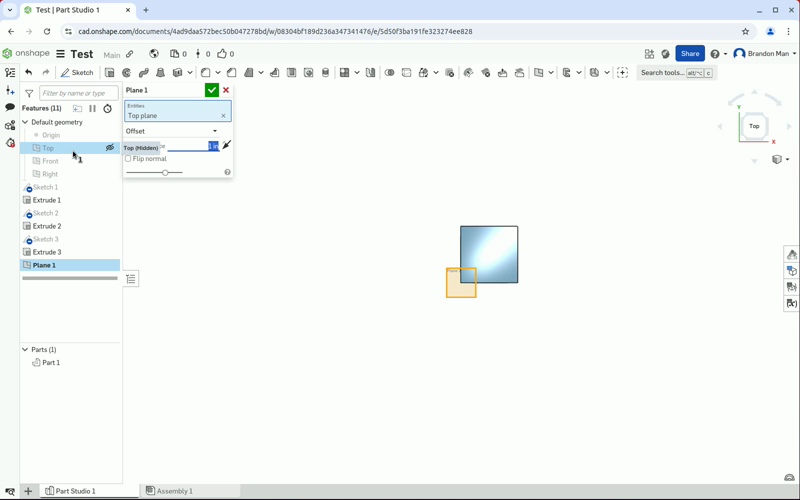
text(23.108)
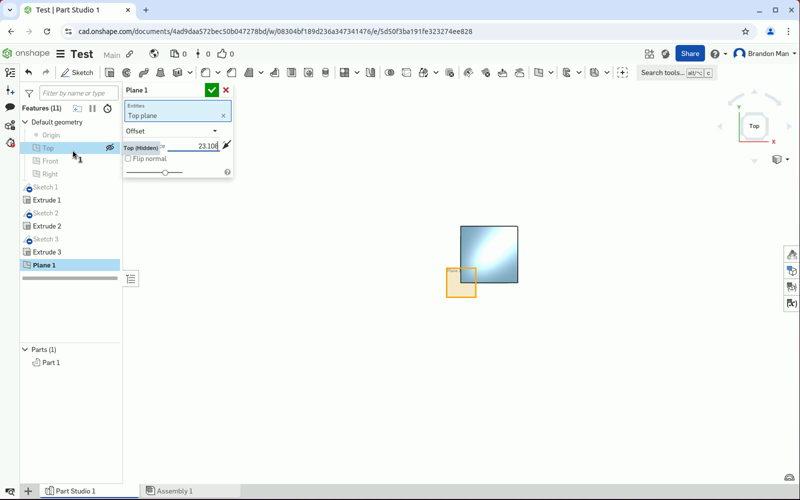
key(enter, 2)
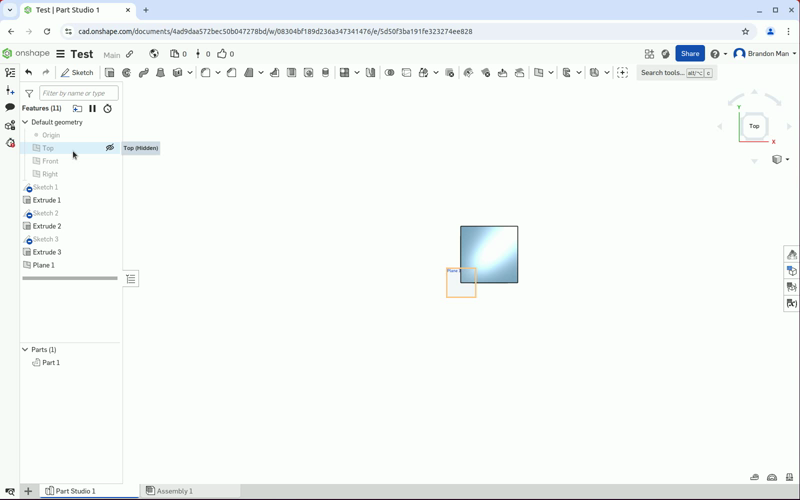
key(shift+s)
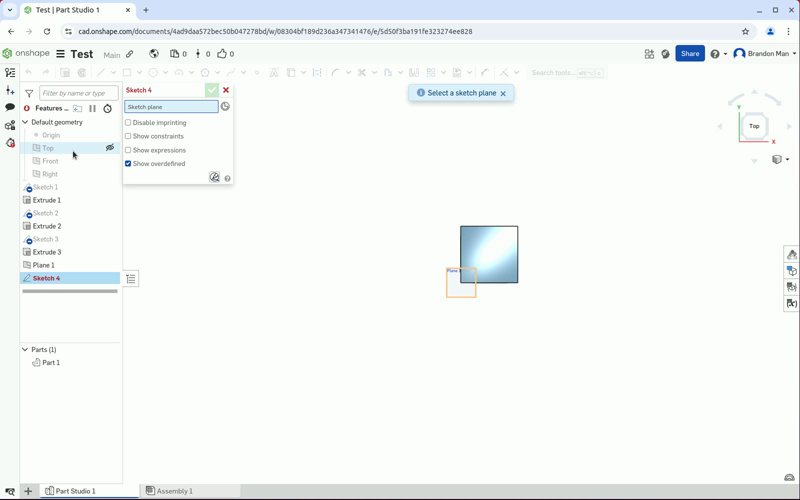
mouse_move(73, 267)
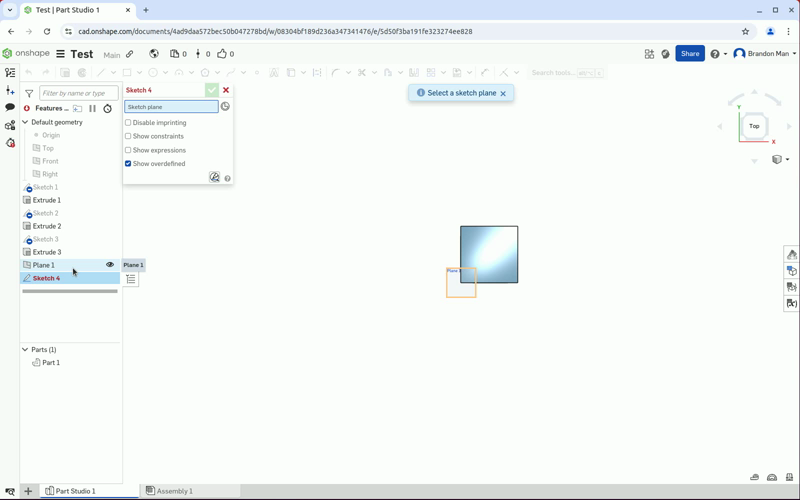
click(73, 267)
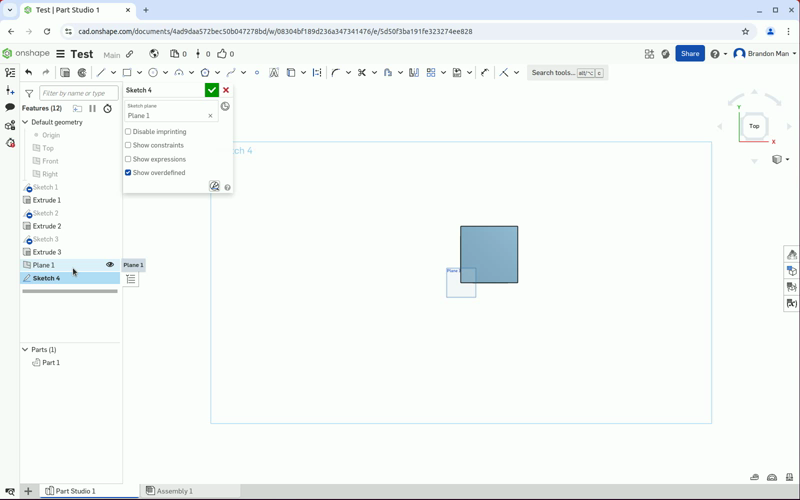
mouse_move(73, 352)
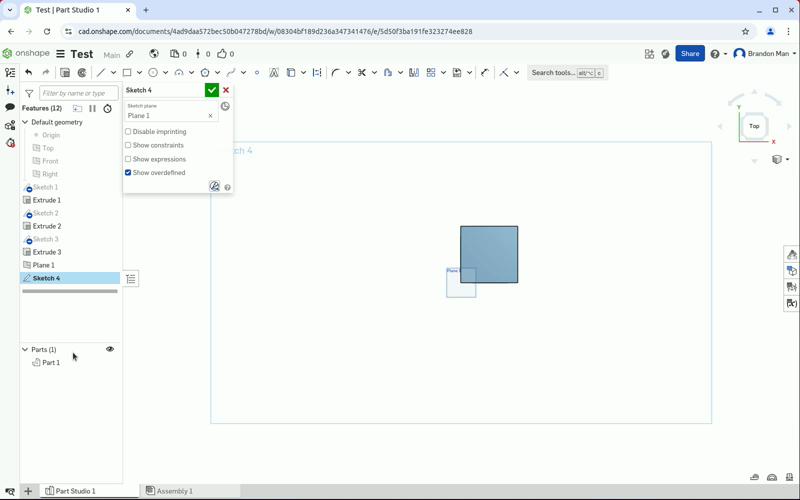
key(y)
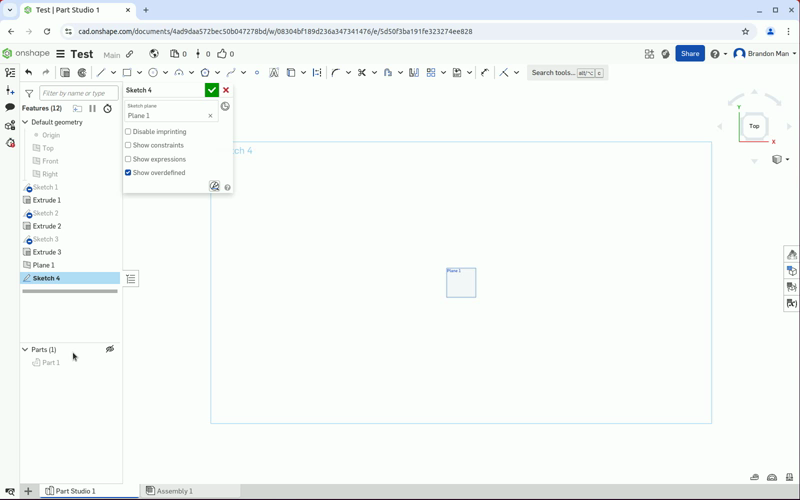
key(l)
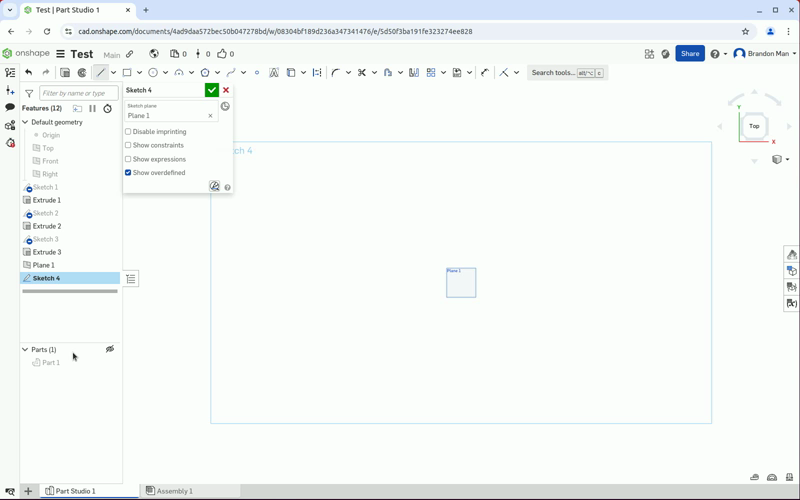
key_down(shift)
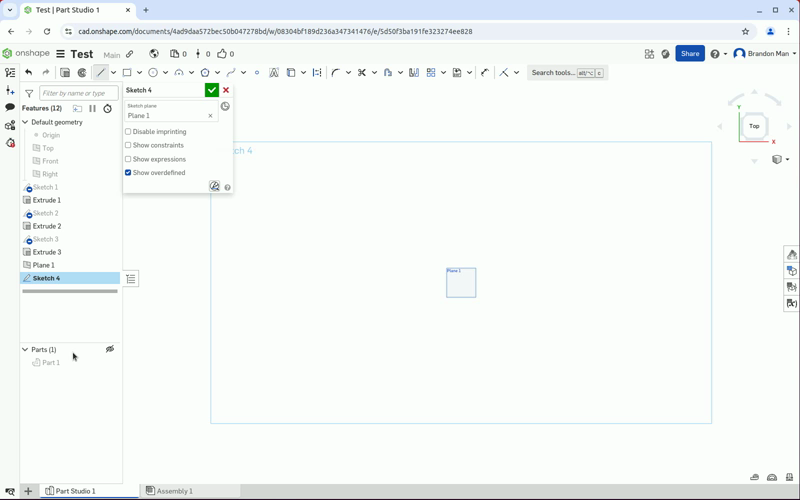
mouse_move(449, 254)
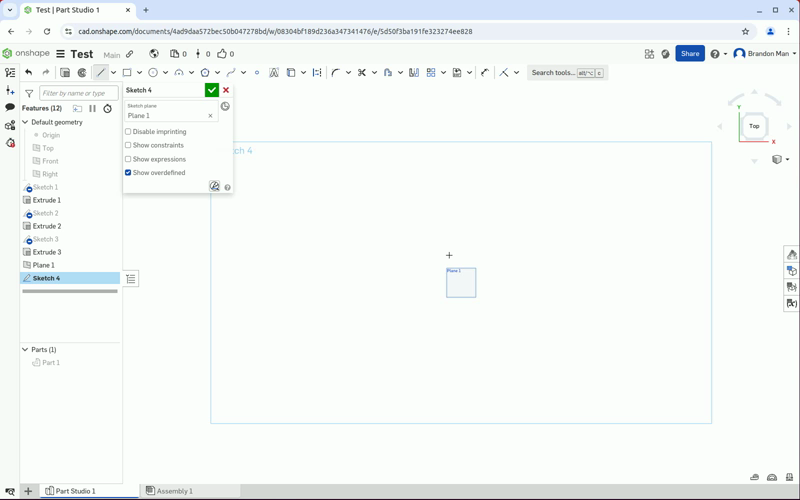
click(449, 254)
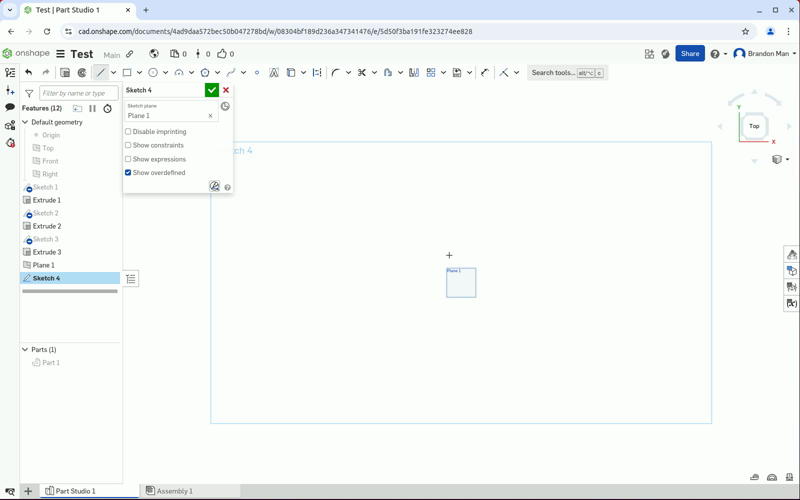
key_up(shift)
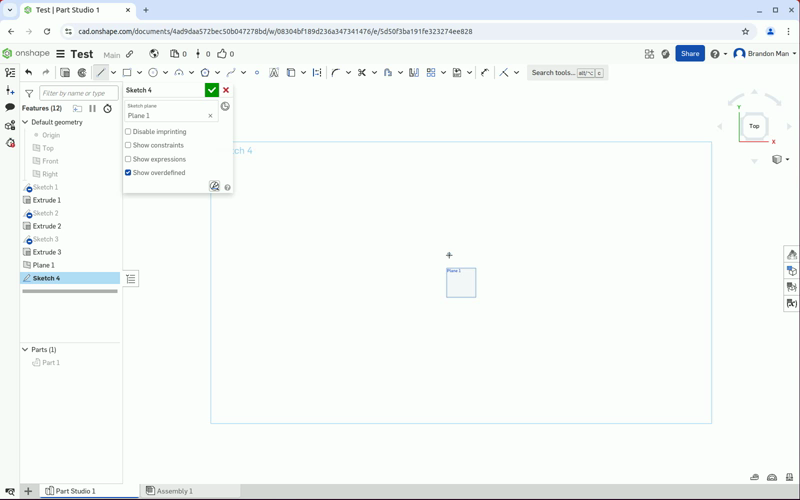
key_down(shift)
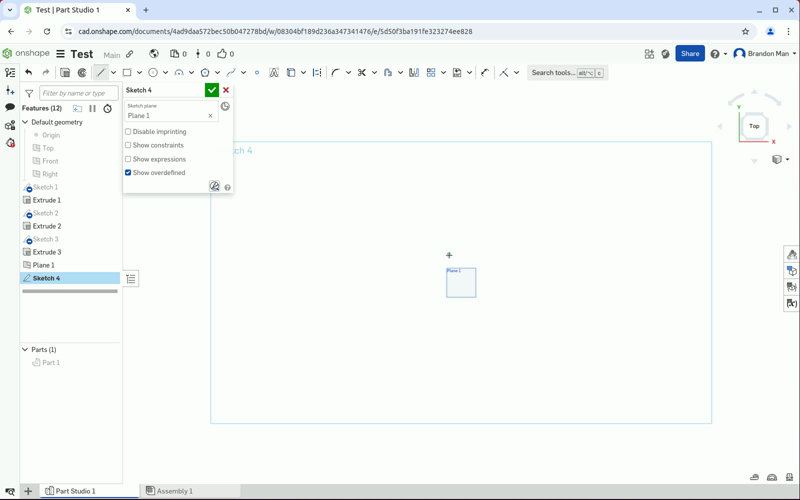
mouse_move(479, 254)
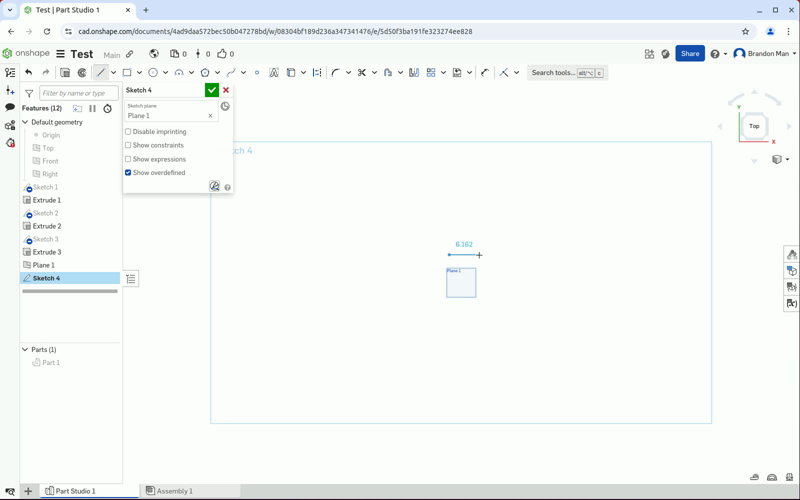
mouse_move(461, 267)
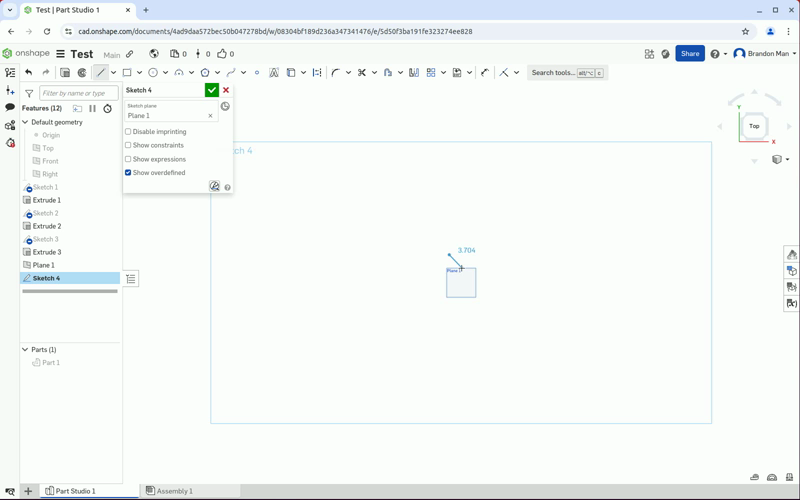
click(461, 267)
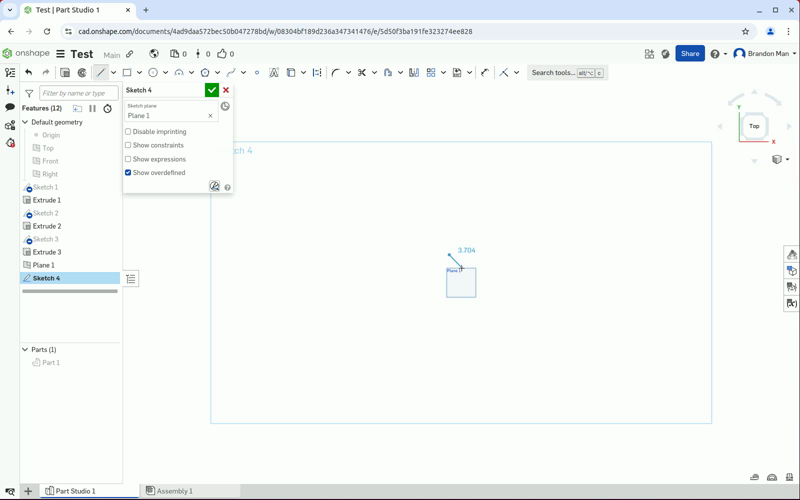
key_up(shift)
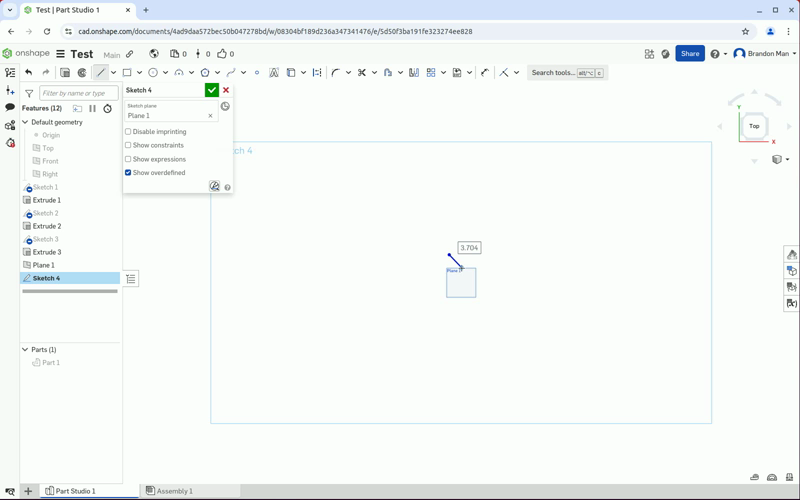
key_down(shift)
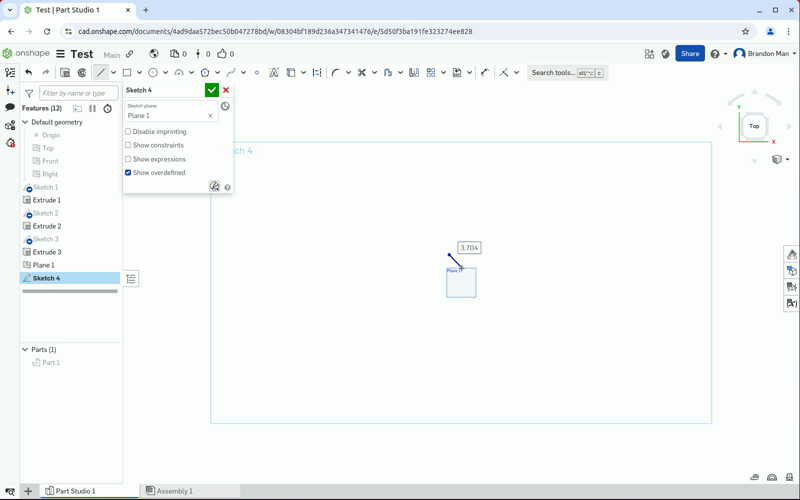
mouse_move(492, 267)
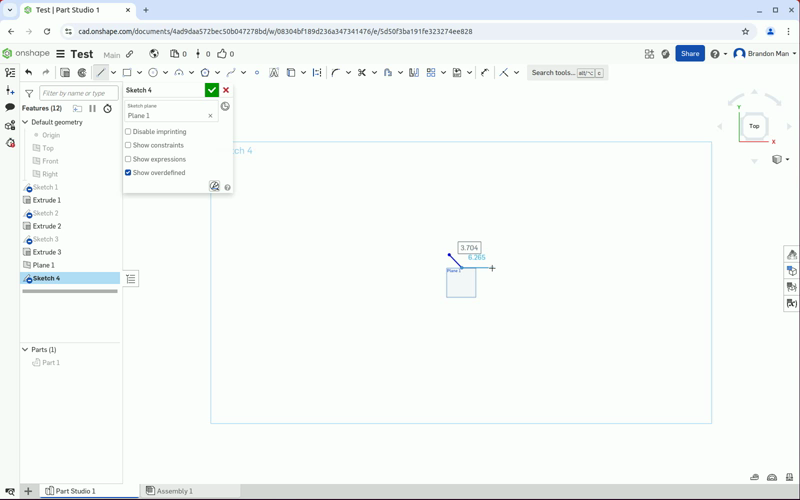
mouse_move(461, 241)
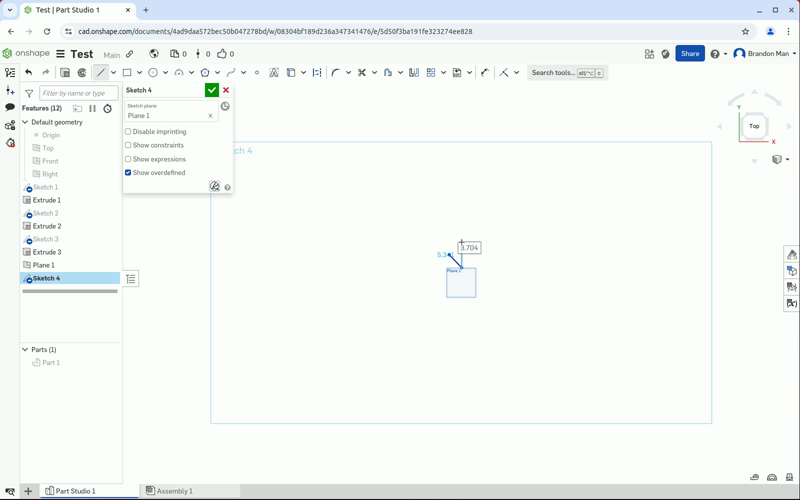
click(461, 241)
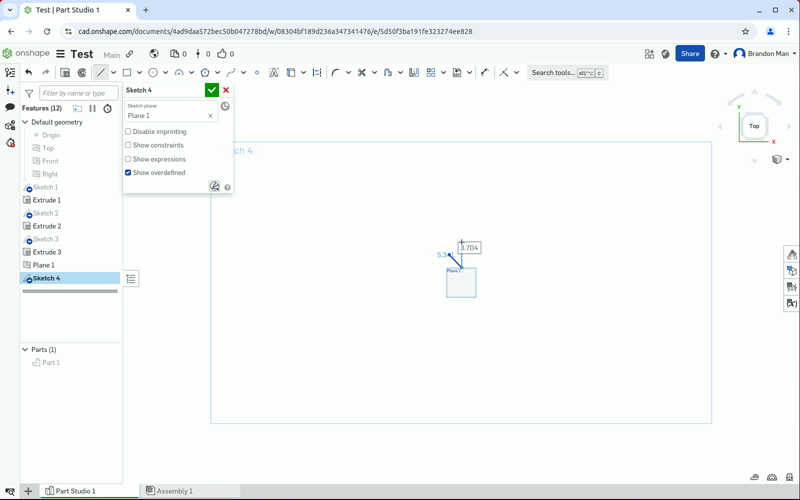
key_up(shift)
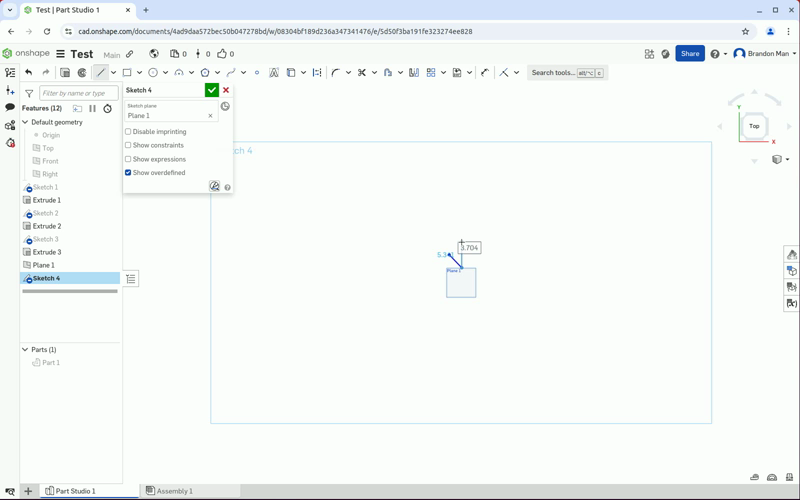
mouse_move(492, 241)
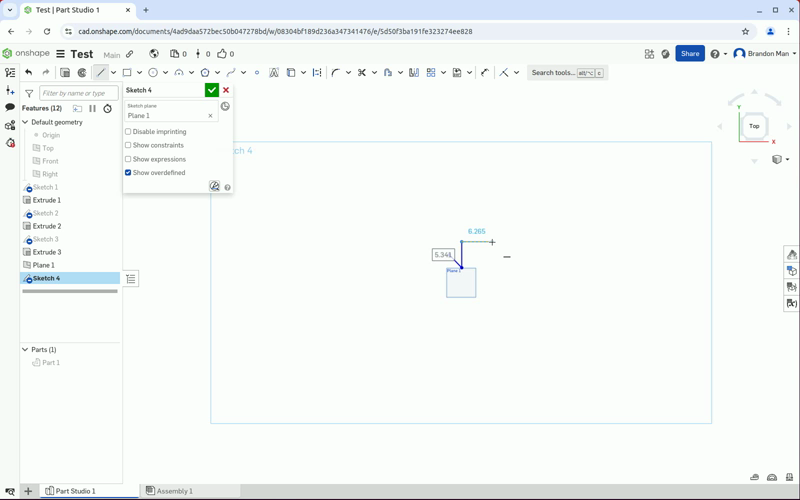
key_down(shift)
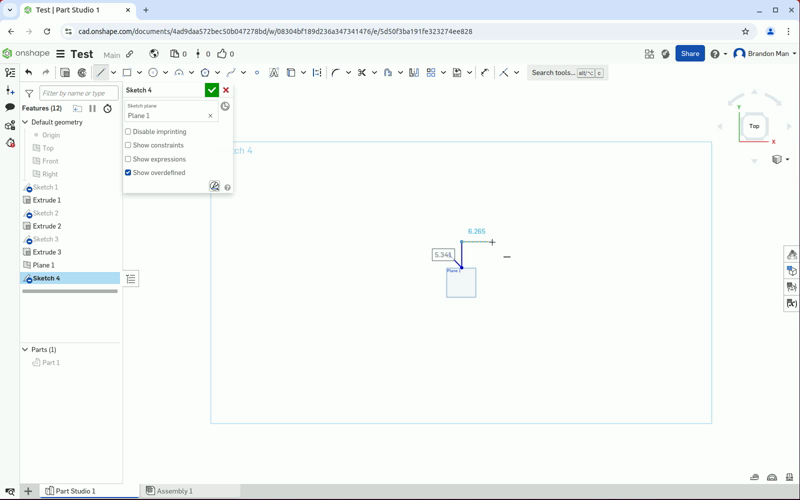
mouse_move(449, 254)
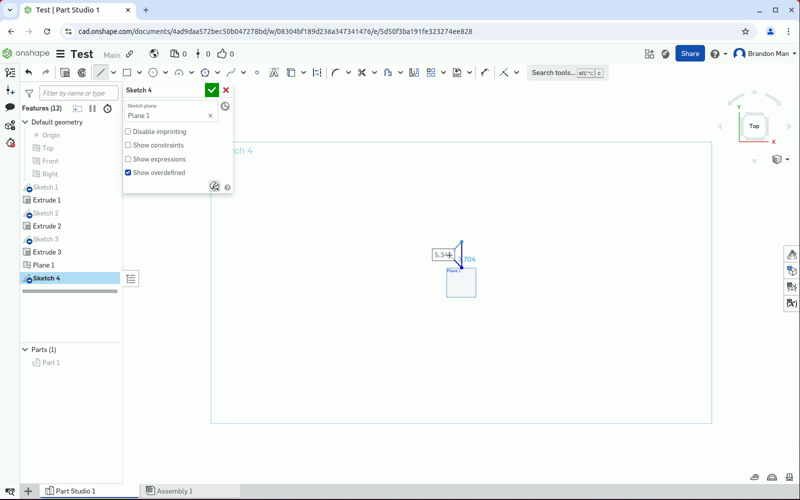
key_up(shift)
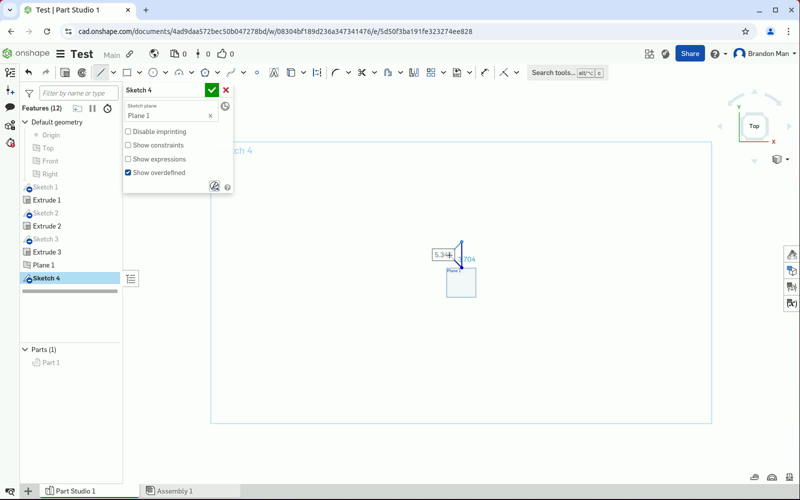
click(449, 254)
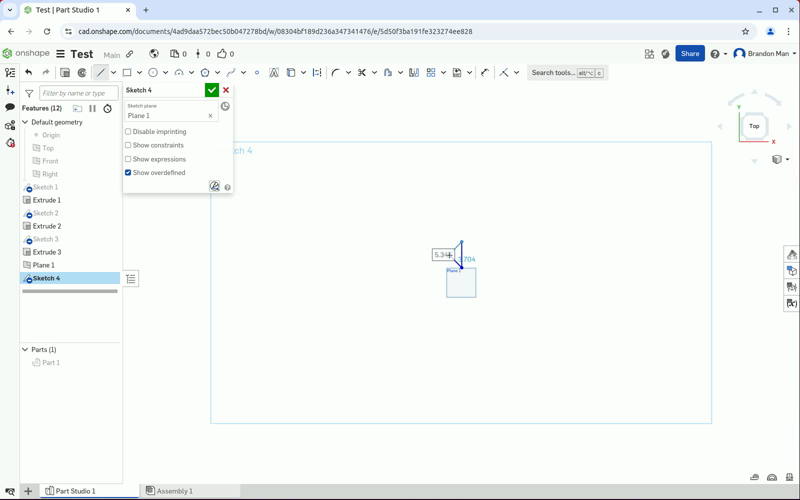
key(esc)
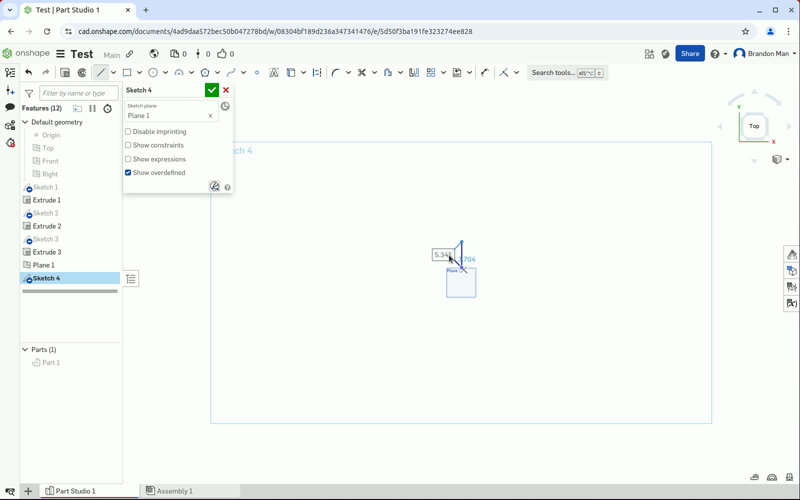
mouse_move(460, 253)
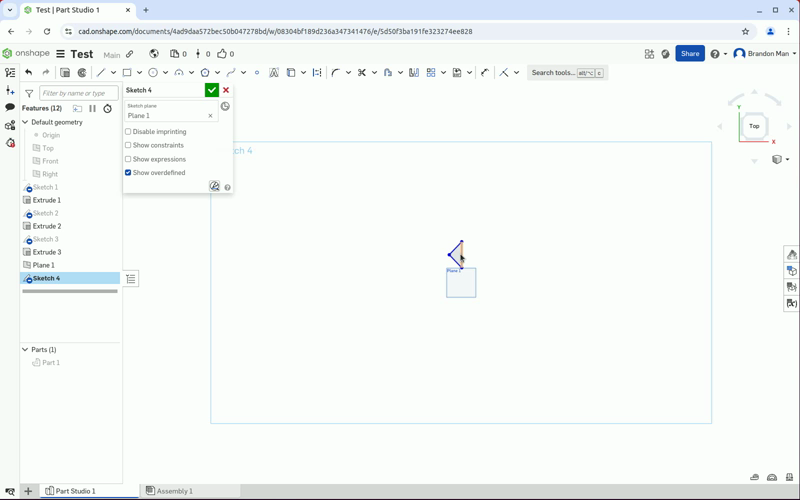
scroll(6)
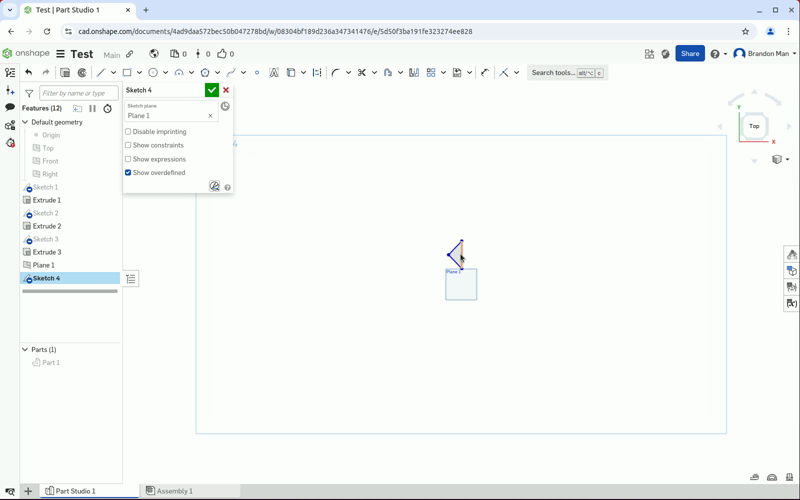
scroll(6)
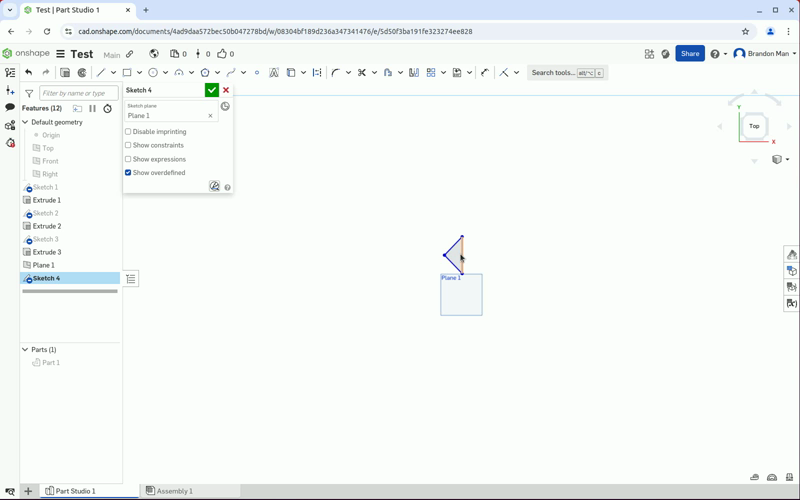
scroll(6)
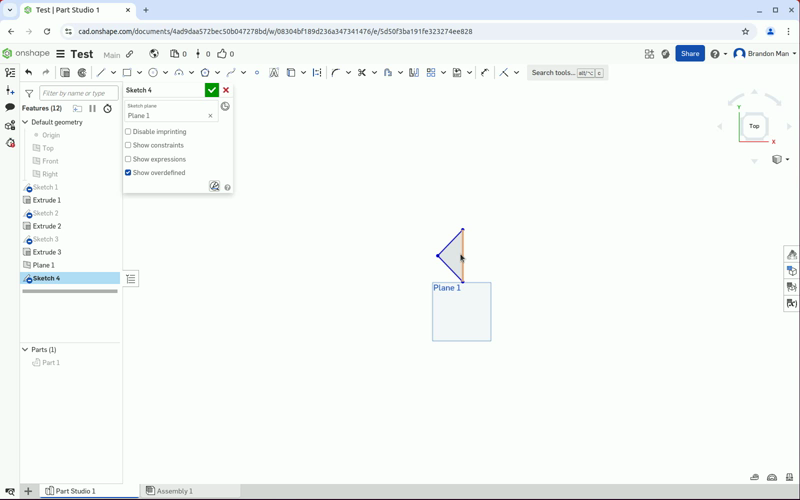
scroll(6)
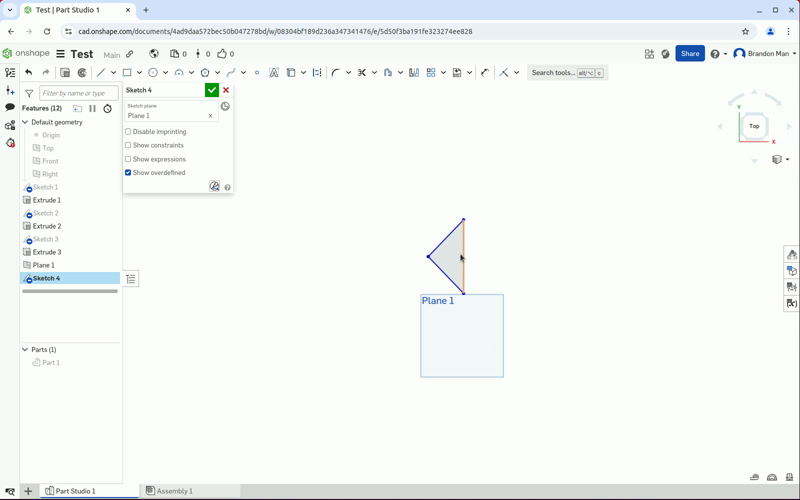
scroll(6)
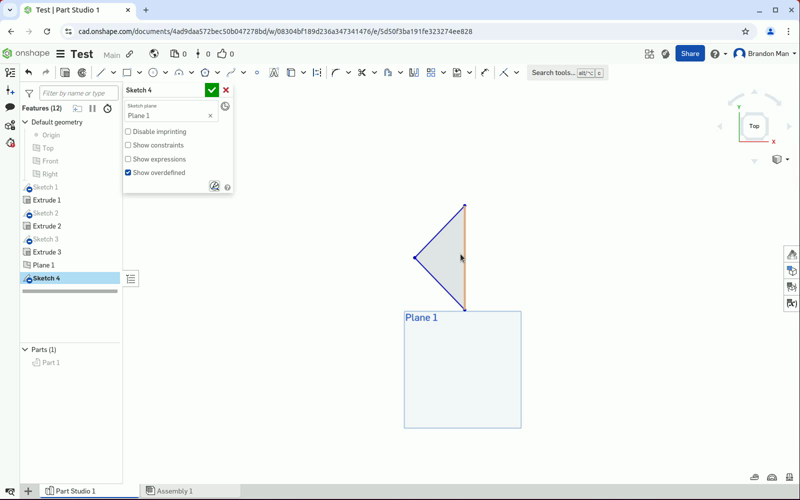
scroll(6)
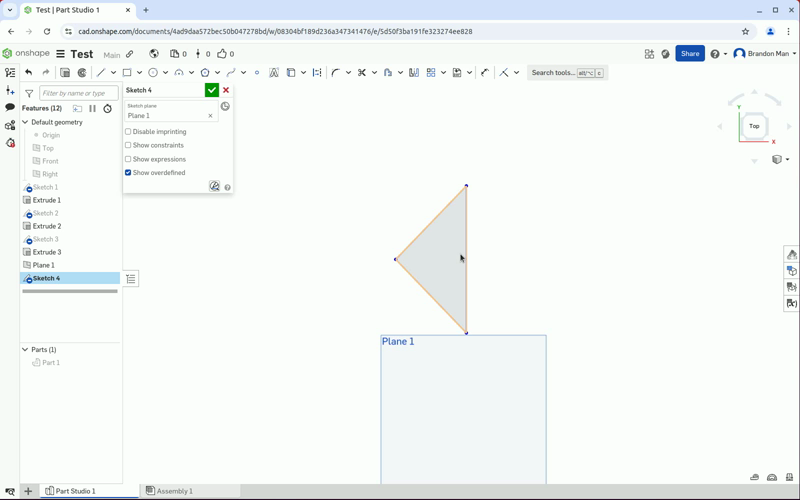
scroll(6)
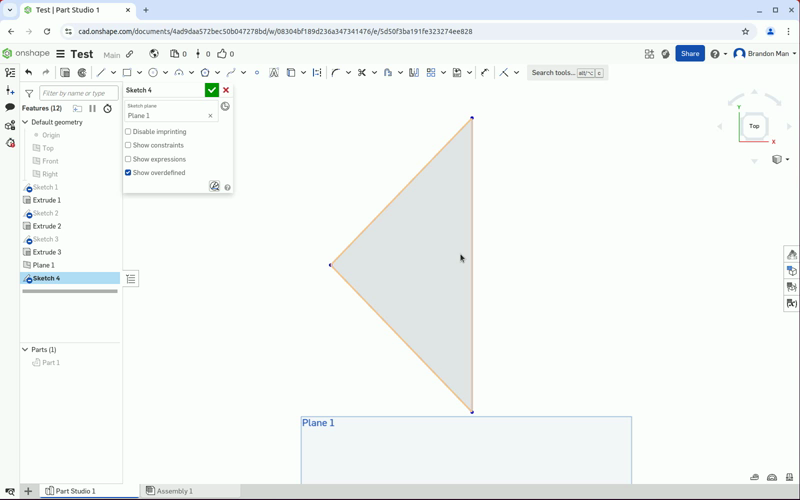
click(460, 253)
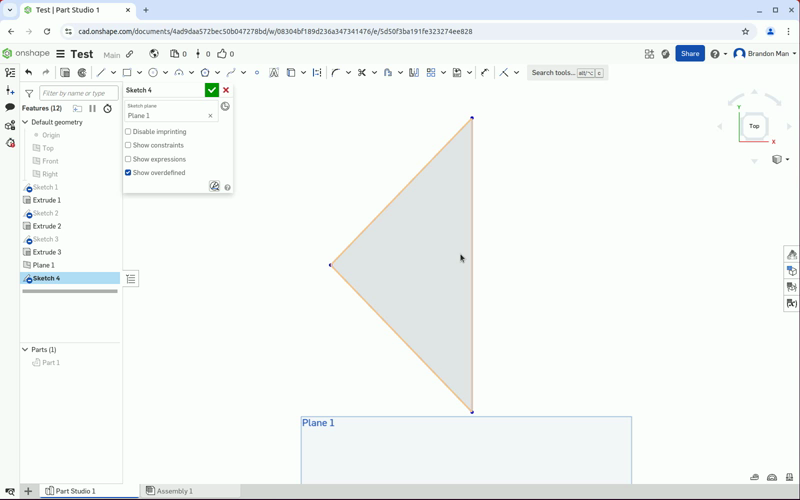
scroll(-6)
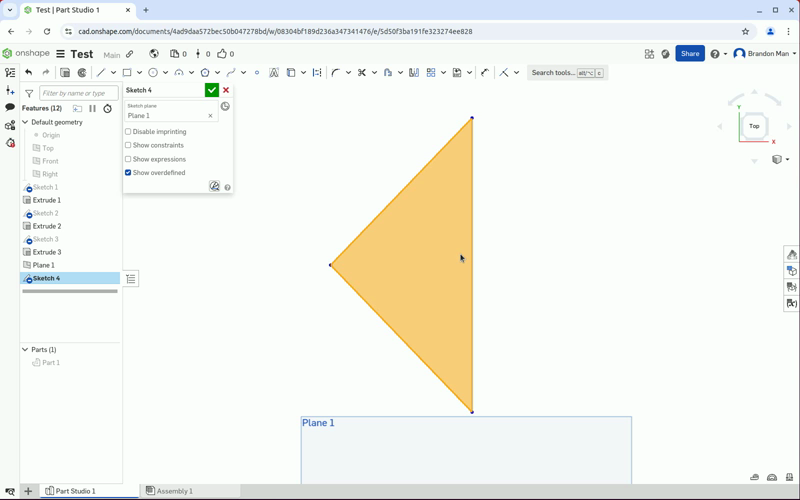
scroll(-6)
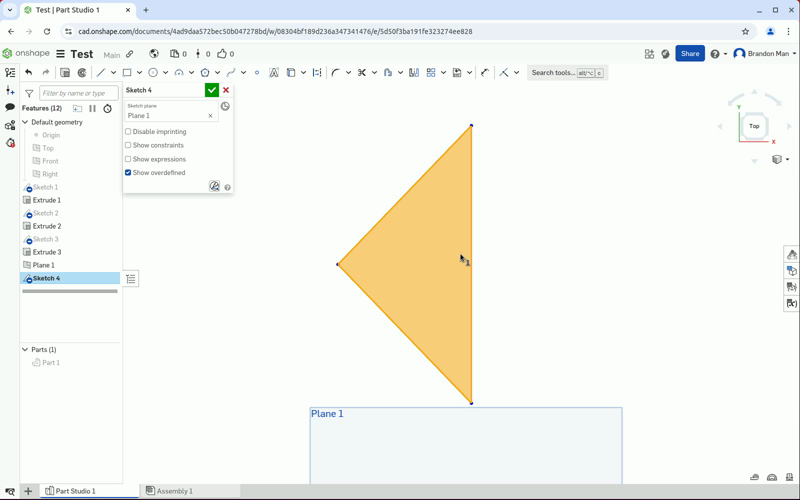
scroll(-6)
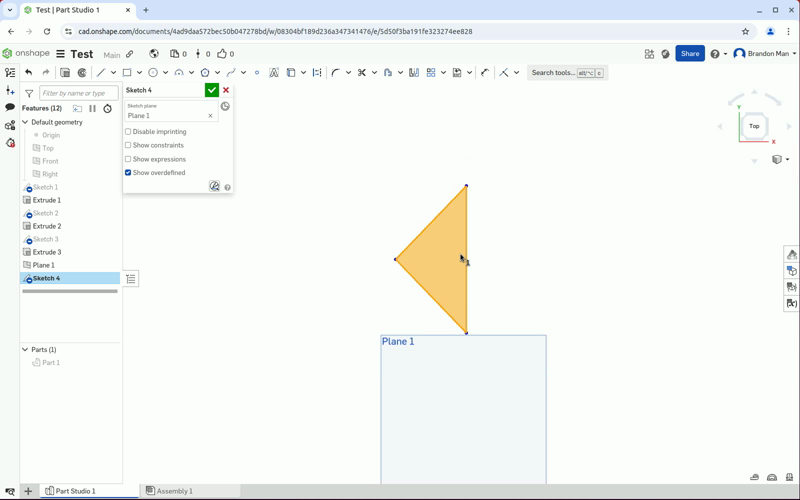
scroll(-6)
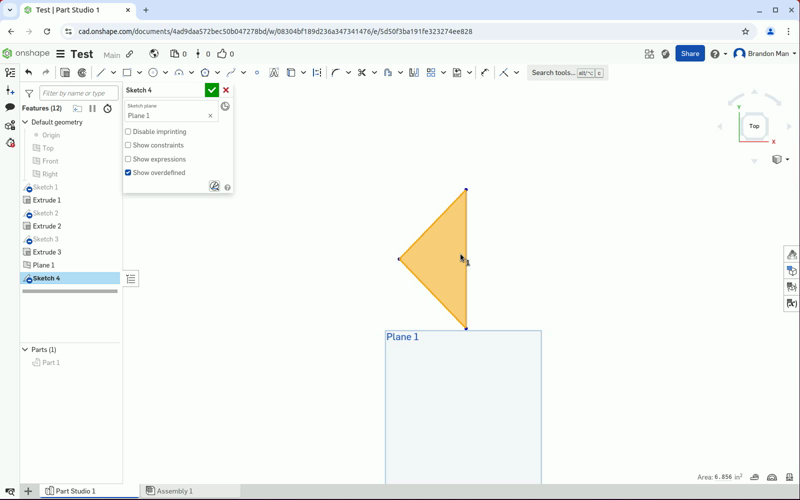
scroll(-6)
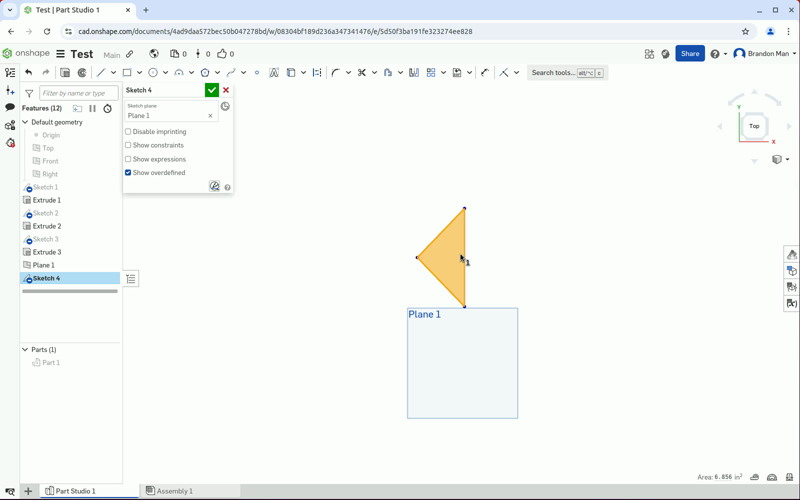
scroll(-6)
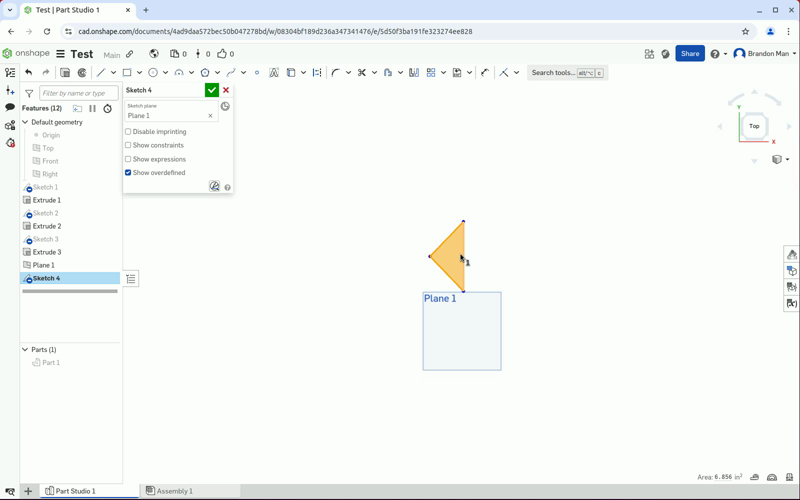
scroll(-6)
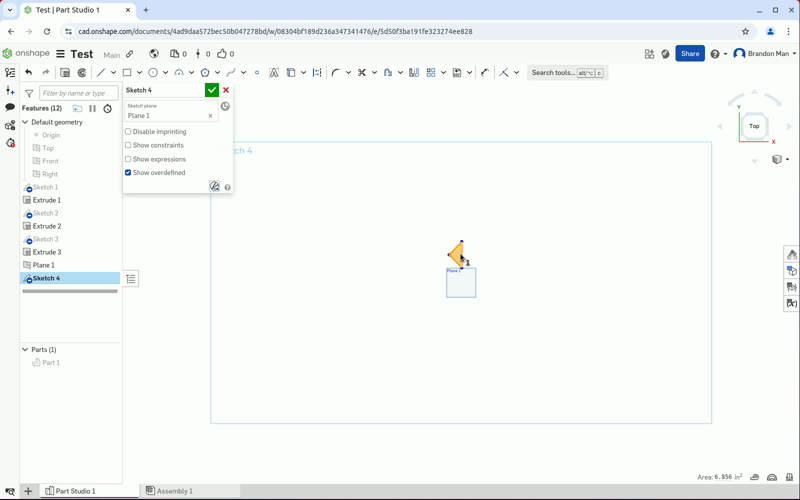
mouse_move(73, 352)
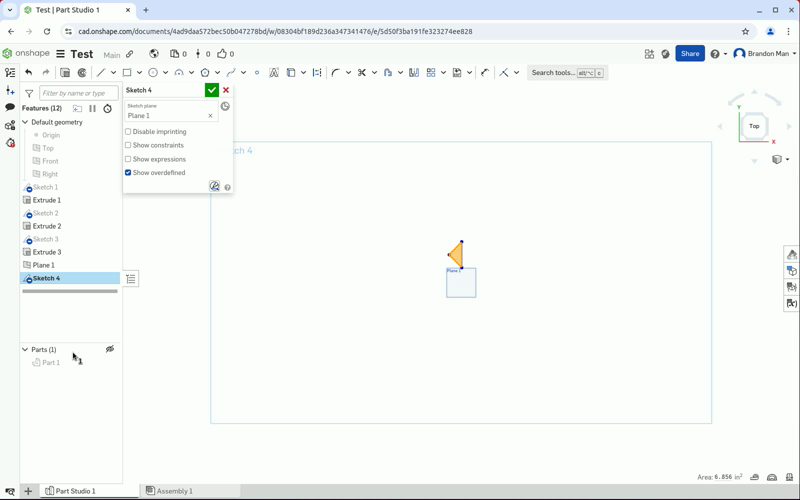
key(shift+y)
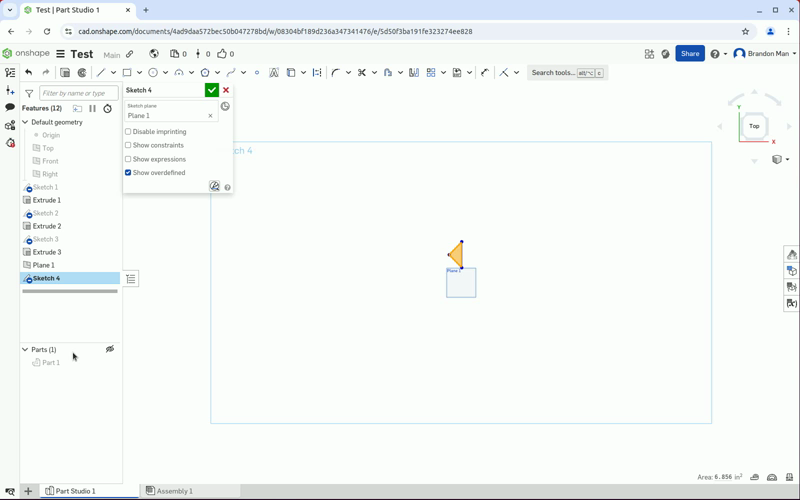
key(shift+e)
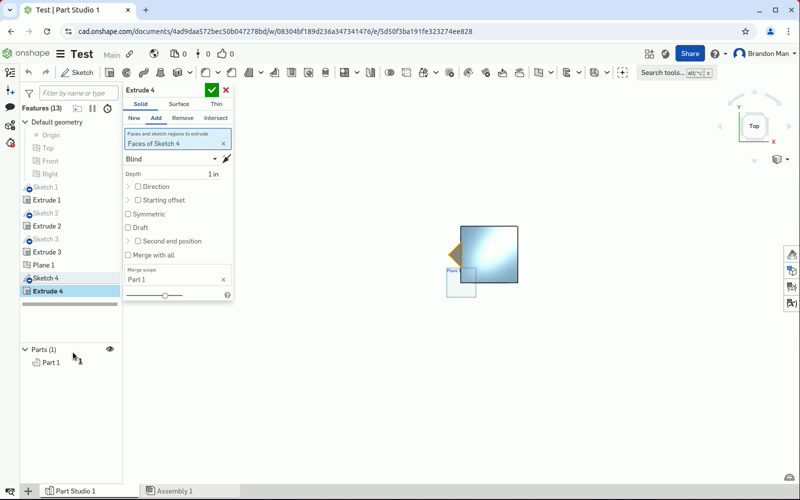
mouse_move(143, 106)
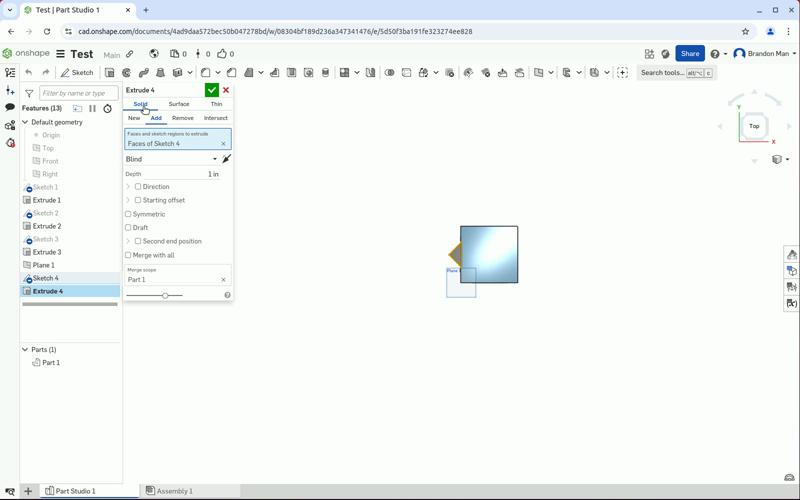
click(143, 106)
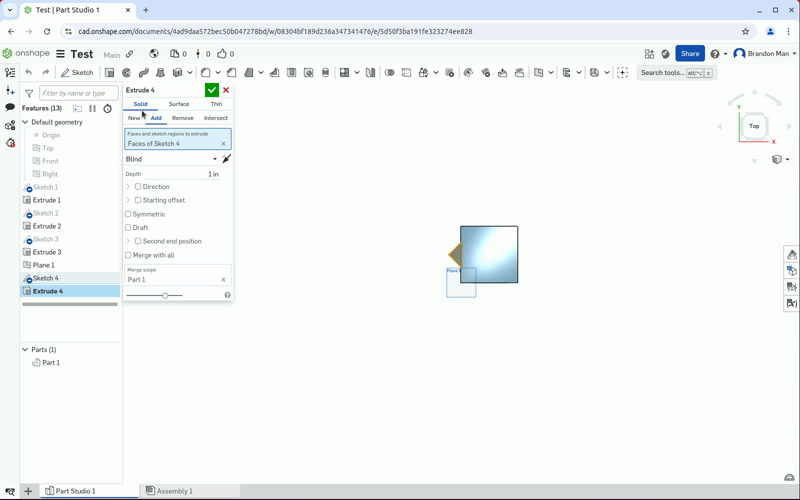
mouse_move(137, 120)
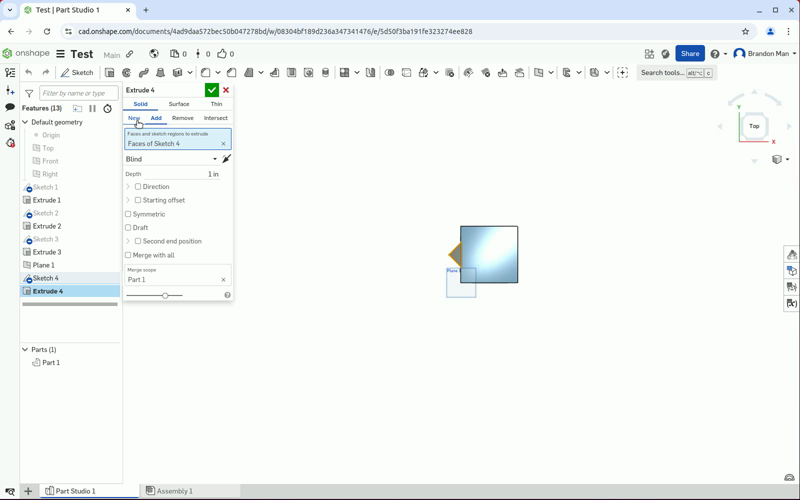
click(137, 120)
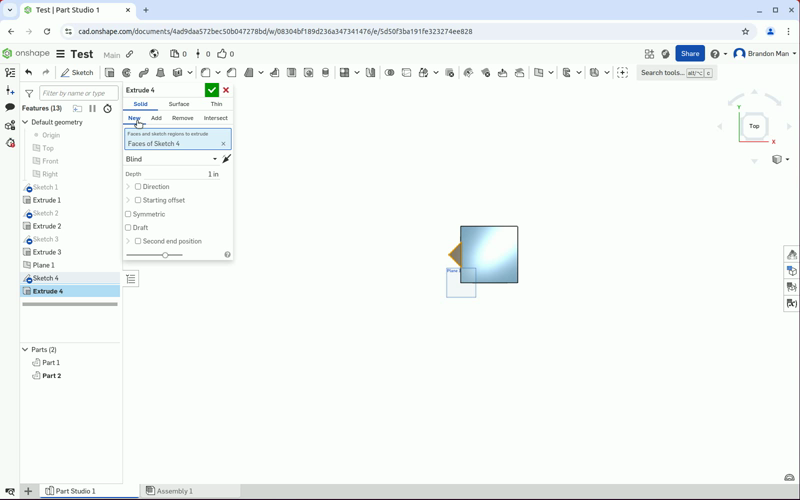
key(tab, 4)
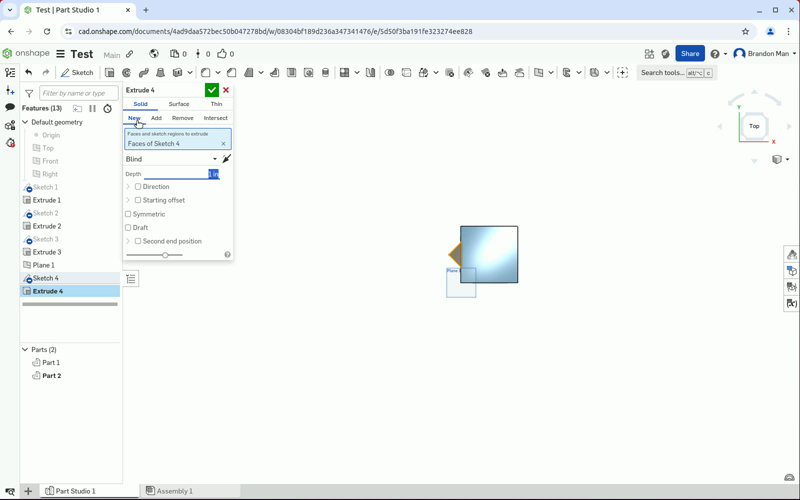
text(-13.961)
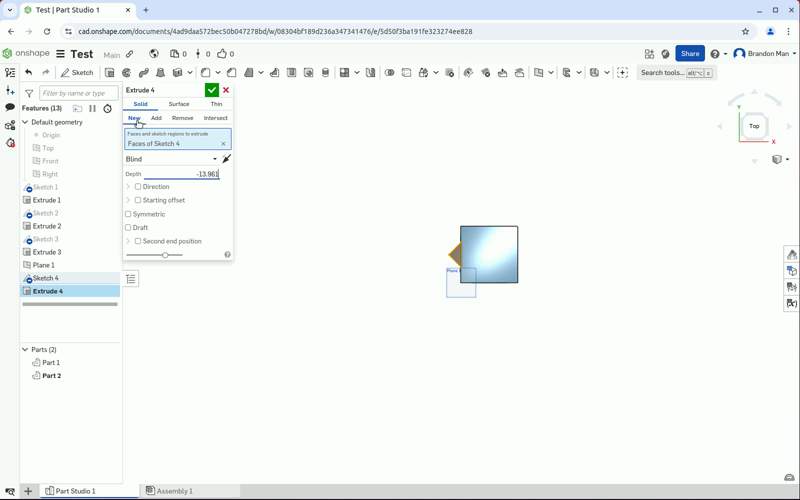
key(tab, 3)
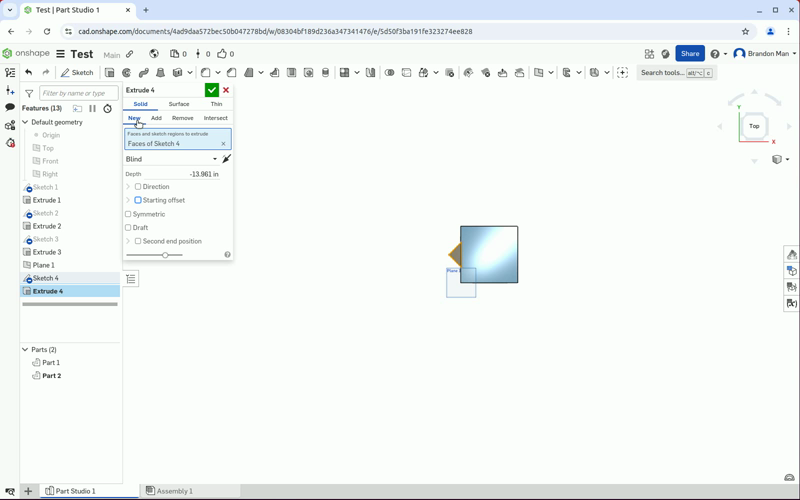
key(tab, 2)
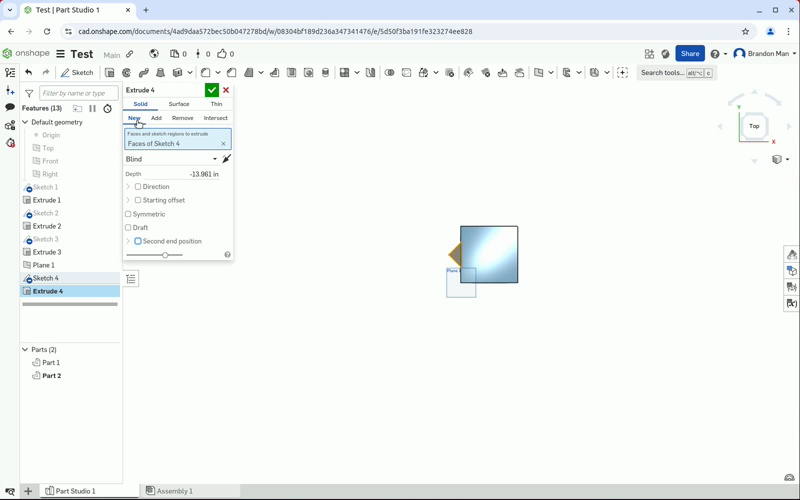
key(space)
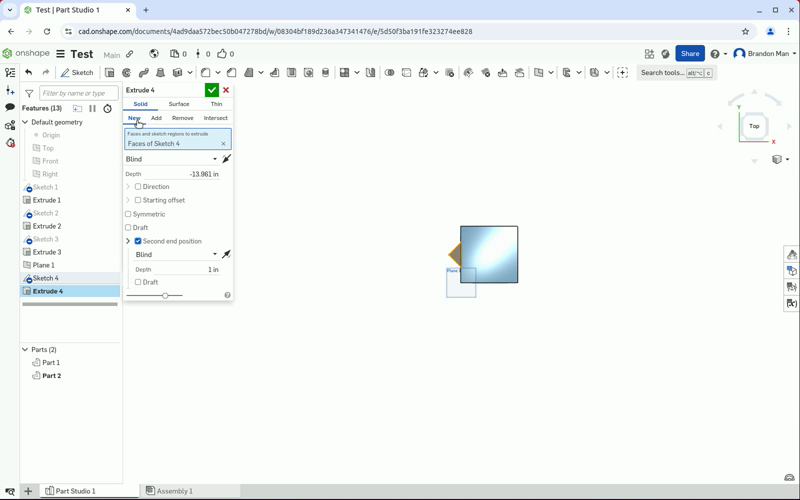
key(tab, 3)
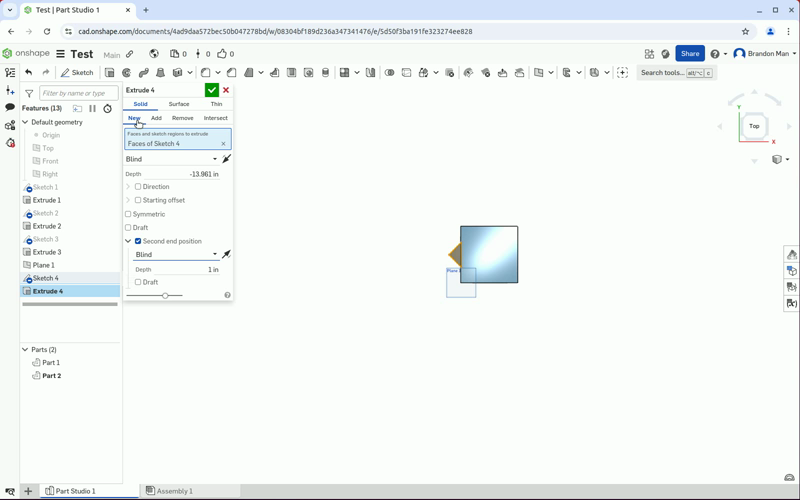
text(9.147)
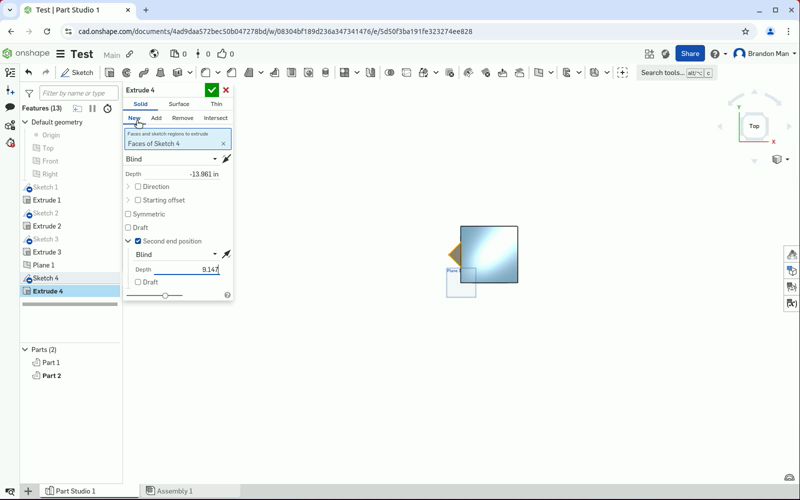
key(enter)
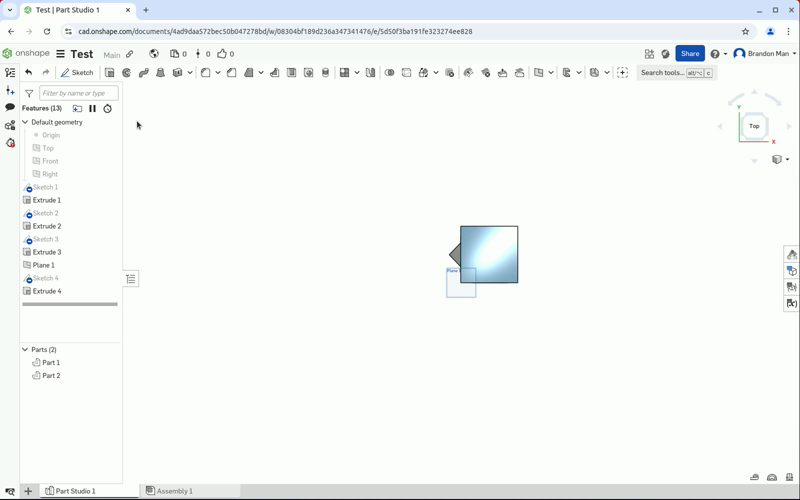
key(shift+h)
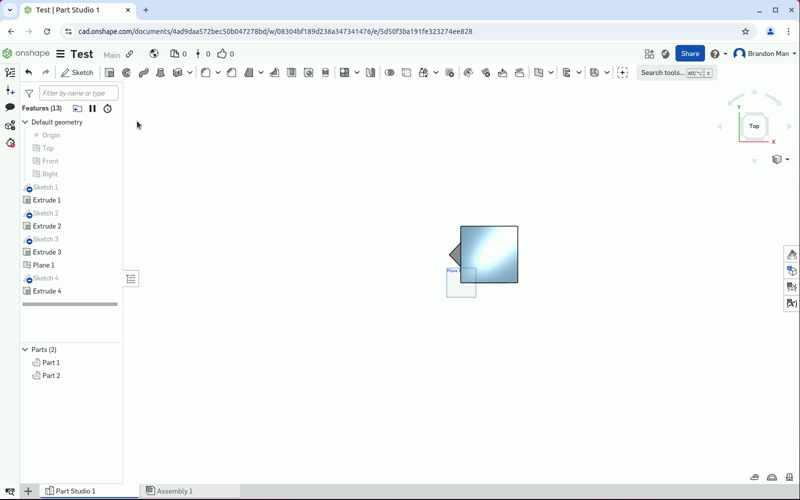
key(shift+h)
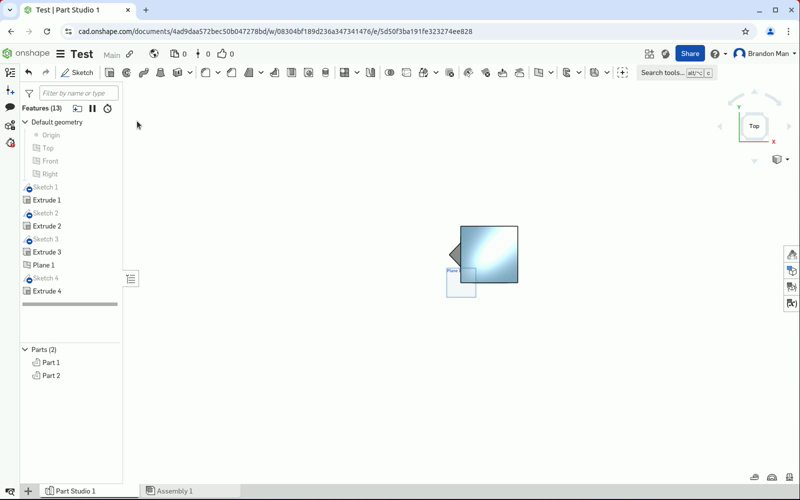
mouse_move(73, 189)
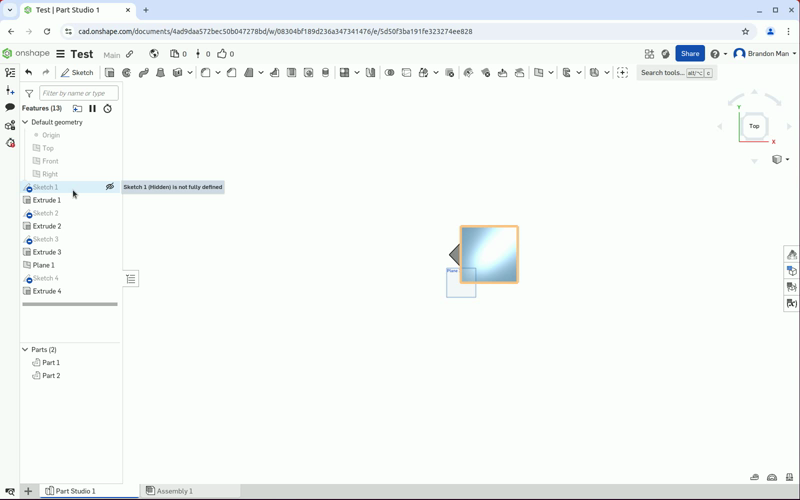
click(73, 189)
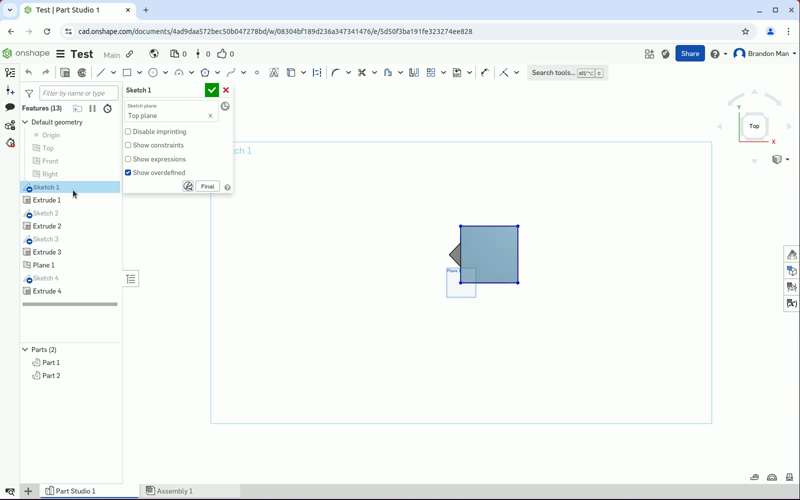
mouse_move(229, 92)
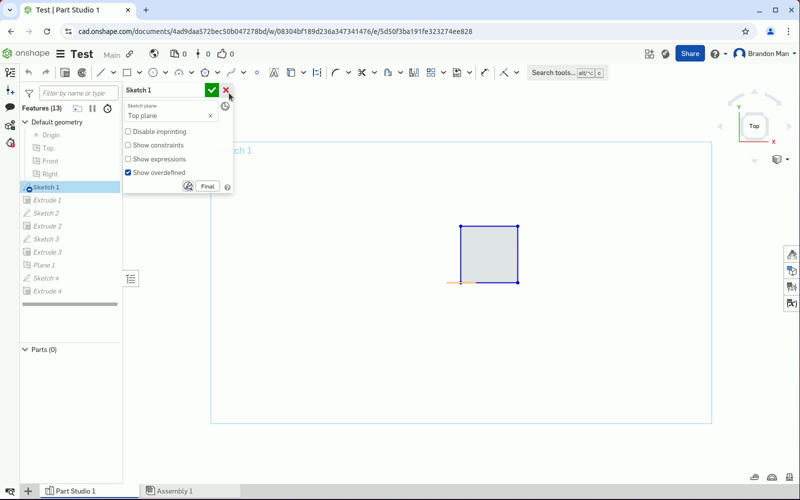
click(229, 92)
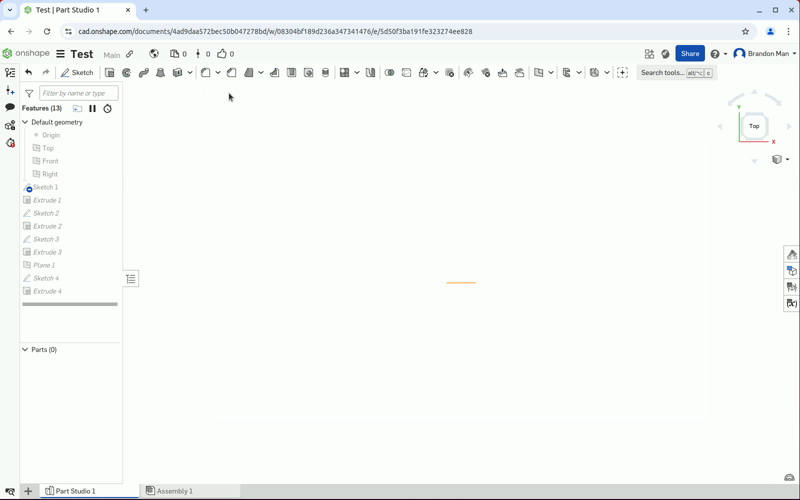
key(shift+s)
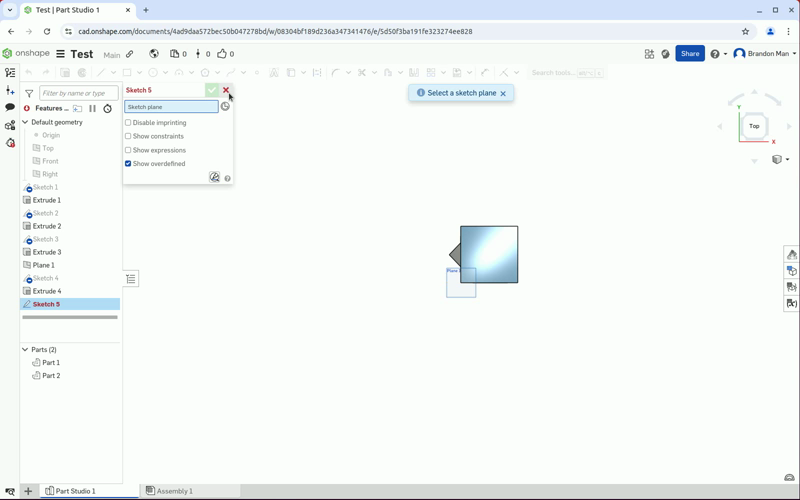
mouse_move(73, 267)
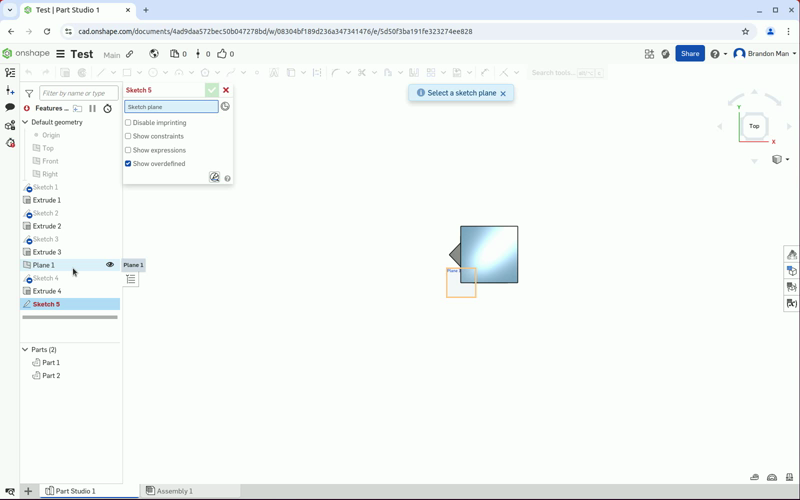
click(73, 267)
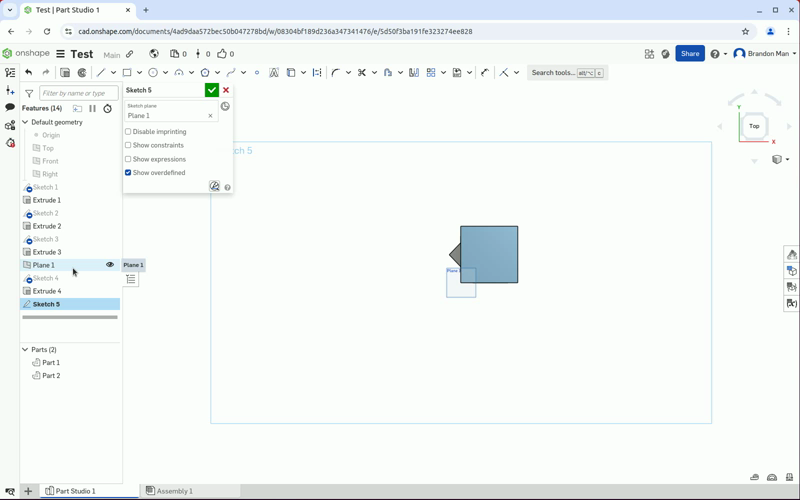
mouse_move(73, 352)
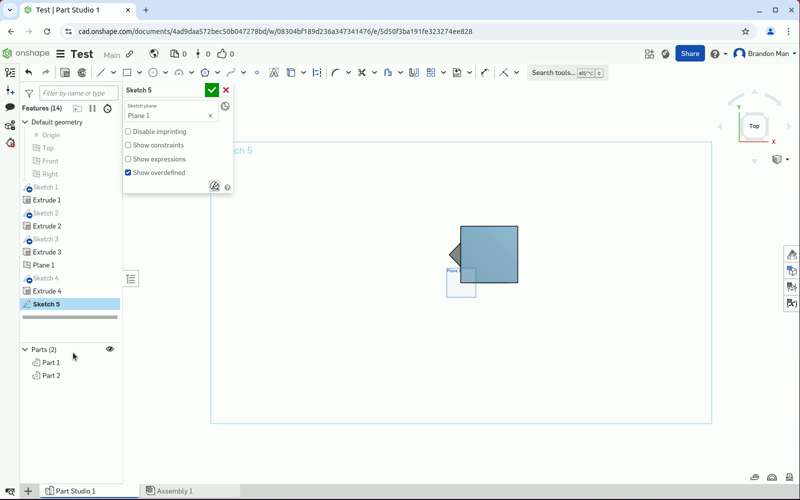
key(y)
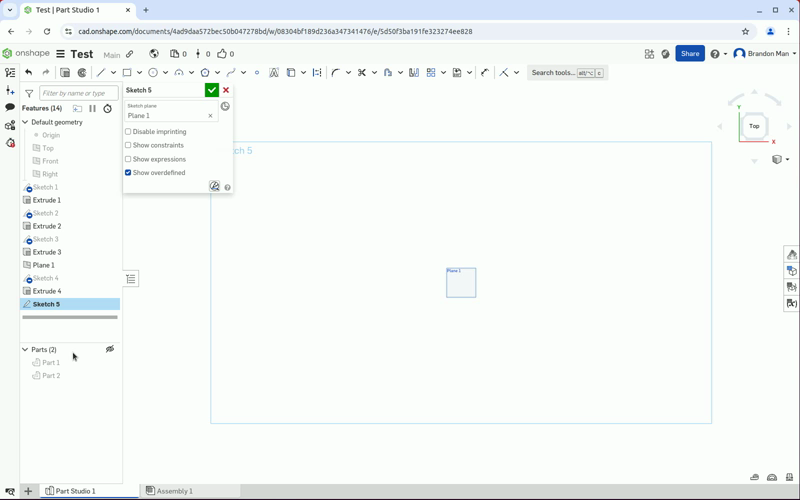
key(l)
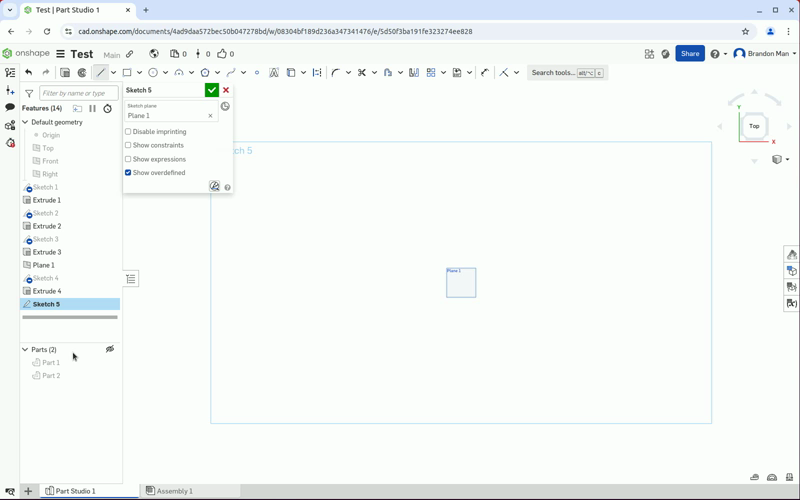
key_down(shift)
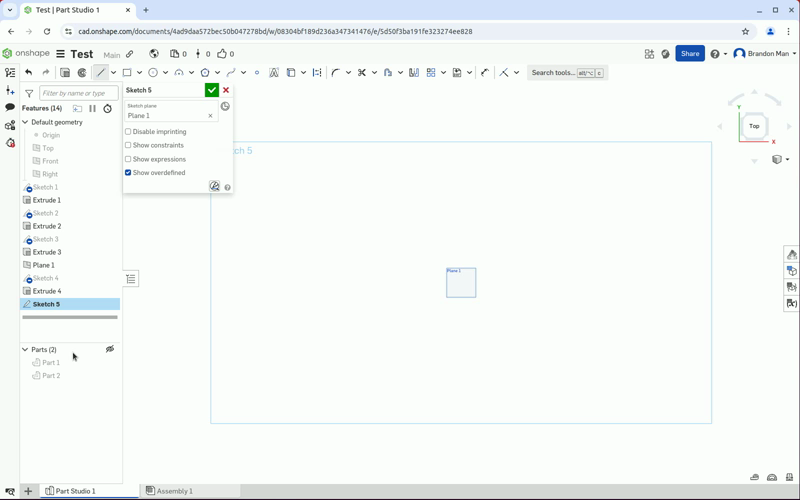
mouse_move(460, 266)
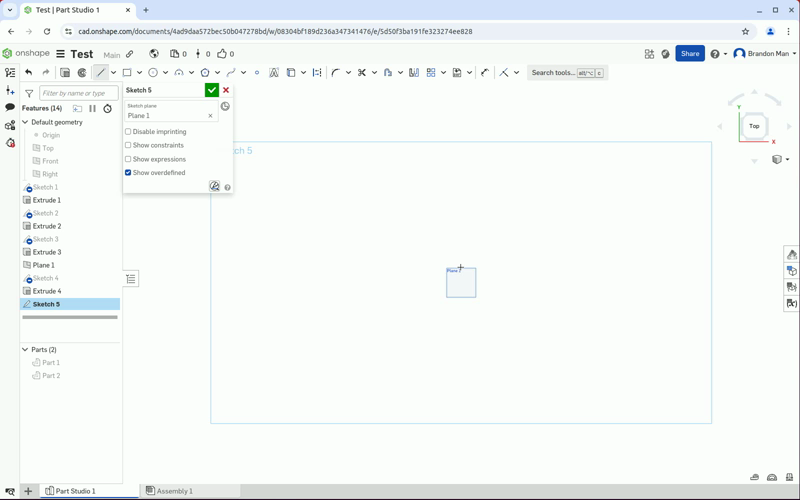
click(460, 266)
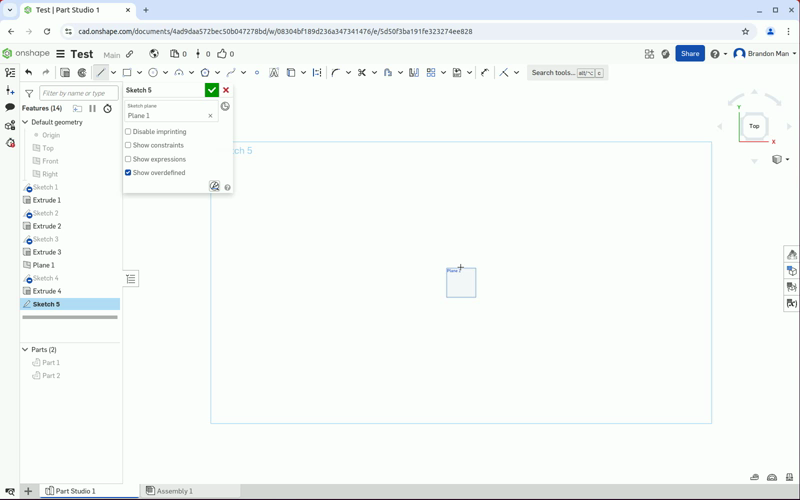
key_up(shift)
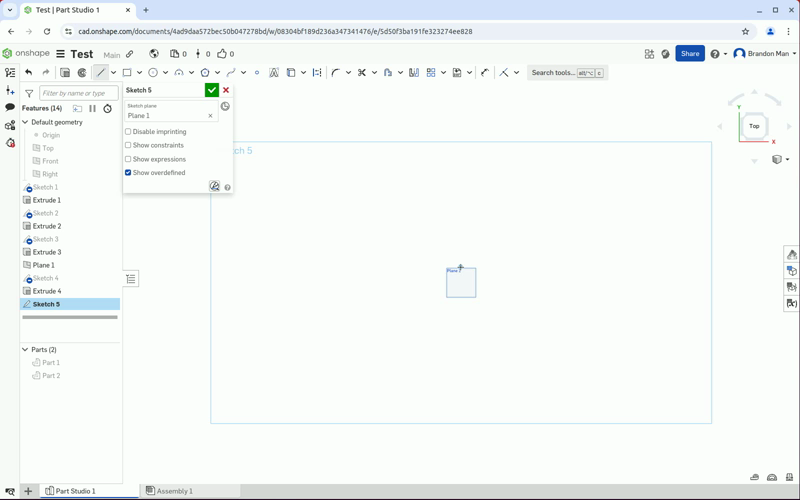
key_down(shift)
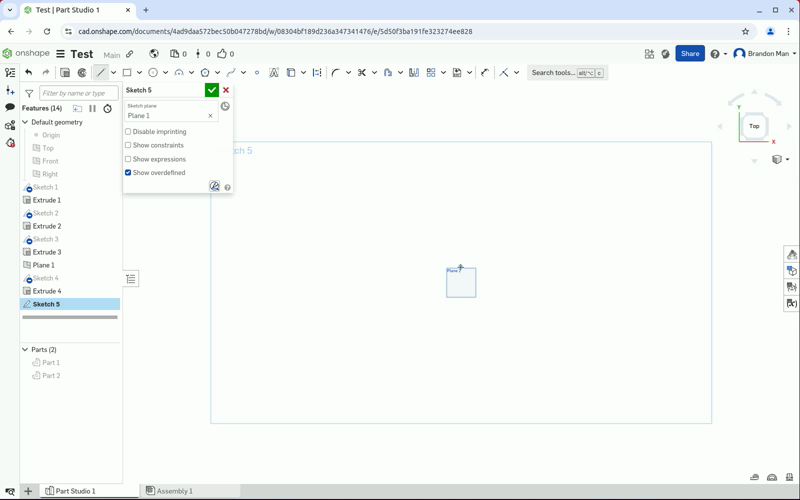
mouse_move(490, 266)
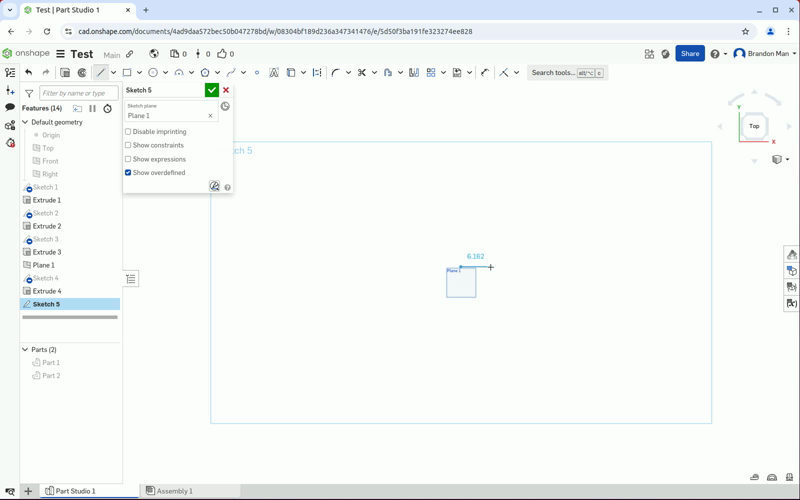
mouse_move(469, 274)
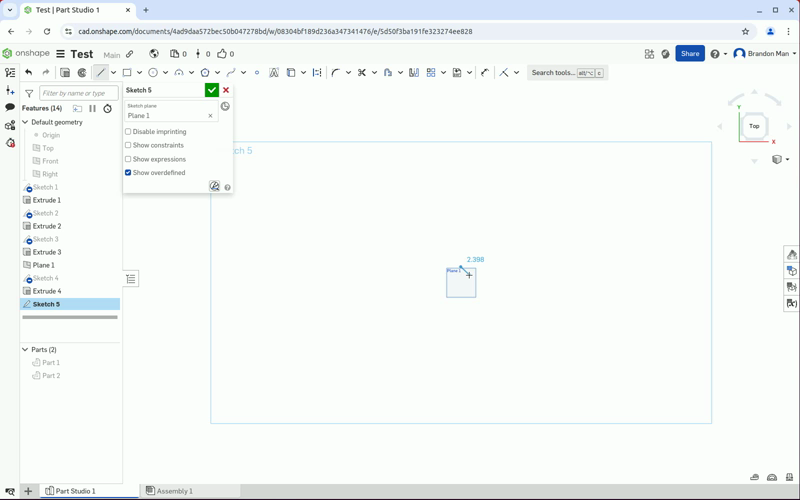
click(469, 274)
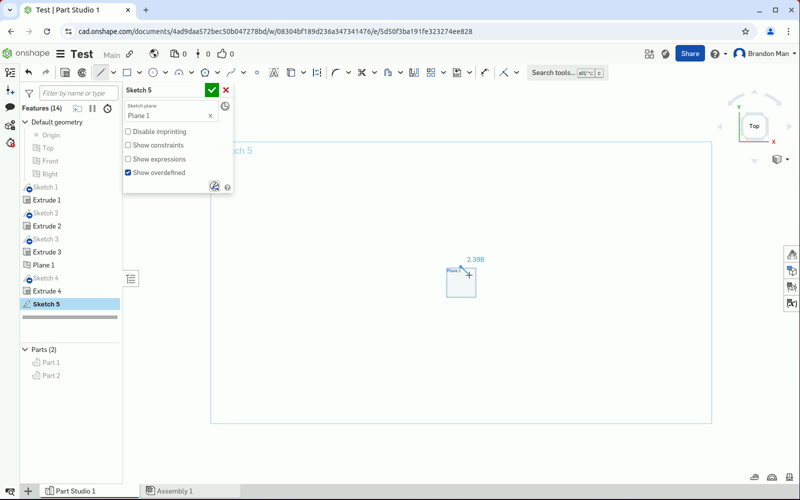
key_up(shift)
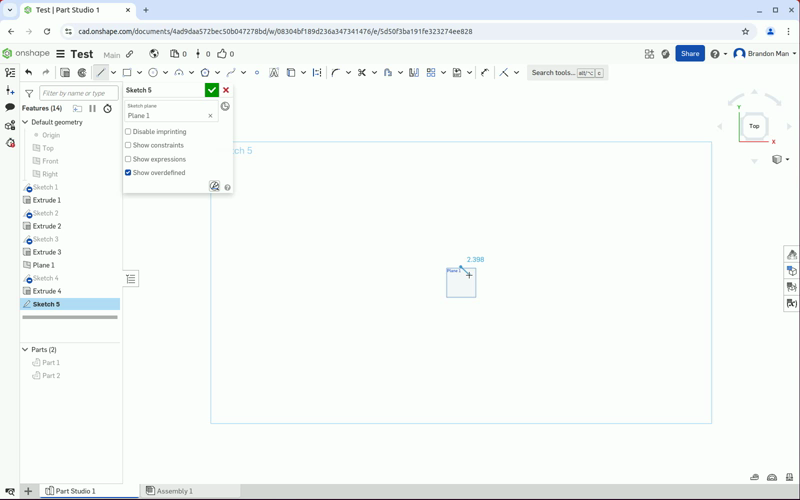
key_down(shift)
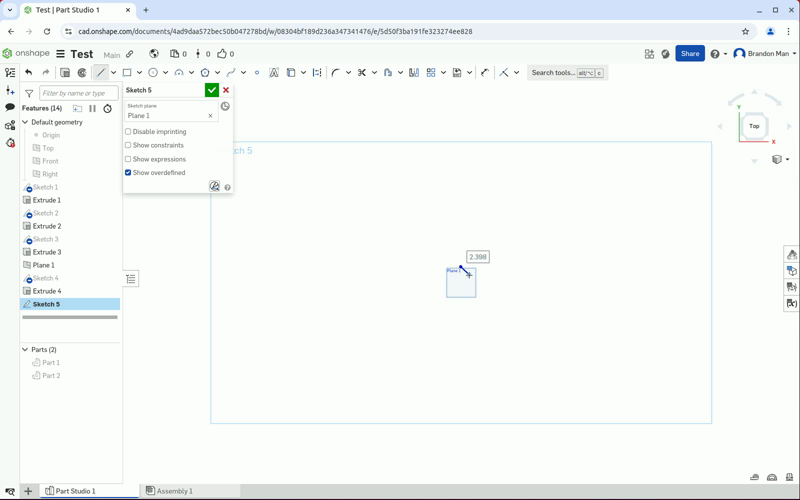
mouse_move(499, 274)
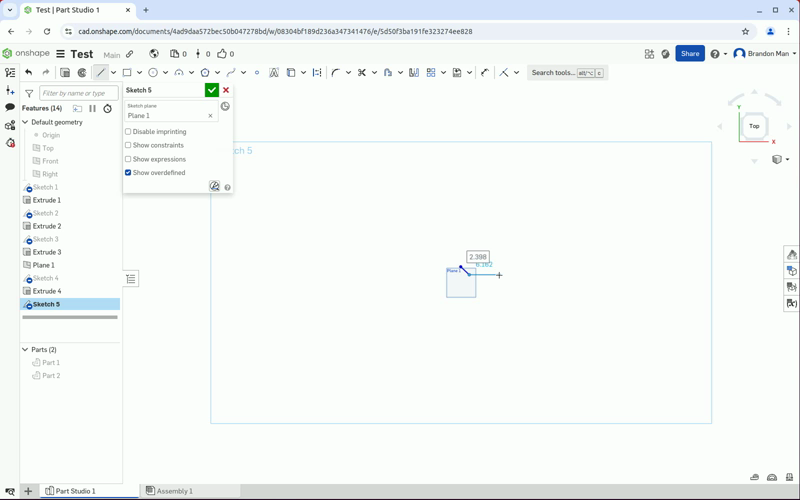
mouse_move(477, 283)
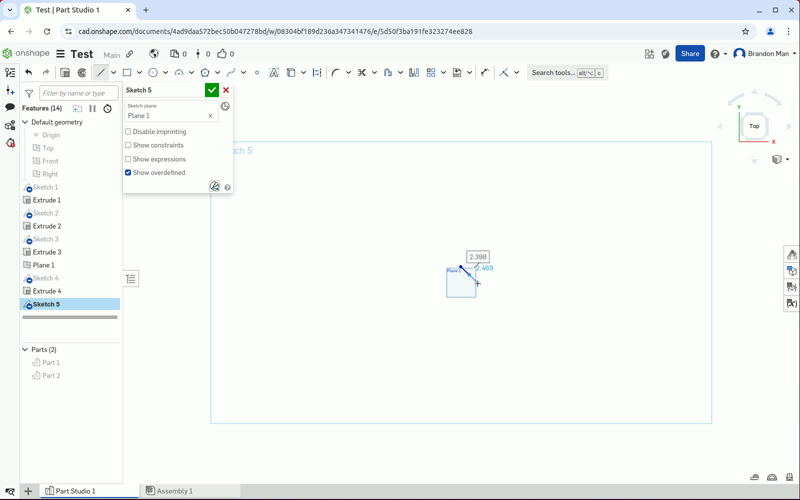
click(477, 283)
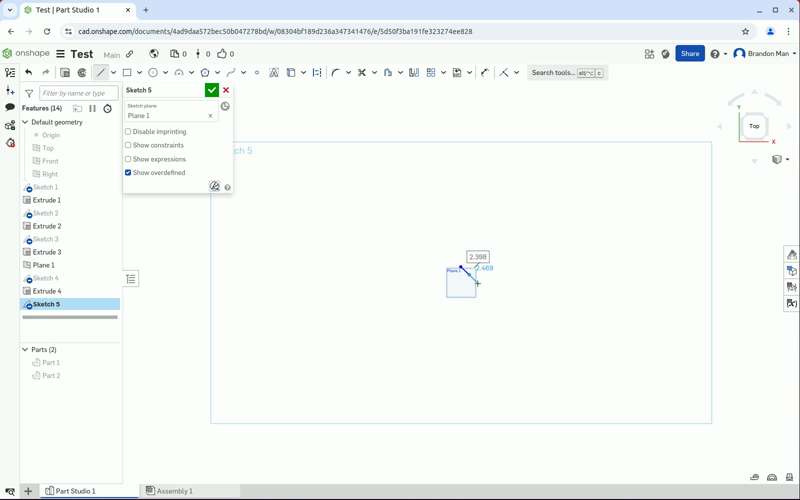
key_up(shift)
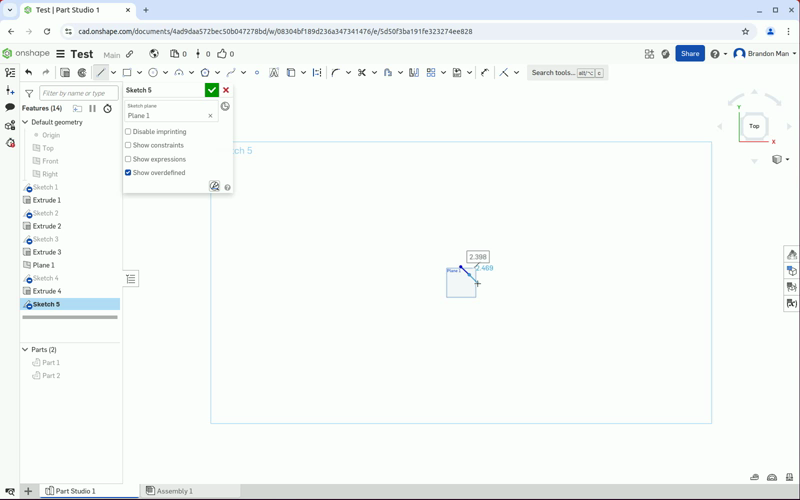
key_down(shift)
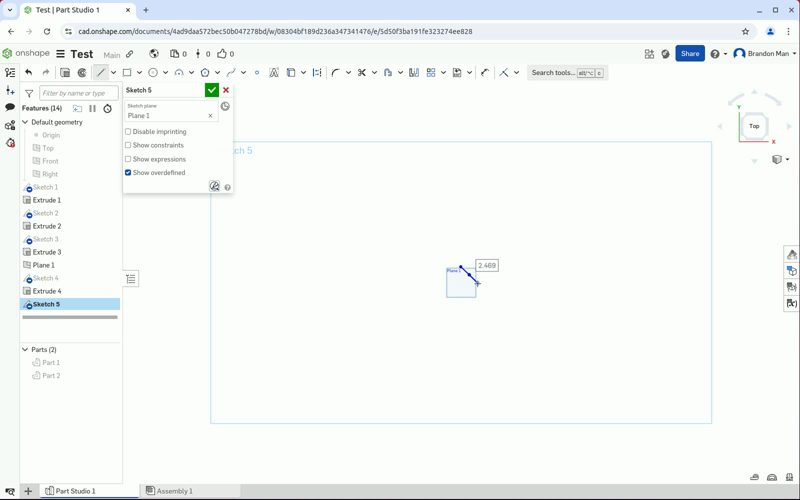
mouse_move(507, 283)
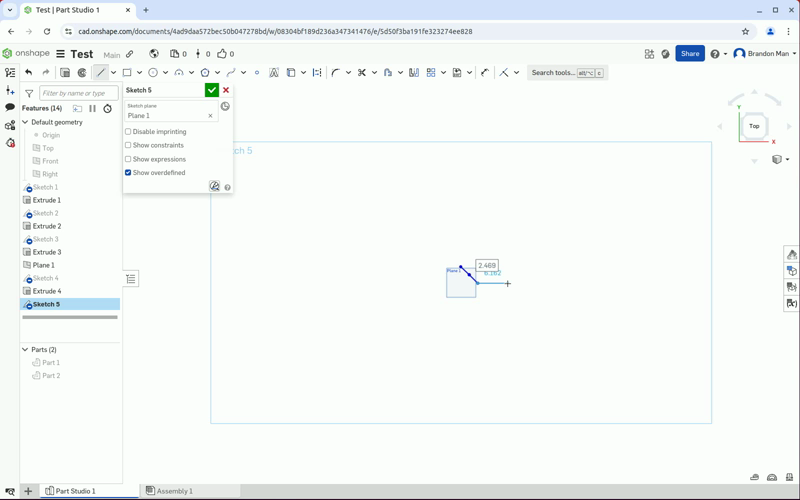
mouse_move(501, 283)
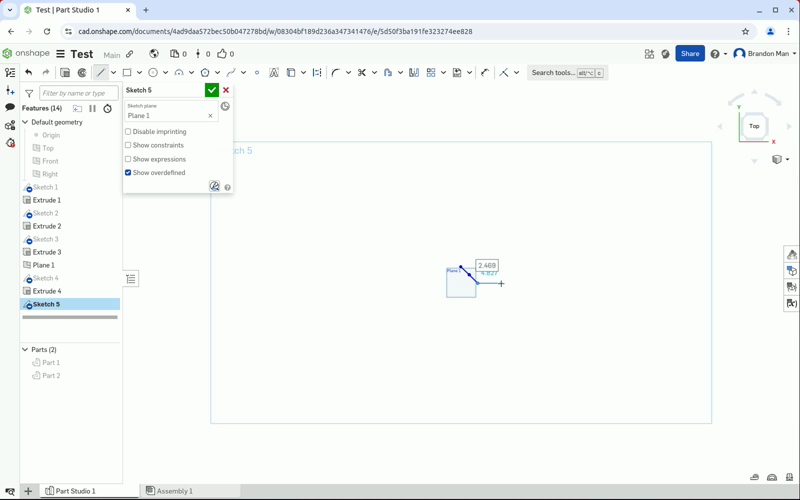
click(501, 283)
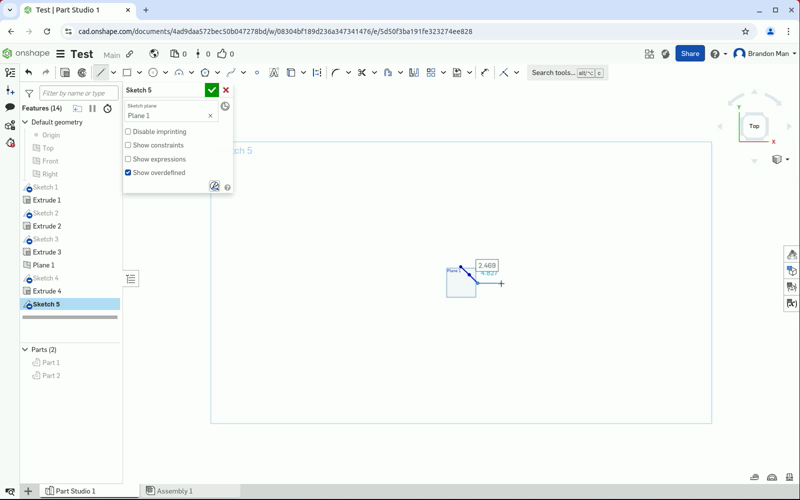
key_up(shift)
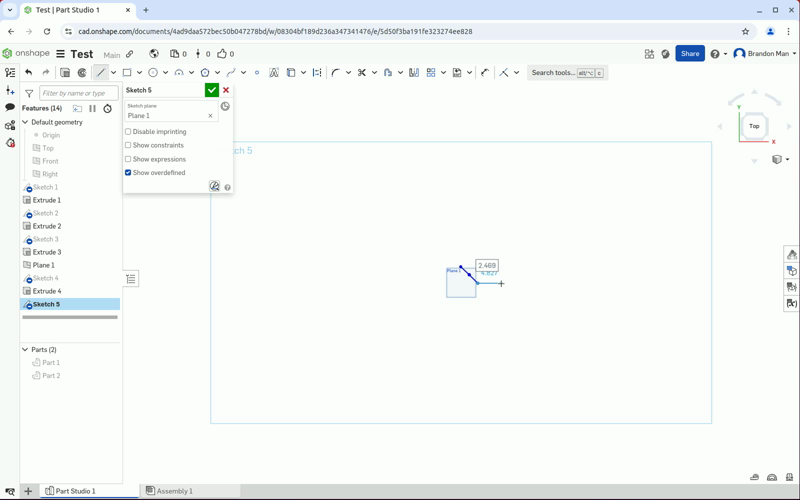
key_down(shift)
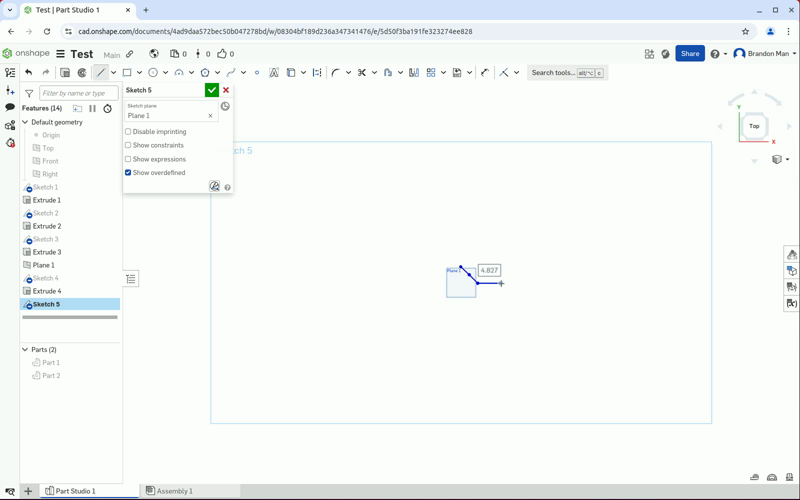
mouse_move(531, 283)
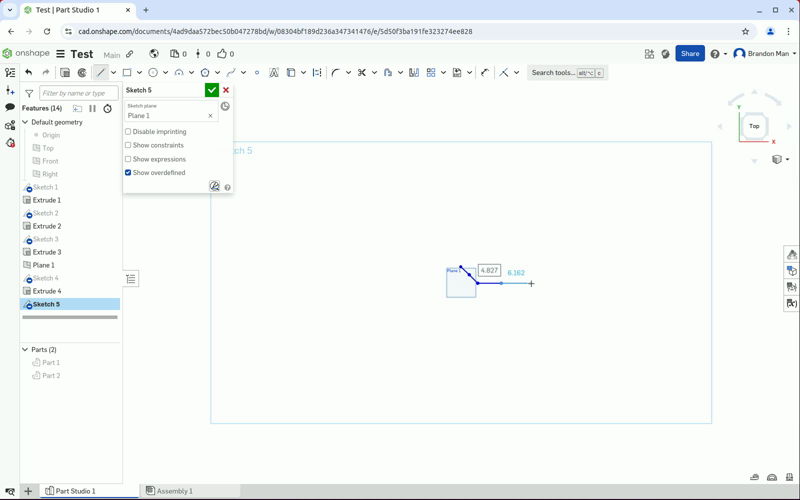
mouse_move(517, 266)
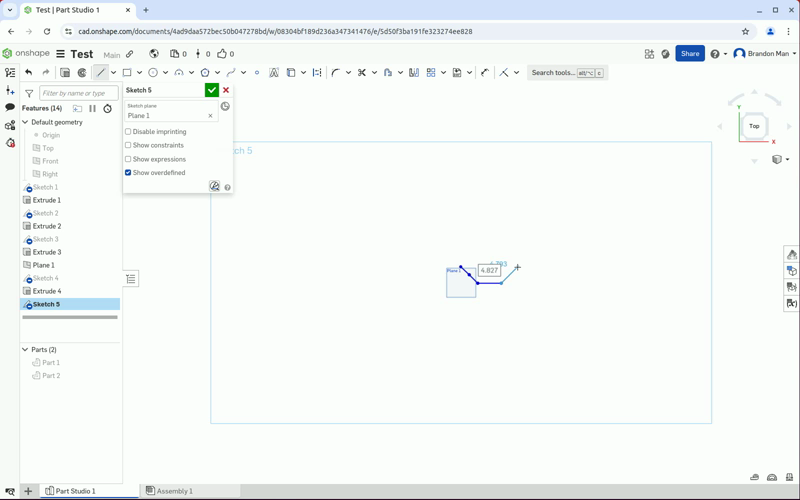
click(517, 266)
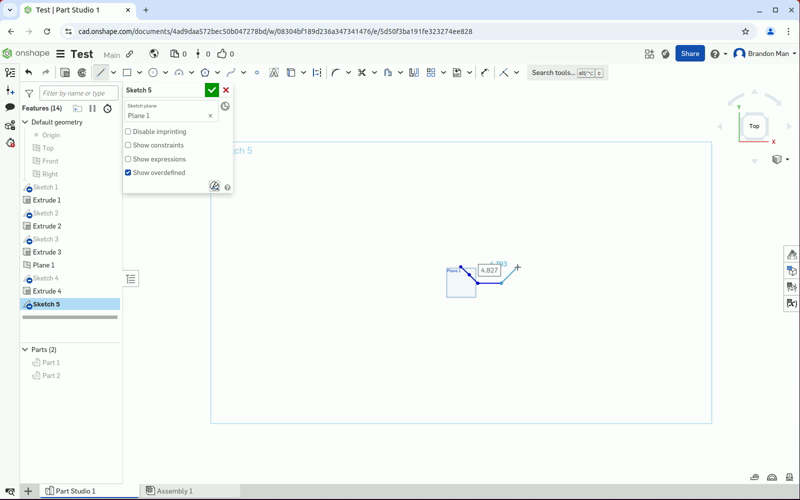
key_up(shift)
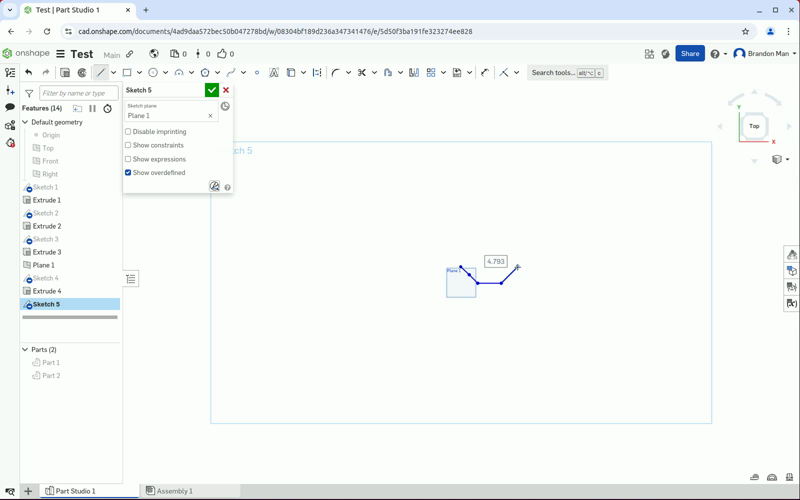
key_down(shift)
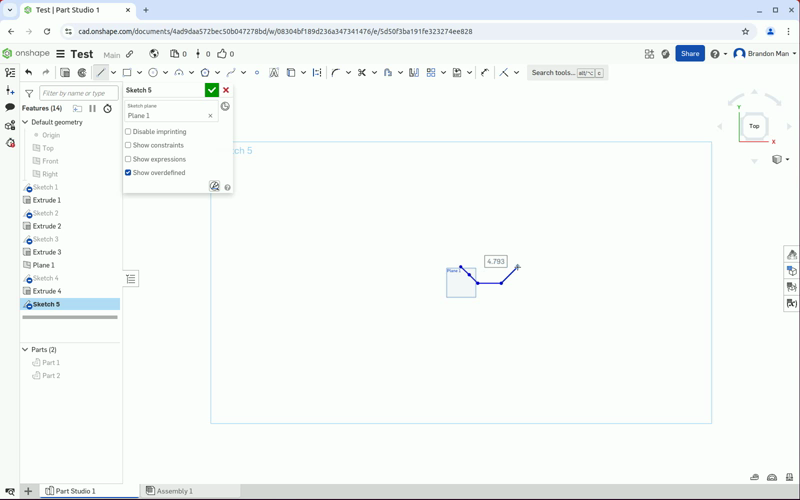
mouse_move(547, 266)
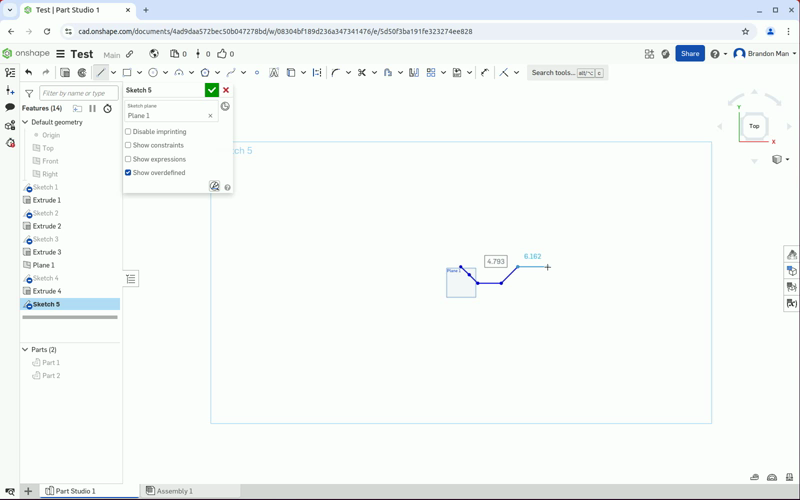
mouse_move(517, 243)
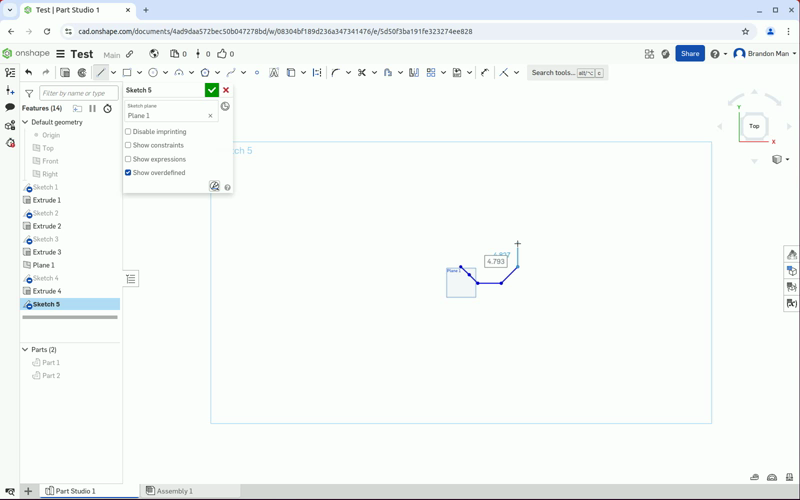
click(517, 243)
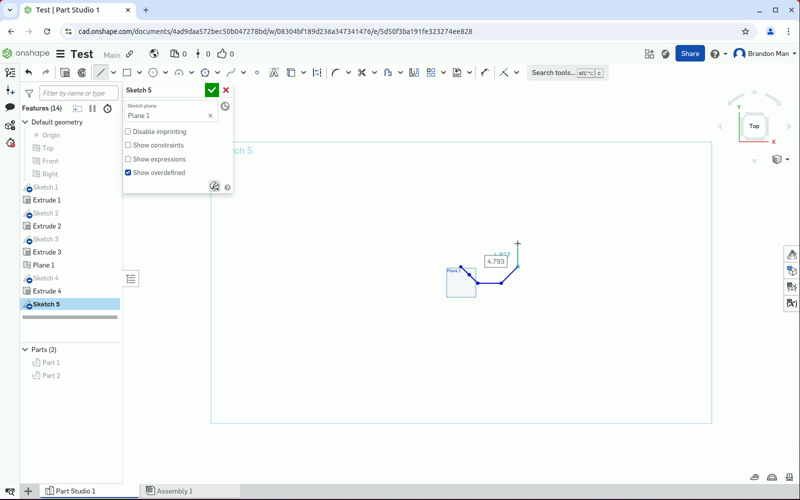
key_up(shift)
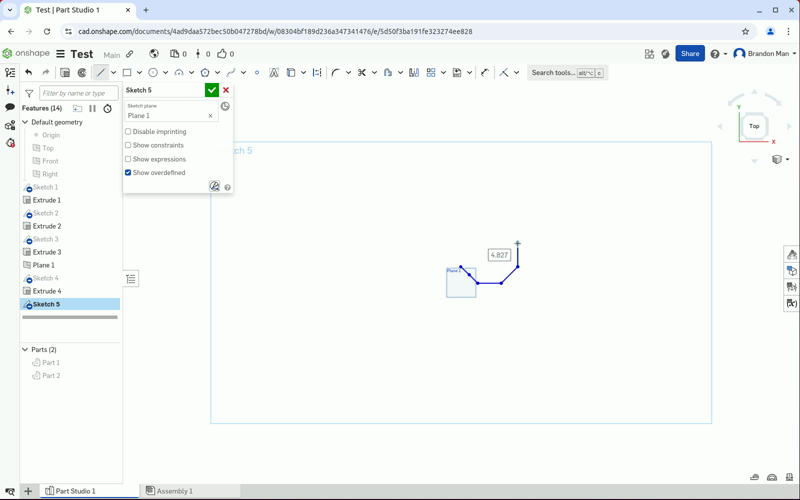
key_down(shift)
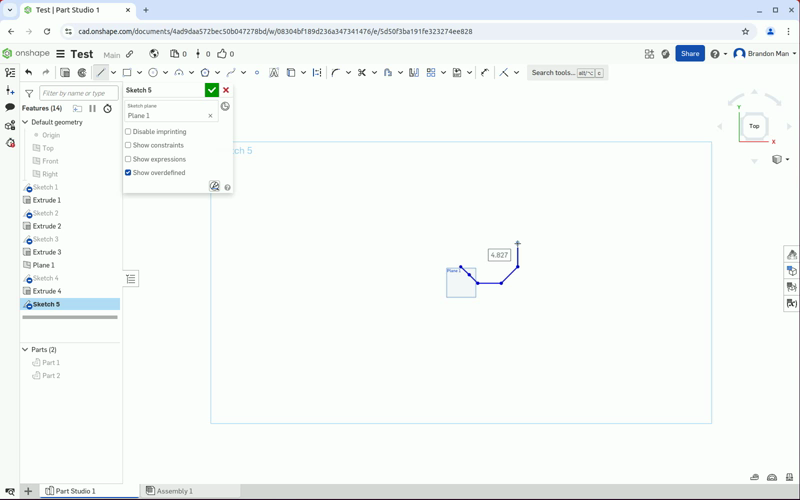
mouse_move(547, 243)
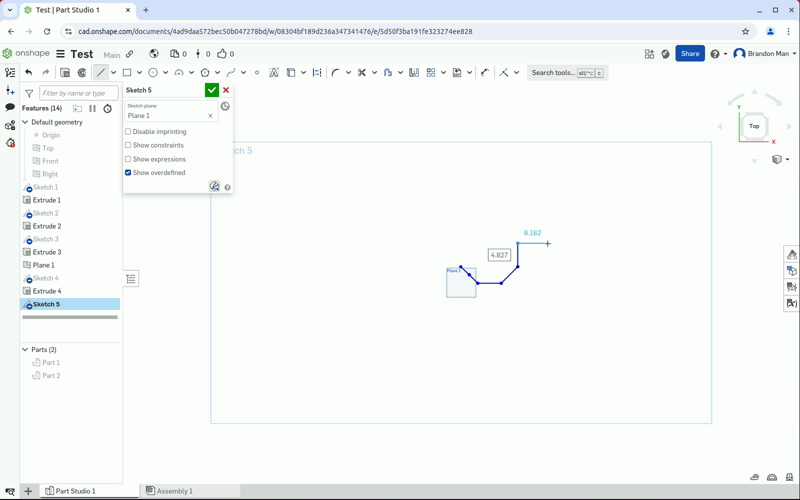
mouse_move(501, 226)
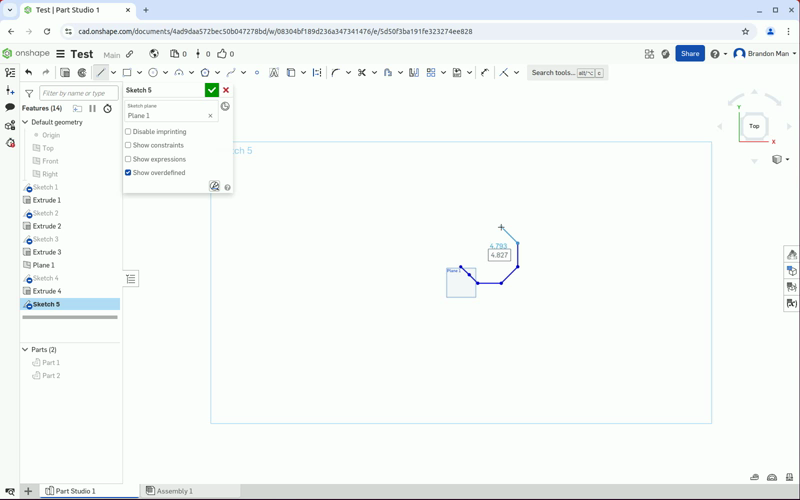
click(501, 226)
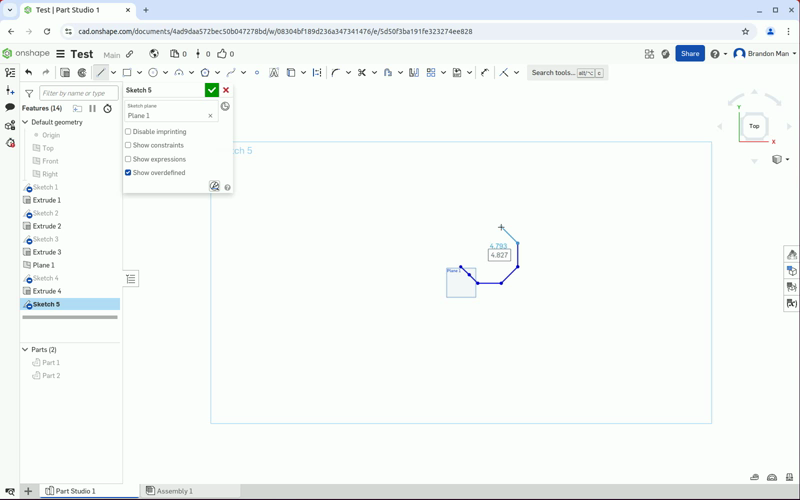
key_up(shift)
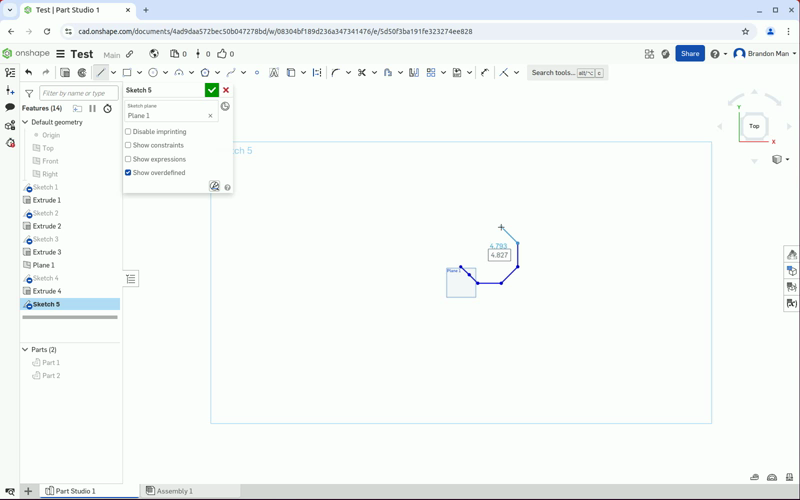
key_down(shift)
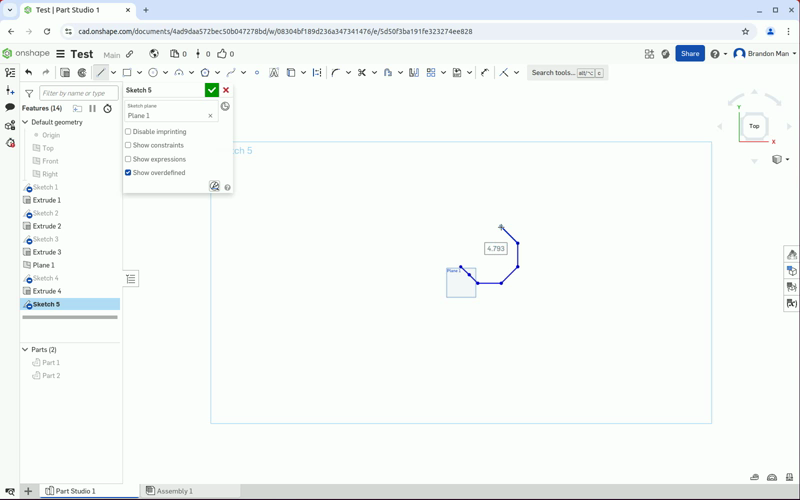
mouse_move(531, 226)
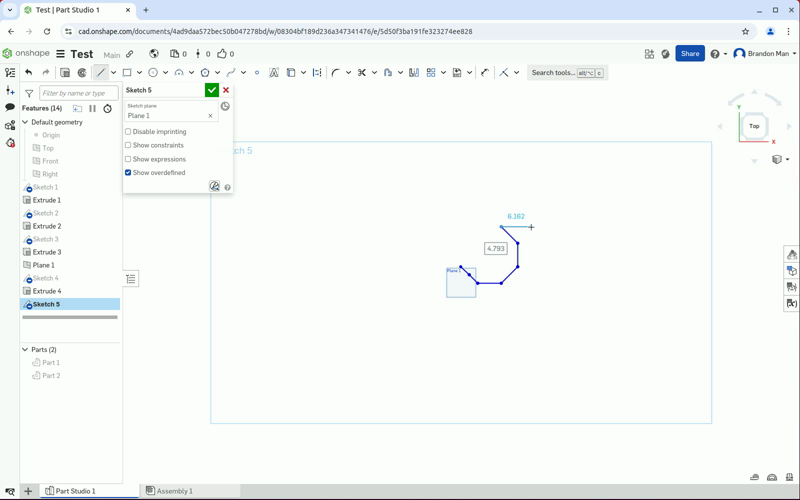
mouse_move(477, 226)
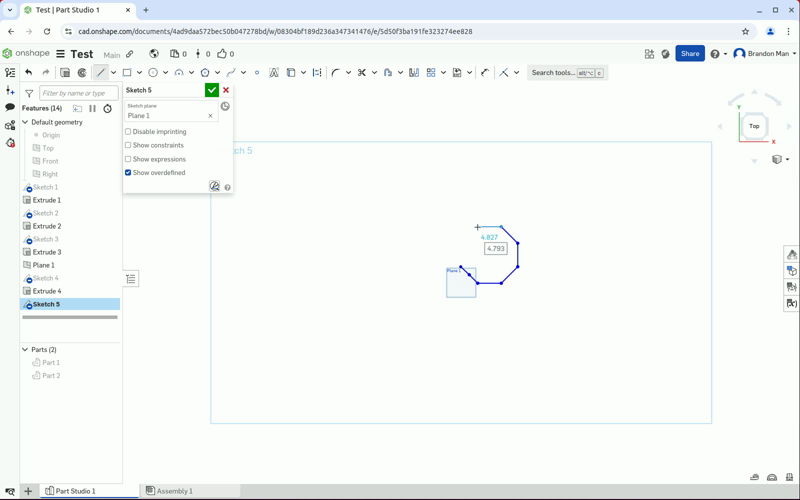
click(477, 226)
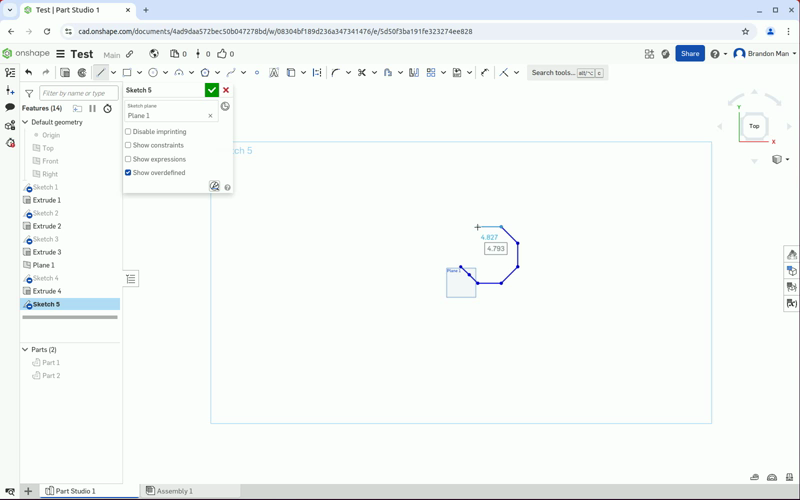
key_up(shift)
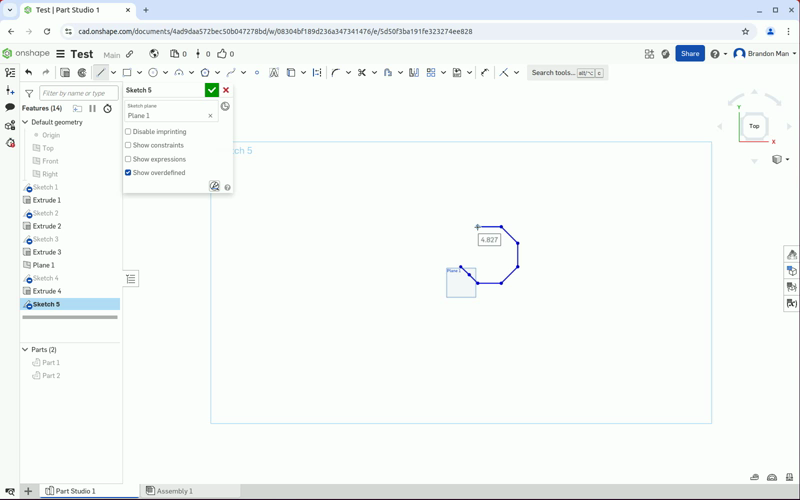
key_down(shift)
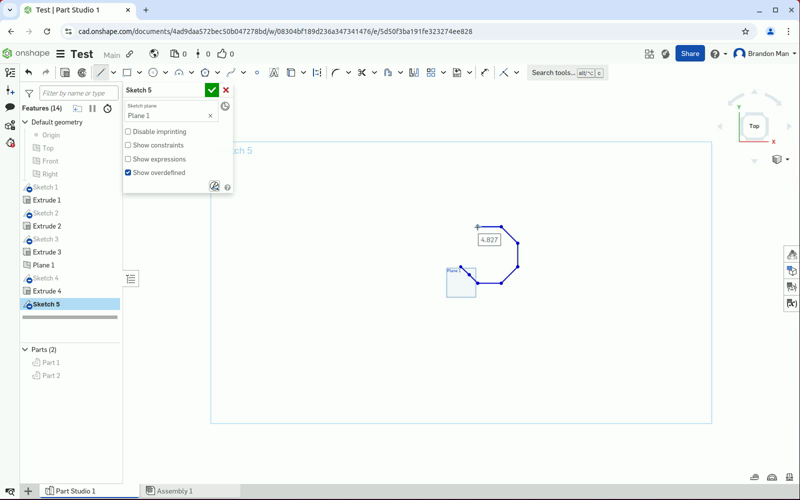
mouse_move(507, 226)
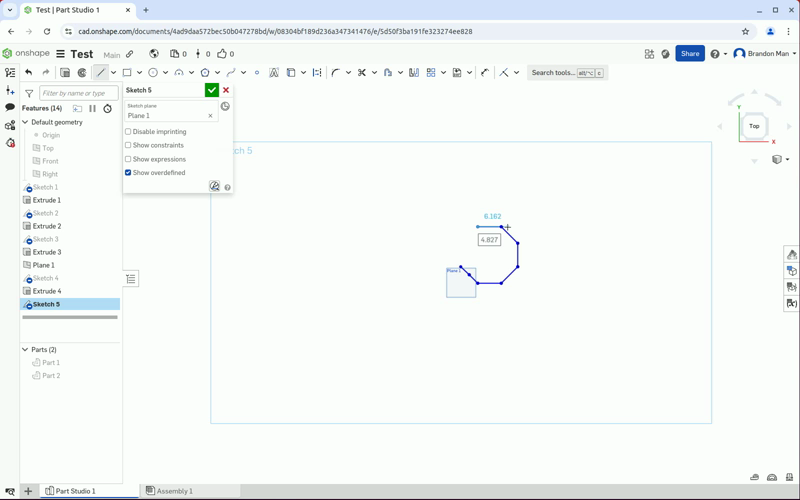
mouse_move(460, 243)
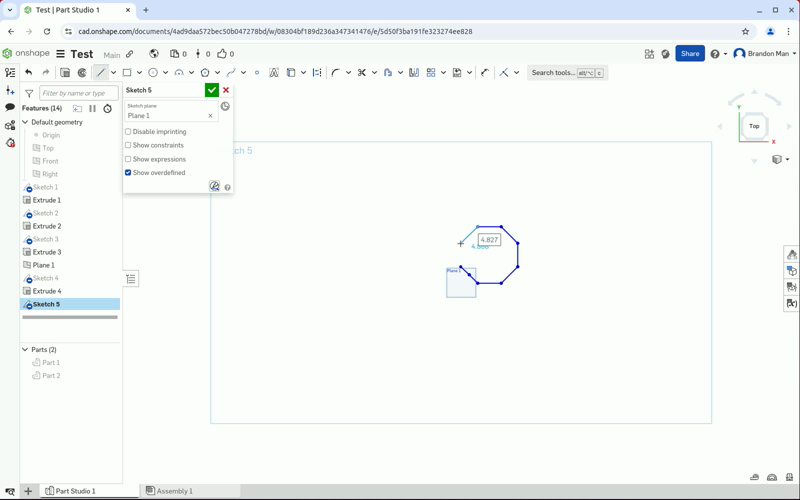
click(460, 243)
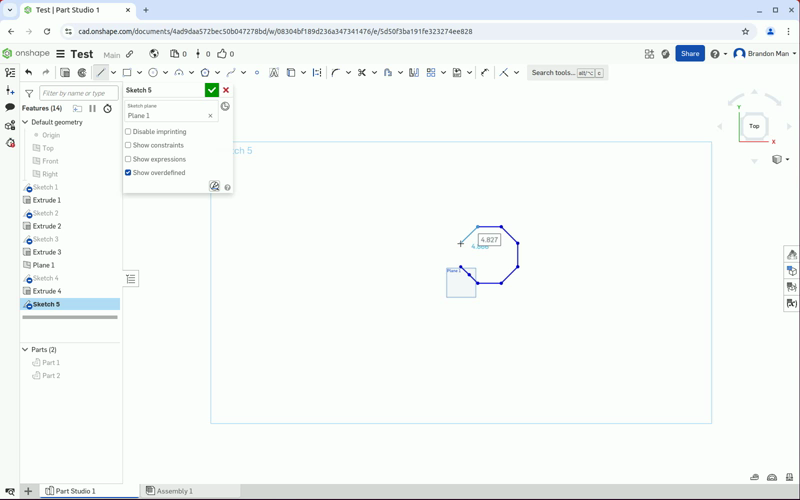
key_up(shift)
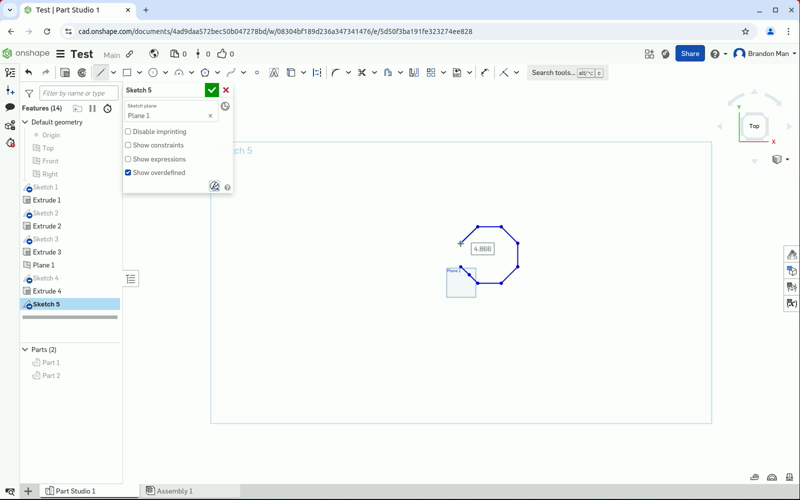
mouse_move(490, 243)
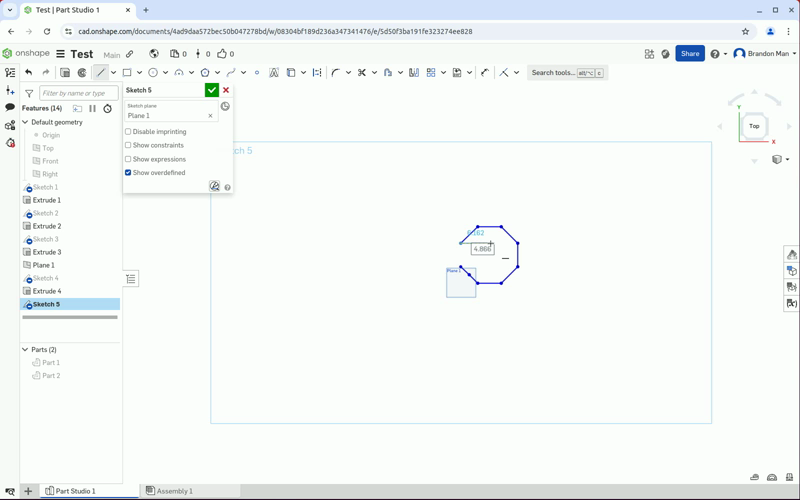
key_down(shift)
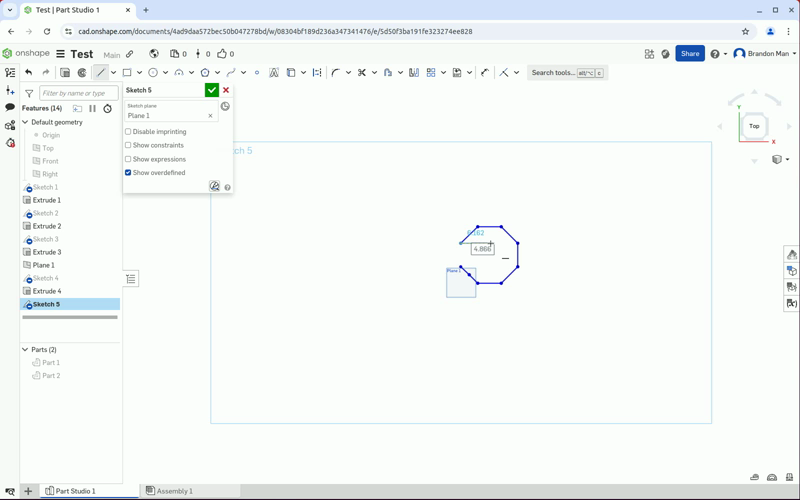
mouse_move(460, 266)
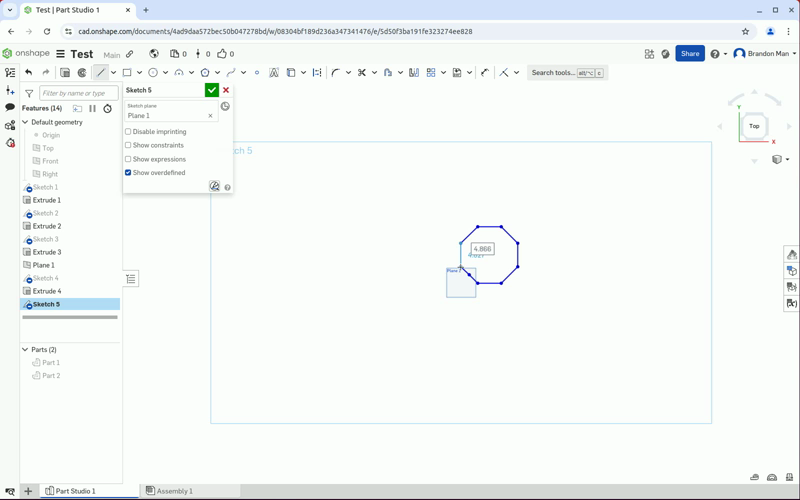
key_up(shift)
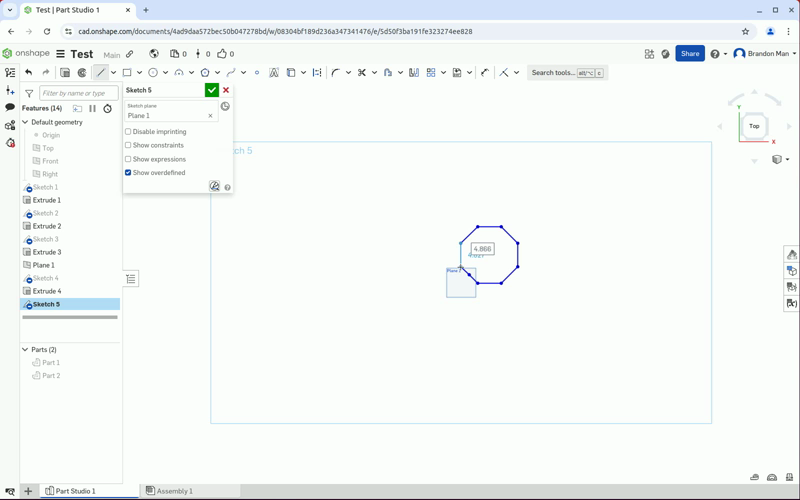
click(460, 266)
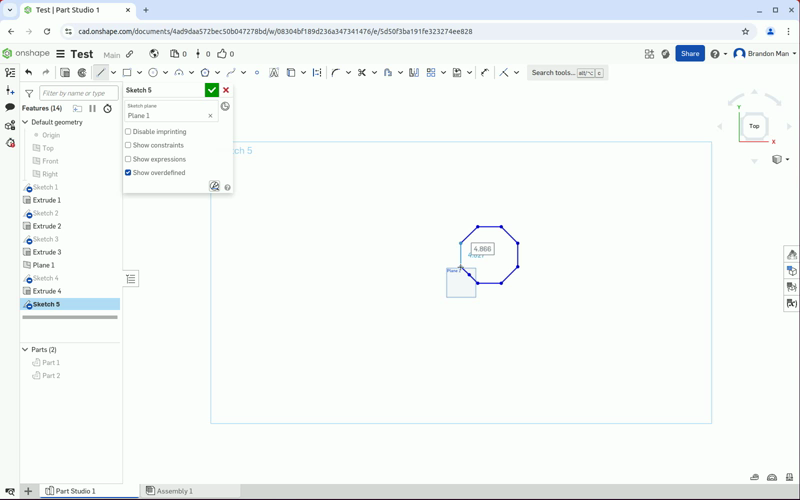
key(esc)
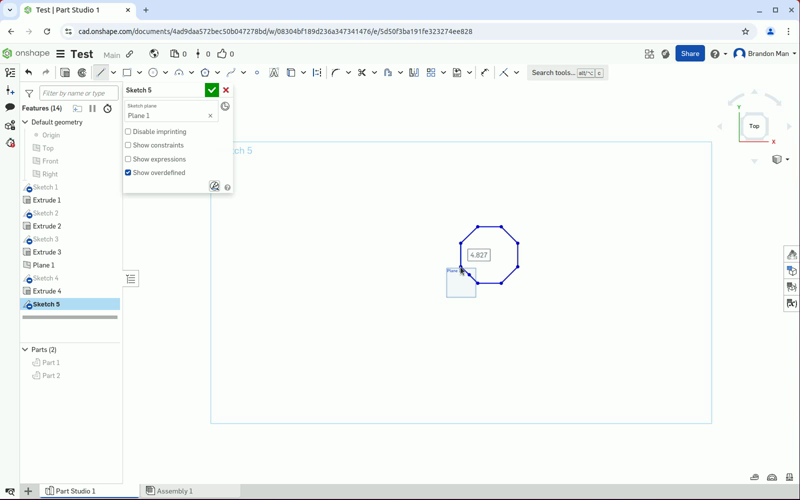
mouse_move(477, 258)
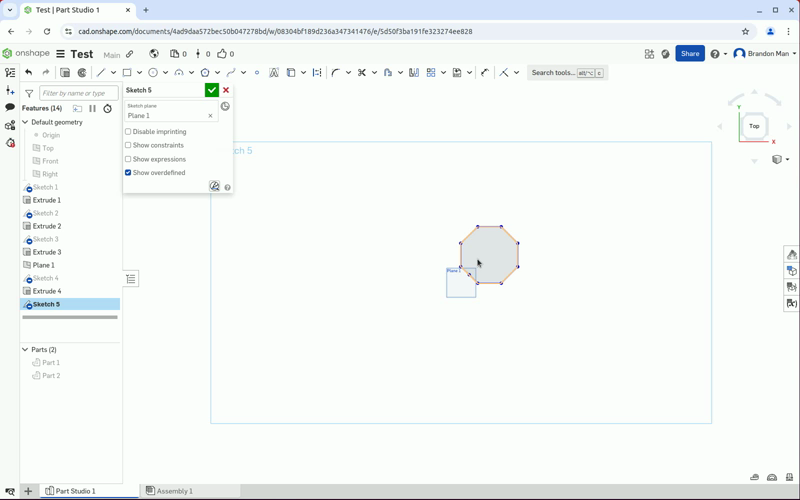
click(477, 258)
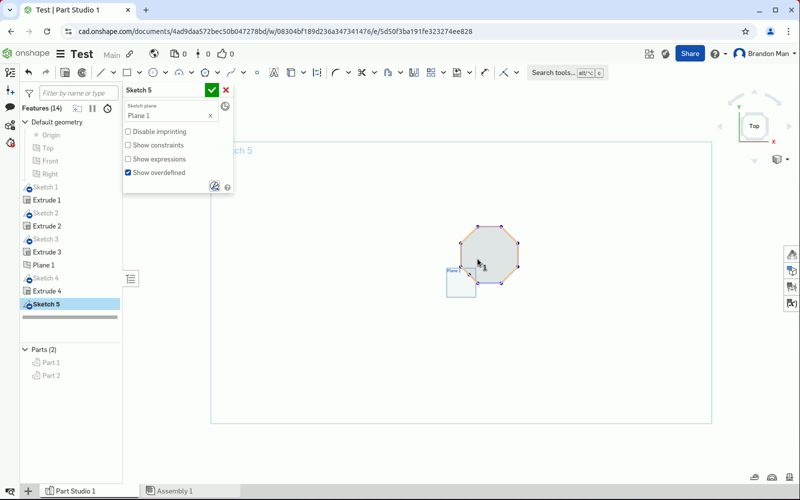
mouse_move(73, 352)
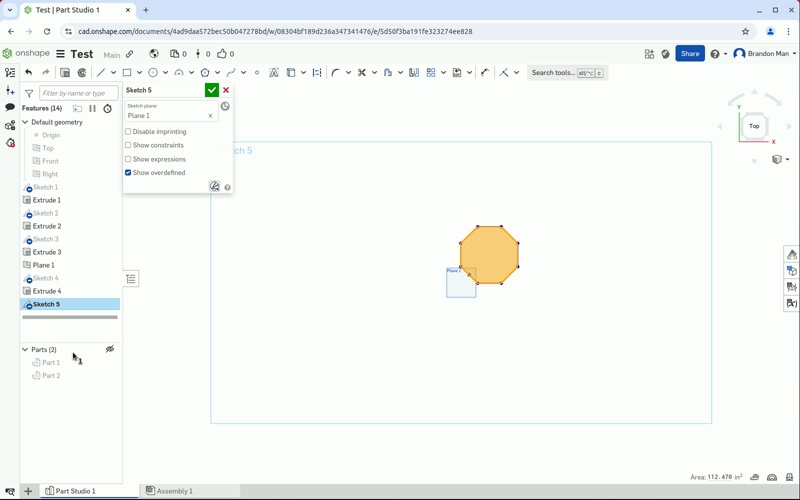
key(shift+y)
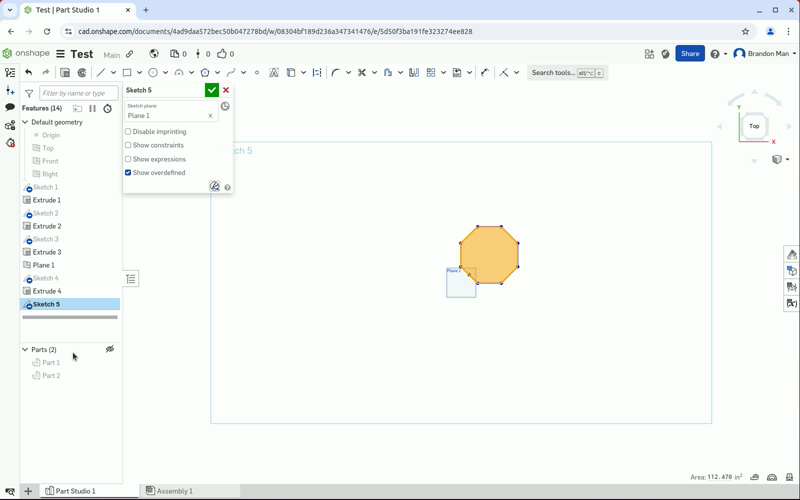
key(shift+e)
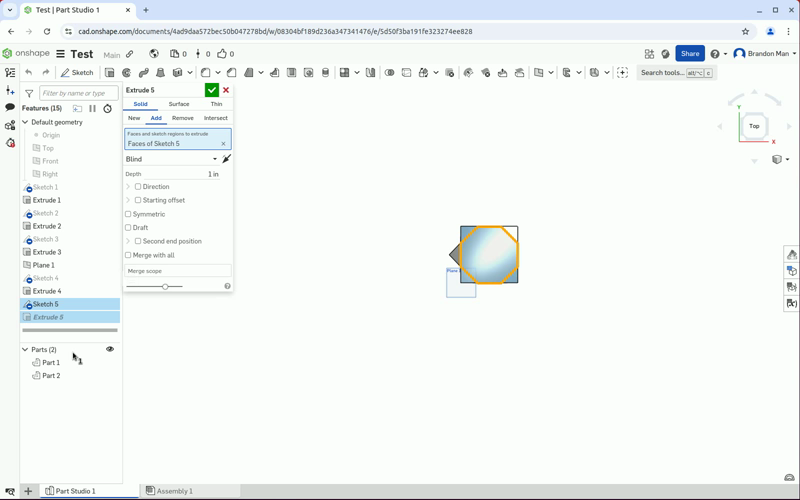
mouse_move(143, 106)
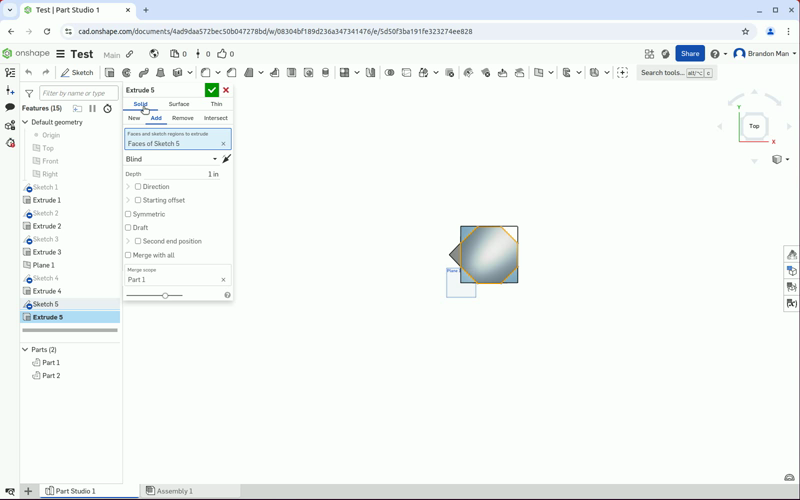
click(143, 106)
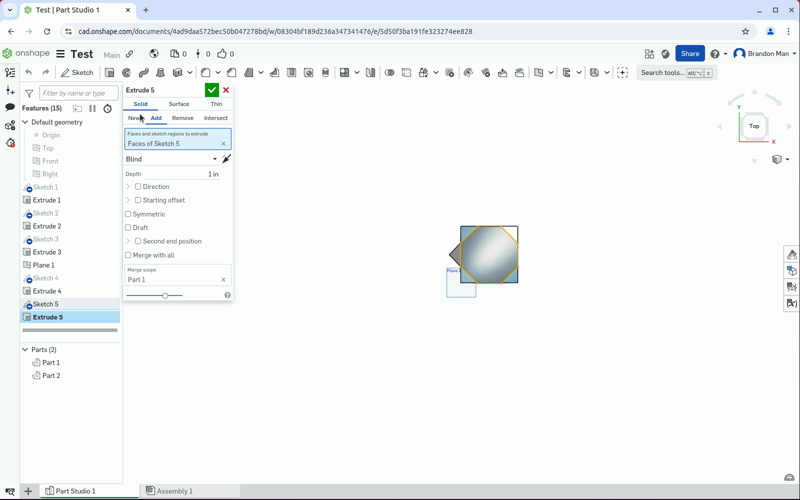
mouse_move(137, 120)
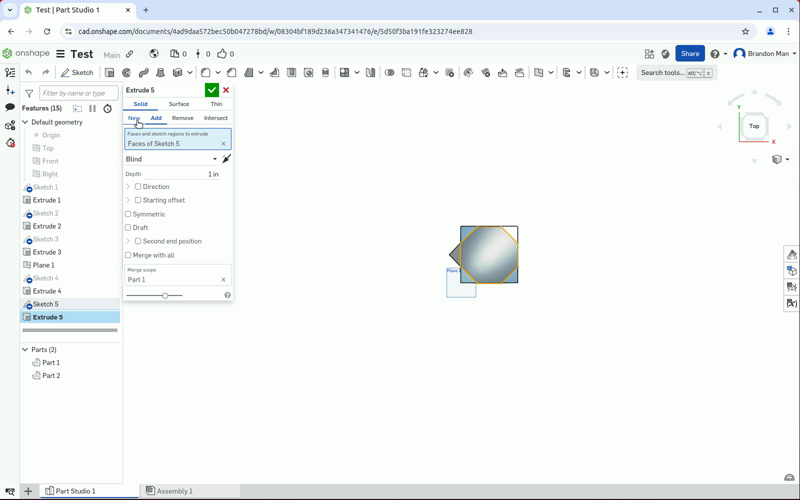
click(137, 120)
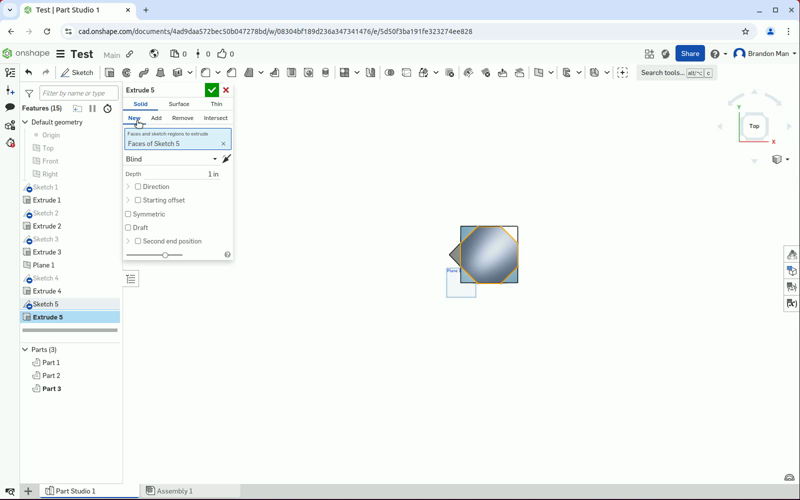
key(tab, 4)
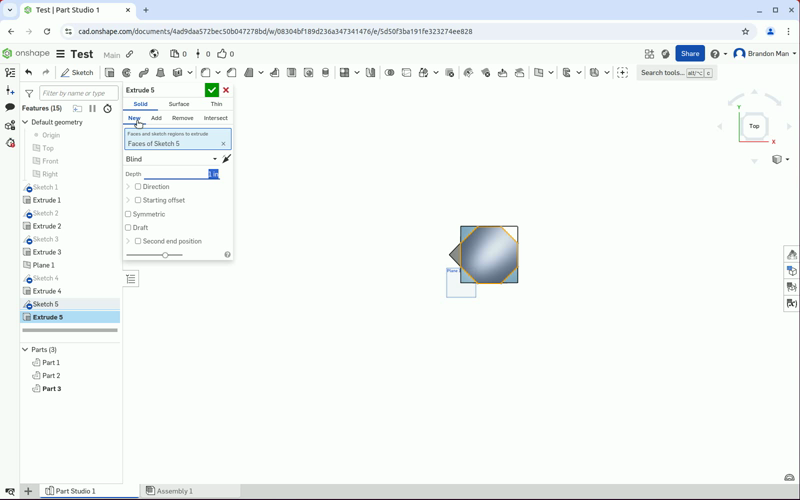
text(-13.961)
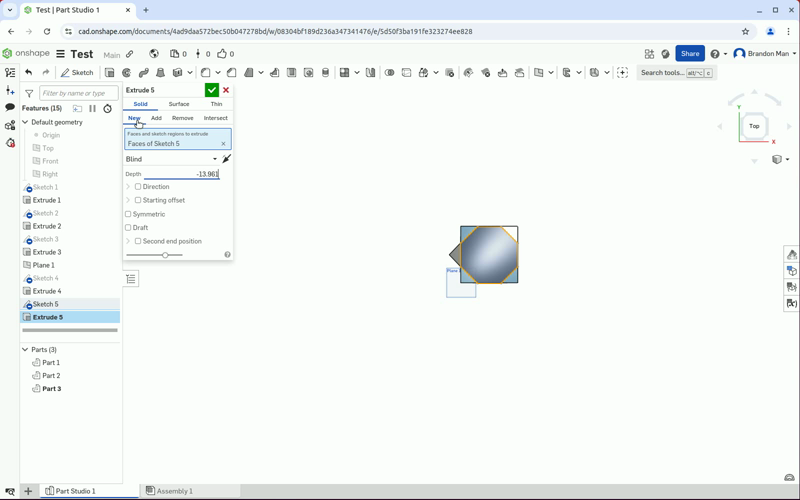
key(tab, 3)
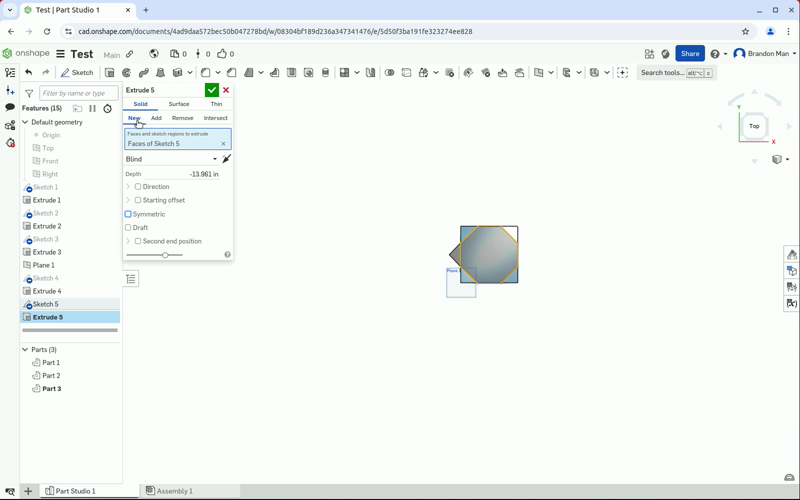
key(tab, 2)
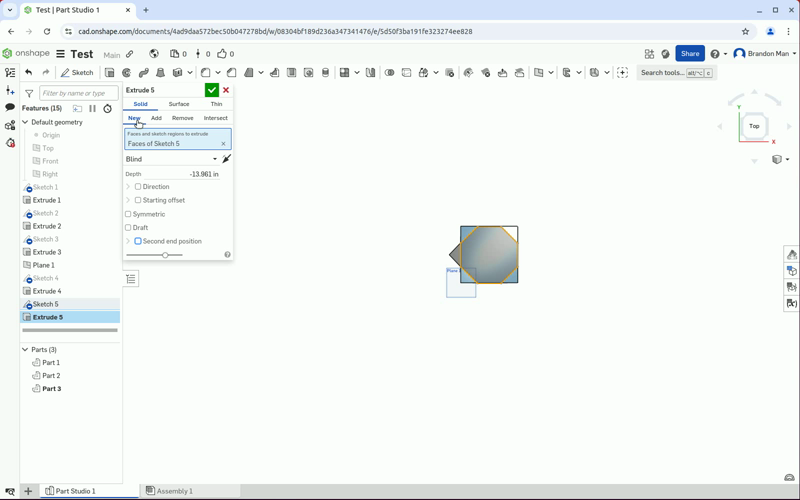
key(space)
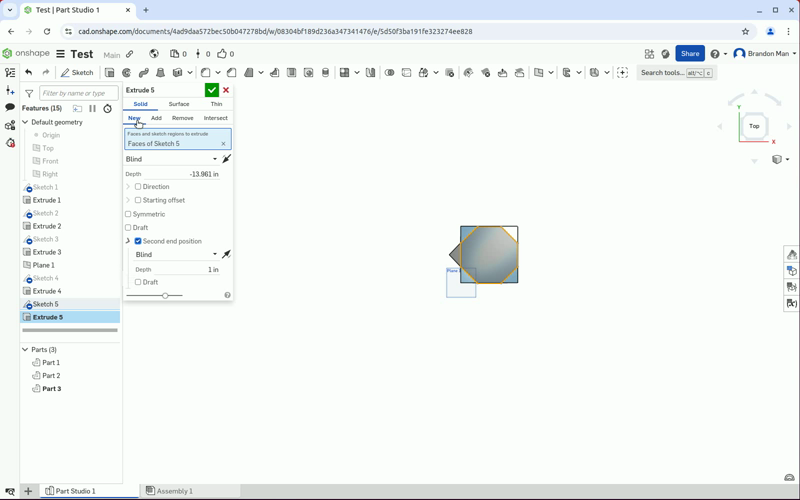
key(tab, 3)
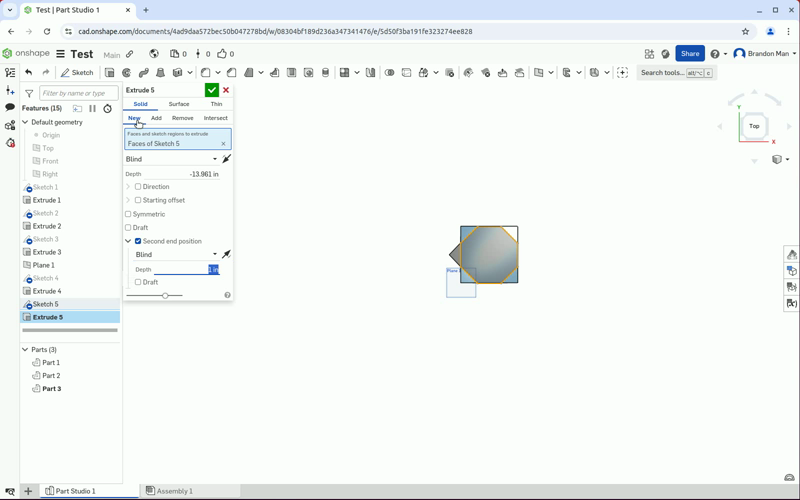
text(9.147)
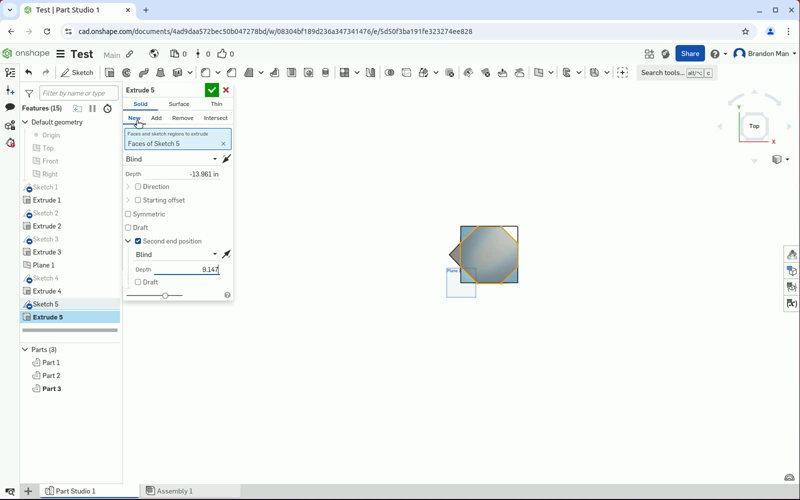
key(enter)
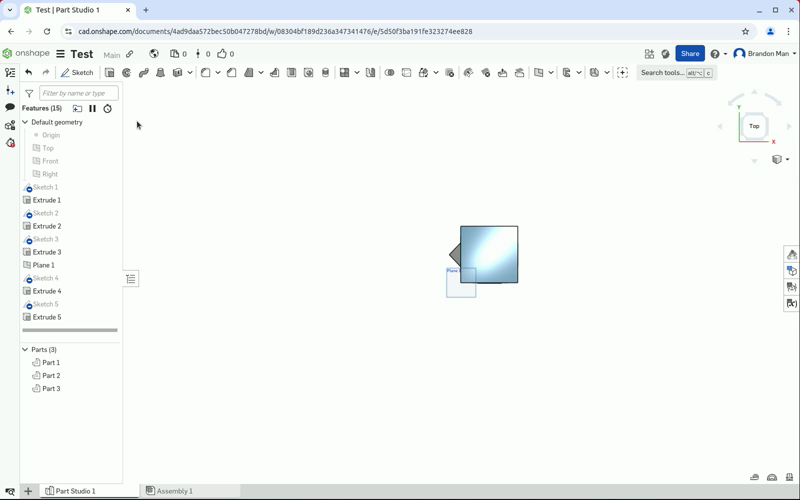
key(shift+h)
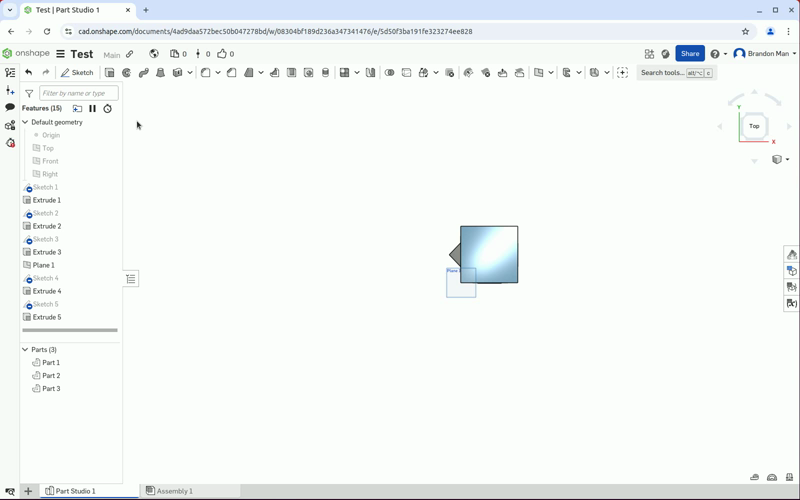
key(shift+h)
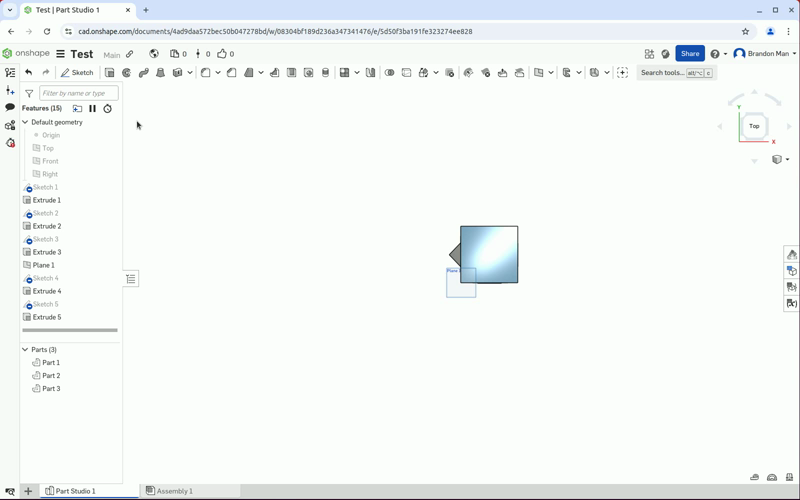
mouse_move(73, 189)
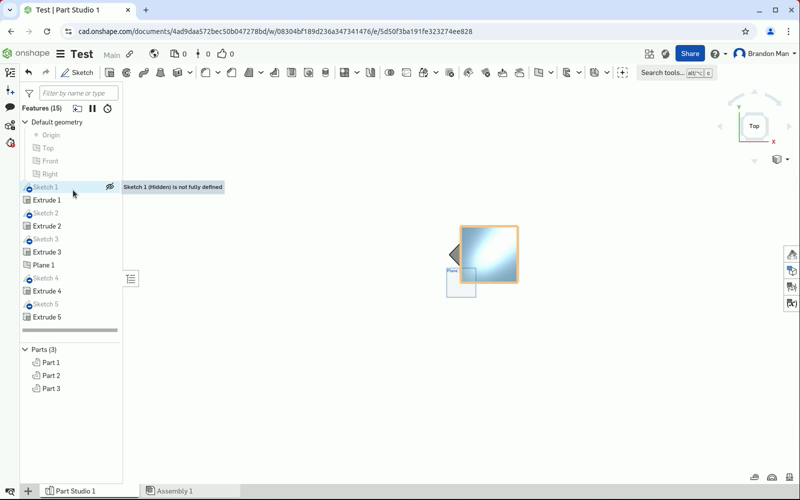
click(73, 189)
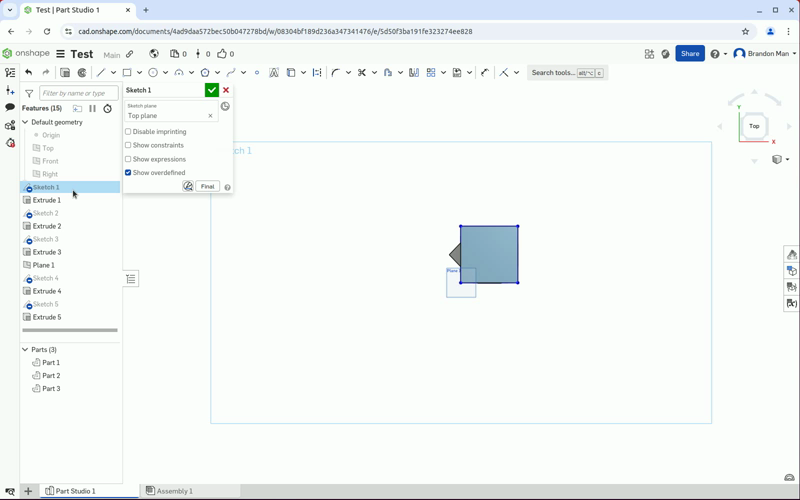
mouse_move(229, 92)
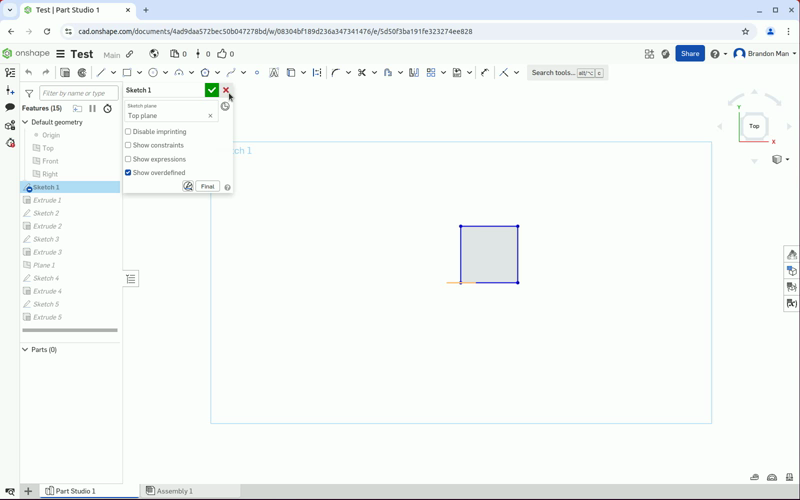
click(229, 92)
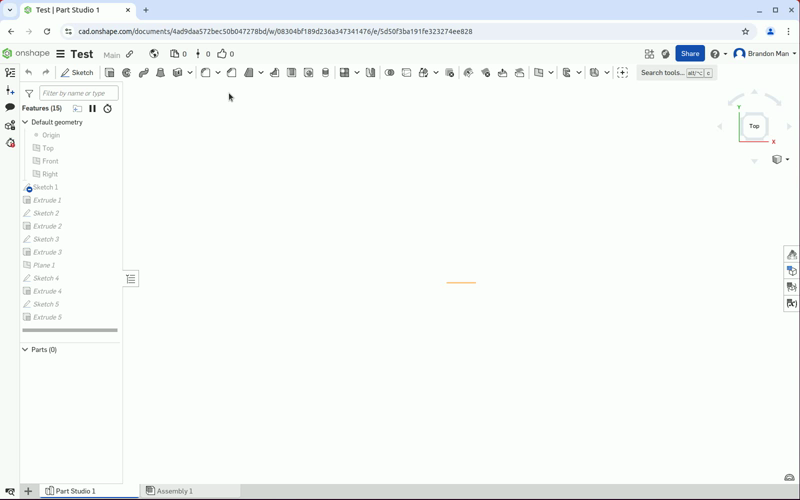
key(shift+s)
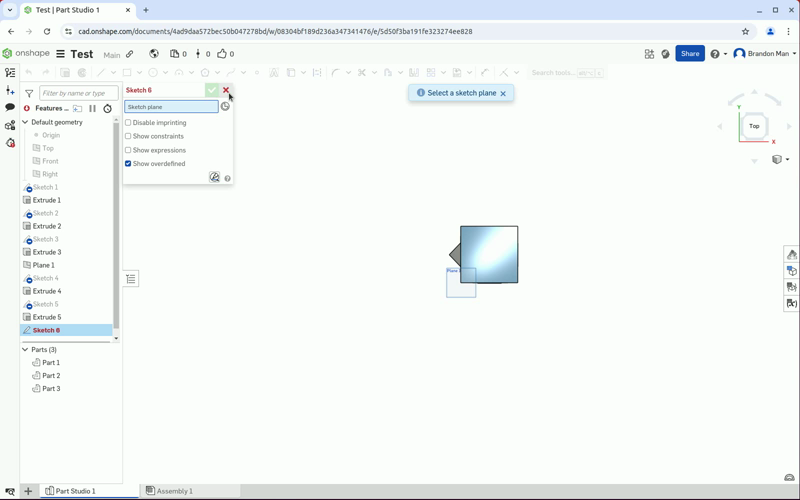
mouse_move(69, 267)
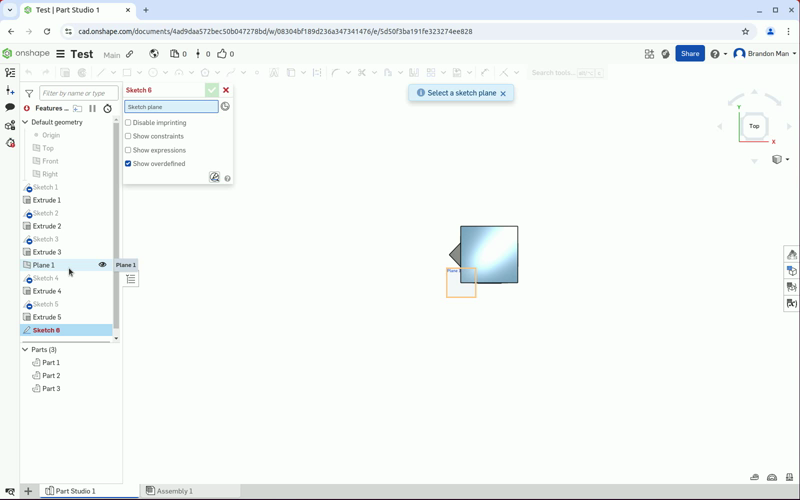
click(69, 267)
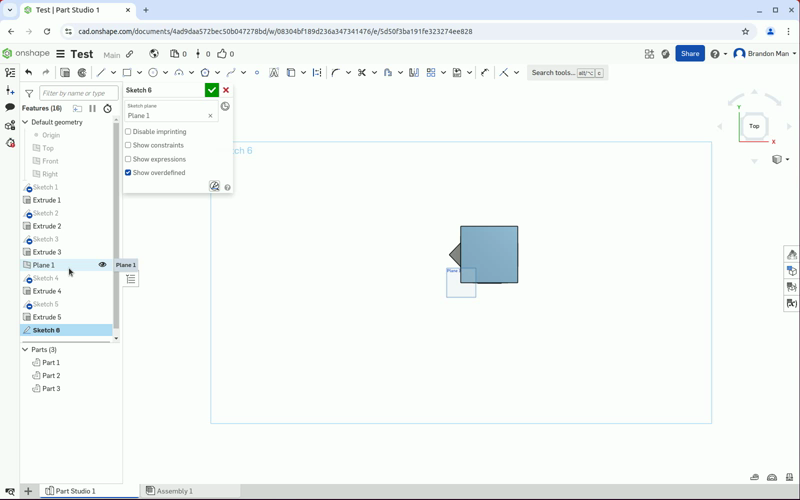
mouse_move(73, 352)
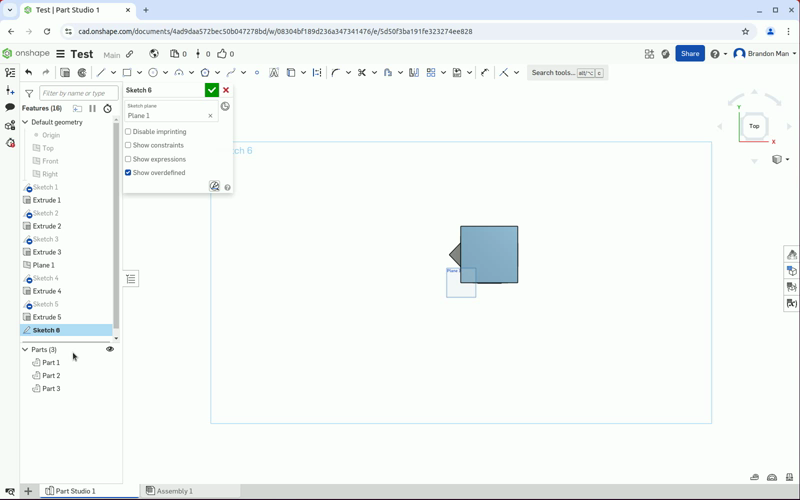
key(y)
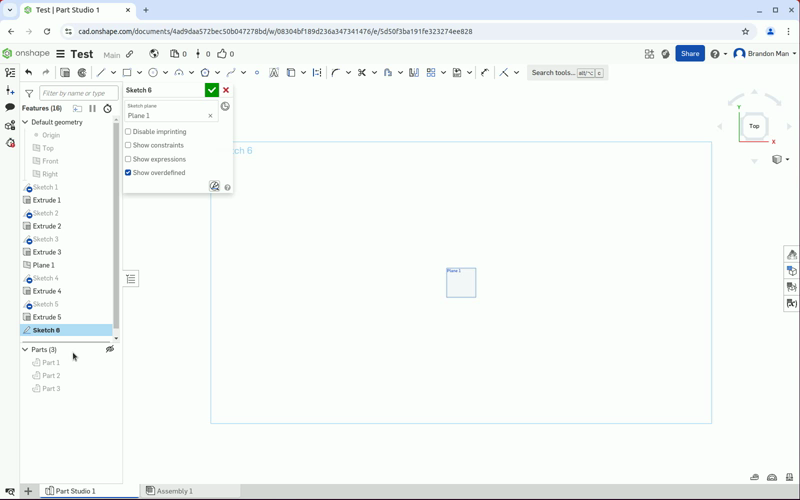
key(l)
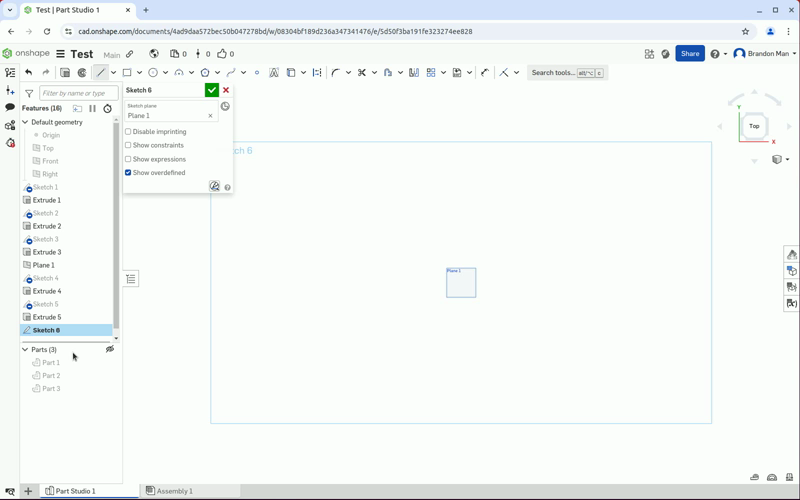
key_down(shift)
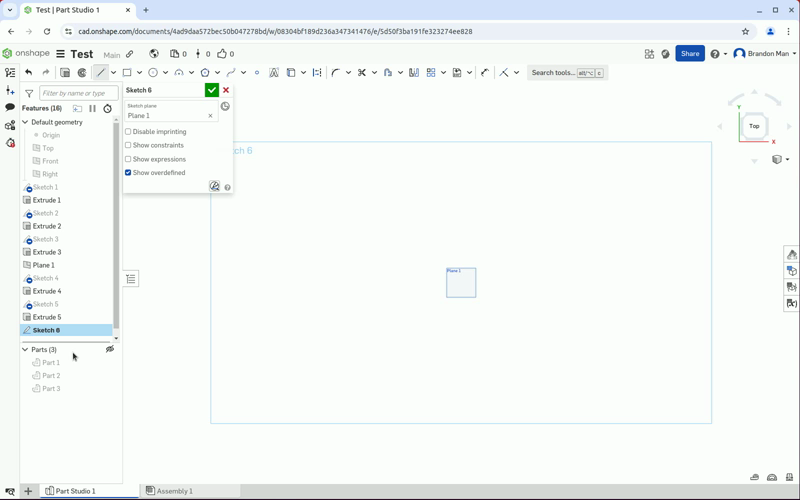
mouse_move(477, 226)
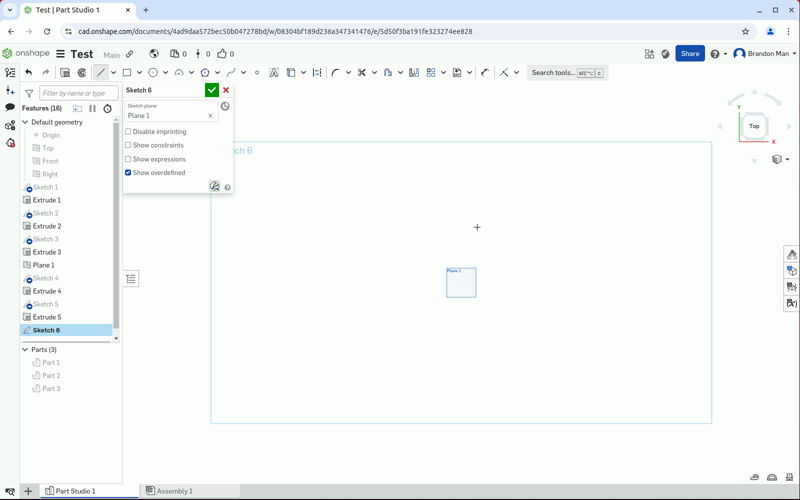
click(477, 226)
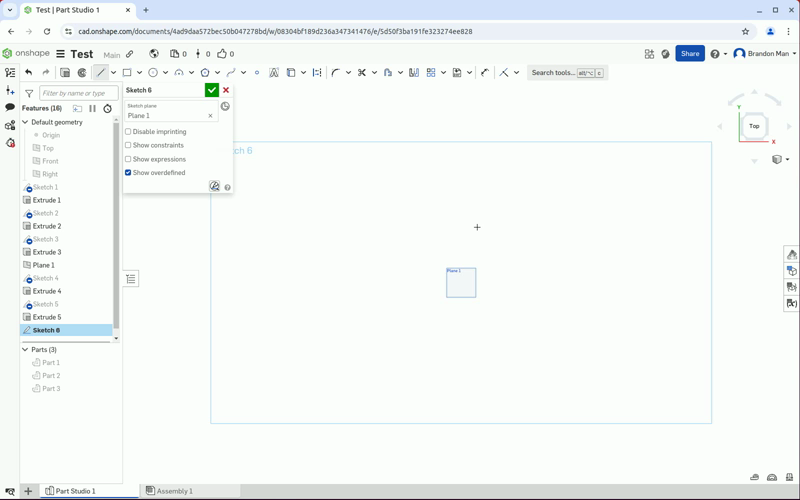
key_up(shift)
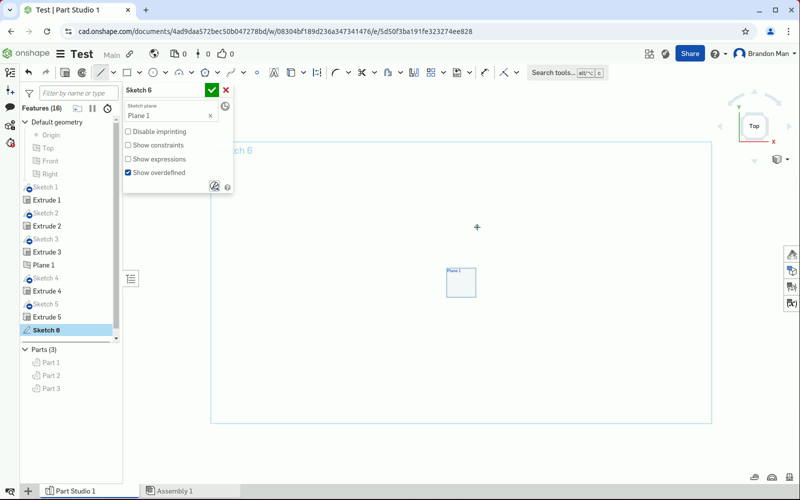
key_down(shift)
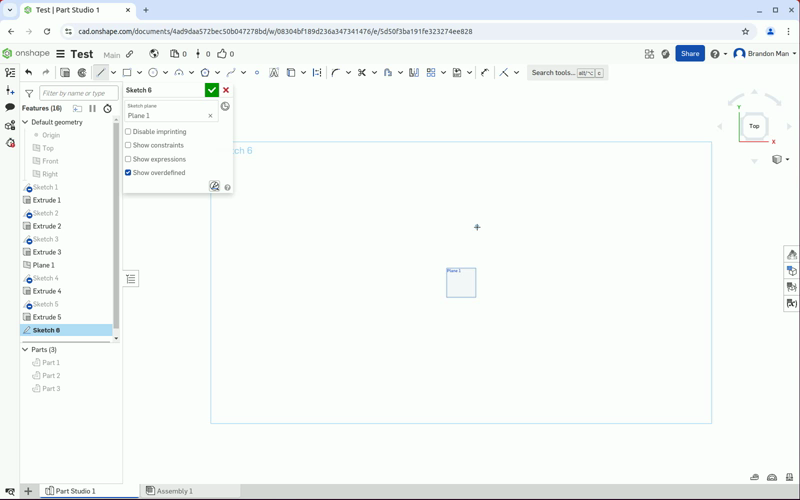
mouse_move(507, 226)
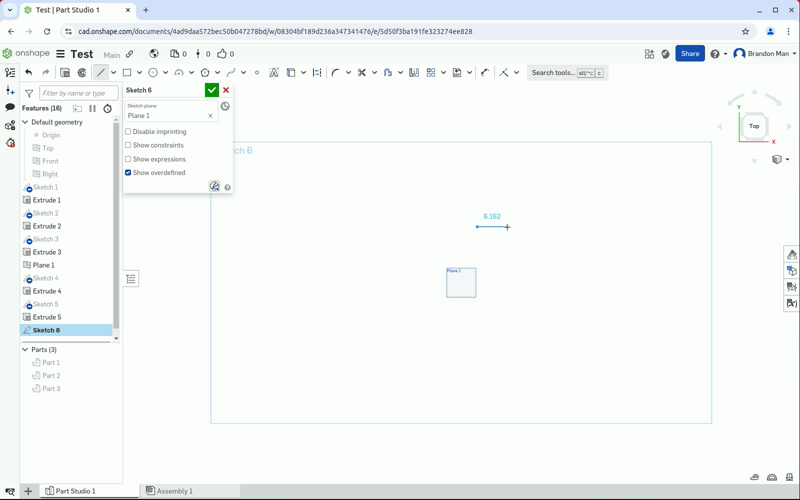
mouse_move(501, 226)
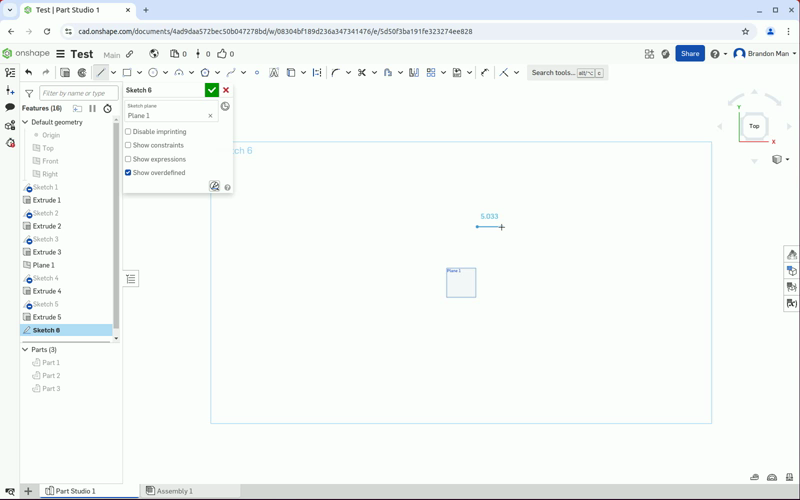
click(501, 226)
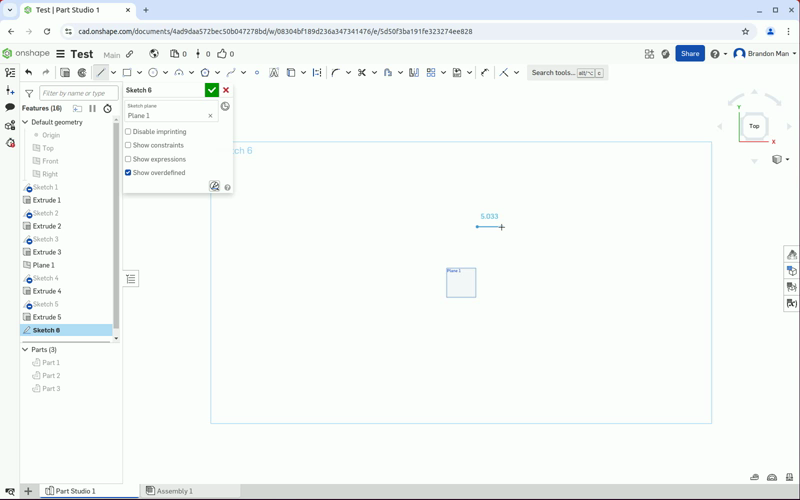
key_up(shift)
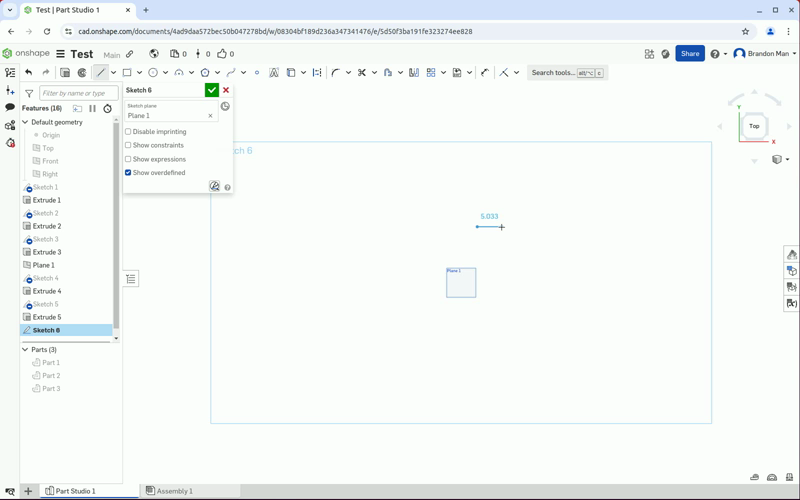
key_down(shift)
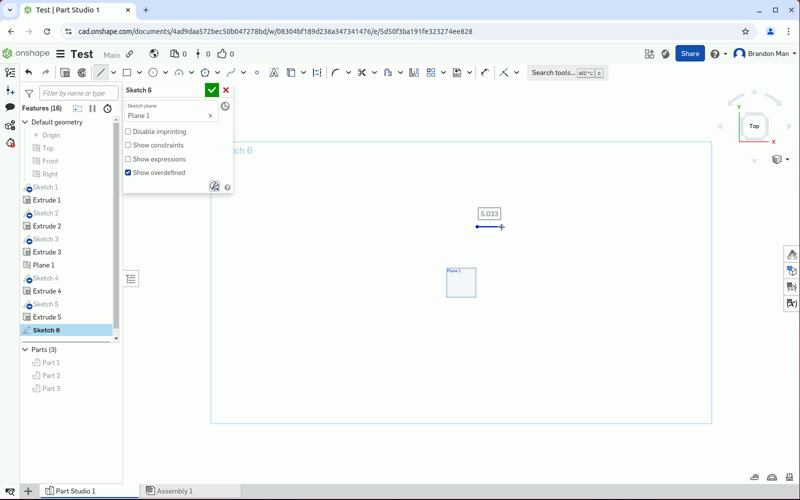
mouse_move(531, 226)
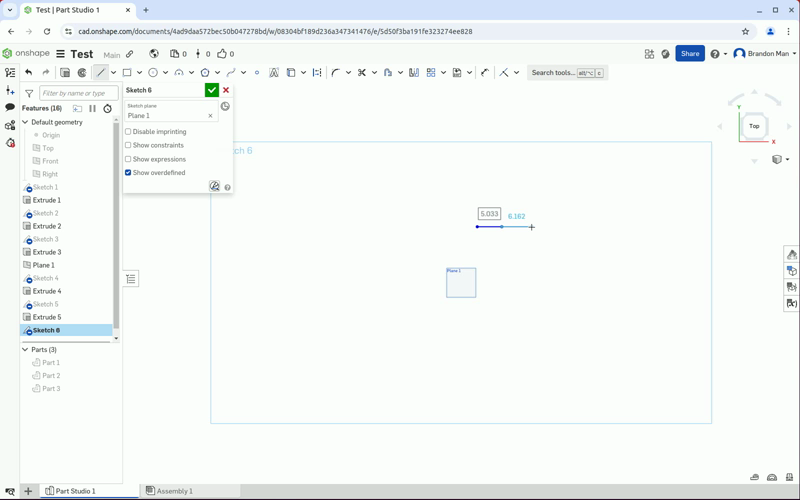
mouse_move(489, 214)
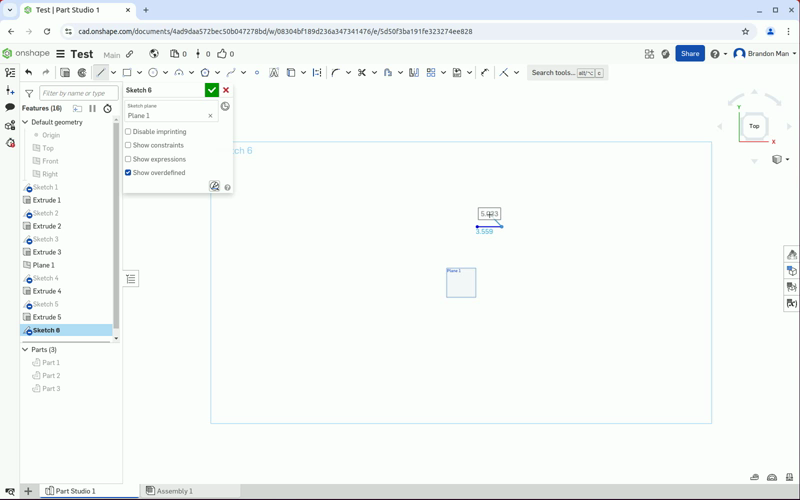
click(489, 214)
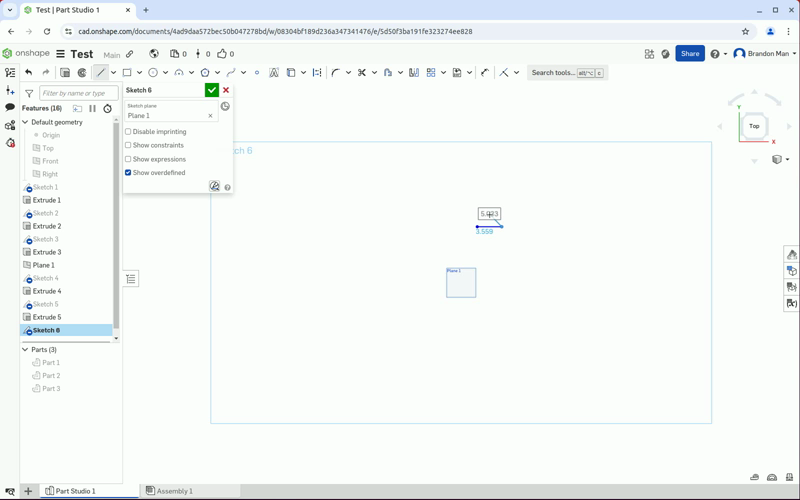
key_up(shift)
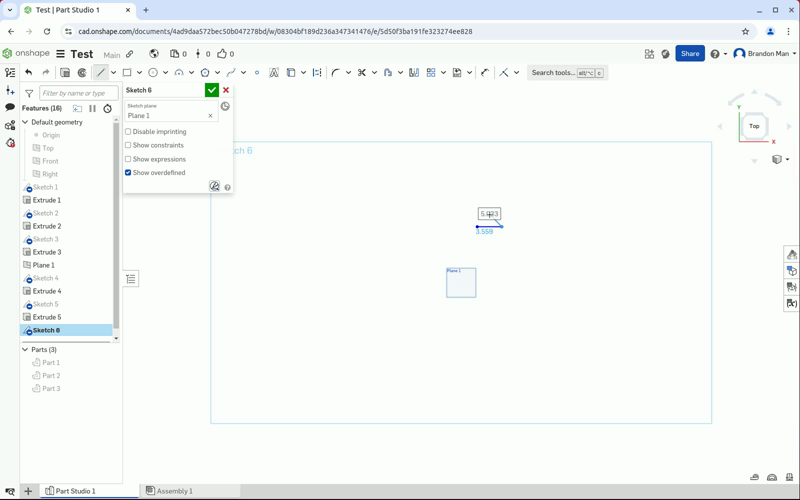
mouse_move(519, 214)
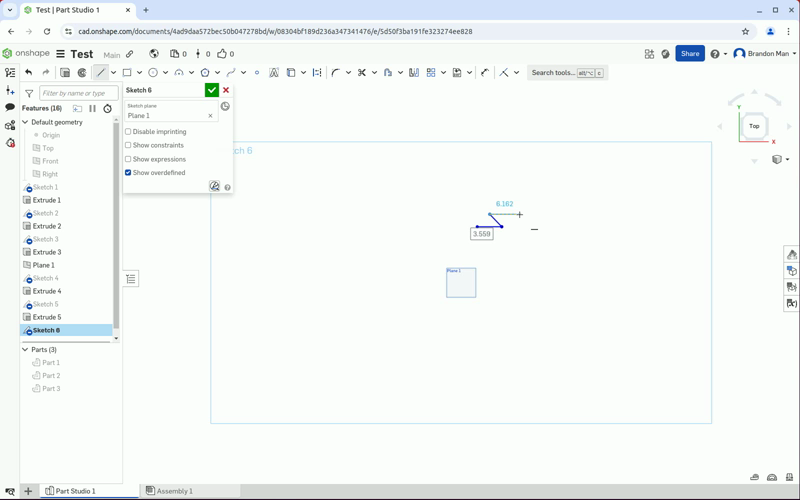
key_down(shift)
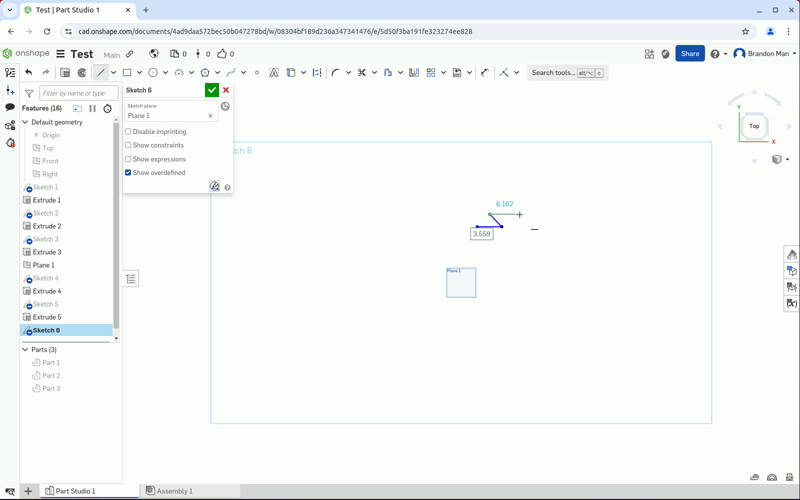
mouse_move(477, 226)
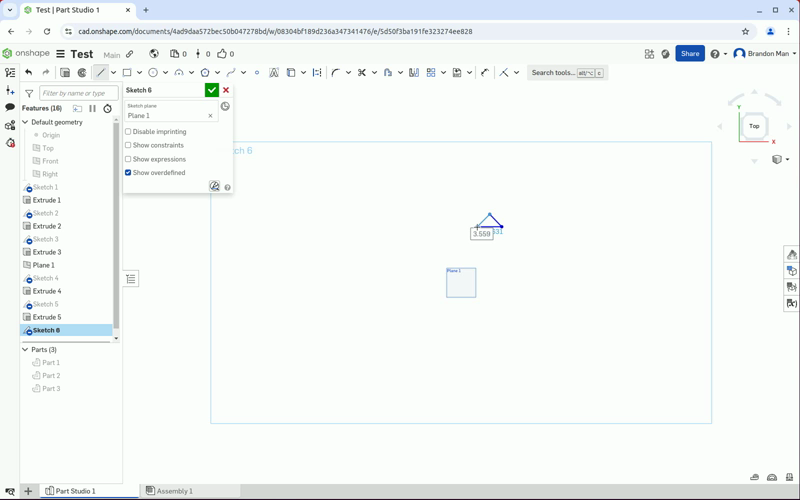
key_up(shift)
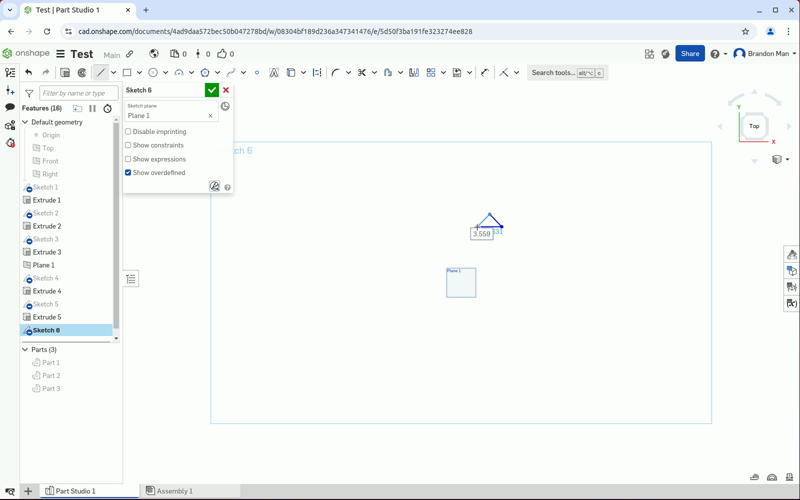
click(477, 226)
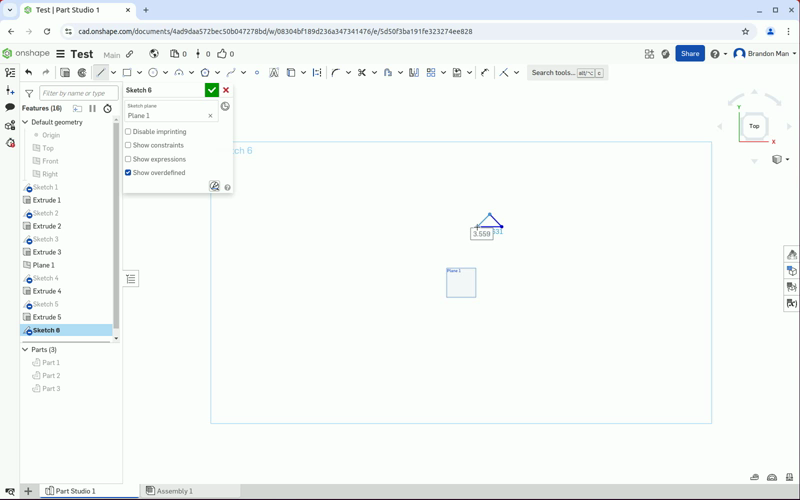
key(esc)
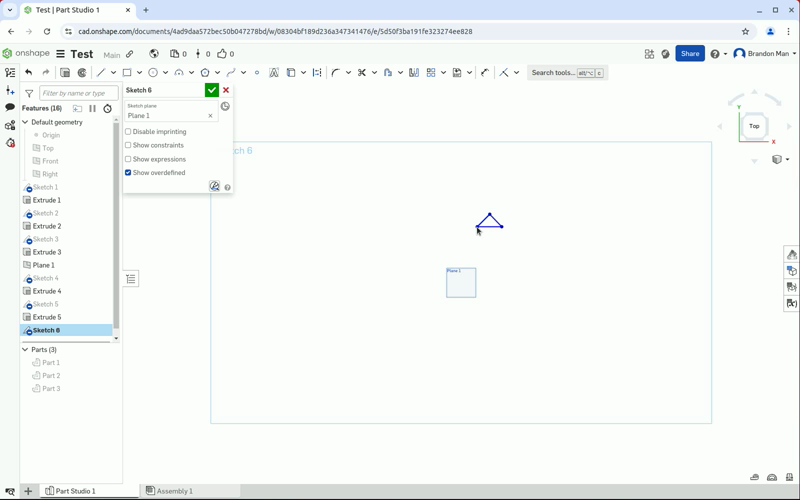
mouse_move(492, 218)
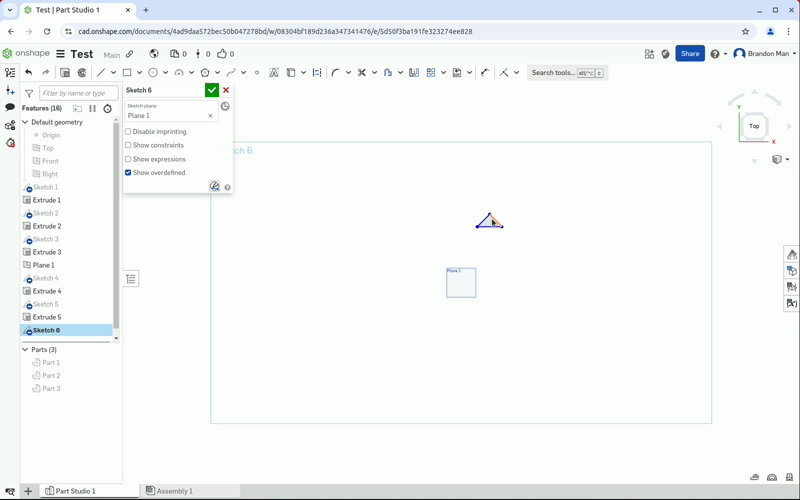
scroll(6)
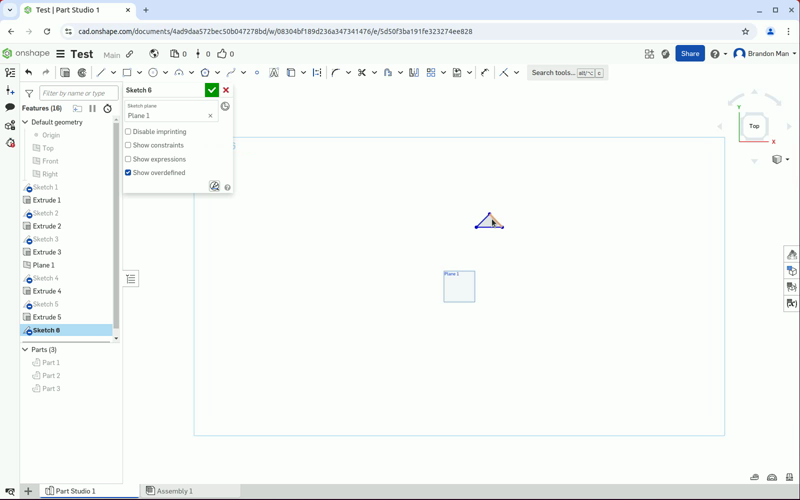
scroll(6)
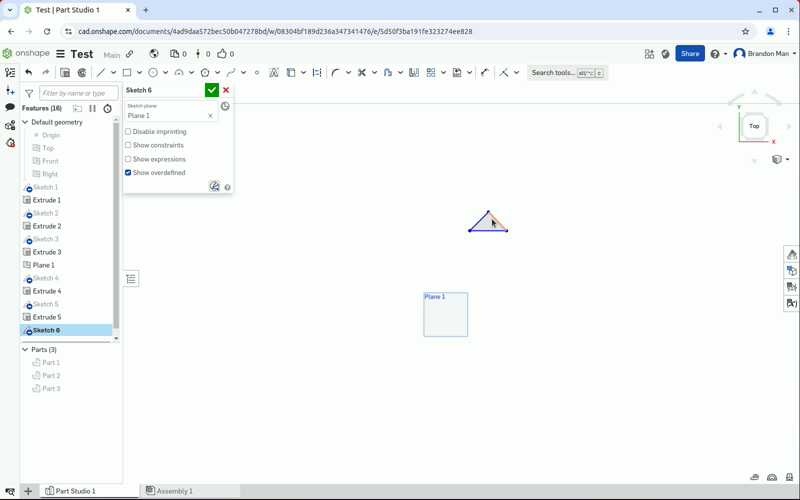
scroll(6)
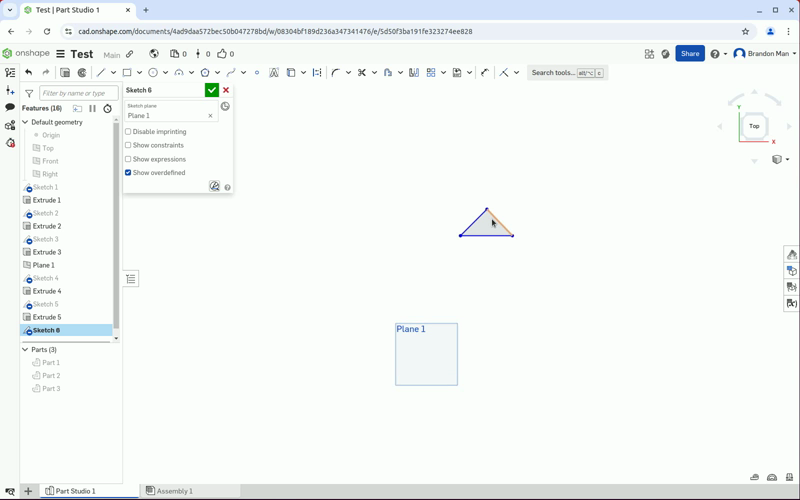
scroll(6)
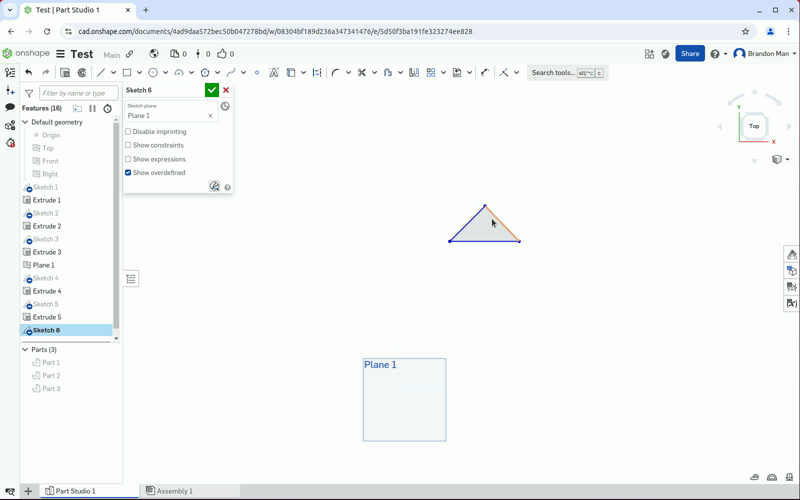
scroll(6)
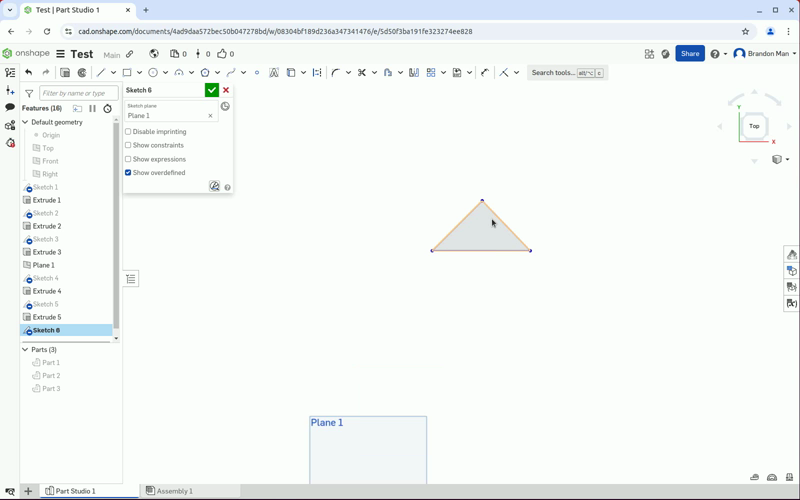
scroll(6)
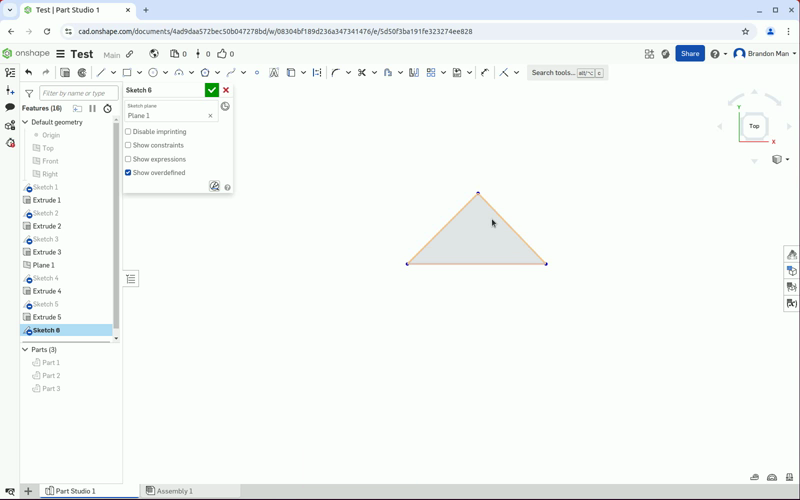
scroll(6)
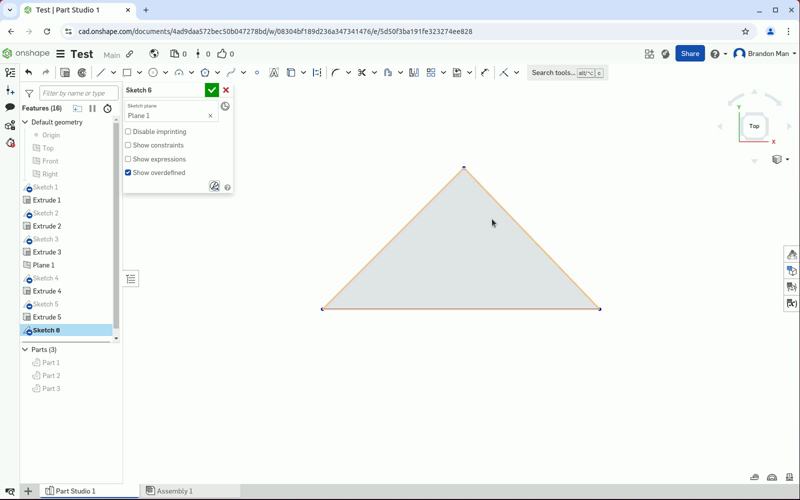
click(492, 218)
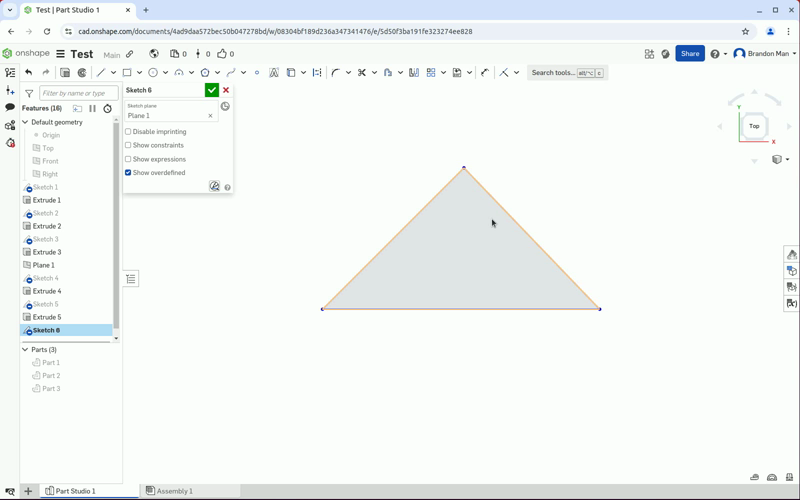
scroll(-6)
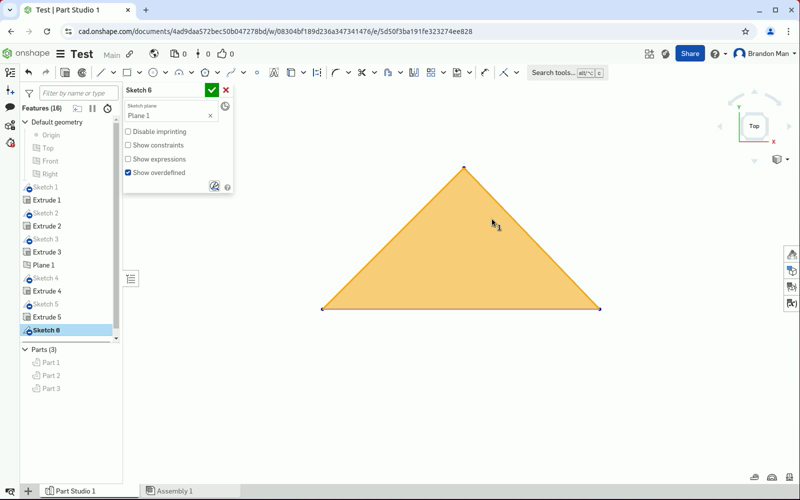
scroll(-6)
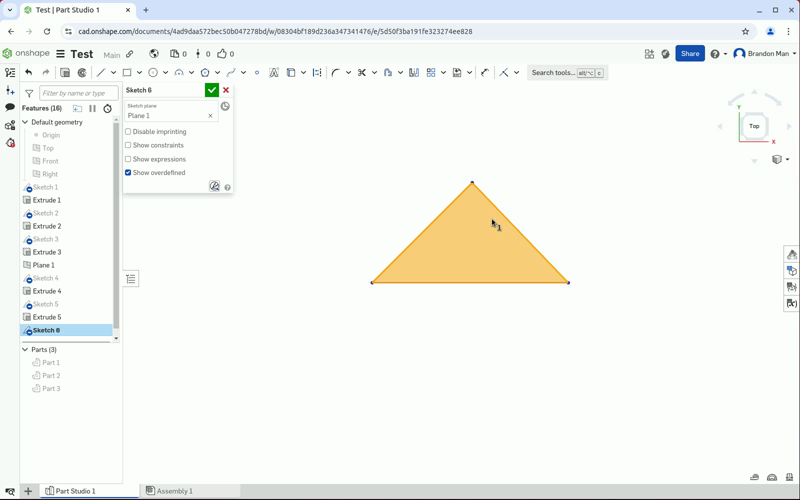
scroll(-6)
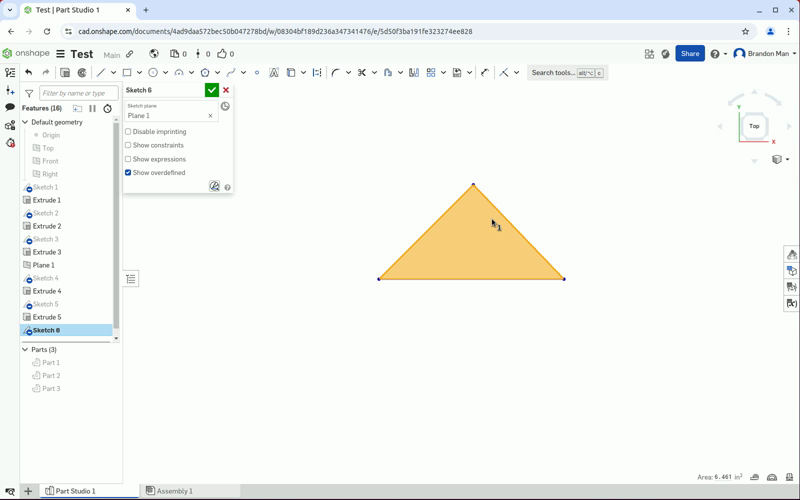
scroll(-6)
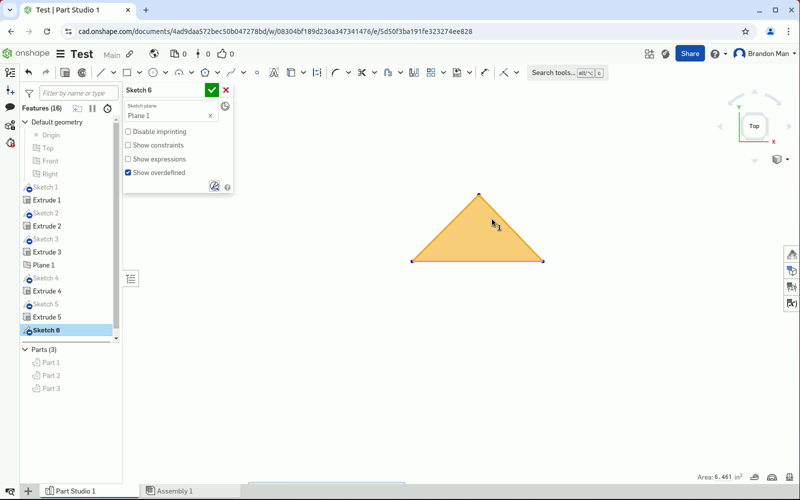
scroll(-6)
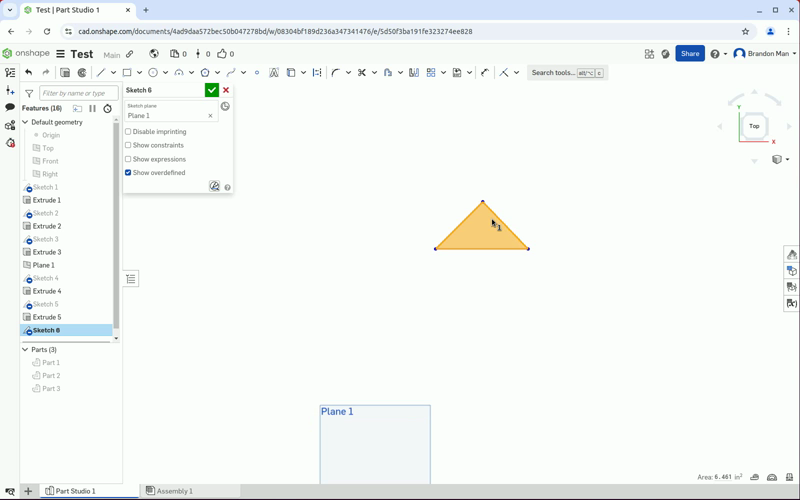
scroll(-6)
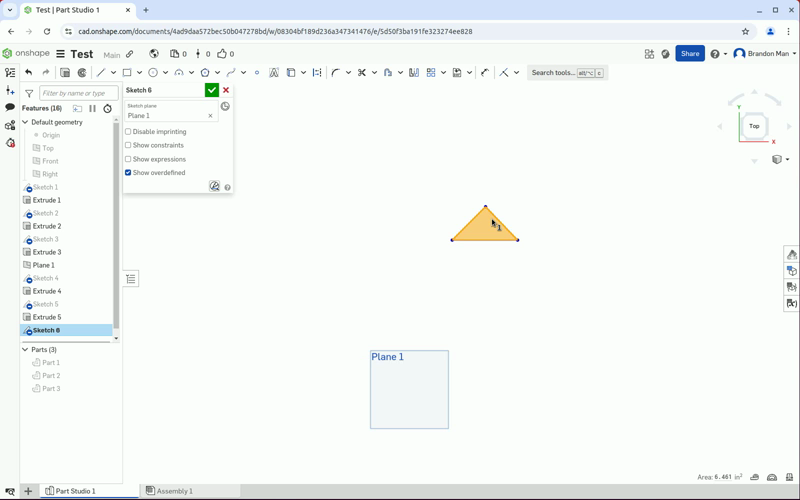
scroll(-6)
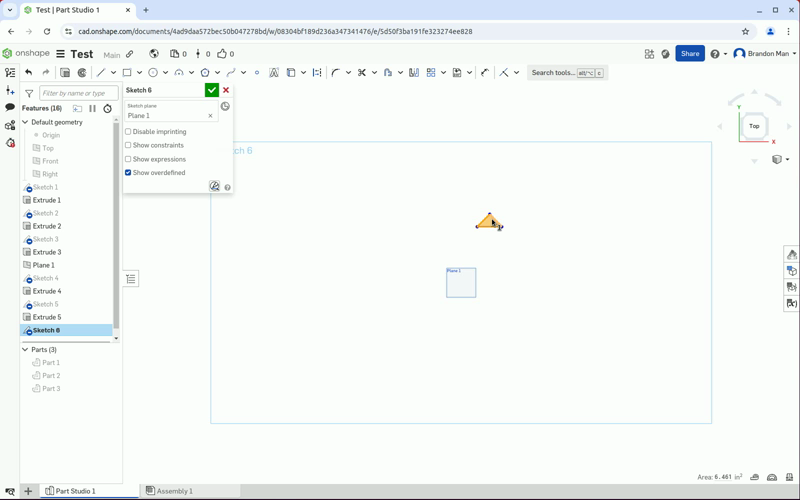
mouse_move(73, 352)
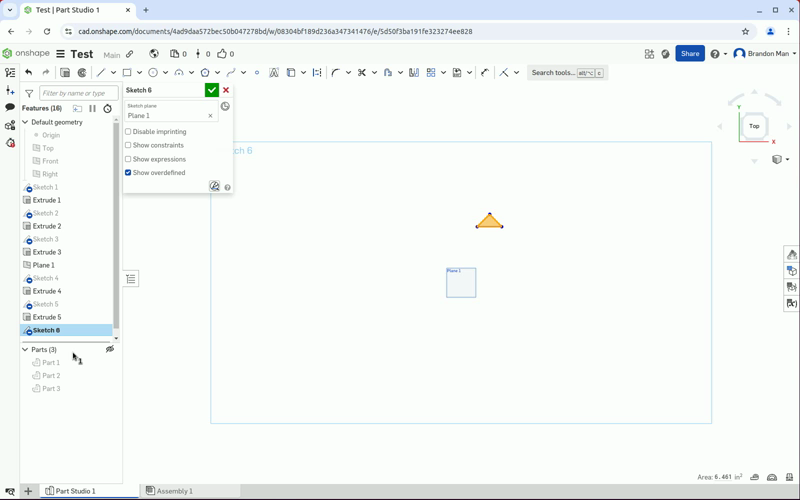
key(shift+y)
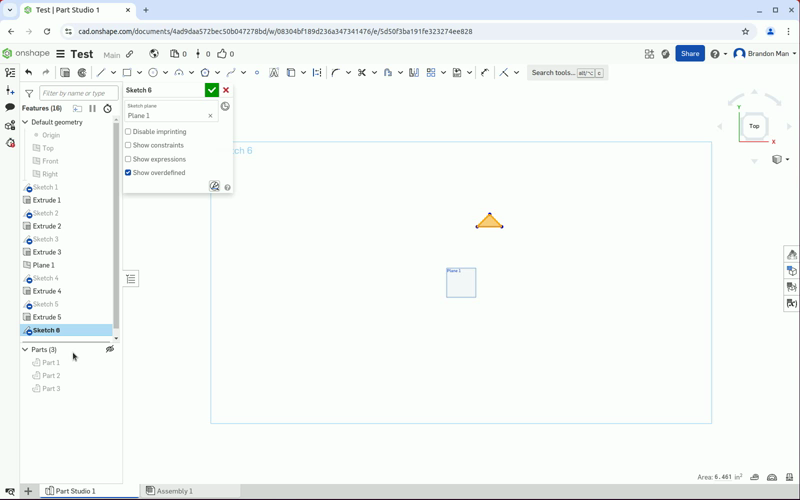
key(shift+e)
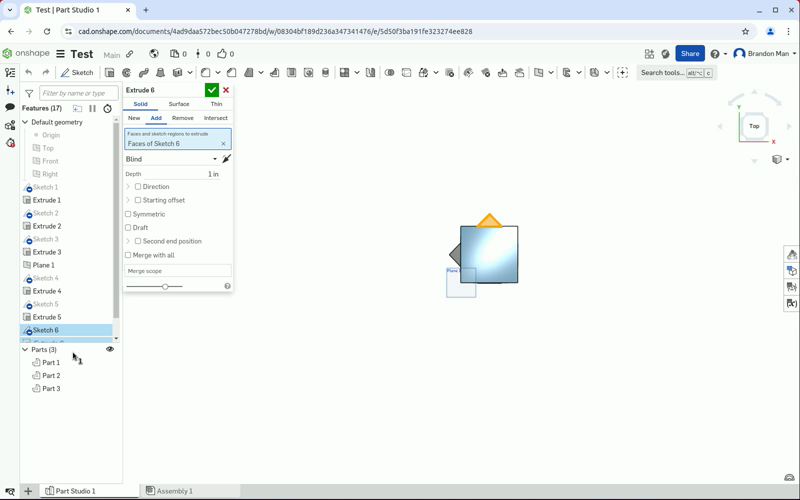
mouse_move(143, 106)
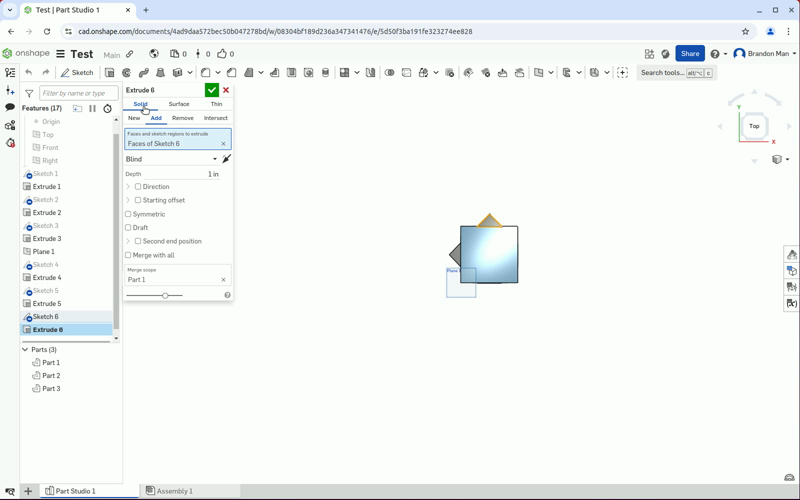
click(143, 106)
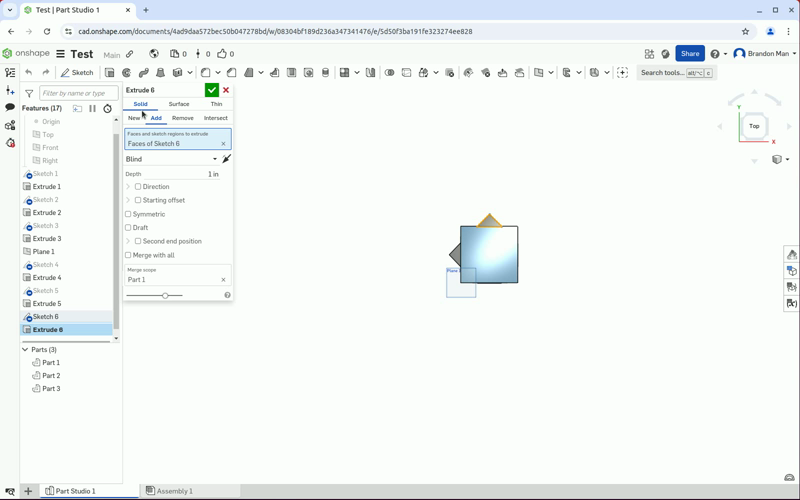
mouse_move(137, 120)
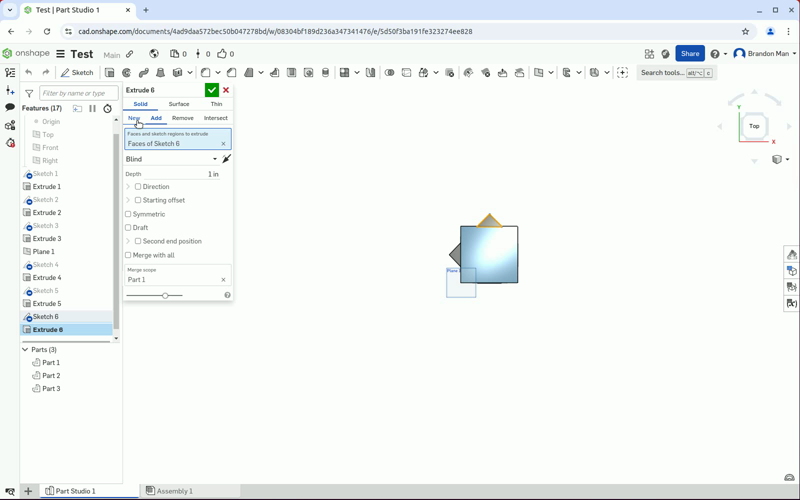
click(137, 120)
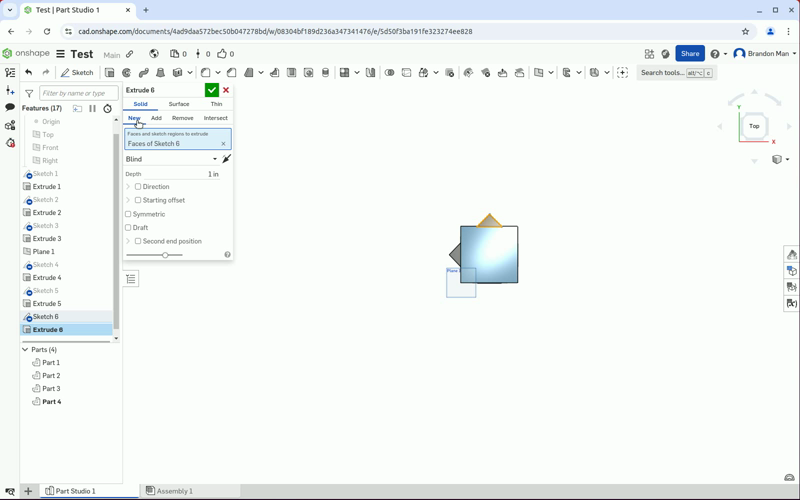
key(tab, 4)
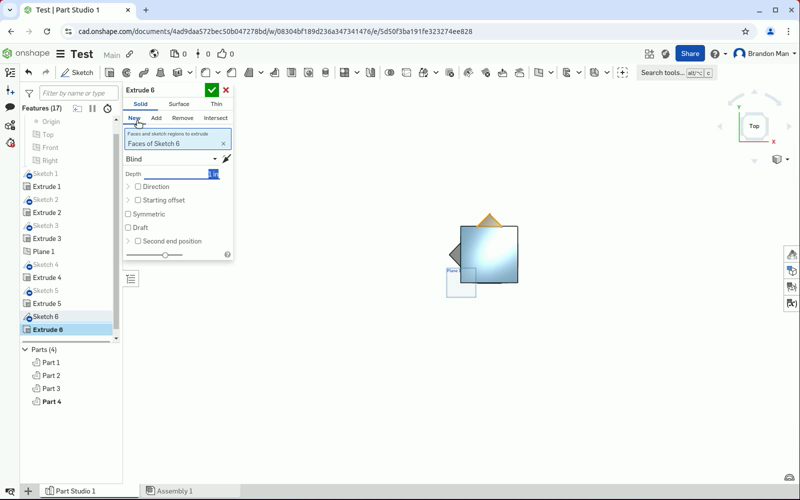
text(-13.961)
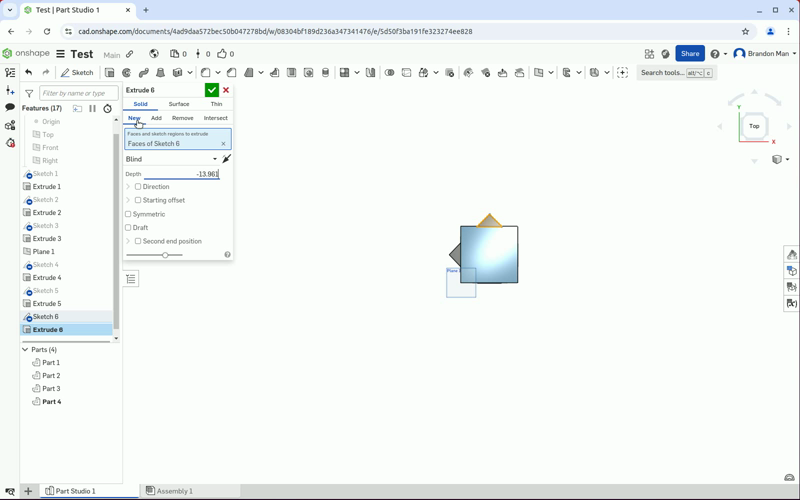
key(tab, 3)
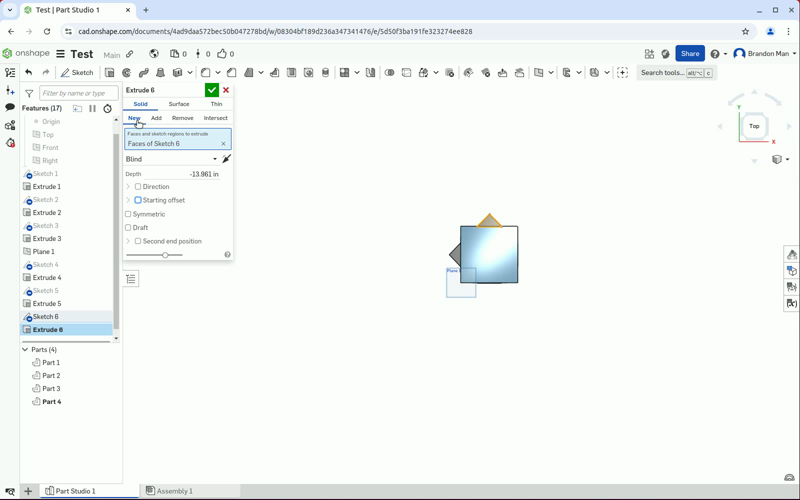
key(tab, 2)
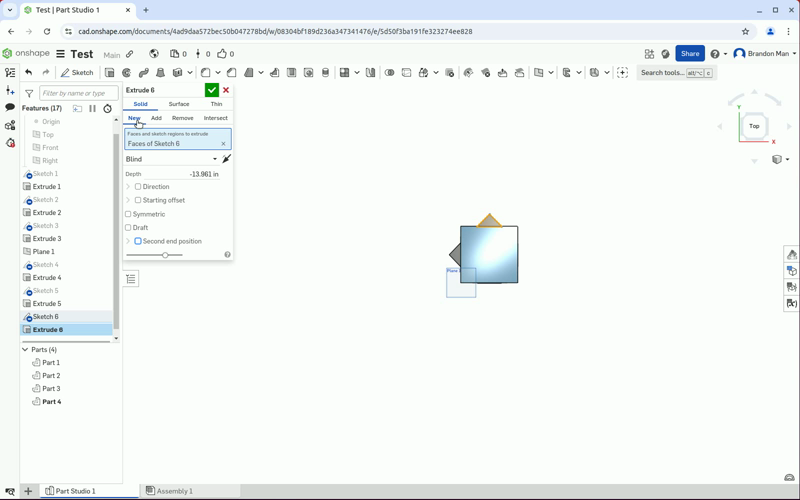
key(space)
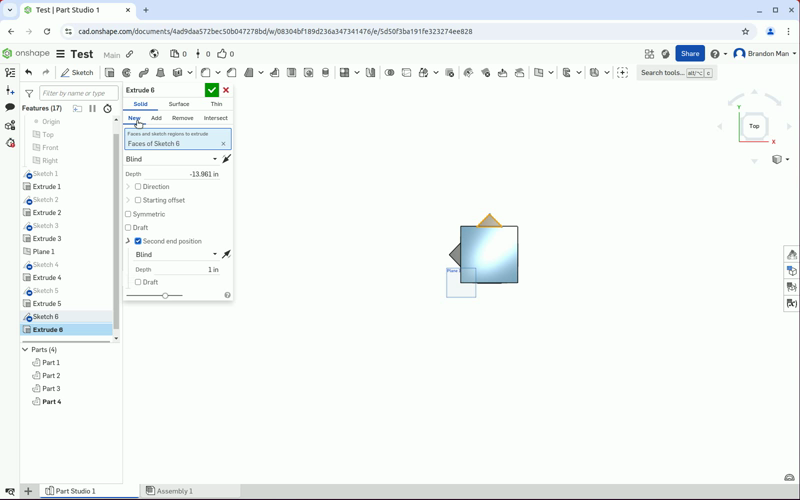
key(tab, 3)
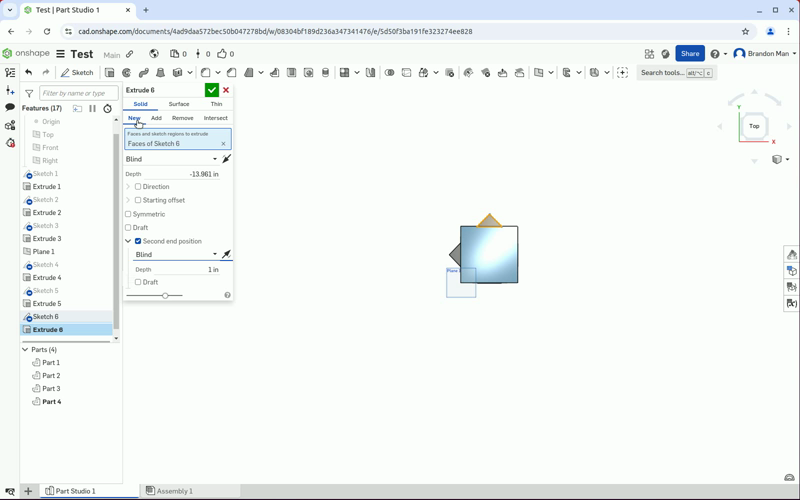
text(9.147)
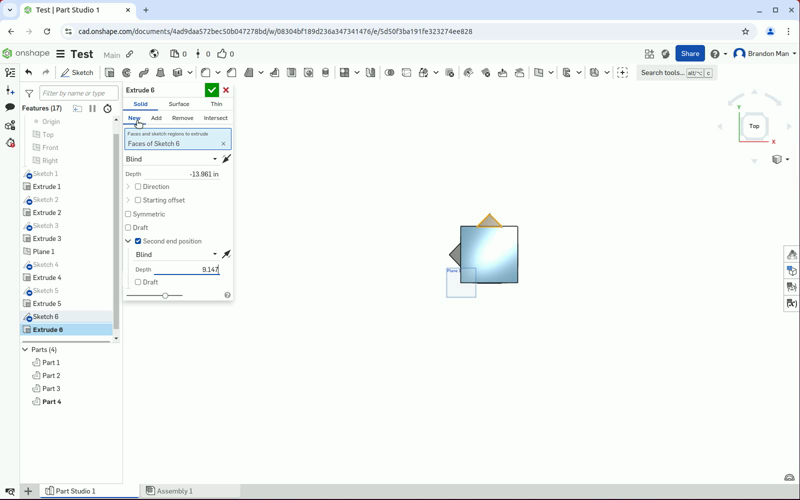
key(enter)
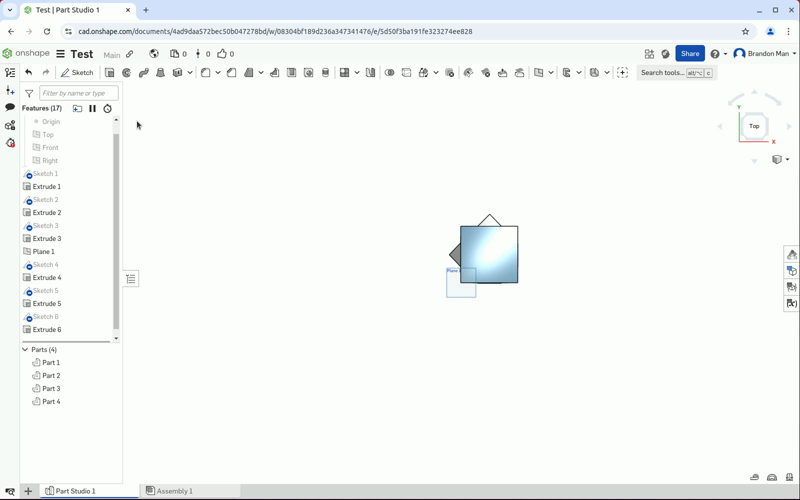
key(shift+h)
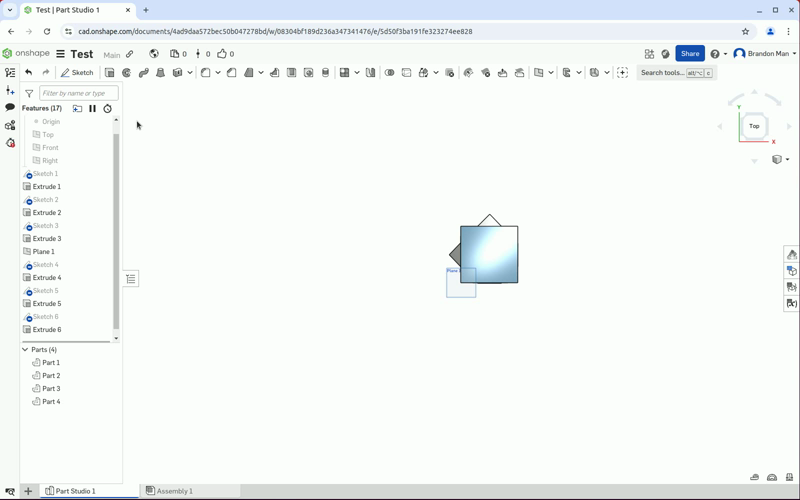
key(shift+h)
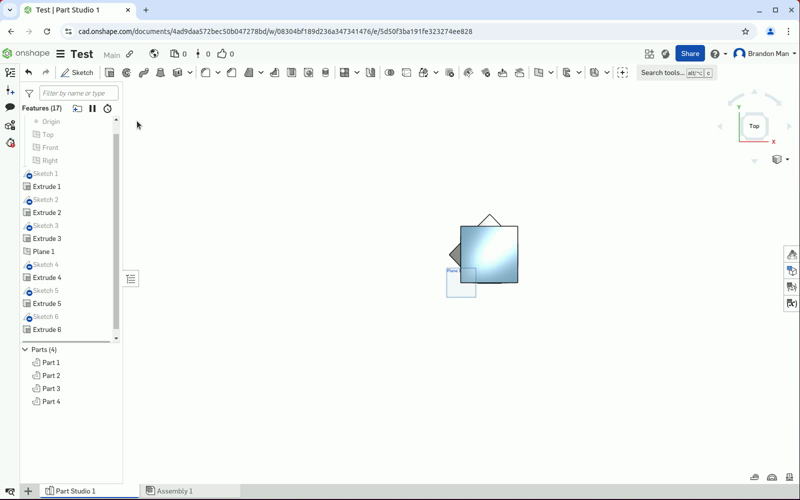
mouse_move(69, 176)
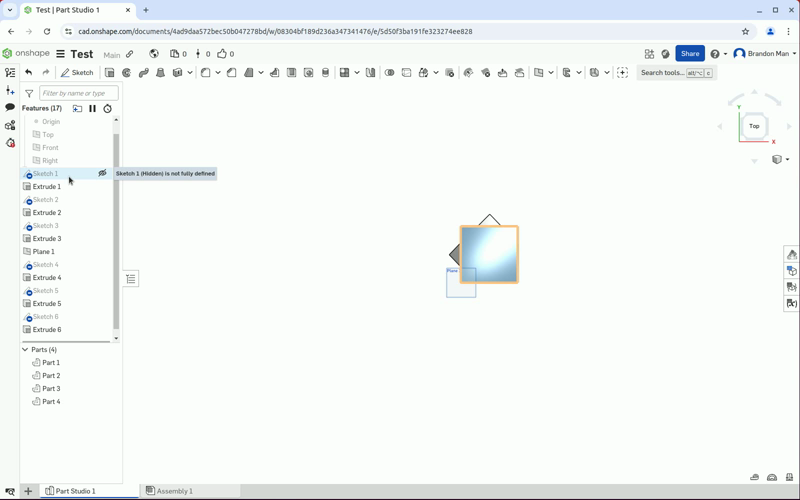
click(69, 176)
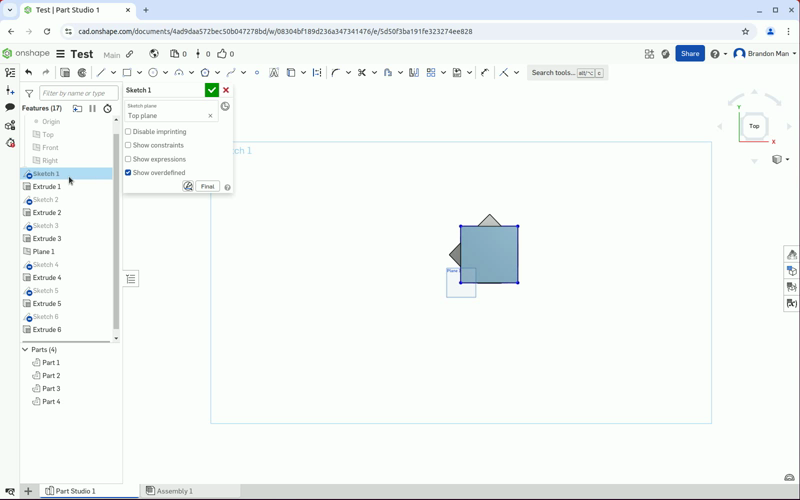
mouse_move(229, 92)
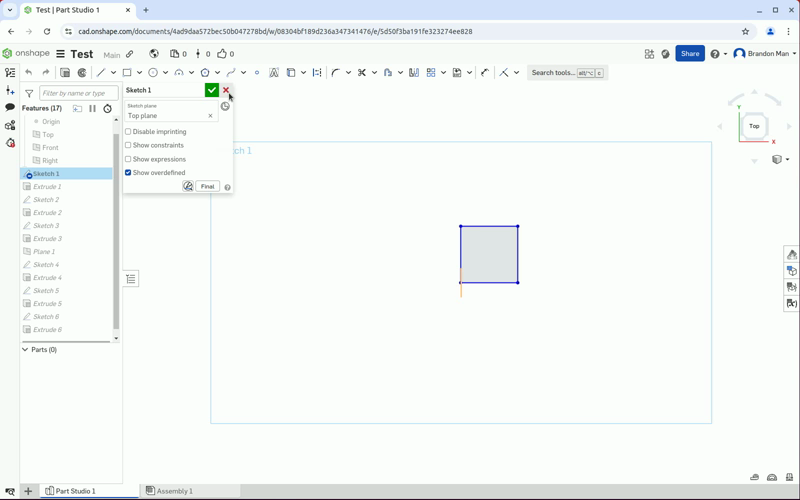
click(229, 92)
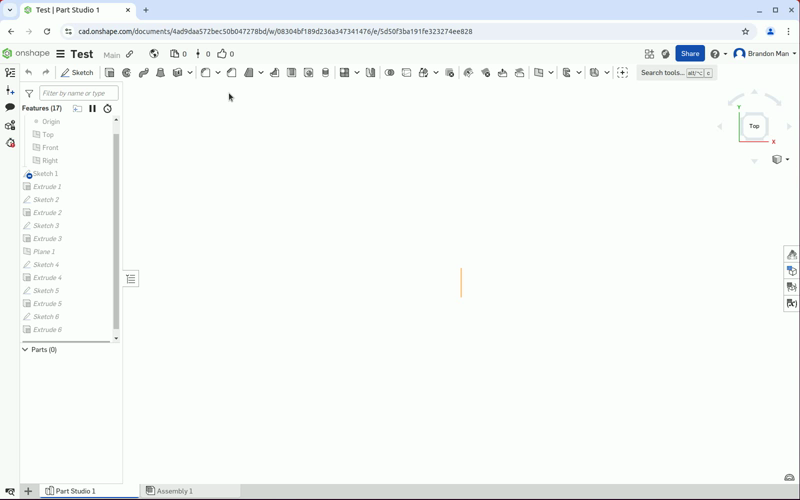
key(shift+s)
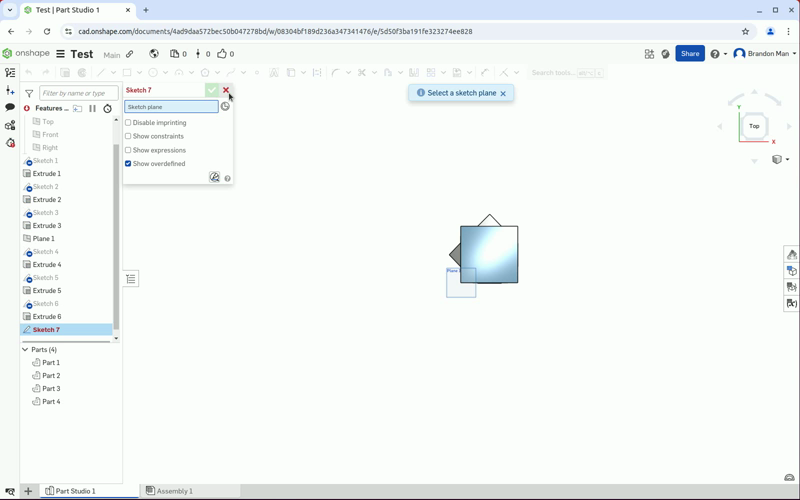
mouse_move(69, 241)
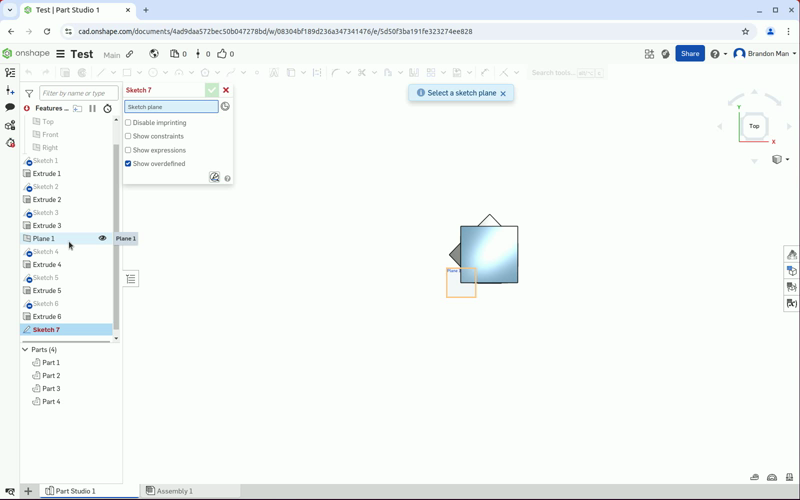
click(69, 241)
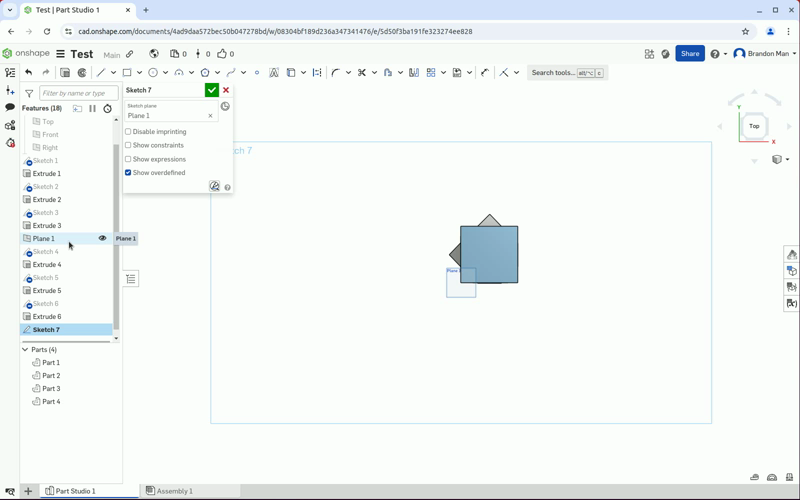
mouse_move(73, 352)
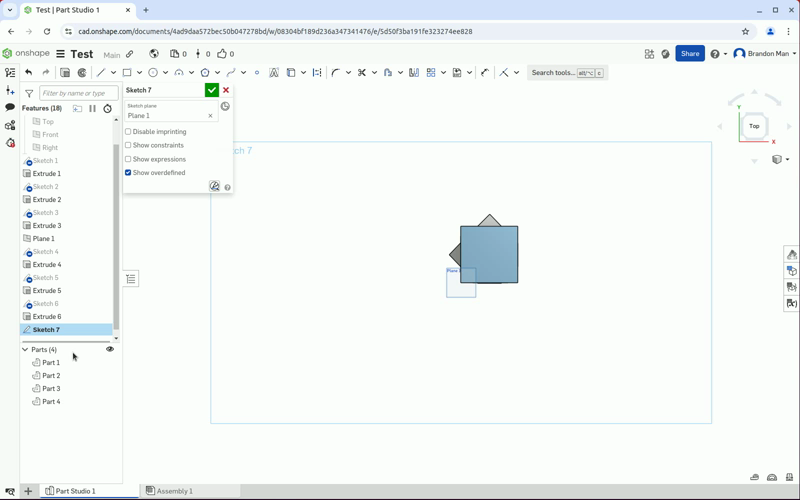
key(y)
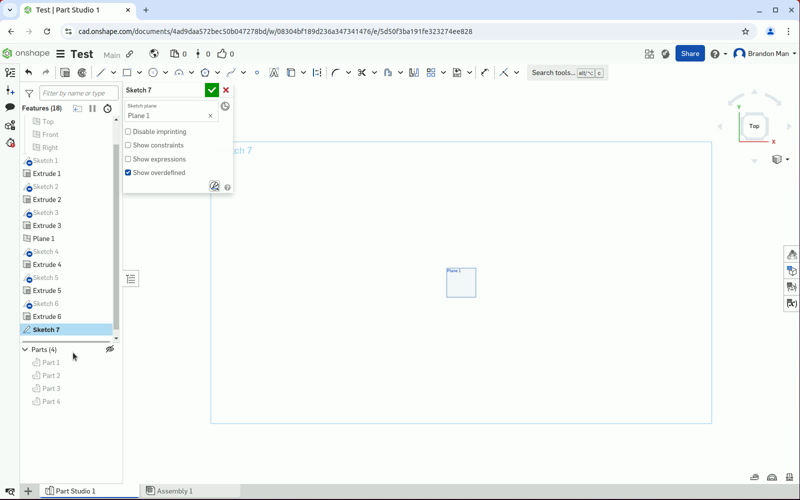
key(l)
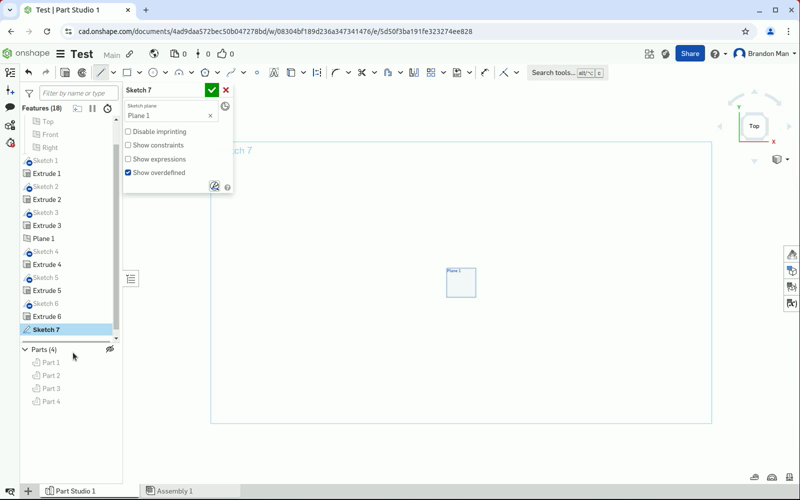
key_down(shift)
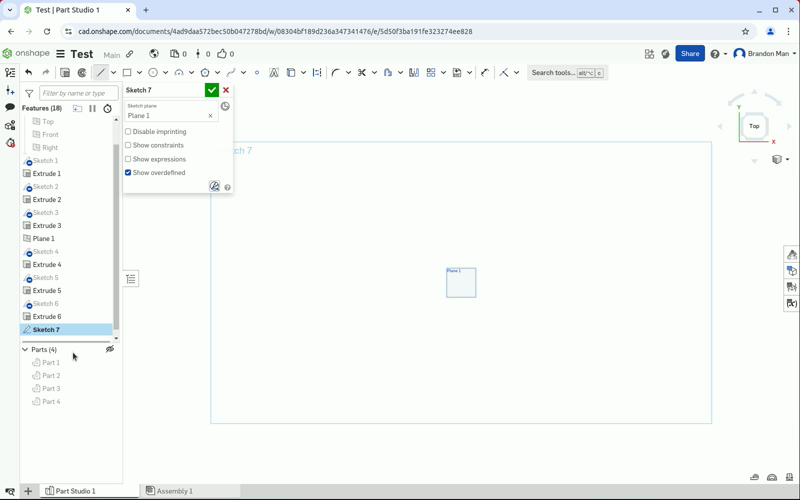
mouse_move(516, 266)
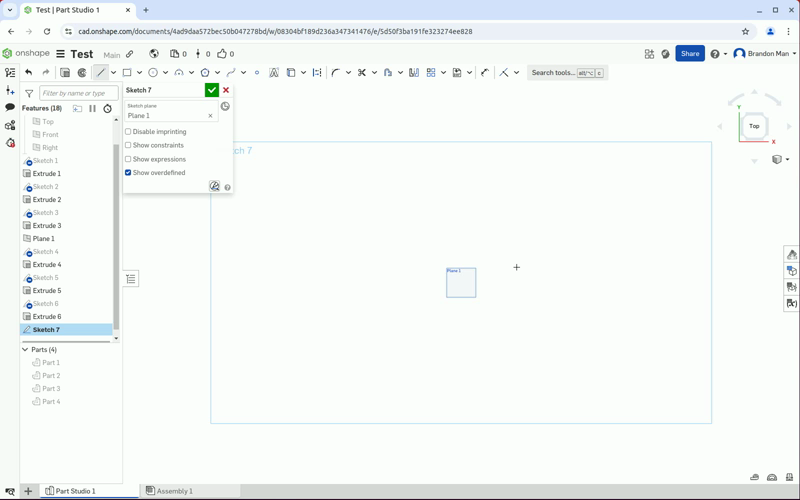
click(516, 266)
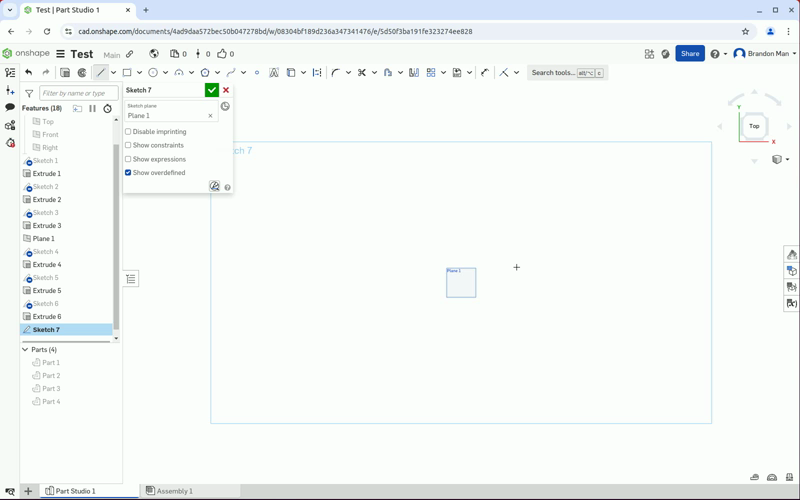
key_up(shift)
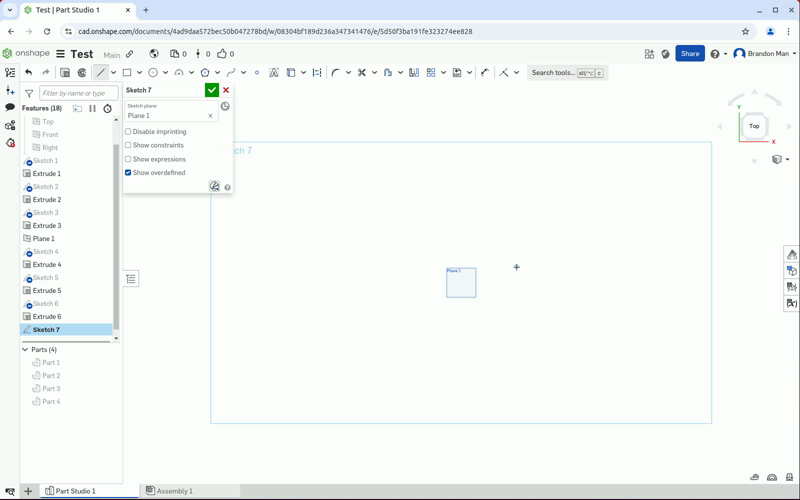
key_down(shift)
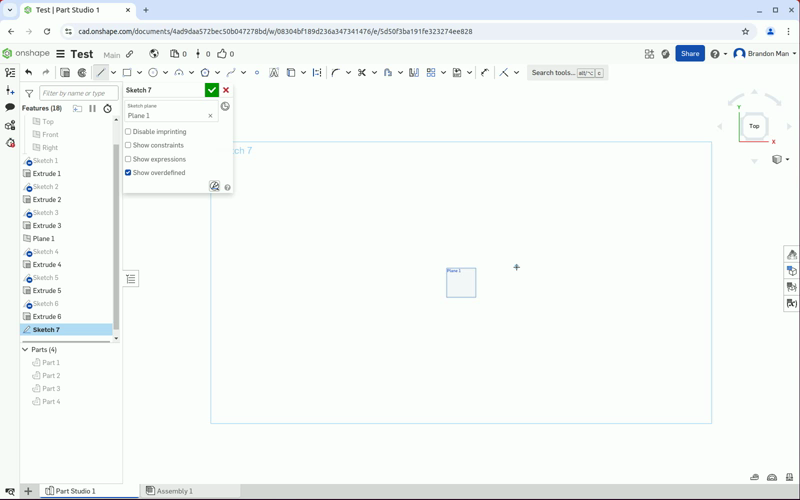
mouse_move(546, 266)
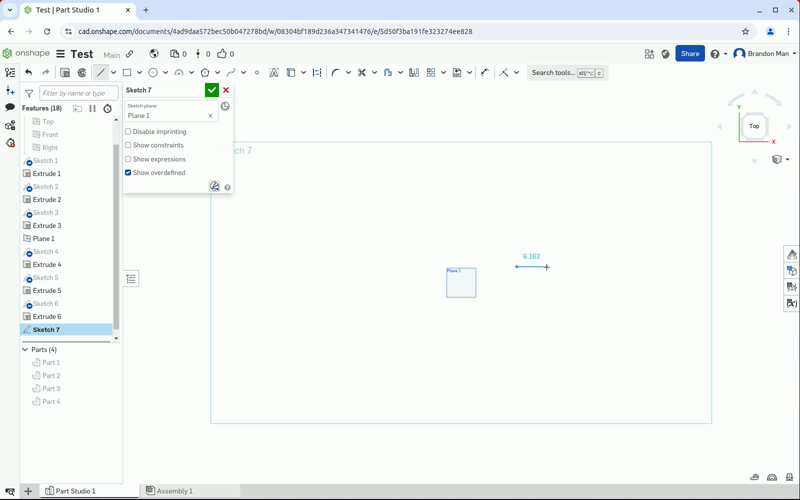
mouse_move(529, 254)
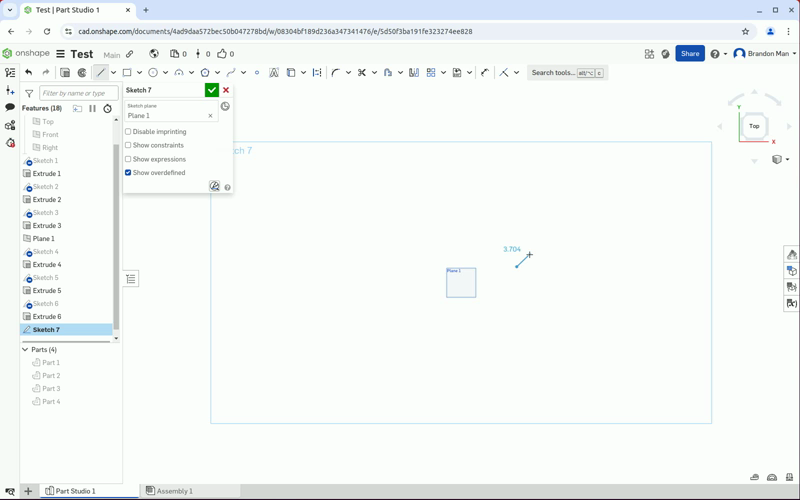
click(529, 254)
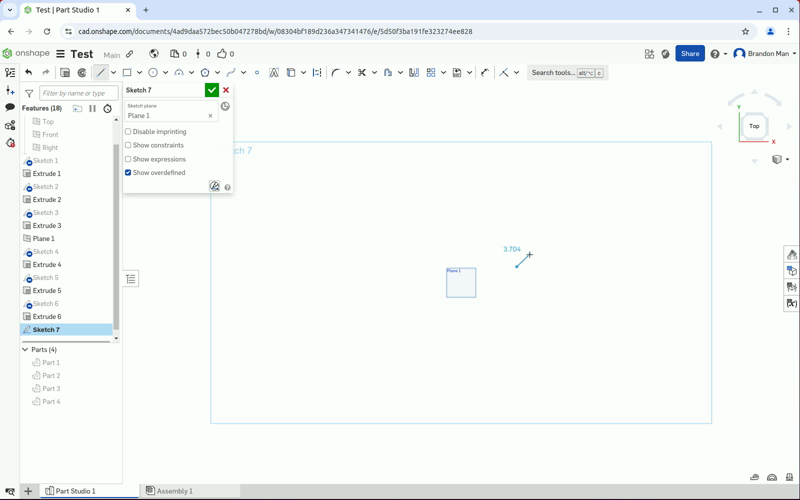
key_up(shift)
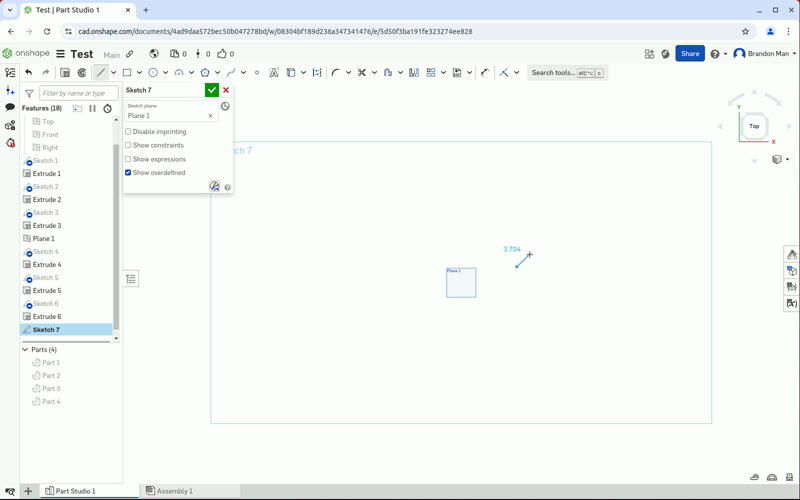
key_down(shift)
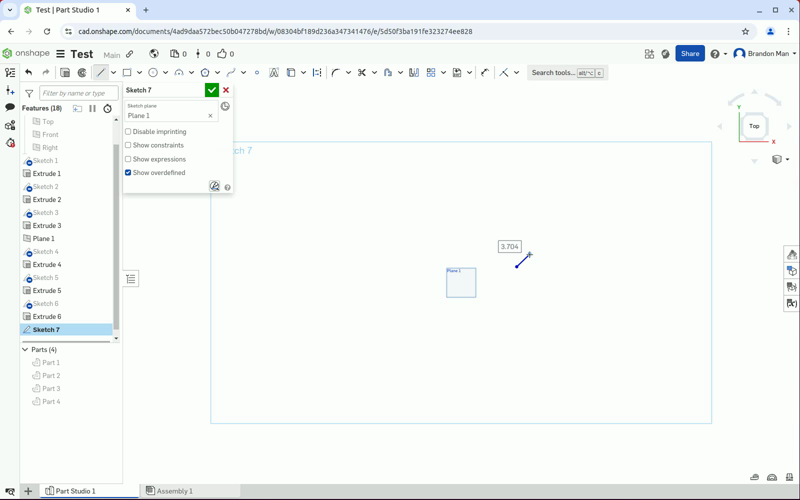
mouse_move(559, 254)
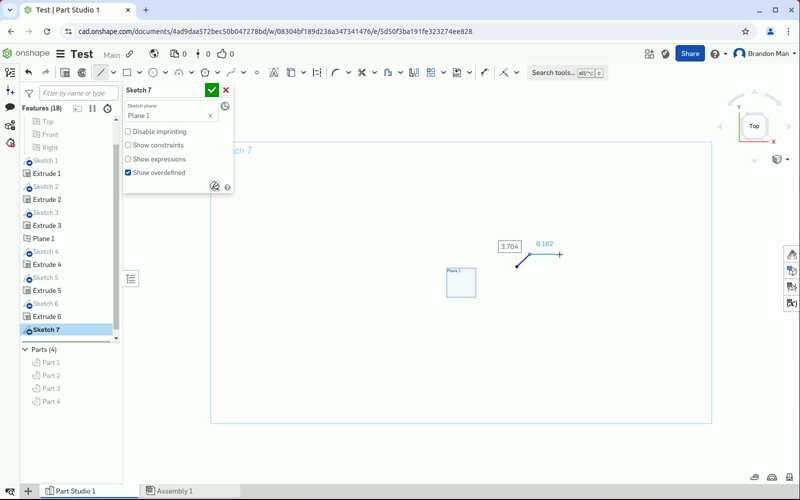
mouse_move(516, 242)
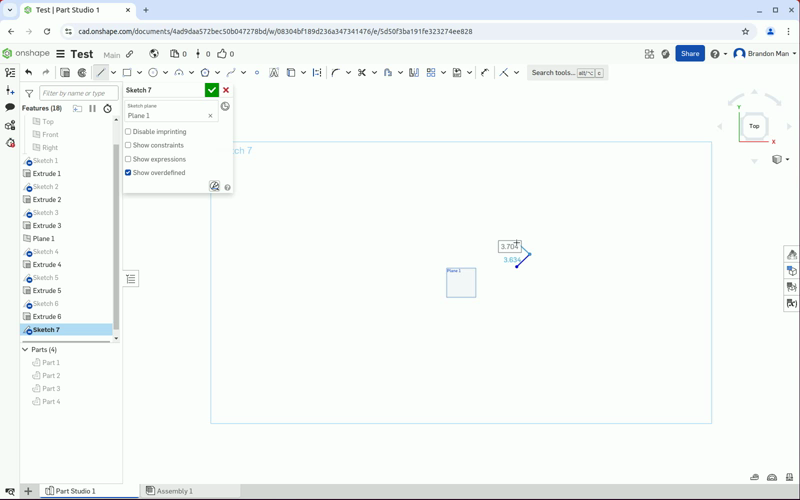
click(516, 242)
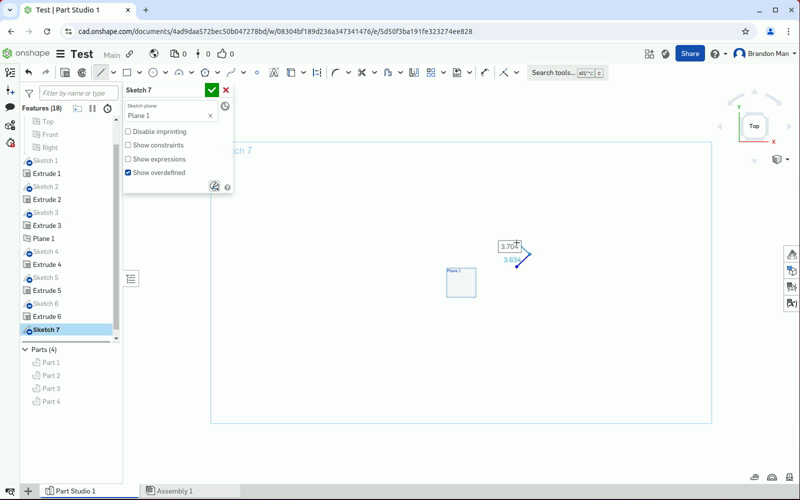
key_up(shift)
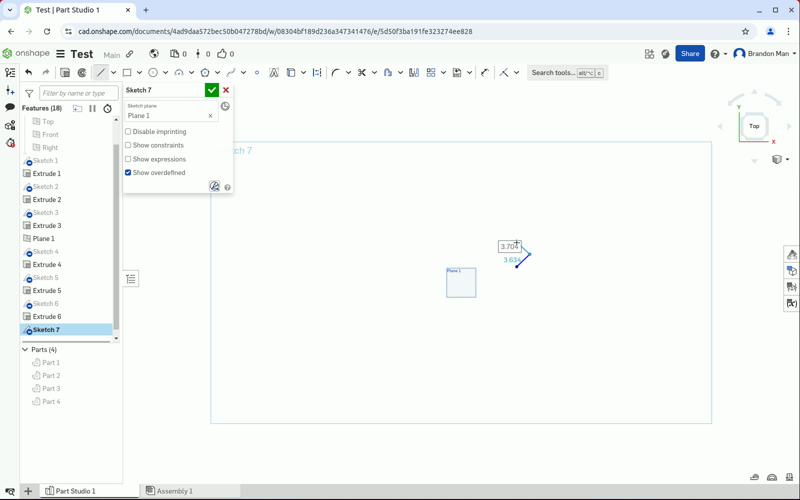
mouse_move(546, 242)
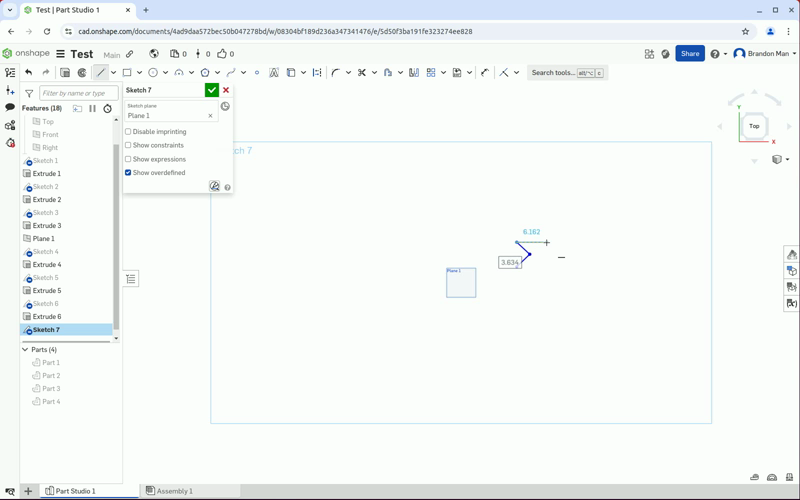
key_down(shift)
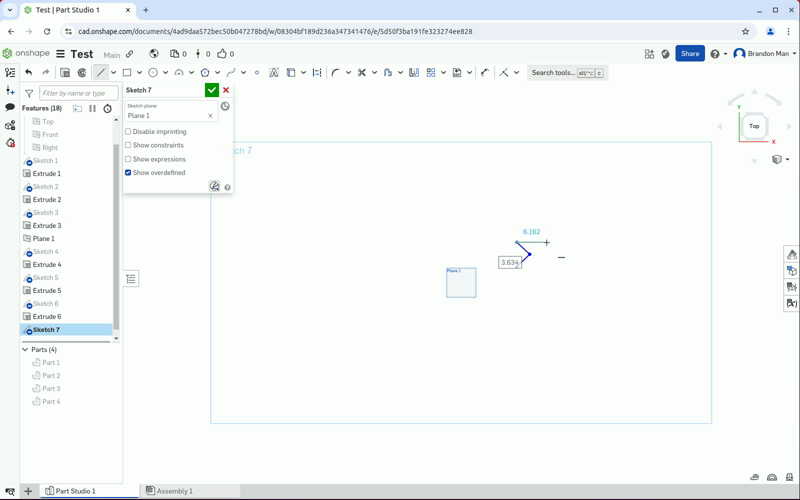
mouse_move(516, 266)
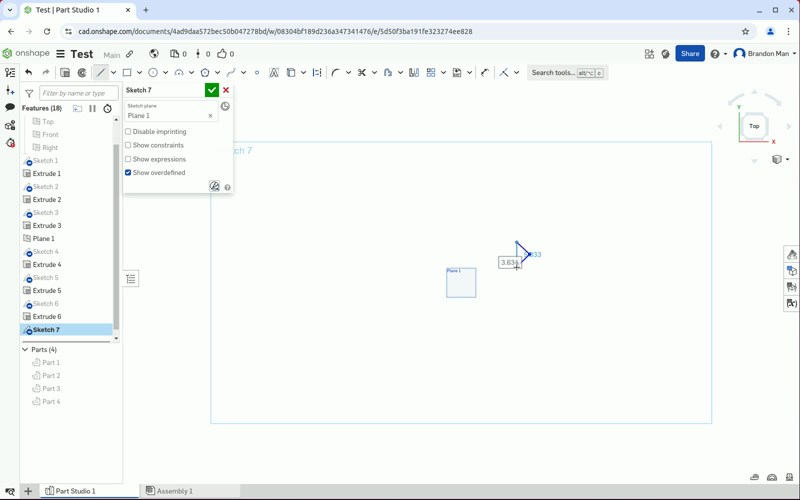
key_up(shift)
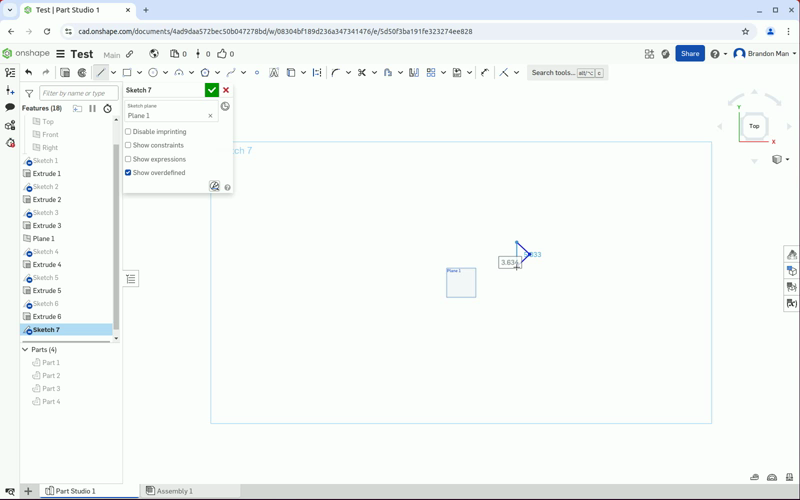
click(516, 266)
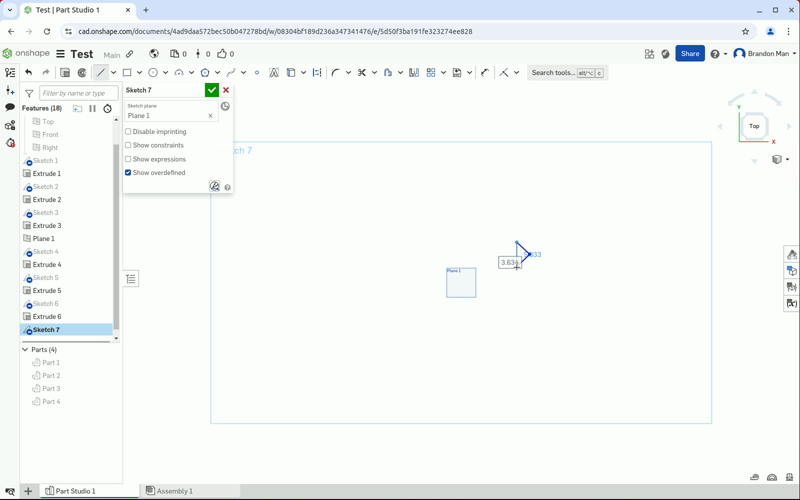
key(esc)
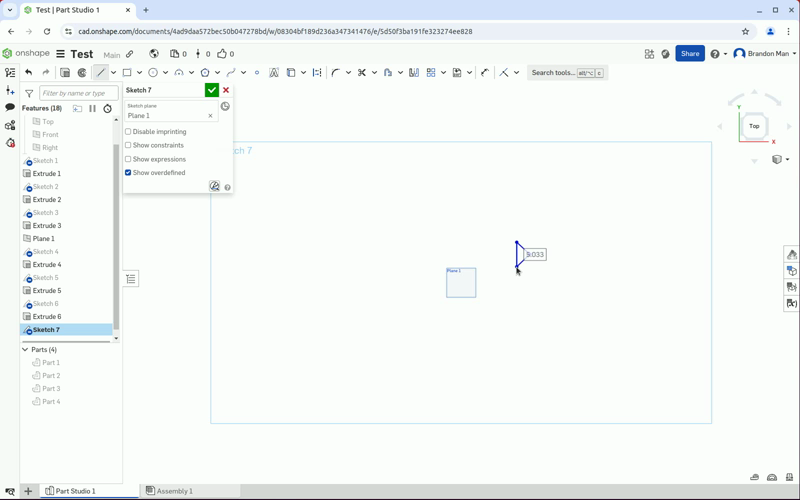
mouse_move(519, 253)
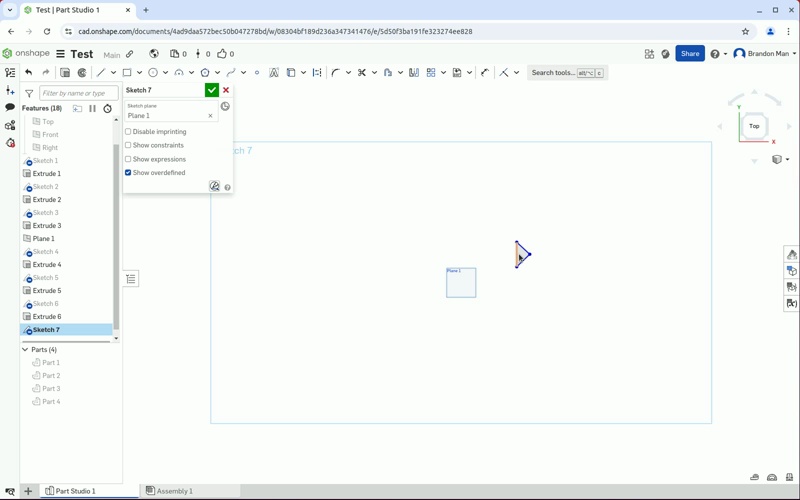
scroll(6)
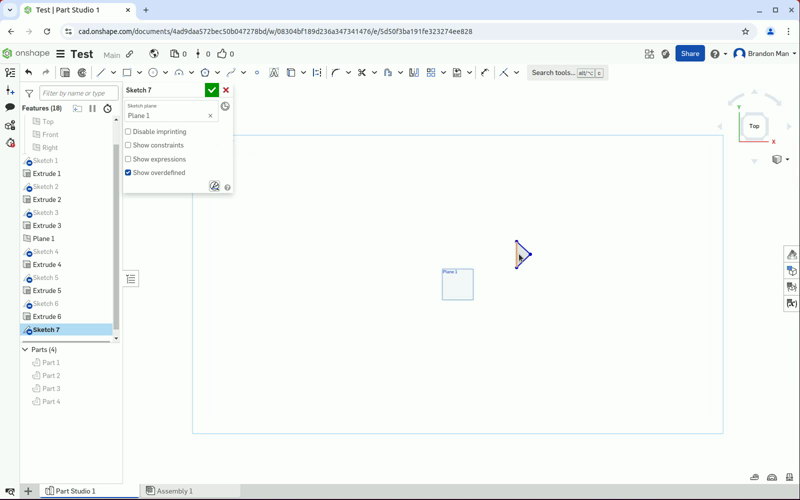
scroll(6)
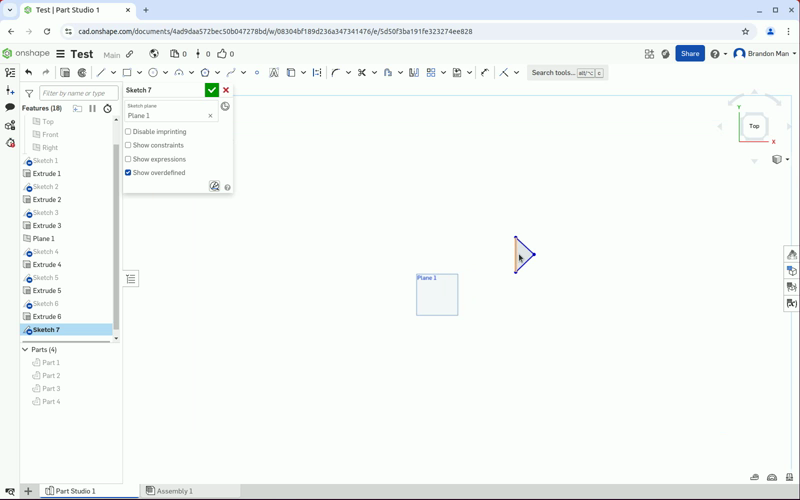
scroll(6)
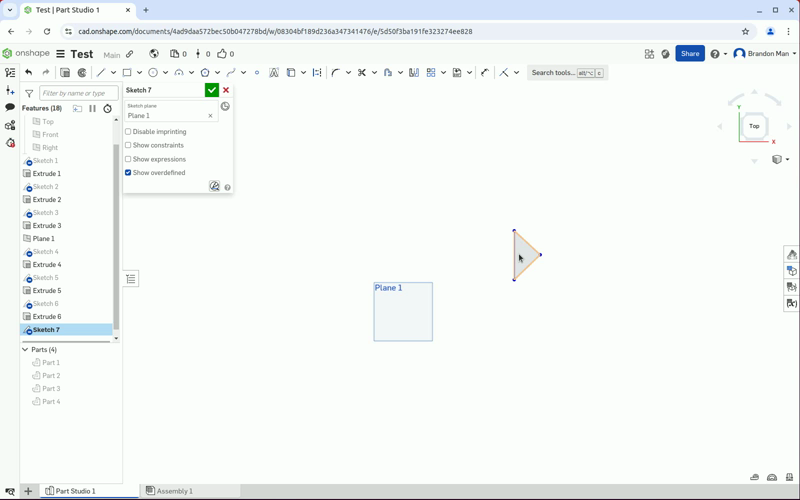
scroll(6)
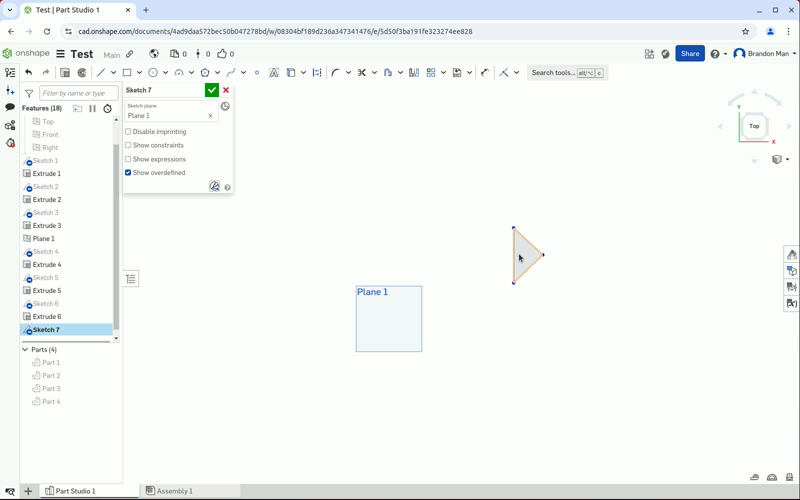
scroll(6)
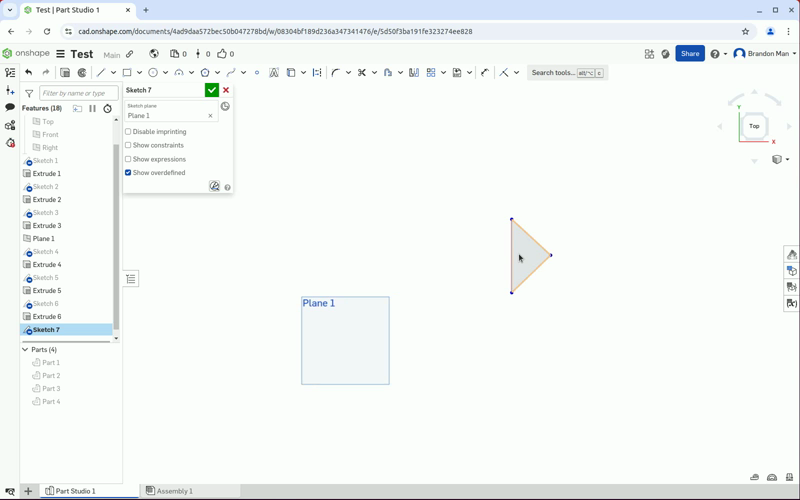
scroll(6)
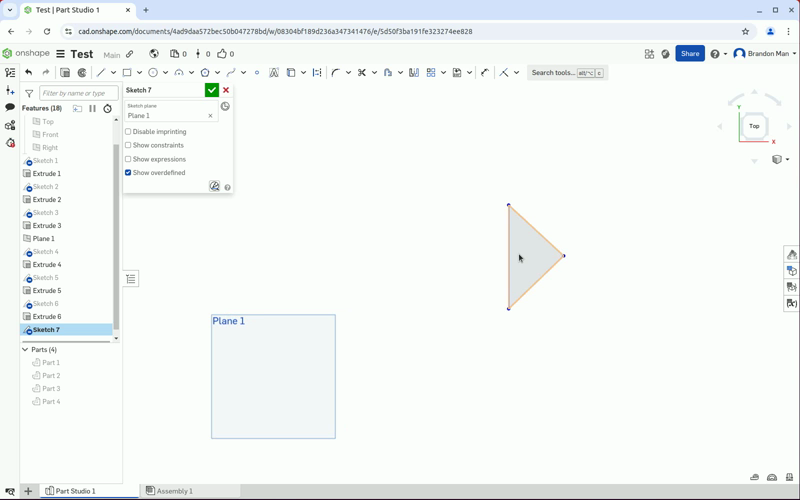
scroll(6)
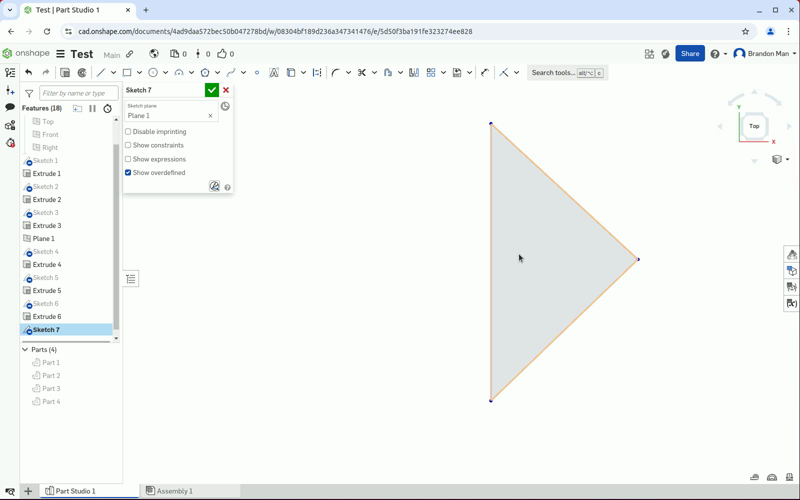
click(519, 253)
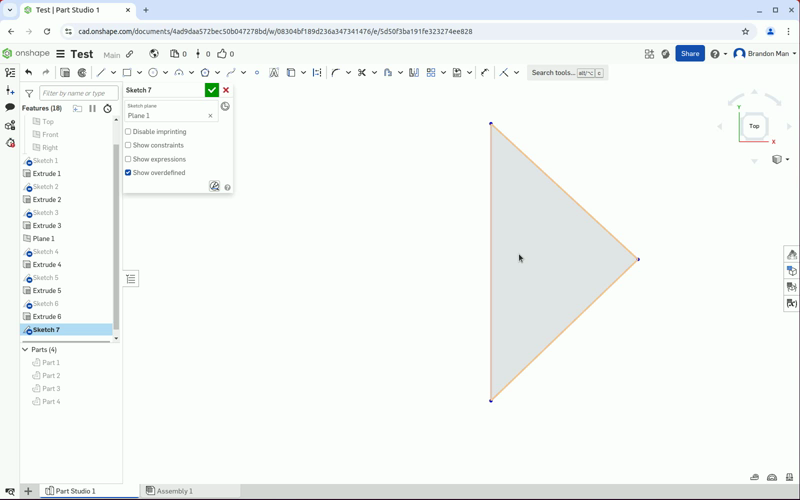
scroll(-6)
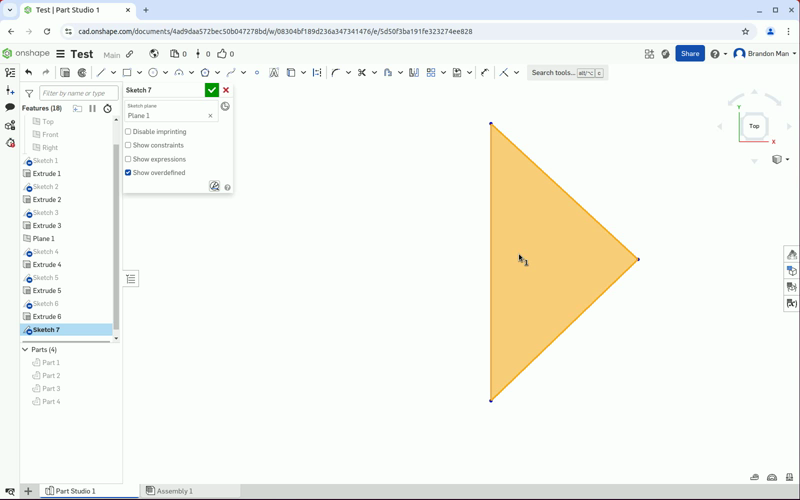
scroll(-6)
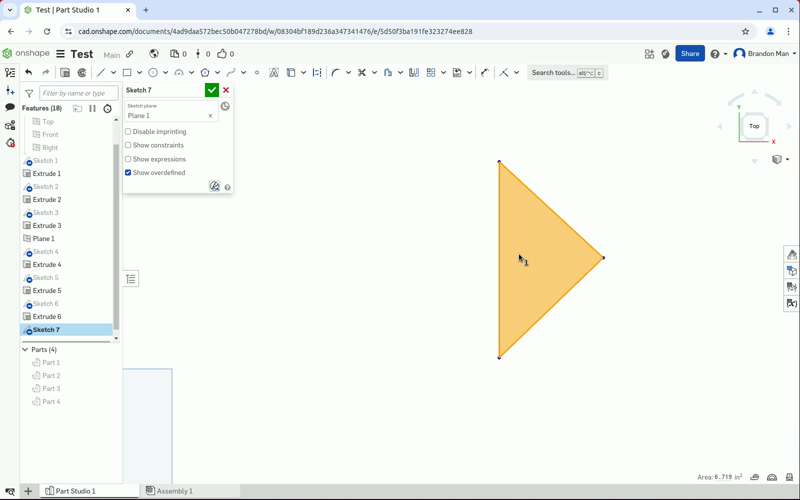
scroll(-6)
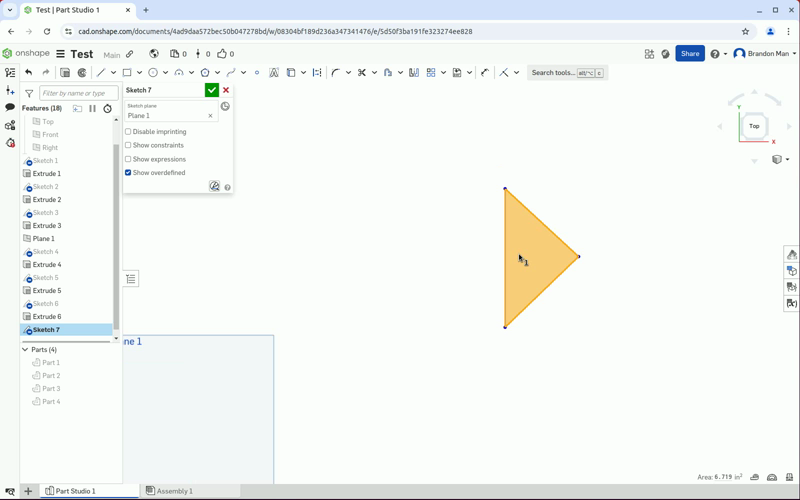
scroll(-6)
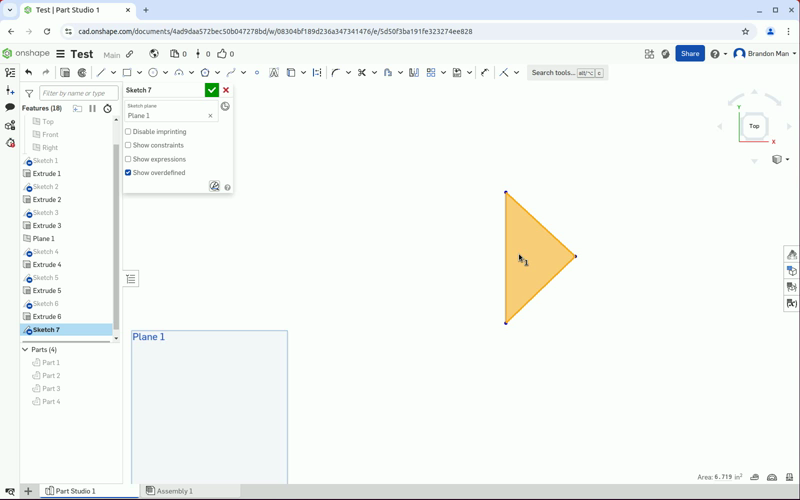
scroll(-6)
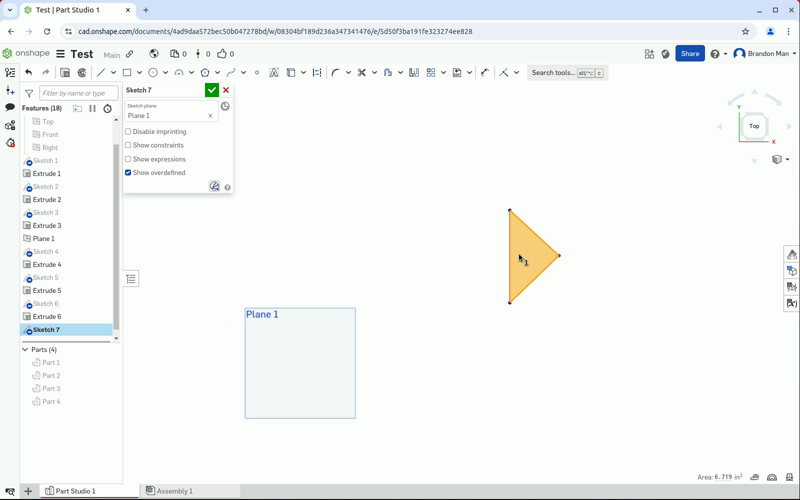
scroll(-6)
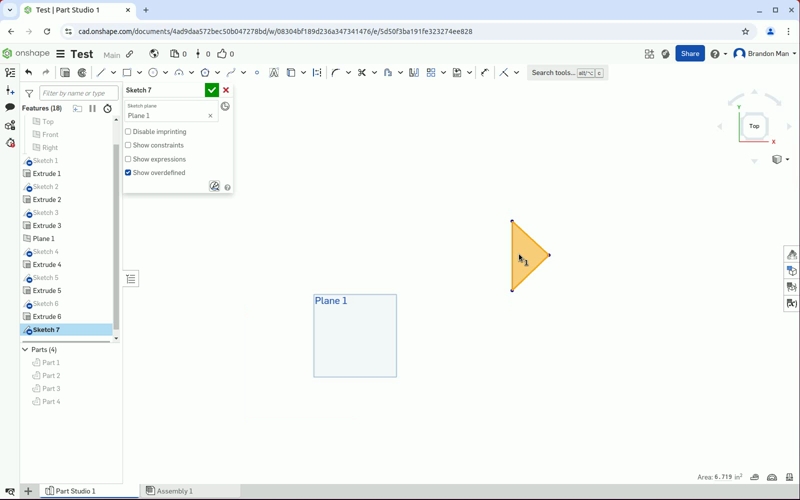
scroll(-6)
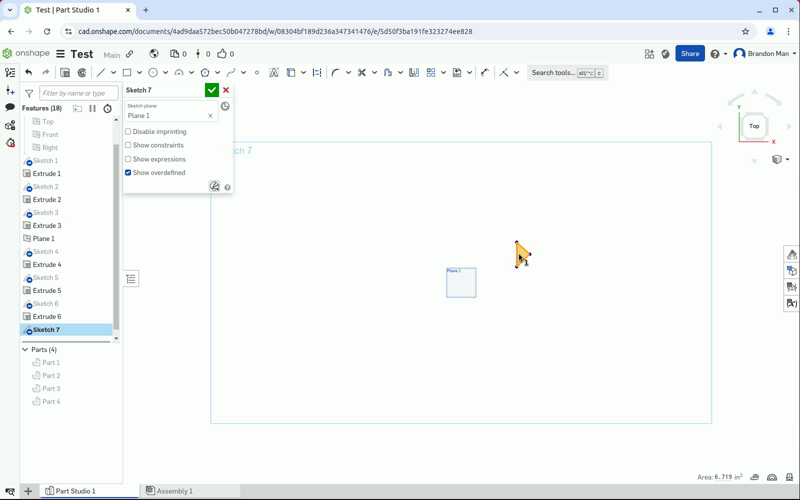
mouse_move(73, 352)
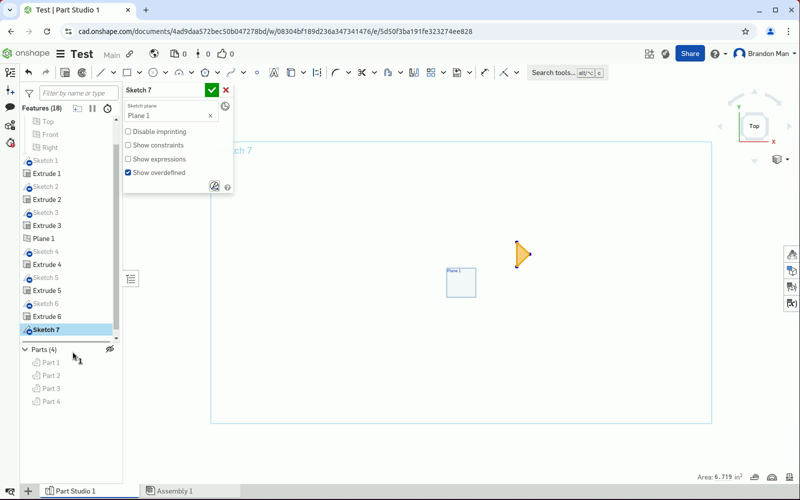
key(shift+y)
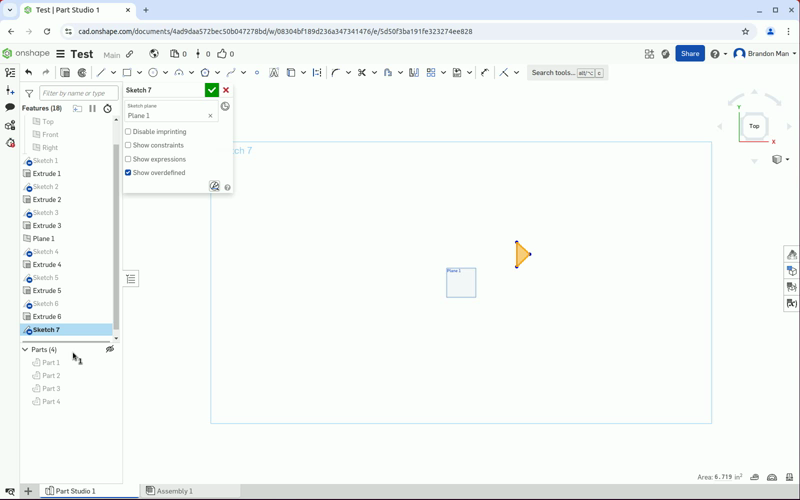
key(shift+e)
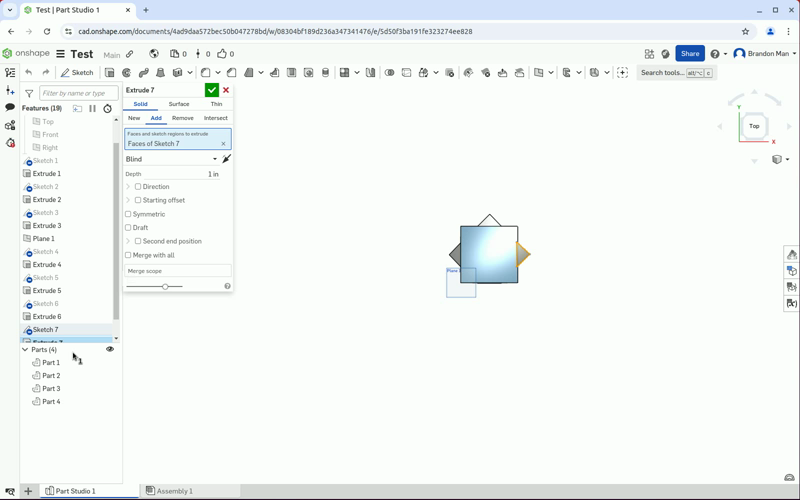
mouse_move(143, 106)
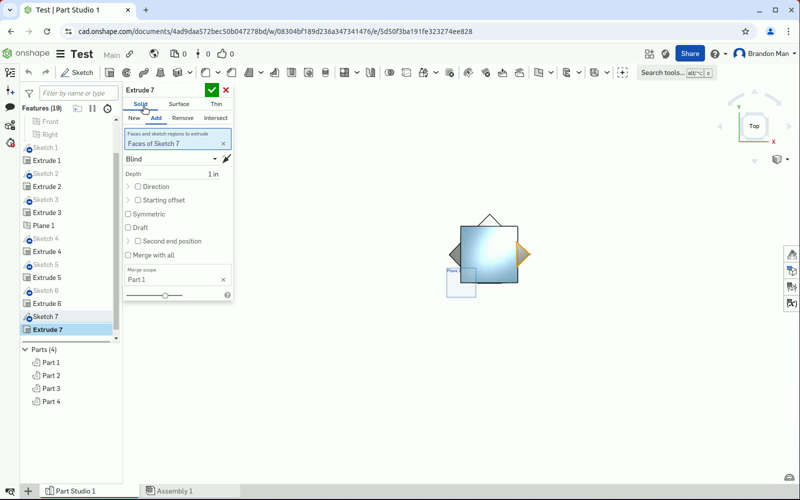
click(143, 106)
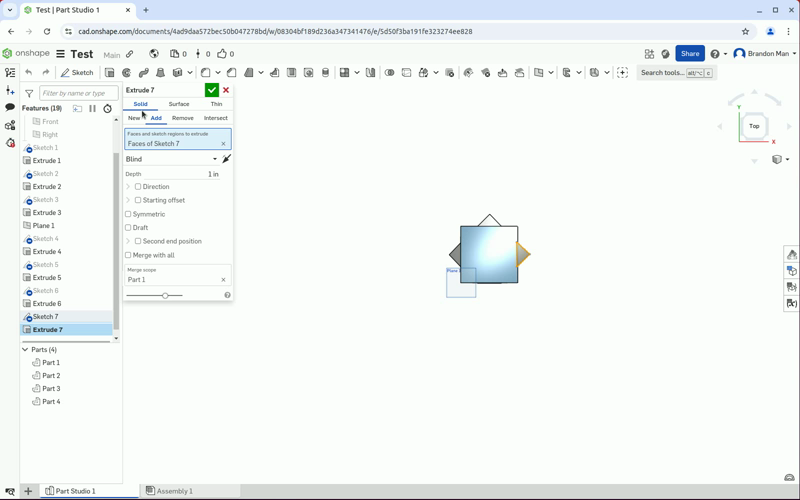
mouse_move(137, 120)
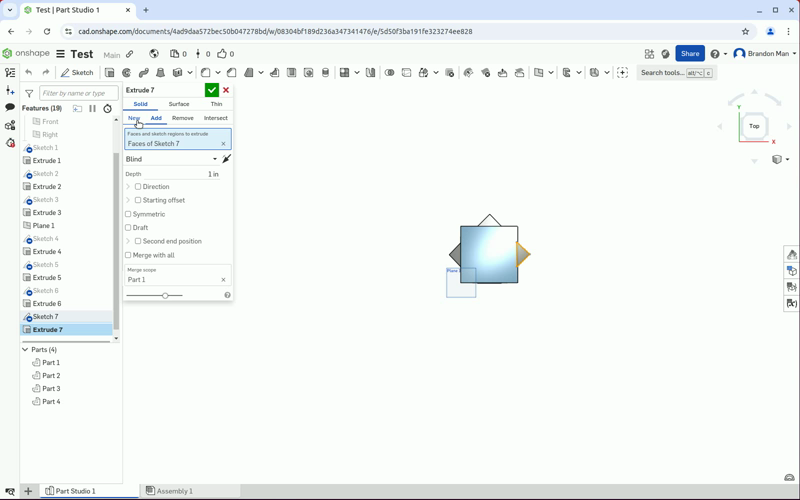
click(137, 120)
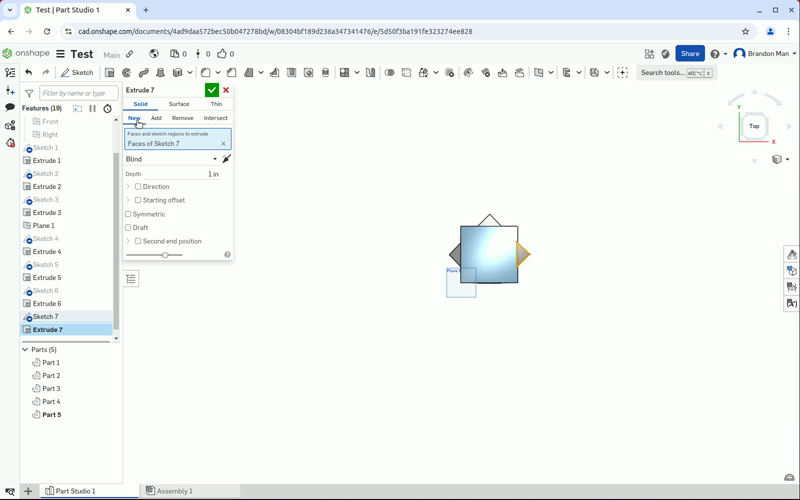
key(tab, 4)
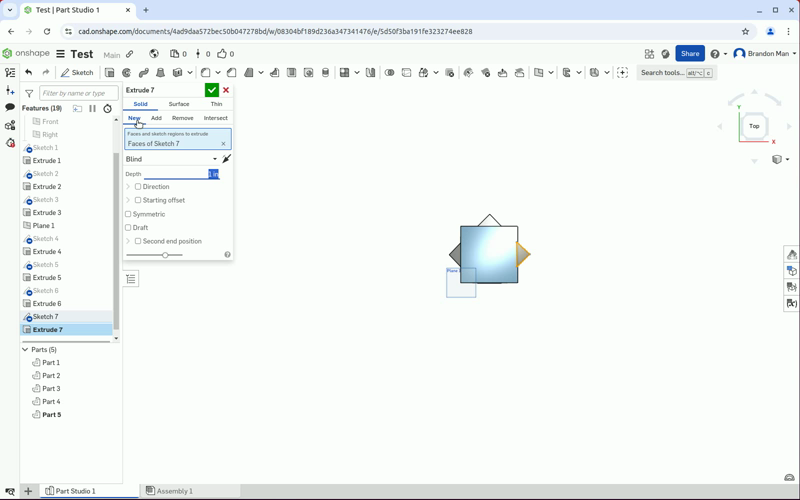
text(-13.961)
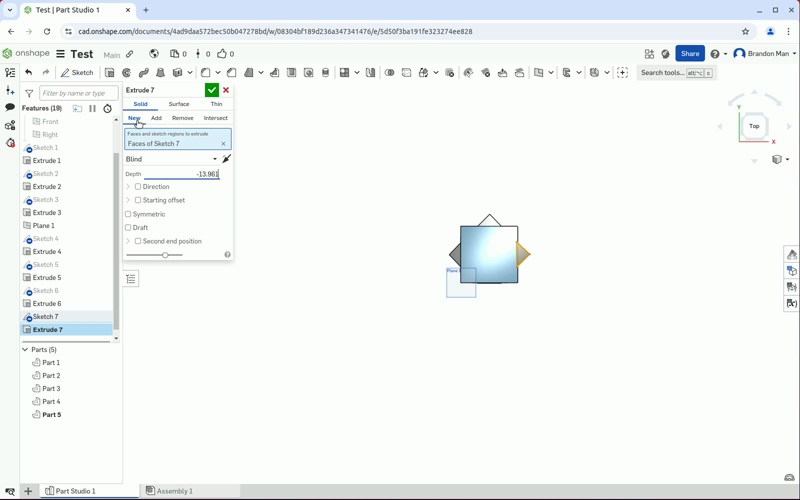
key(tab, 3)
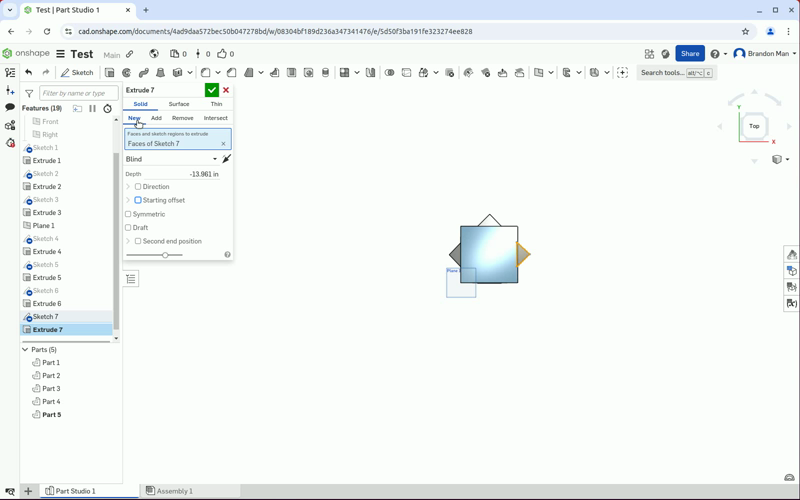
key(tab, 2)
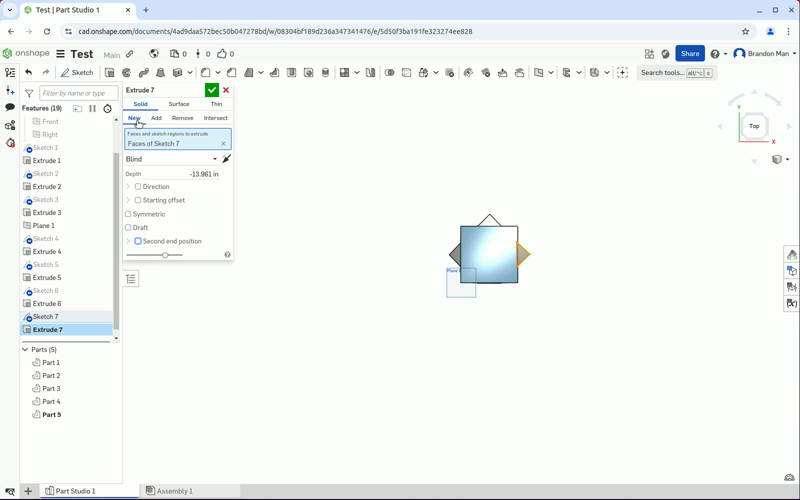
key(space)
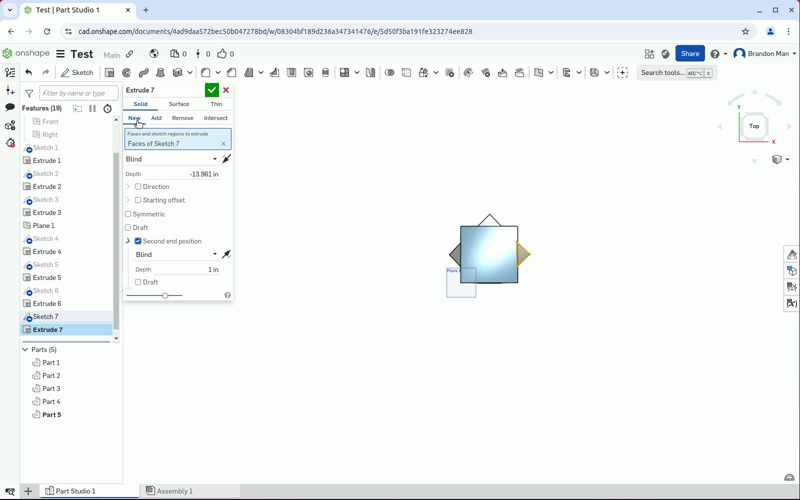
key(tab, 3)
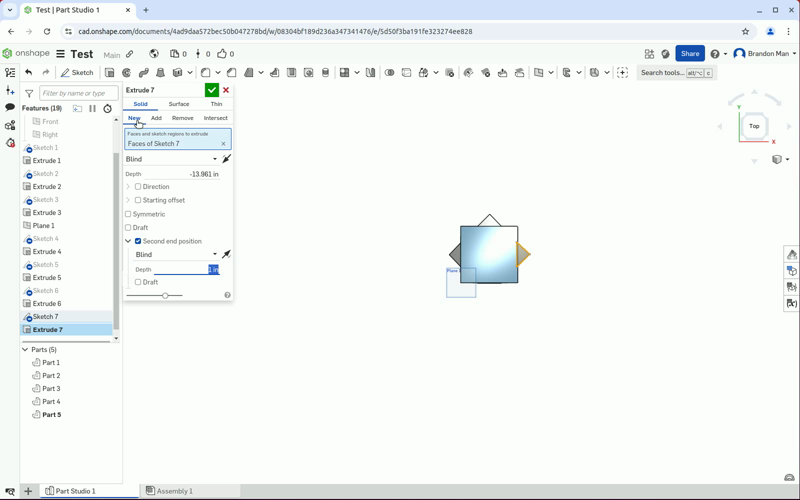
text(9.147)
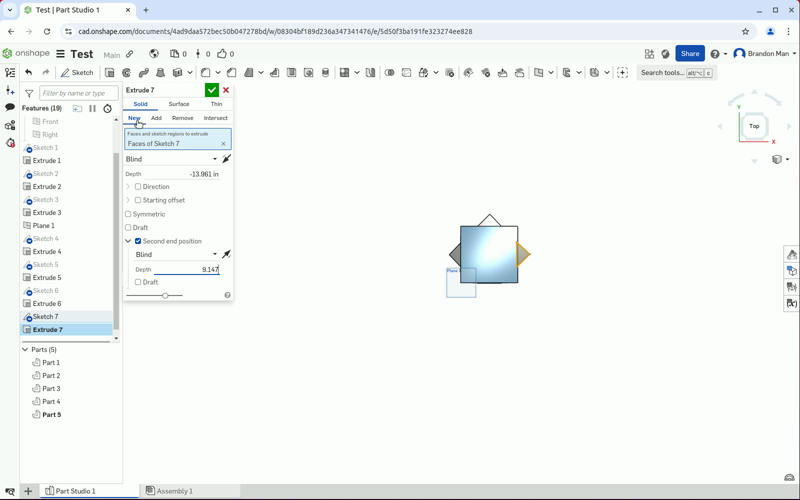
key(enter)
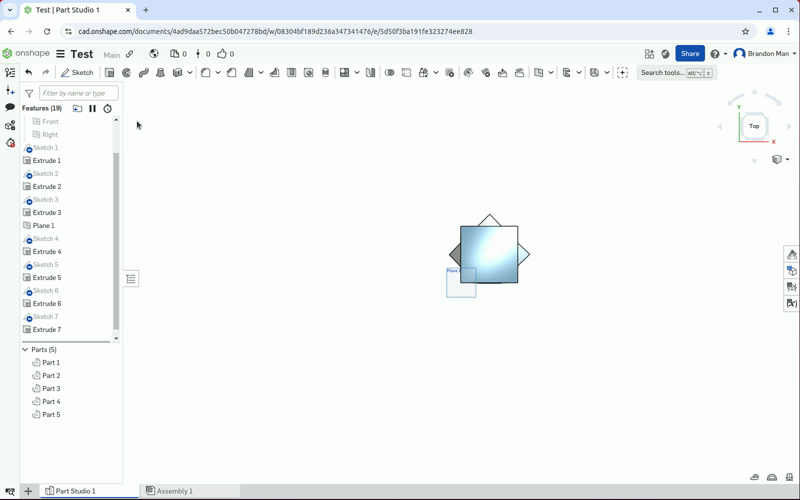
key(shift+h)
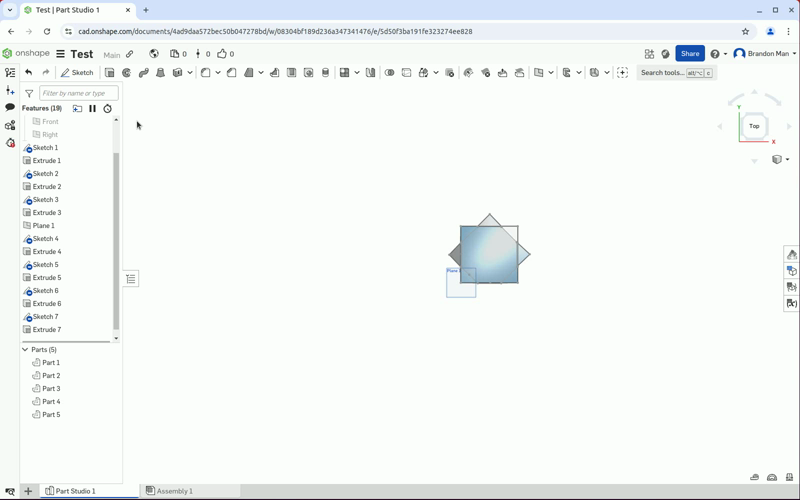
key(shift+h)
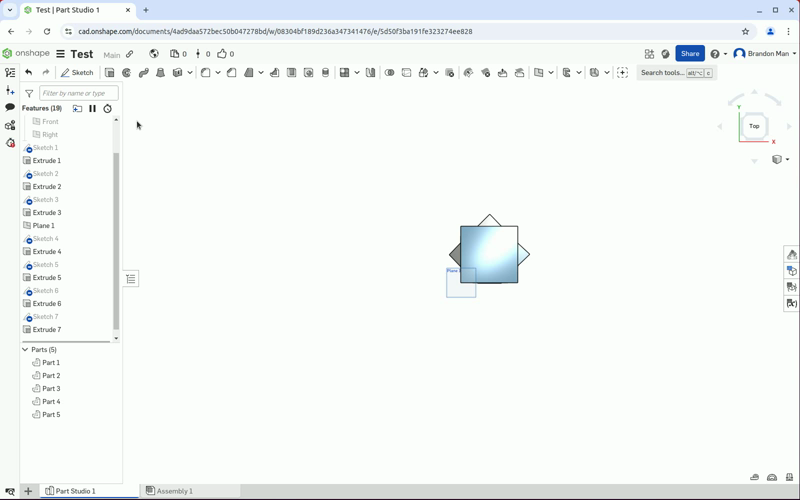
mouse_move(69, 150)
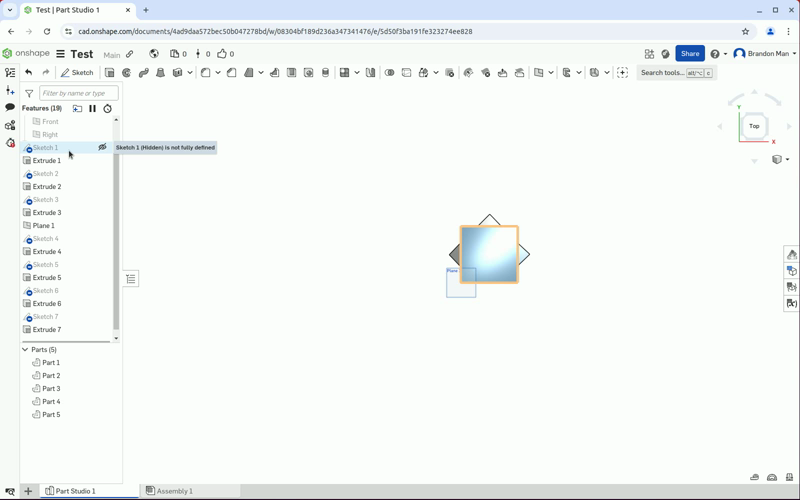
click(69, 150)
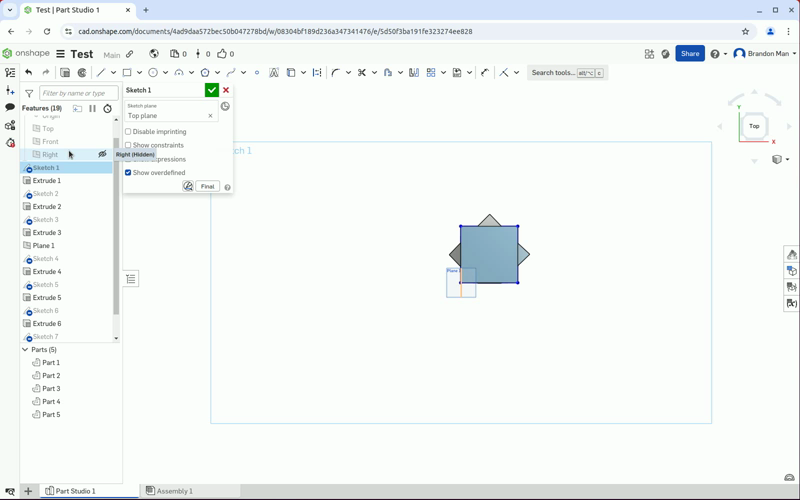
mouse_move(229, 92)
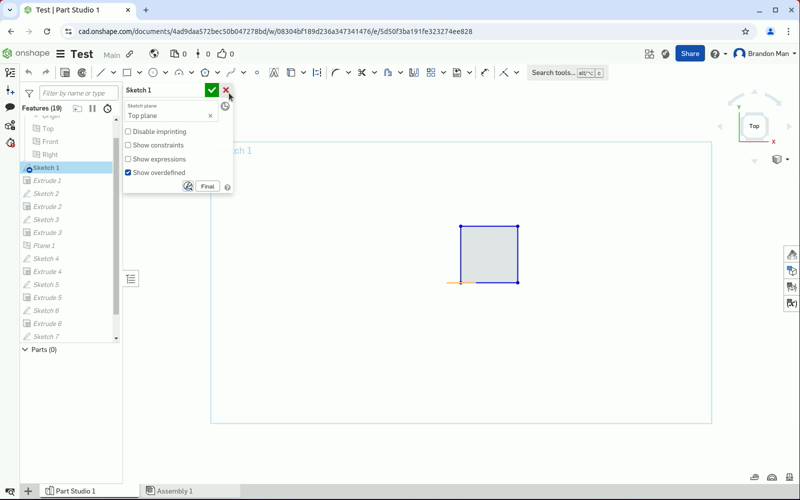
click(229, 92)
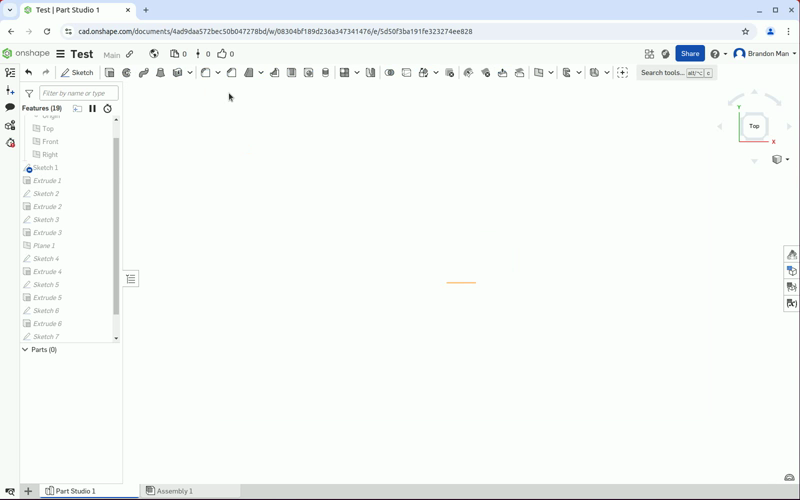
key(shift+s)
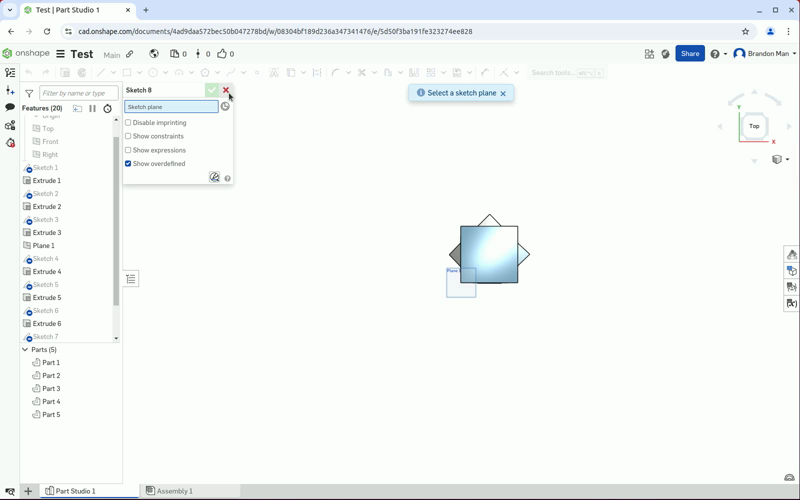
mouse_move(69, 215)
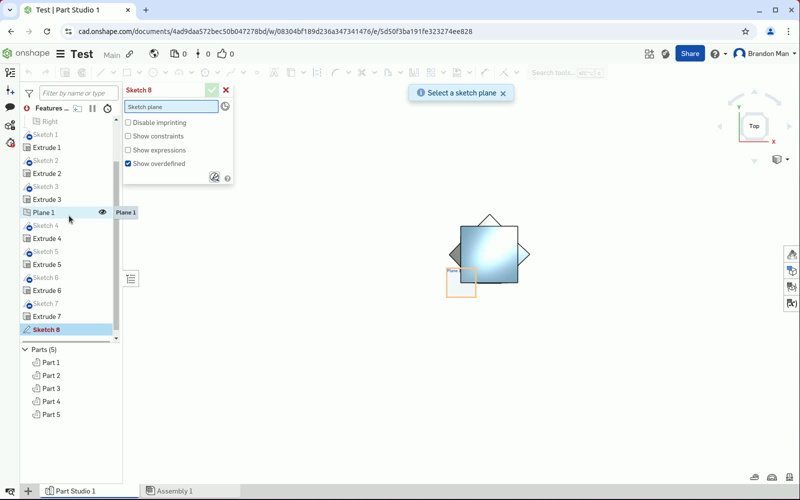
click(69, 215)
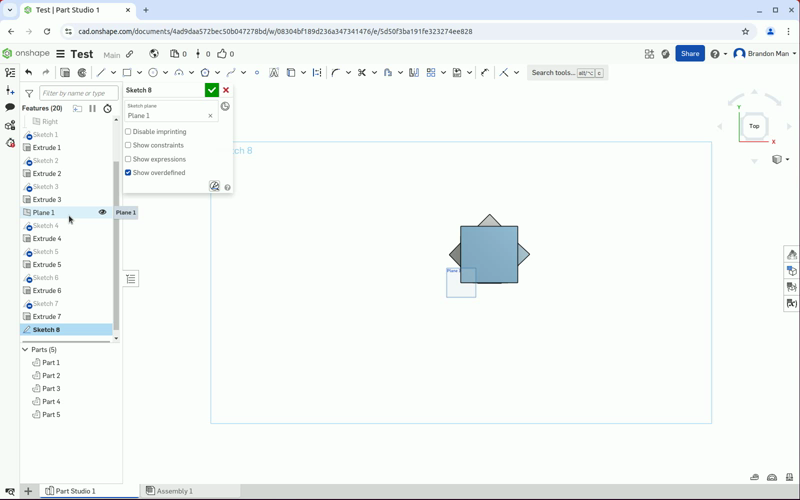
mouse_move(73, 352)
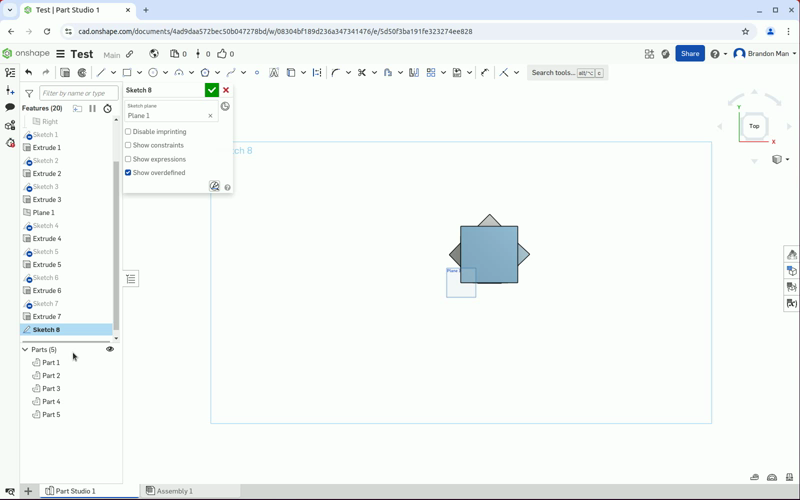
key(y)
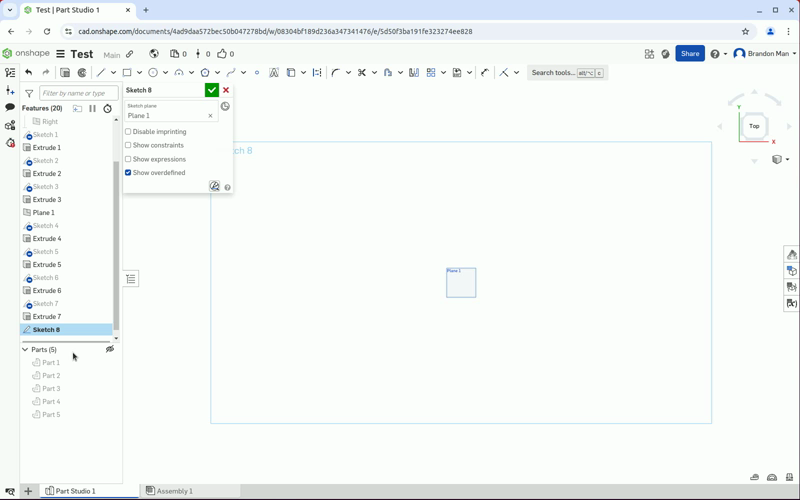
key(l)
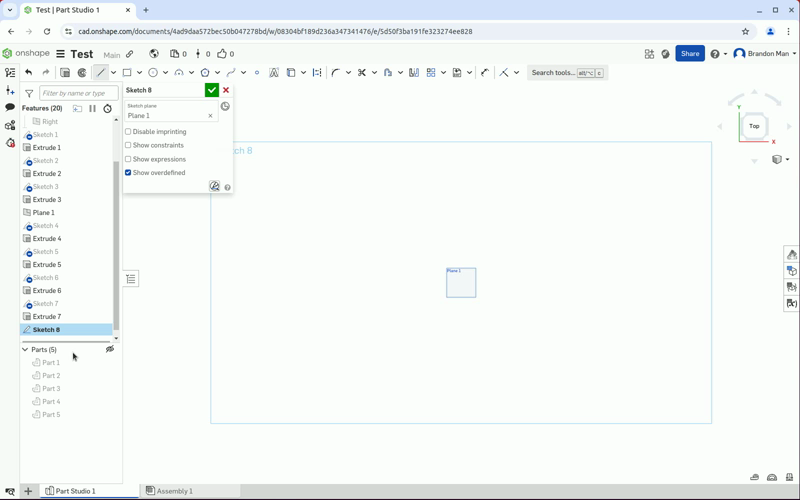
key_down(shift)
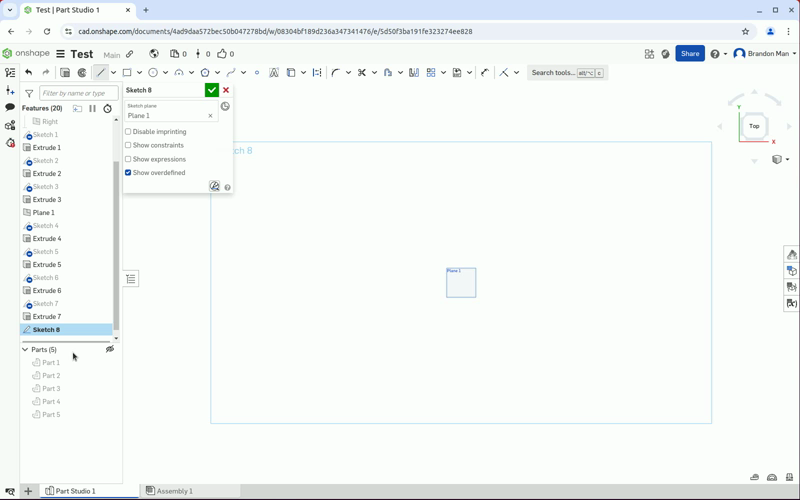
mouse_move(477, 282)
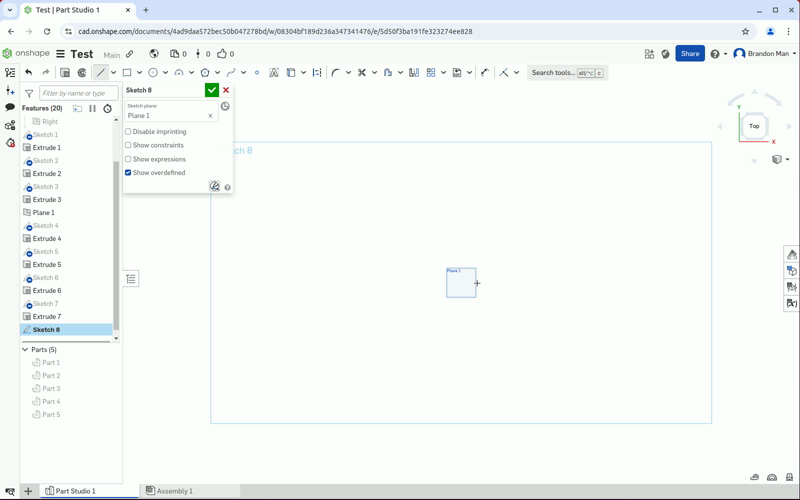
click(477, 282)
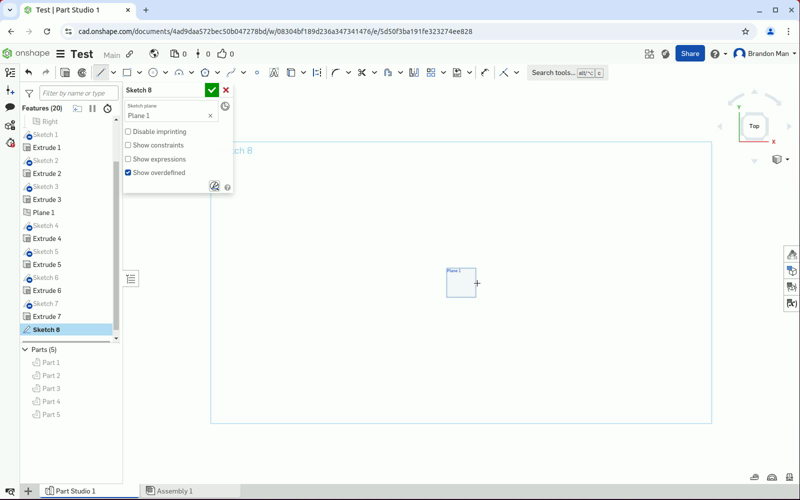
key_up(shift)
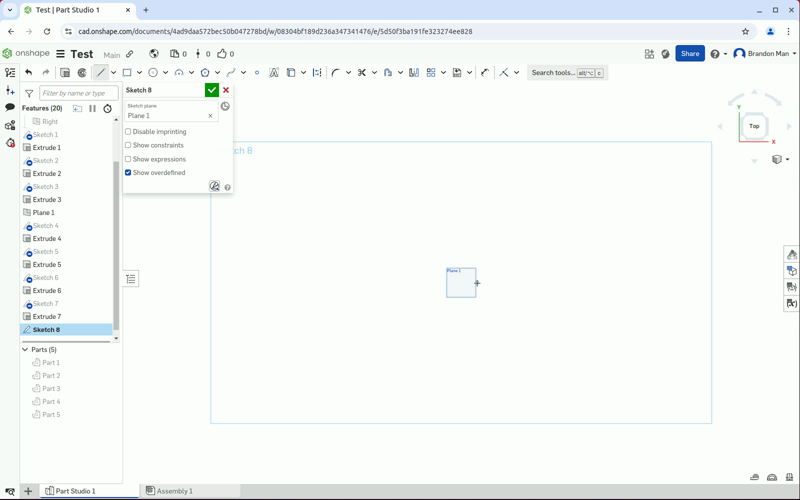
key_down(shift)
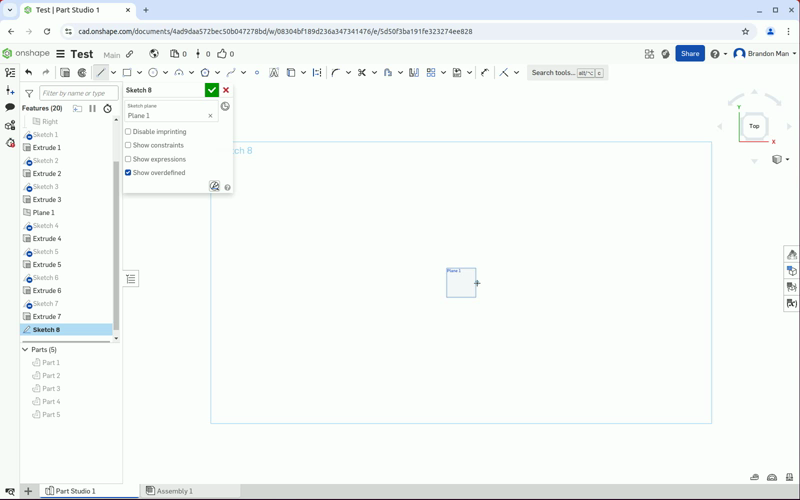
mouse_move(507, 282)
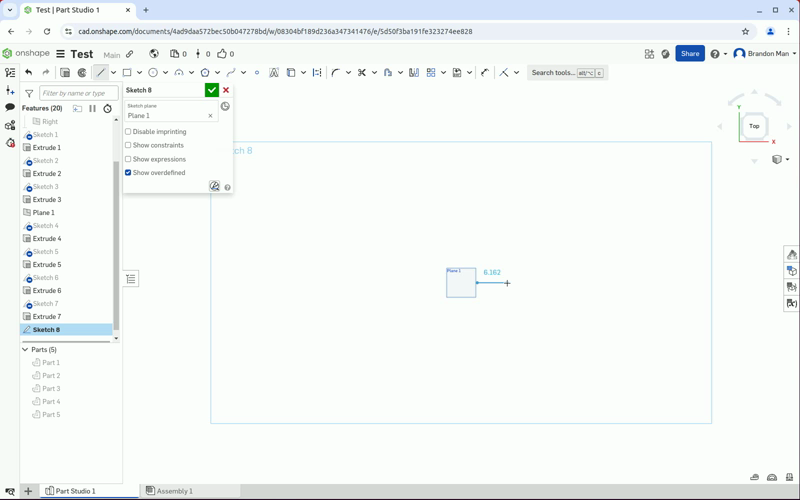
mouse_move(489, 295)
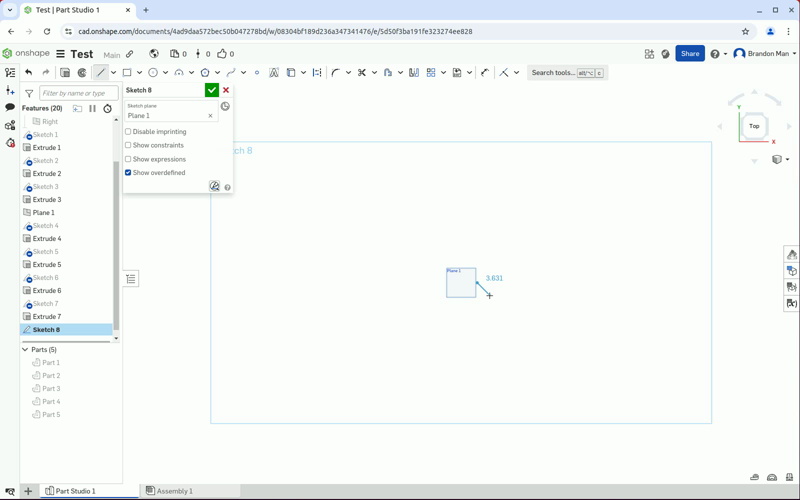
click(489, 295)
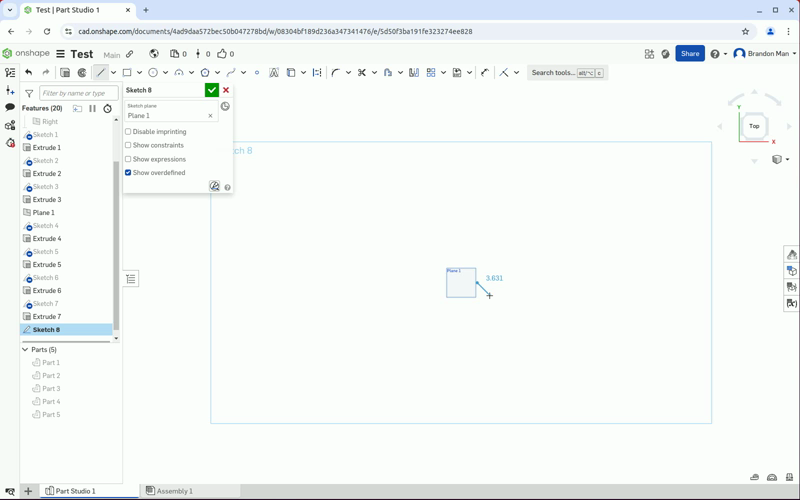
key_up(shift)
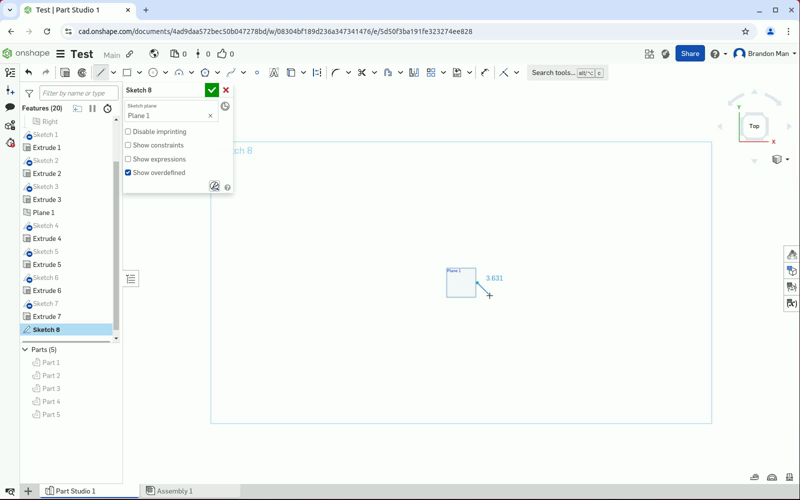
key_down(shift)
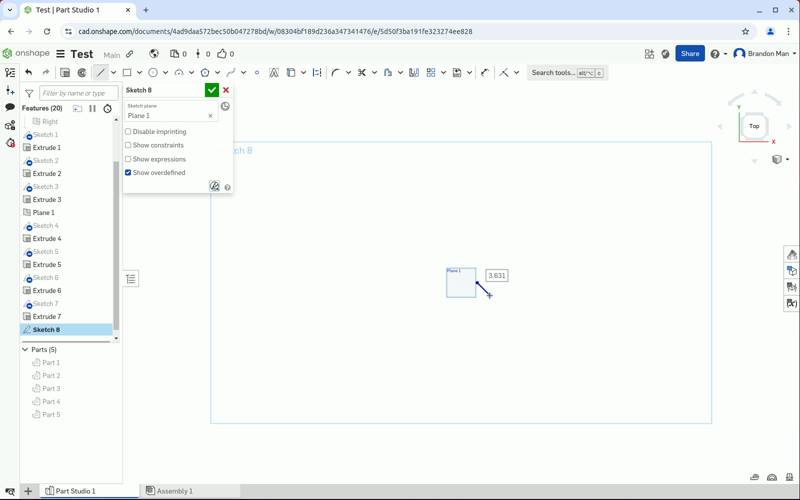
mouse_move(519, 295)
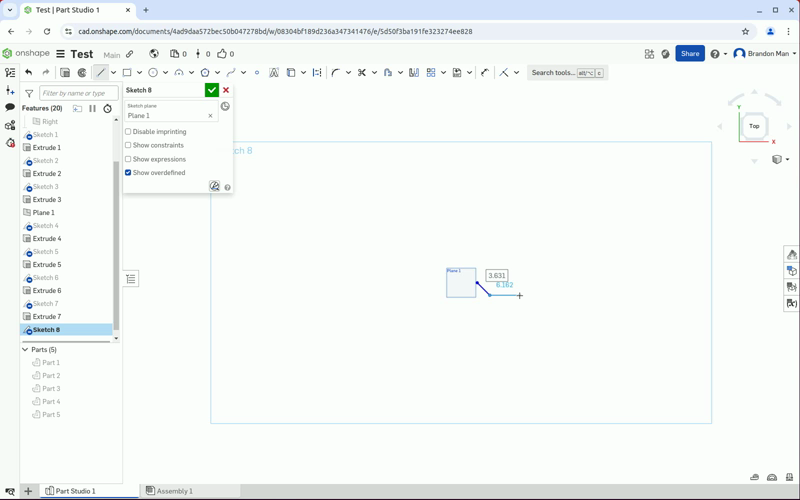
mouse_move(501, 282)
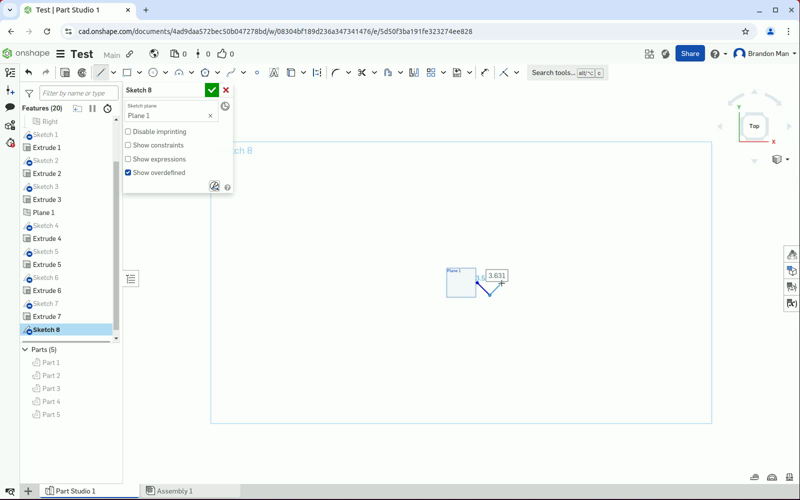
click(501, 282)
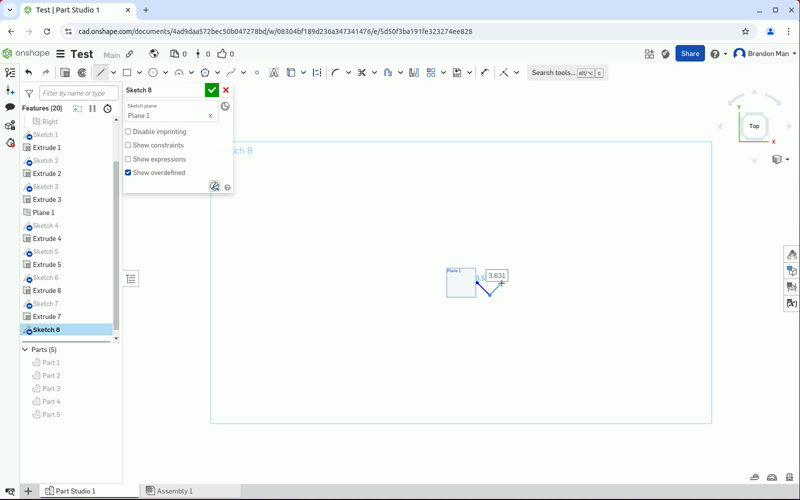
key_up(shift)
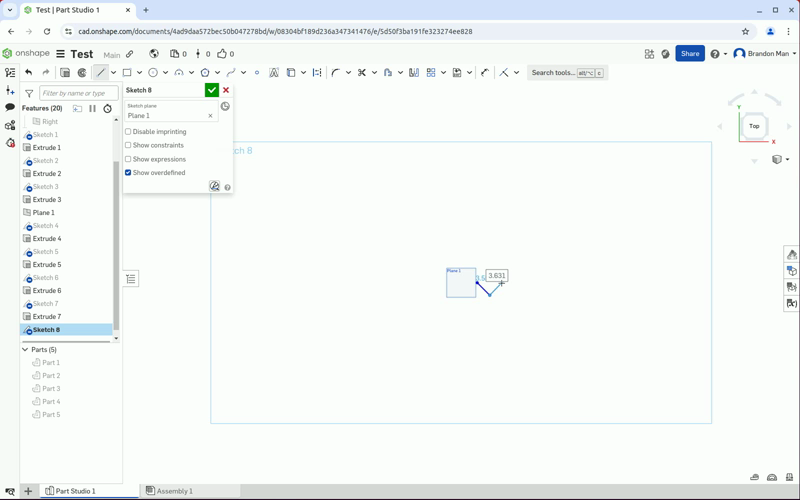
mouse_move(531, 282)
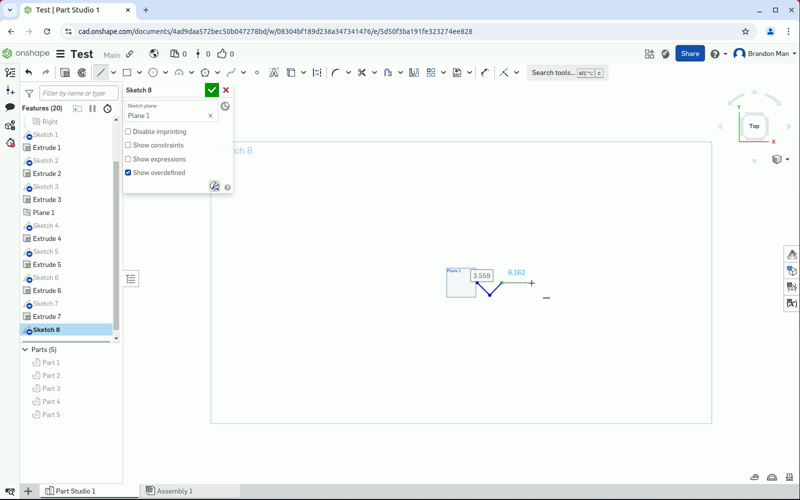
key_down(shift)
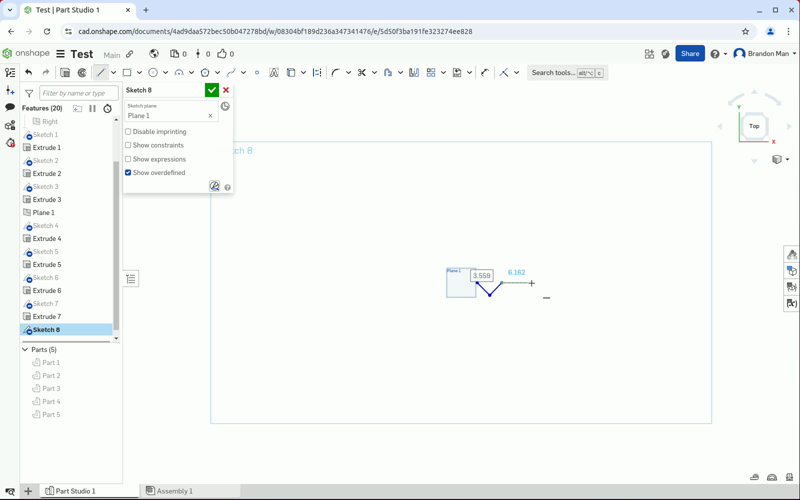
mouse_move(477, 282)
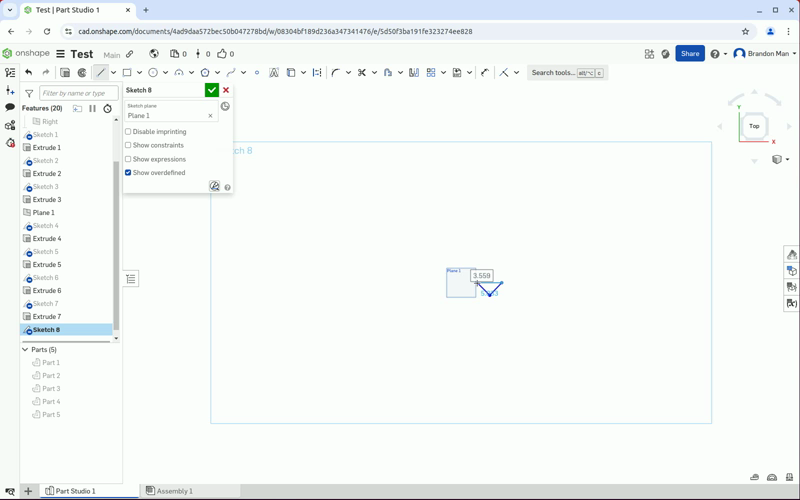
key_up(shift)
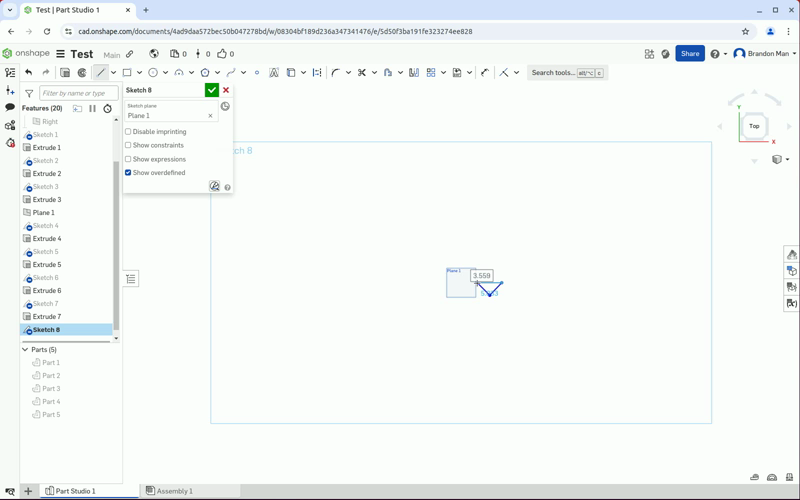
click(477, 282)
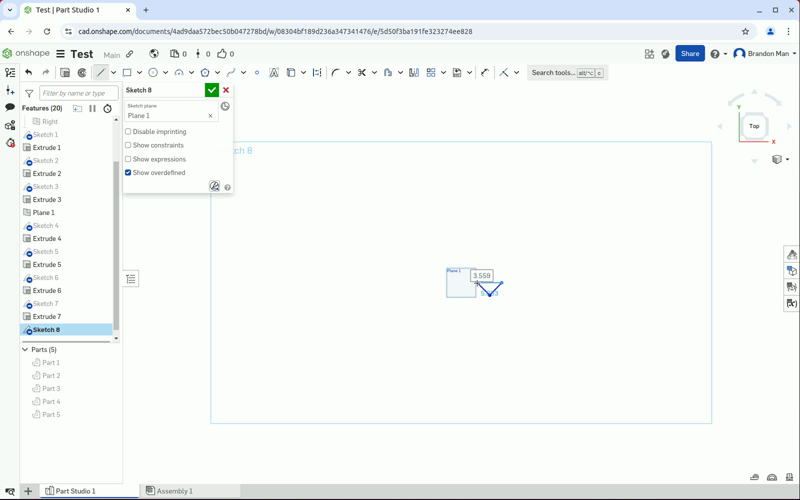
key(esc)
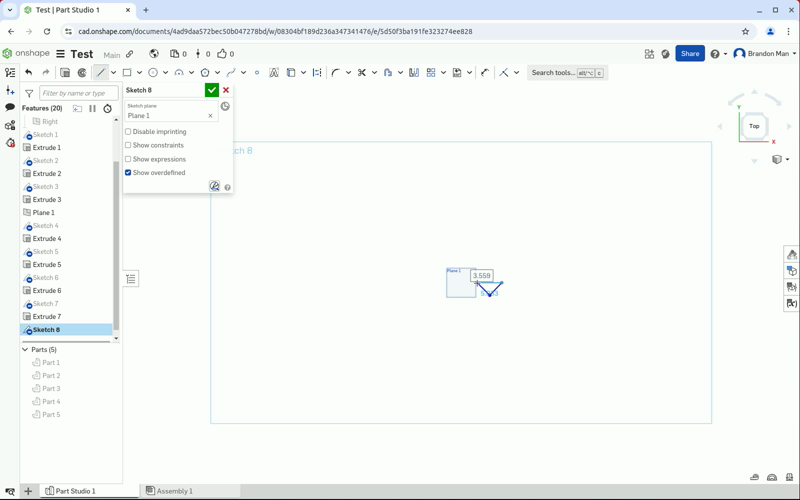
mouse_move(487, 291)
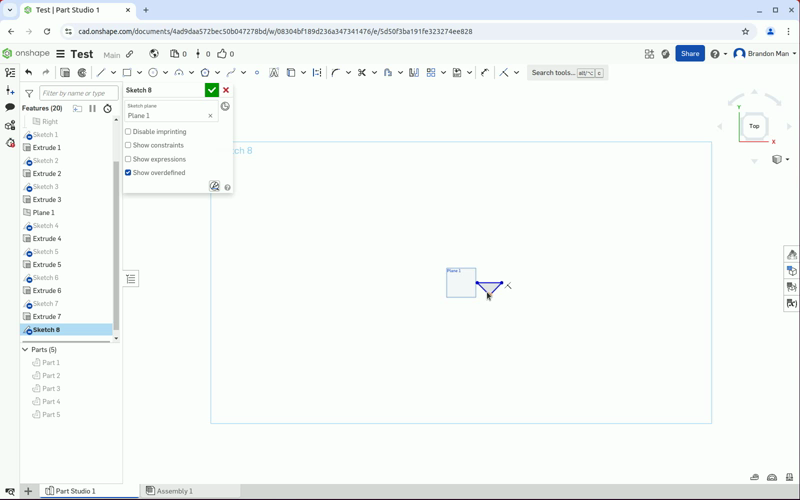
scroll(6)
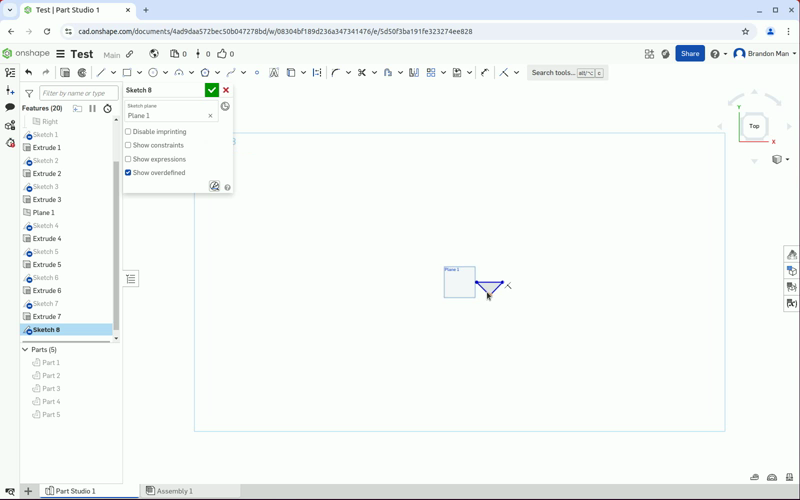
scroll(6)
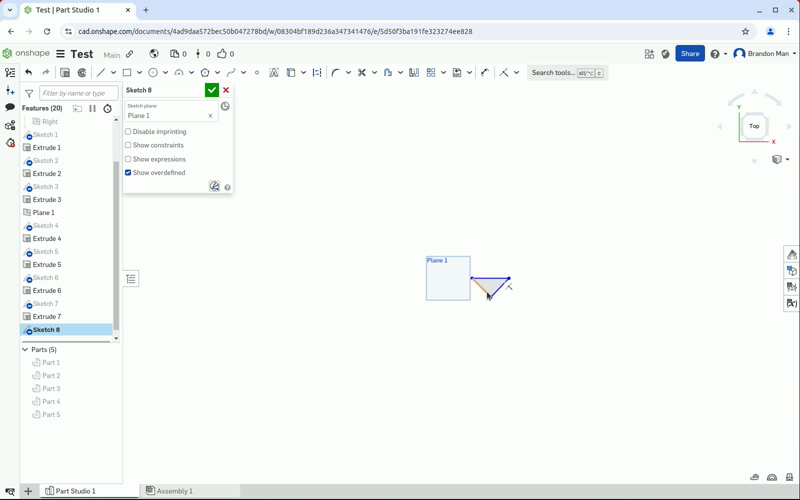
scroll(6)
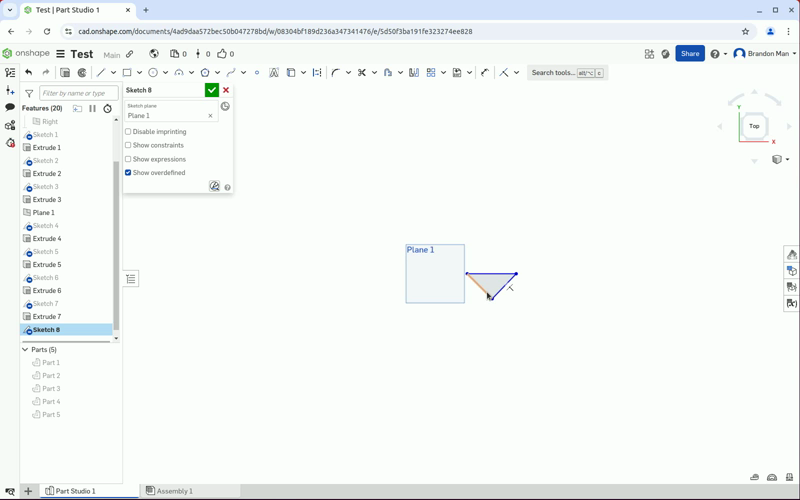
scroll(6)
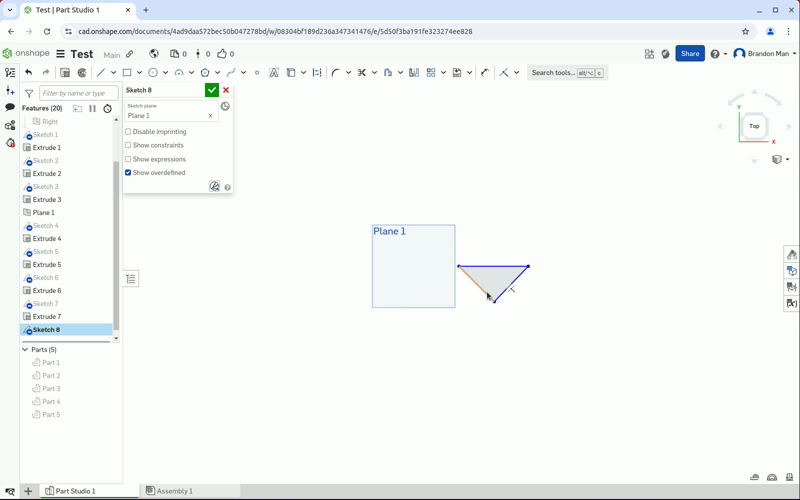
scroll(6)
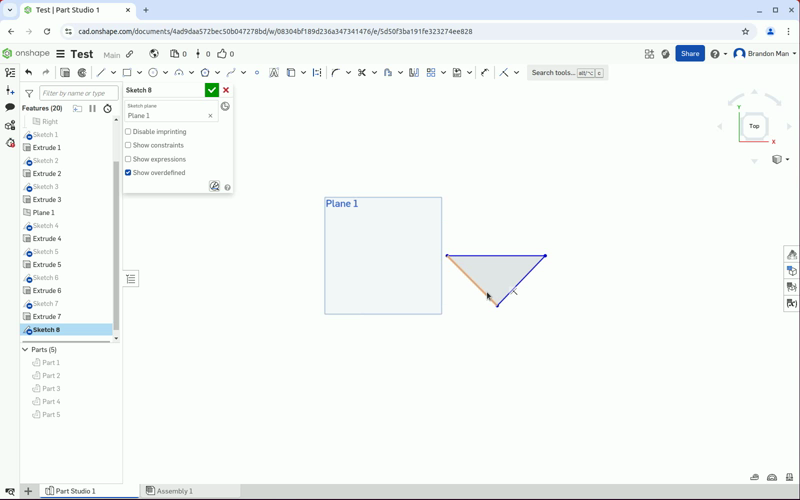
scroll(6)
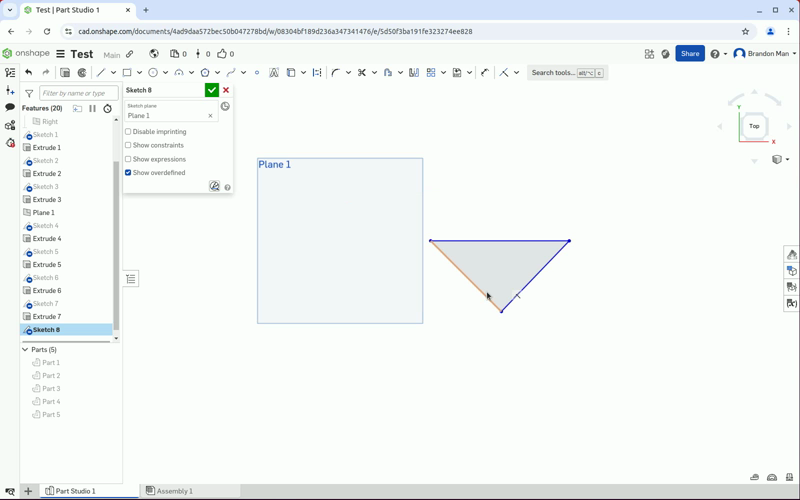
scroll(6)
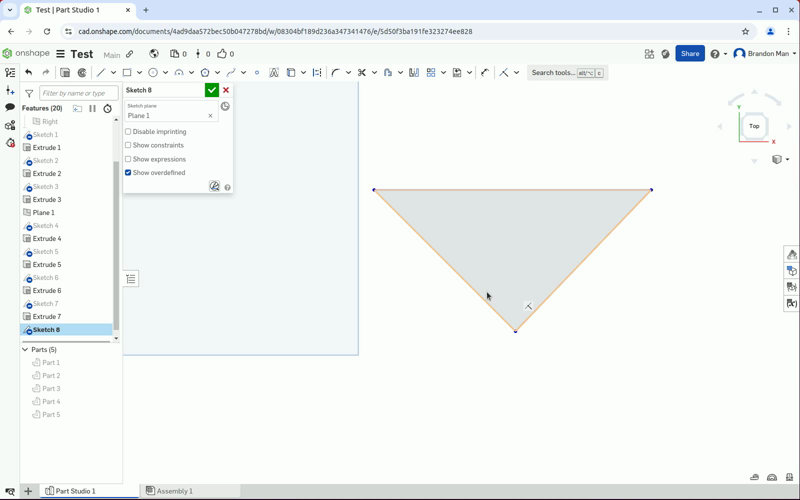
click(487, 291)
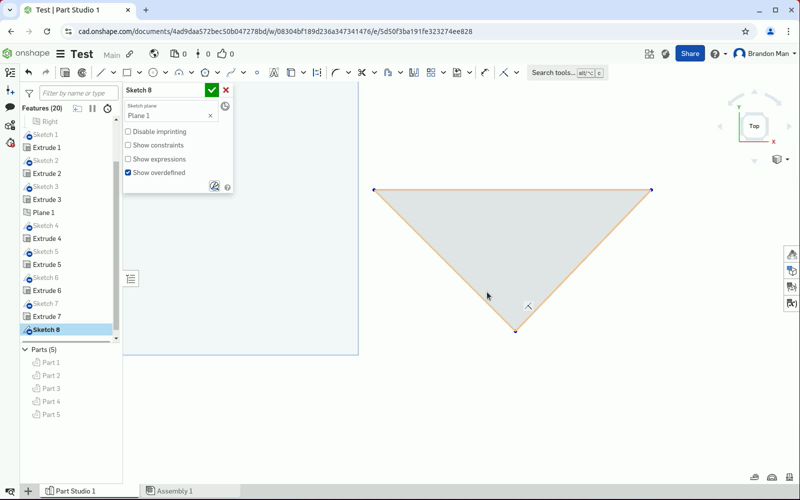
scroll(-6)
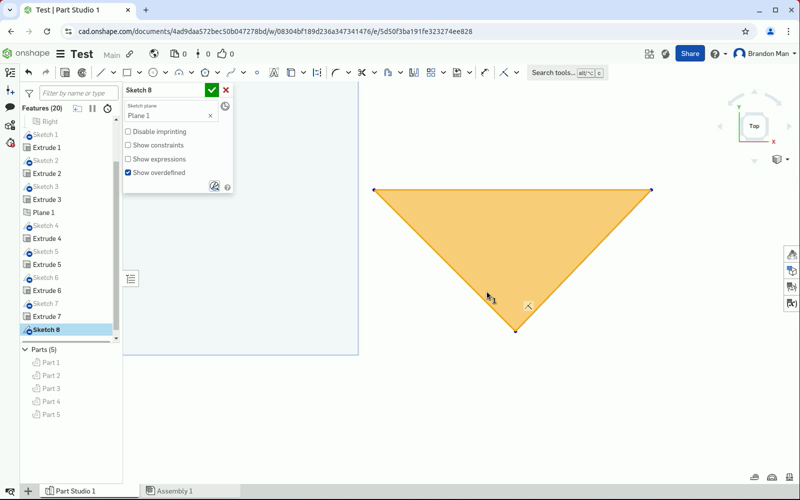
scroll(-6)
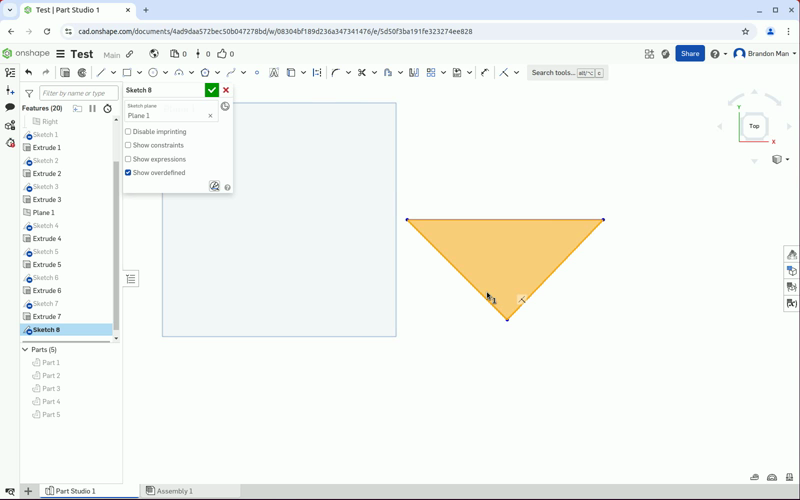
scroll(-6)
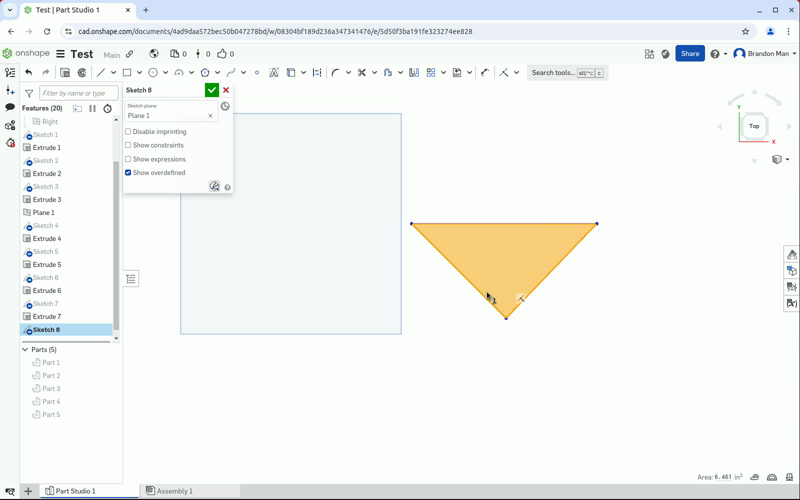
scroll(-6)
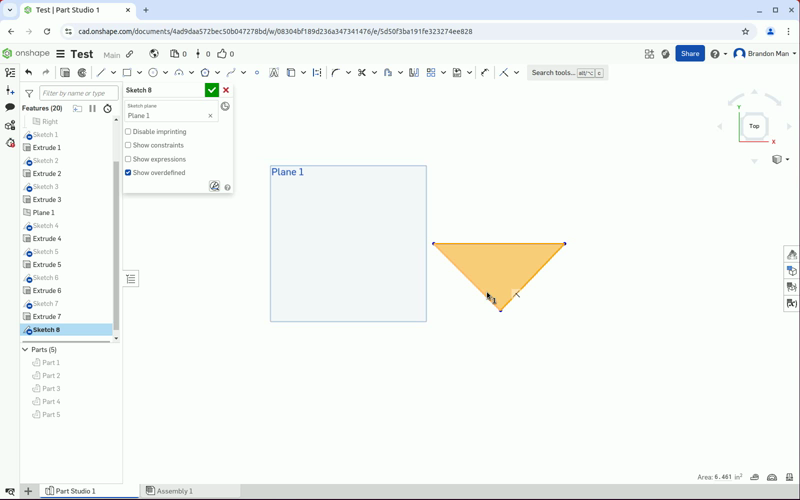
scroll(-6)
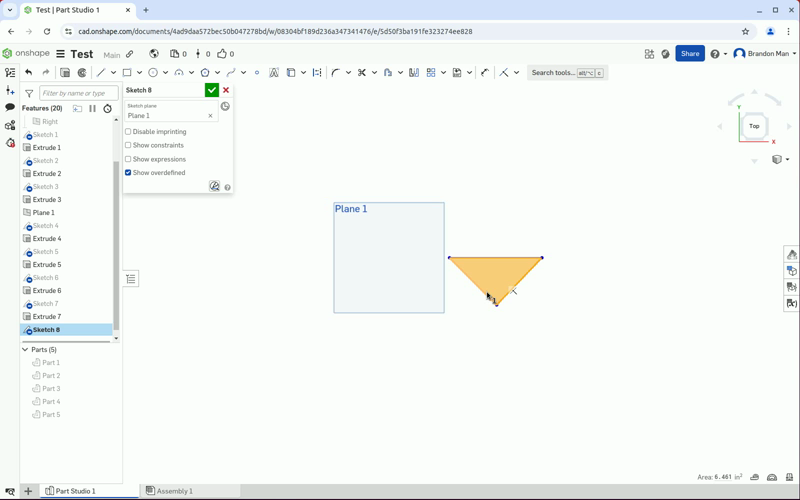
scroll(-6)
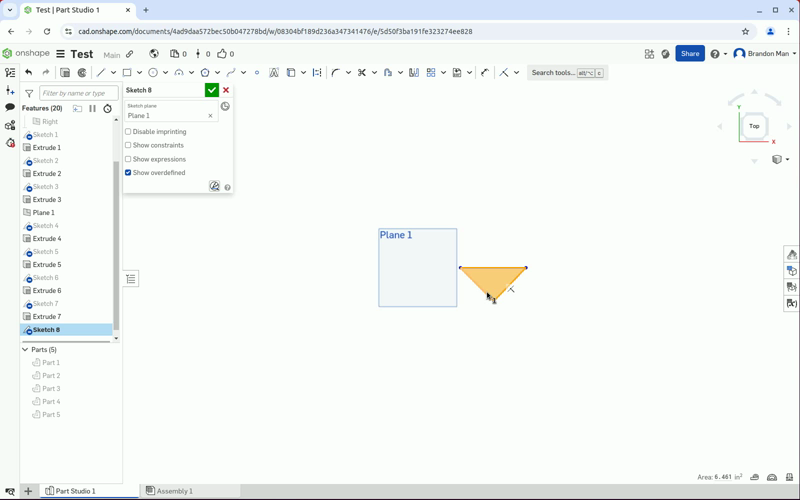
scroll(-6)
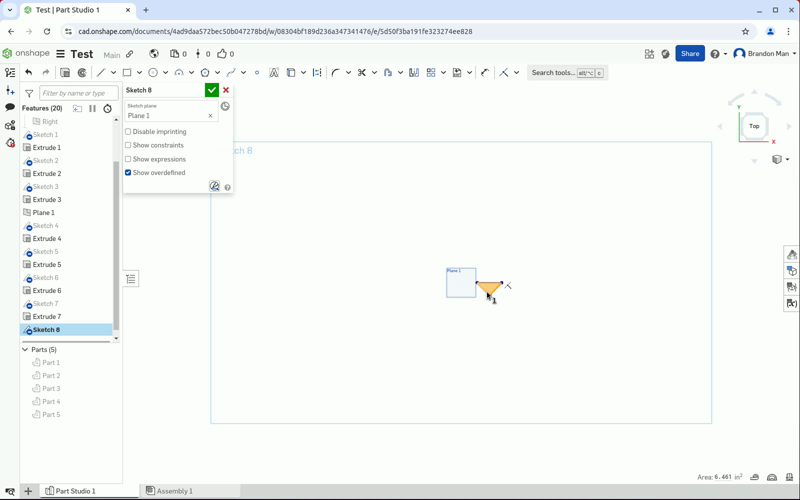
mouse_move(73, 352)
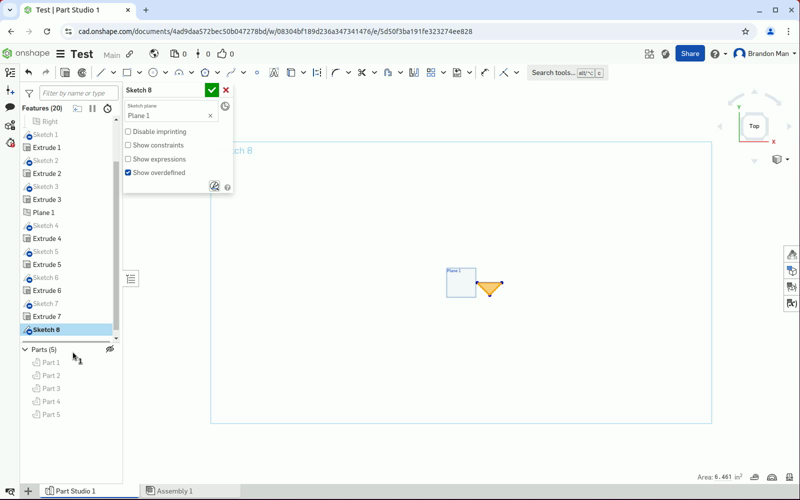
key(shift+y)
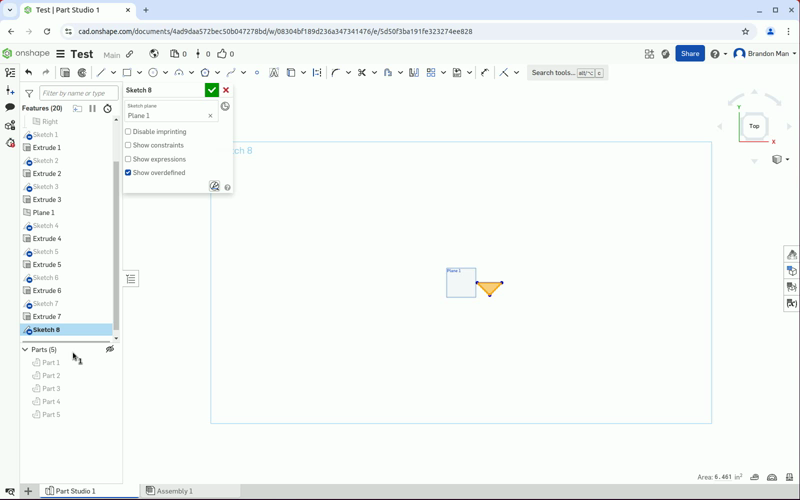
key(shift+e)
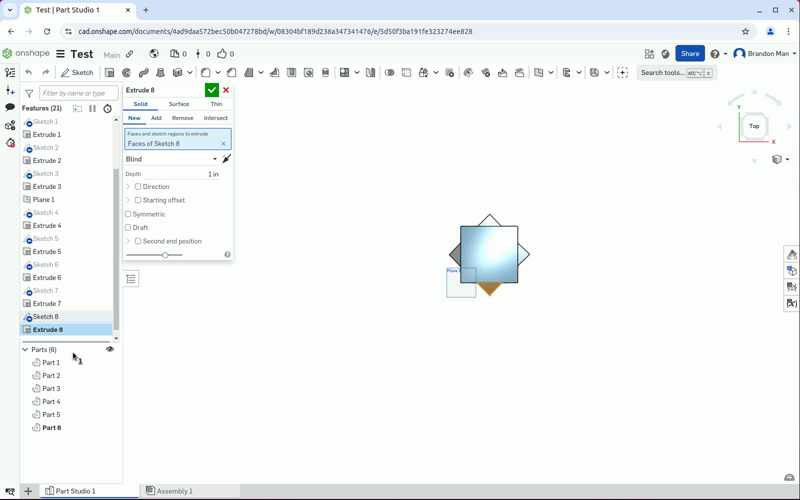
mouse_move(143, 106)
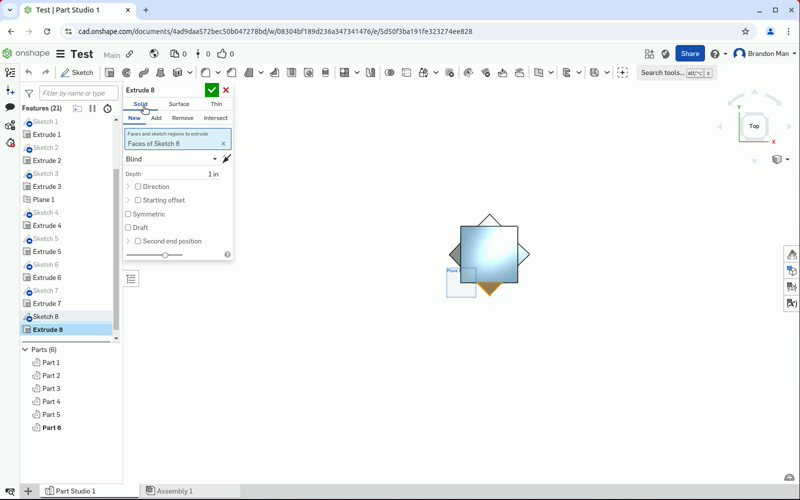
click(143, 106)
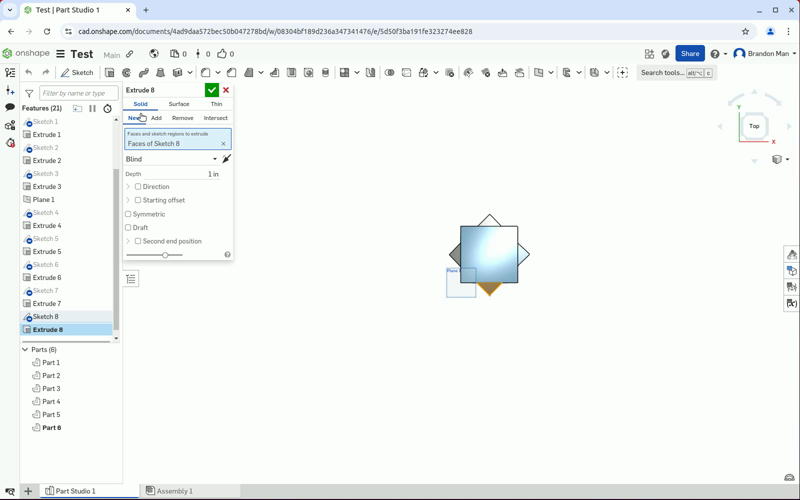
mouse_move(137, 120)
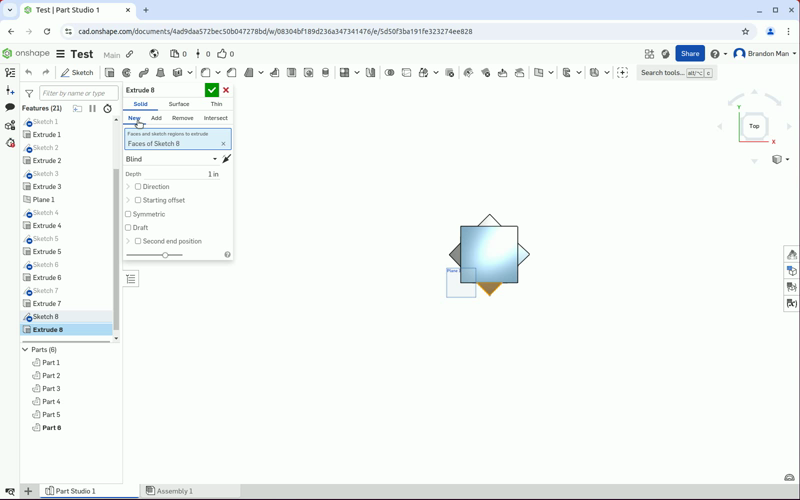
click(137, 120)
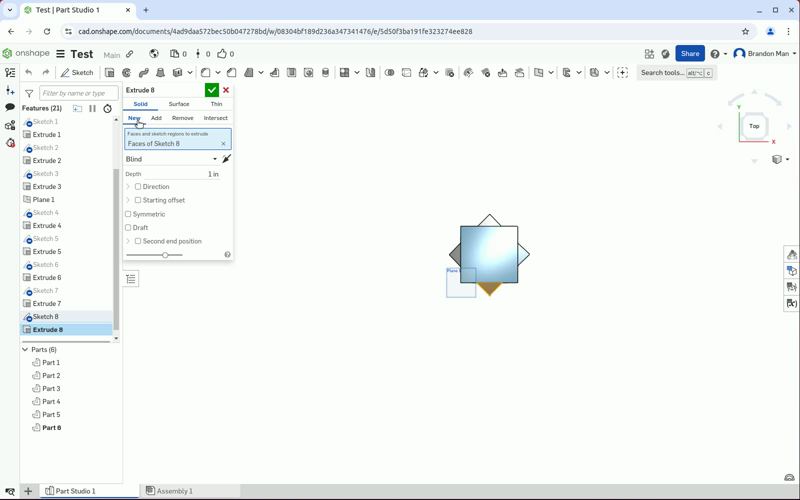
key(tab, 4)
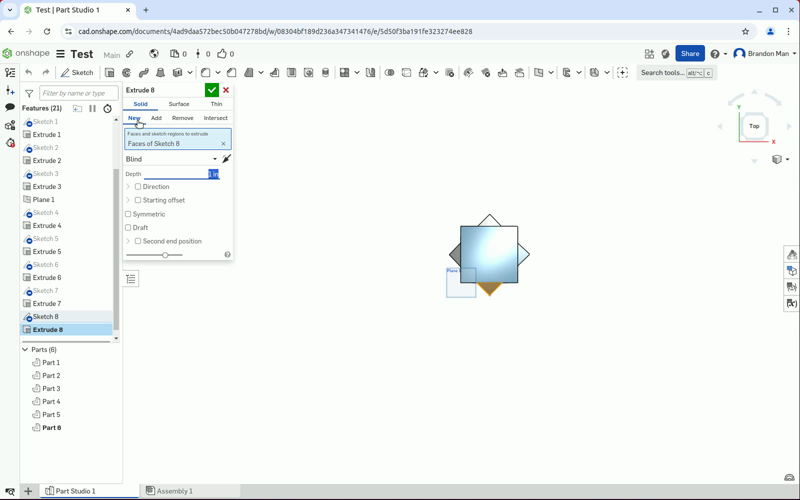
text(-13.961)
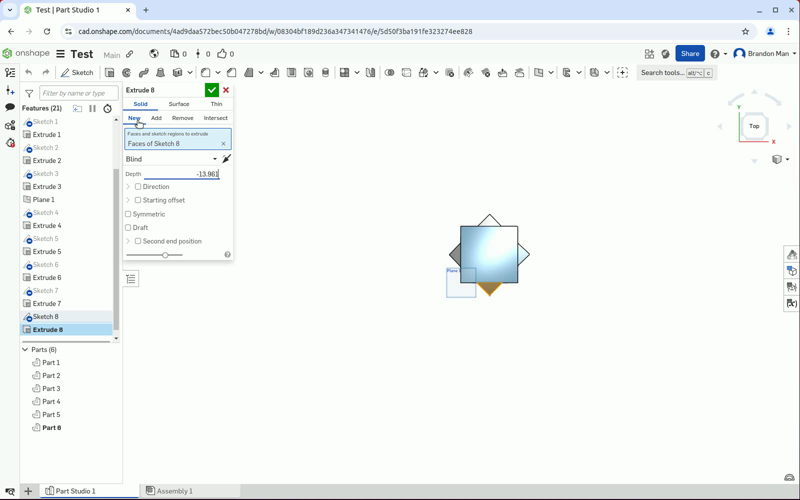
key(tab, 3)
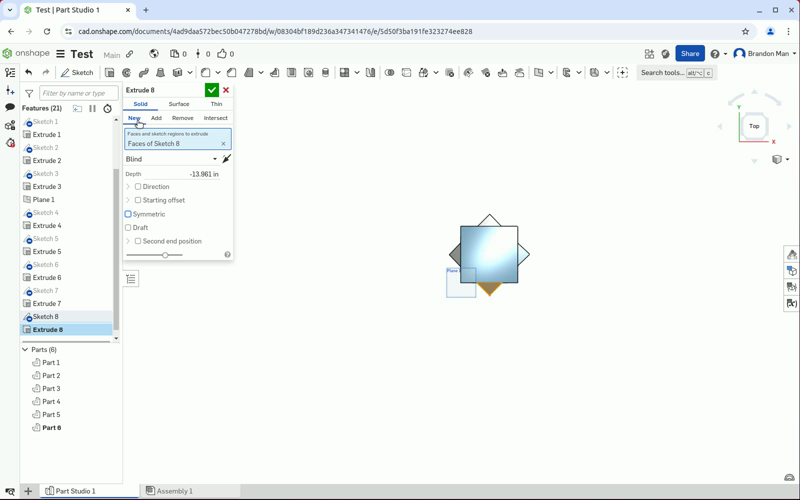
key(tab, 2)
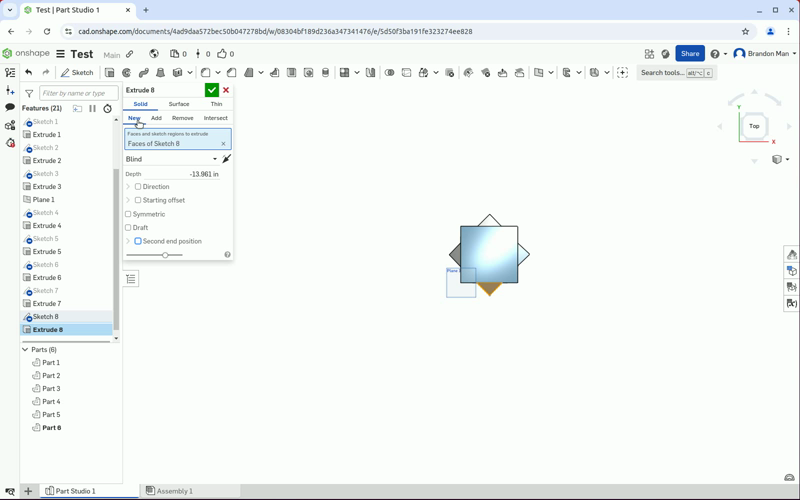
key(space)
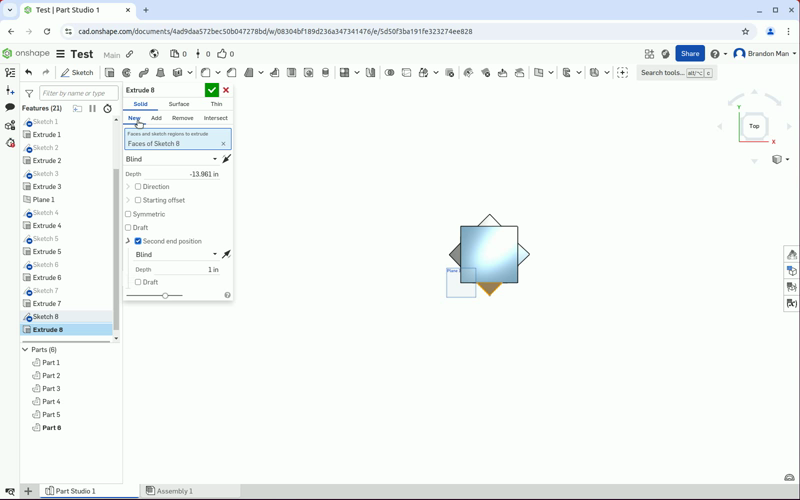
key(tab, 3)
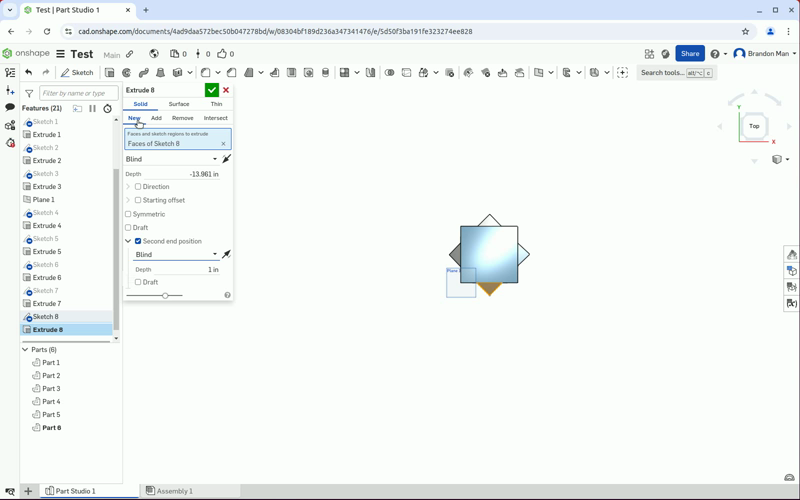
text(9.147)
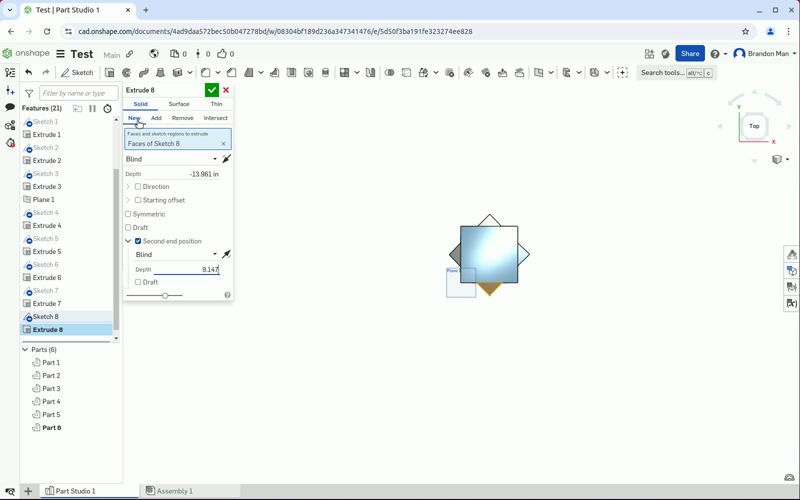
key(enter)
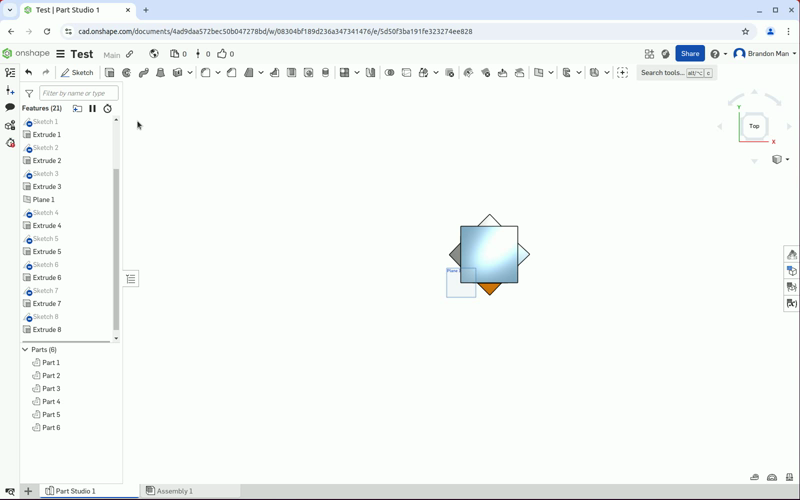
key(shift+h)
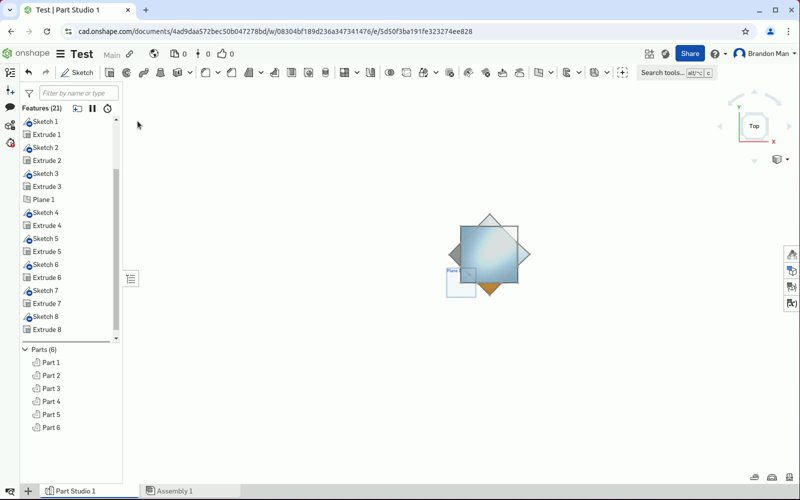
key(shift+h)
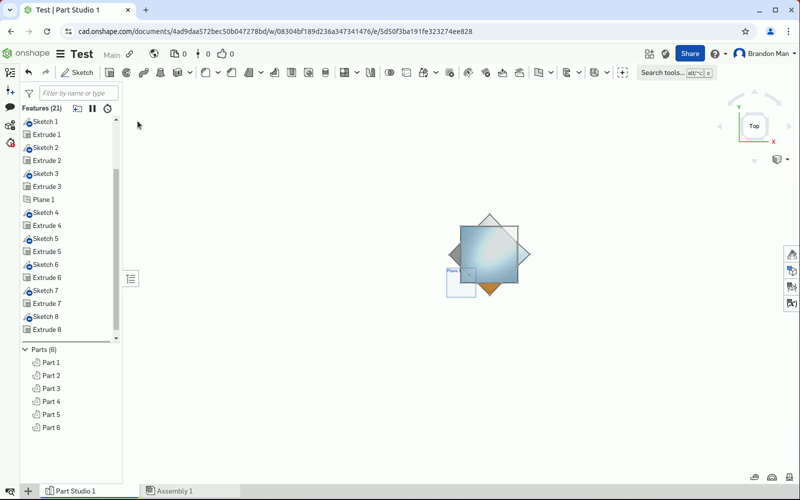
key(shift+7)
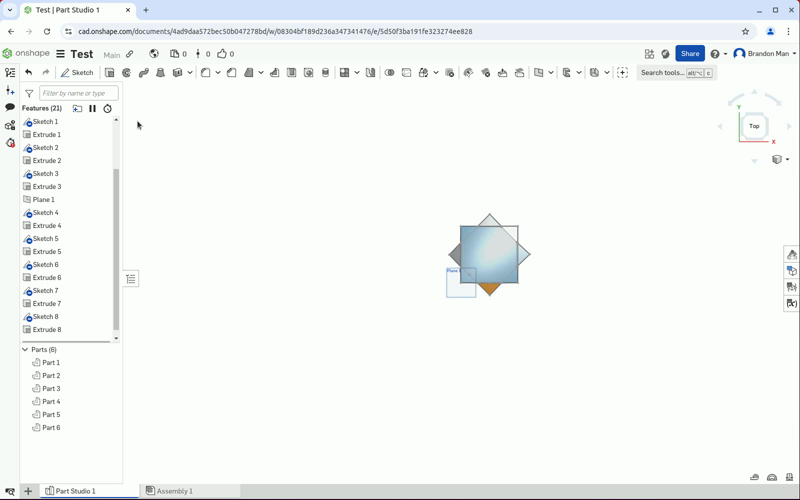
key(up, 3)
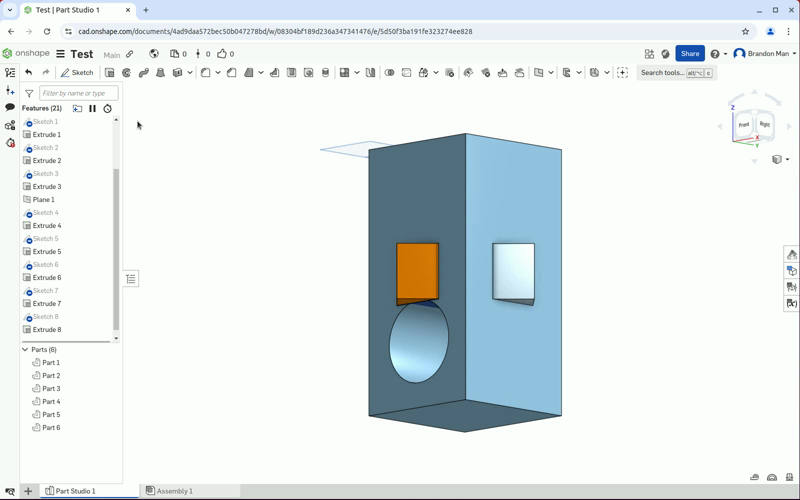
key(left, 3)
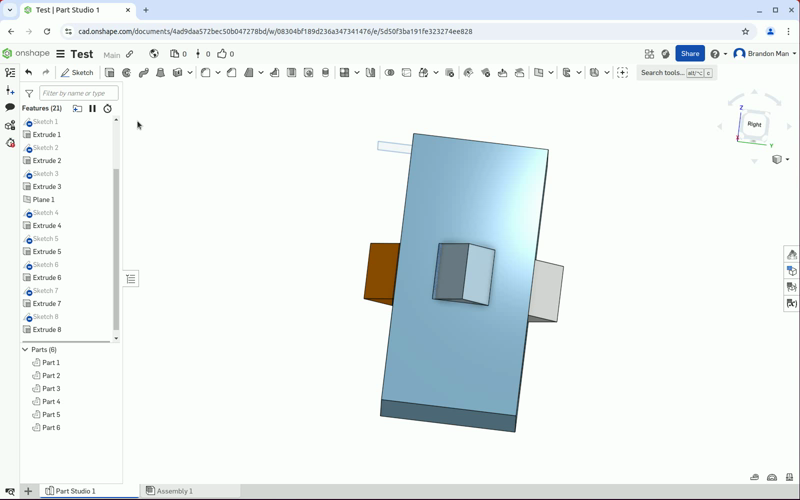
key(right, 3)
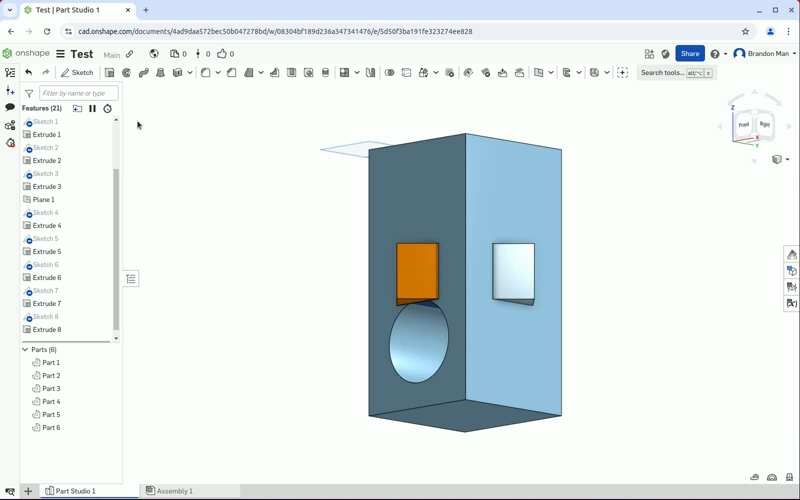
key(down, 3)
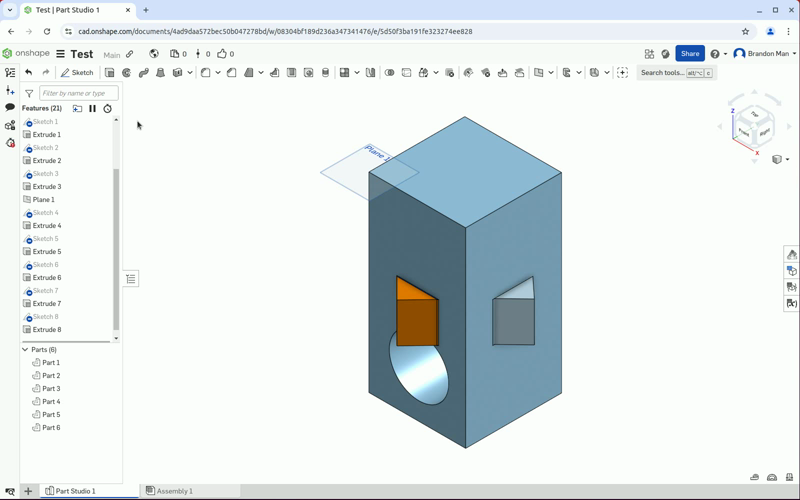
mouse_move(69, 124)
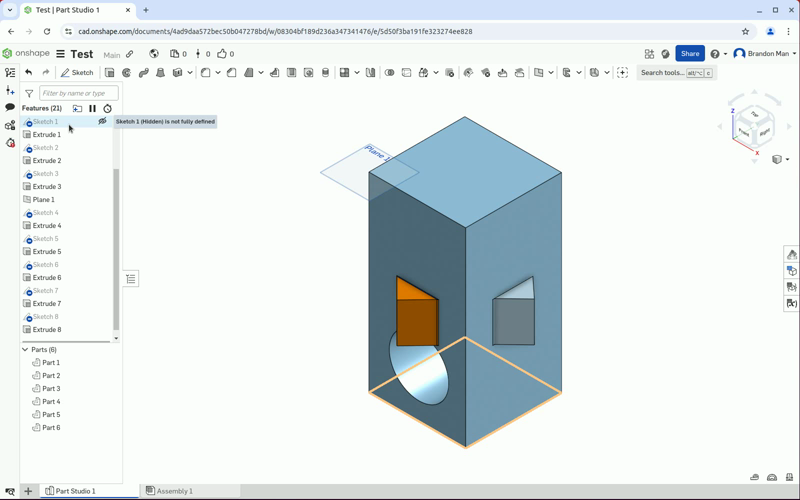
click(69, 124)